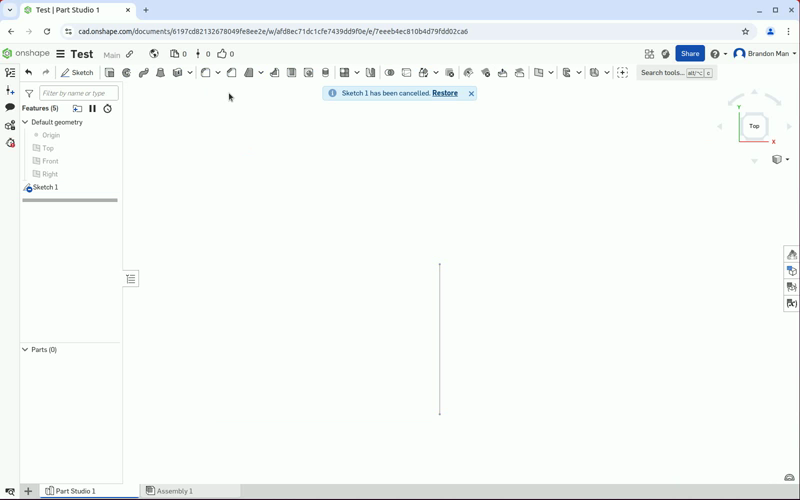
key(shift+h)
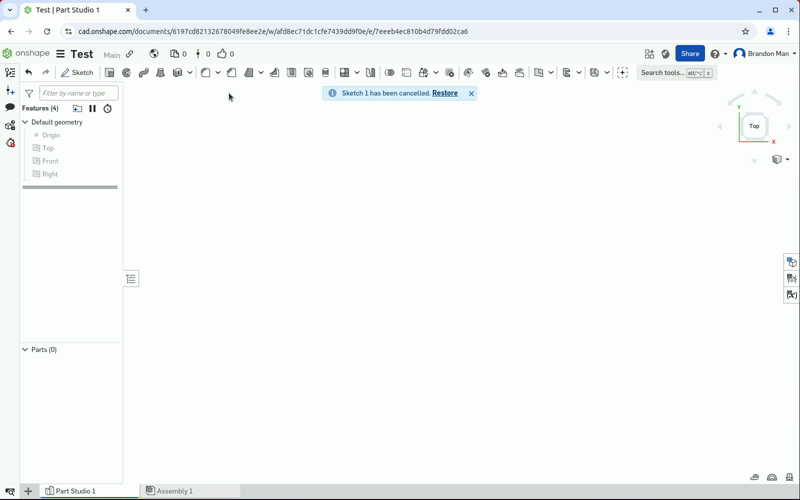
mouse_move(73, 352)
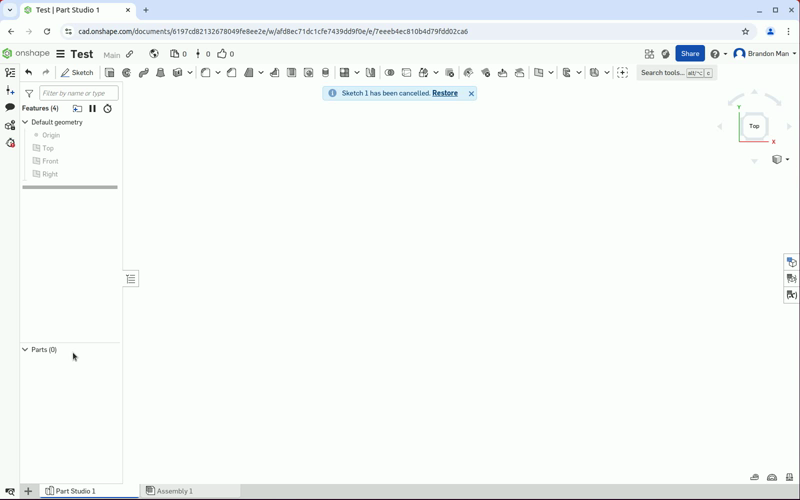
key(y)
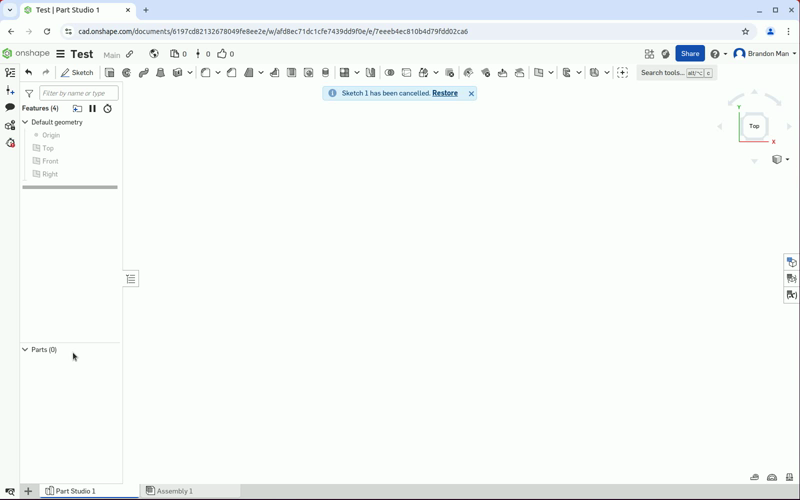
key(shift+p)
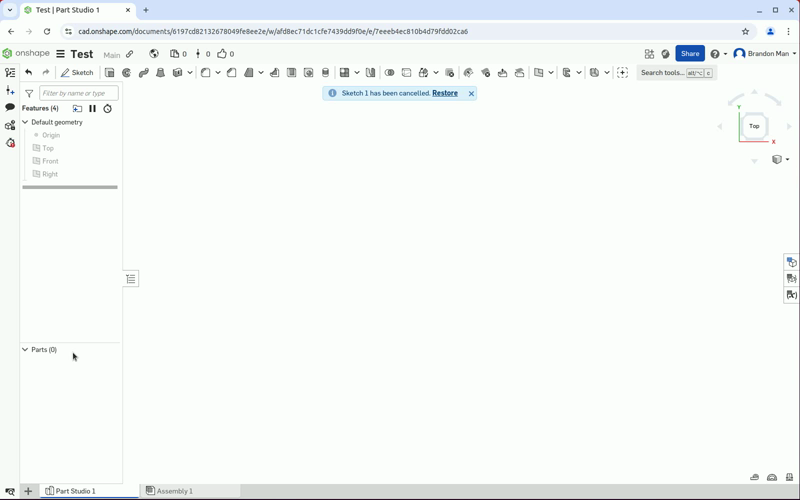
key(space)
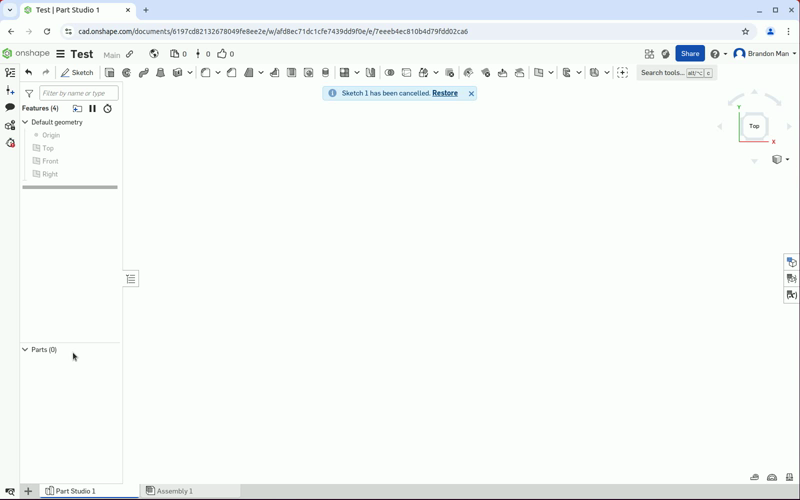
key_down(shift)
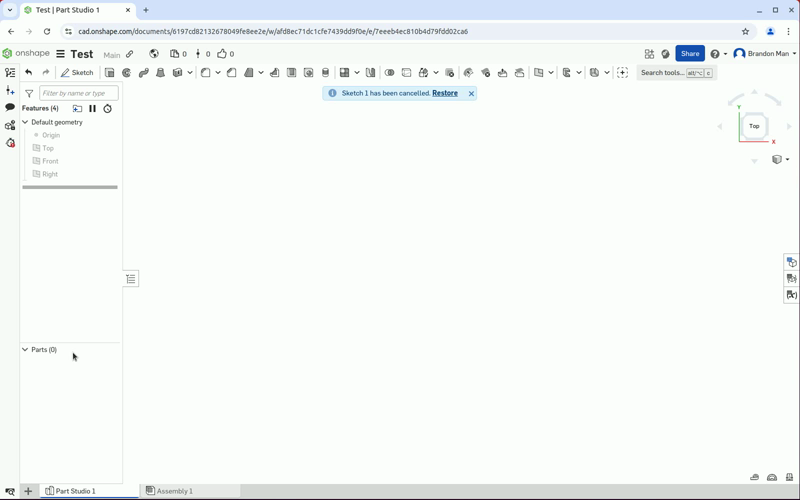
key(up)
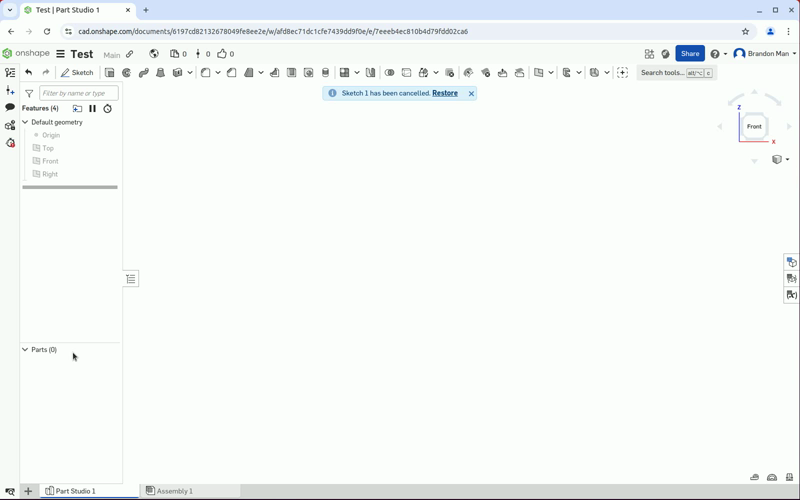
key_up(shift)
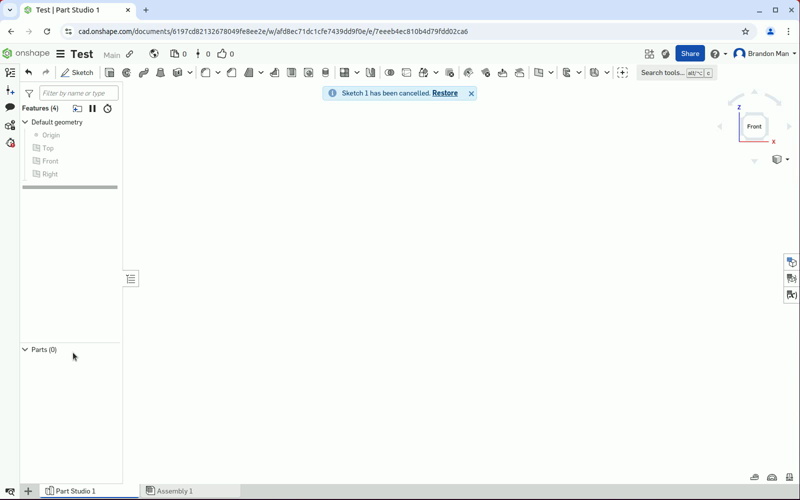
mouse_move(73, 352)
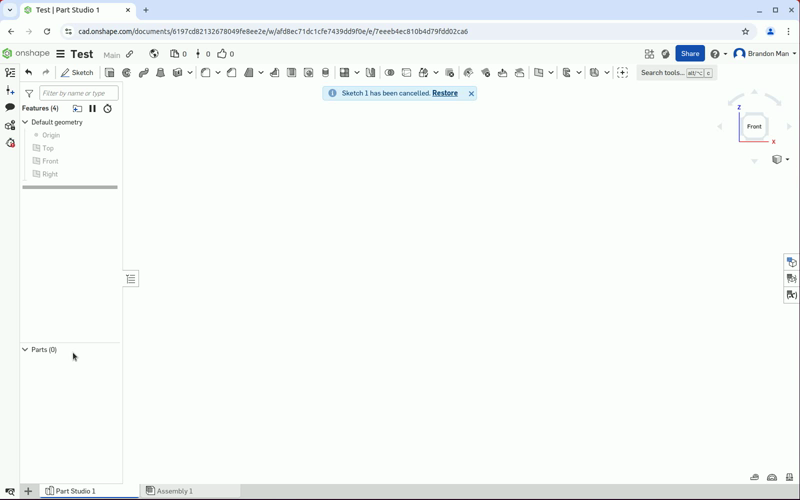
key(shift+y)
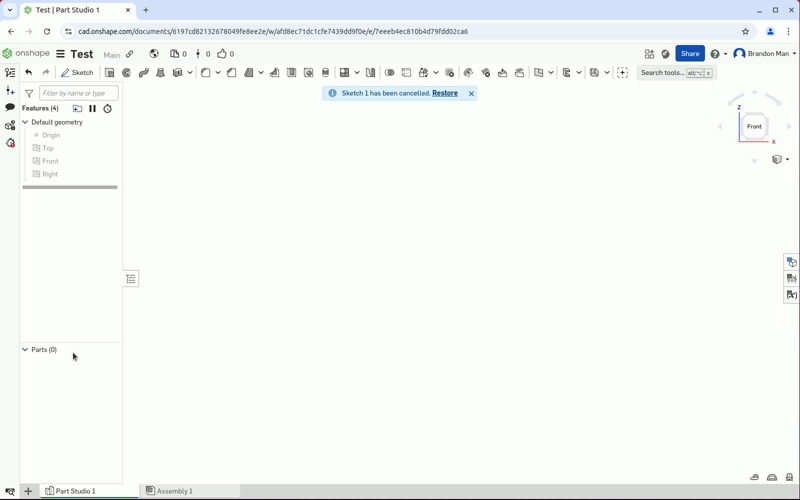
key(shift+s)
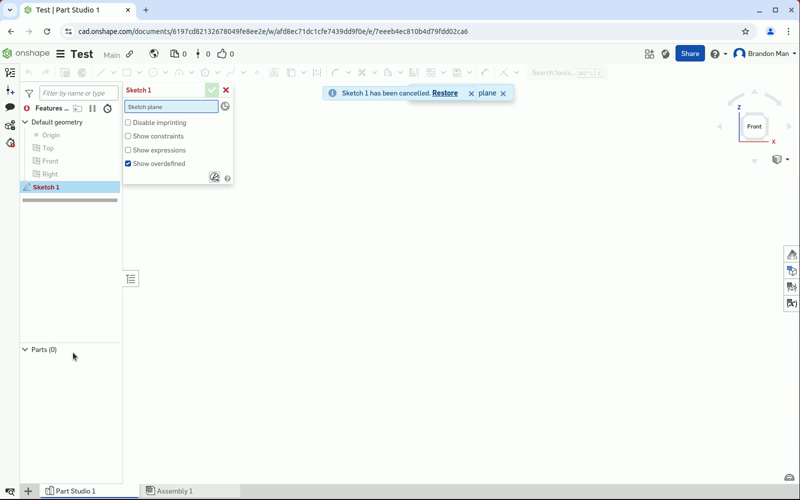
mouse_move(73, 163)
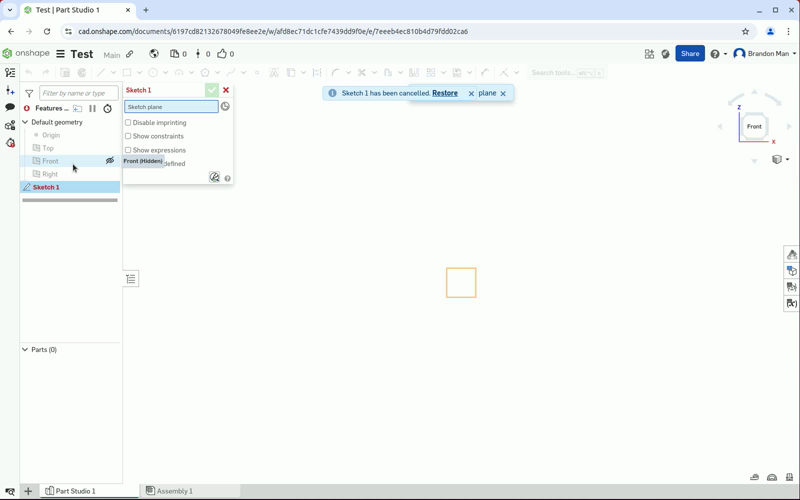
click(73, 163)
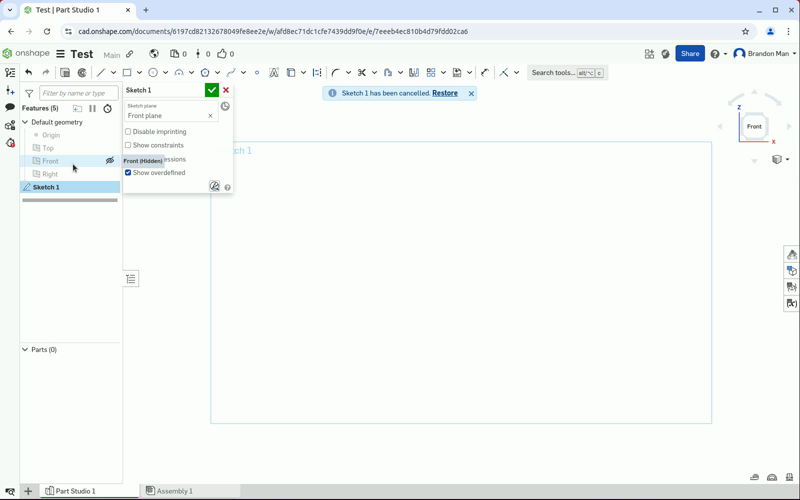
mouse_move(73, 352)
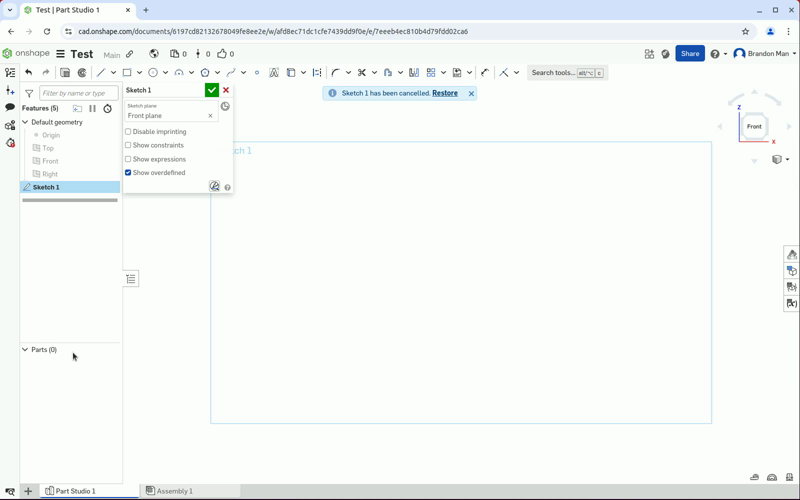
key(y)
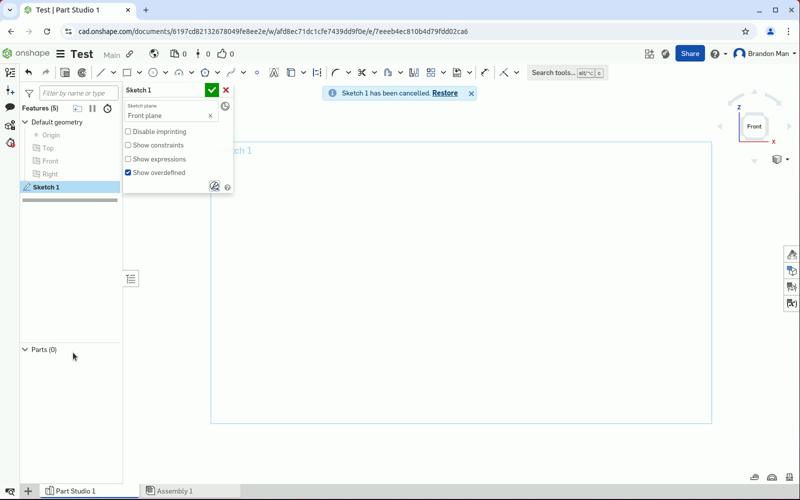
key(l)
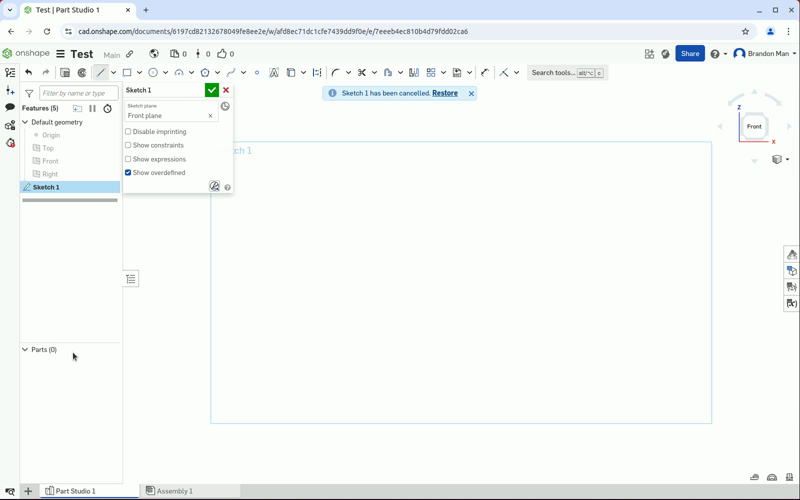
key_down(shift)
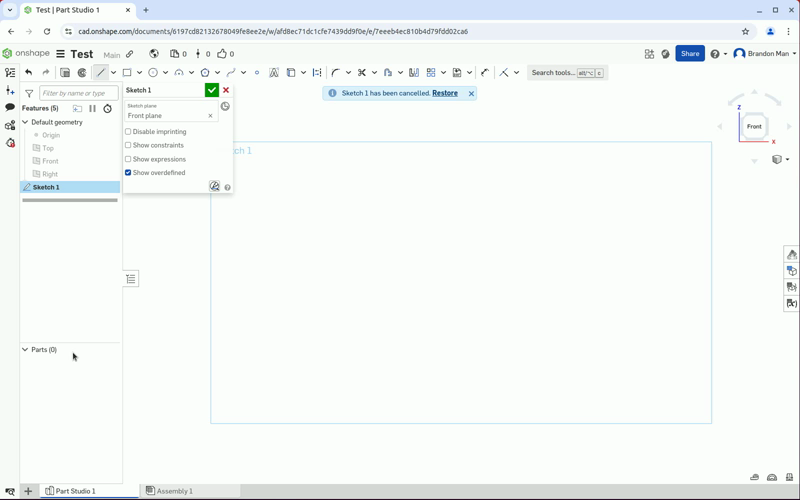
mouse_move(348, 316)
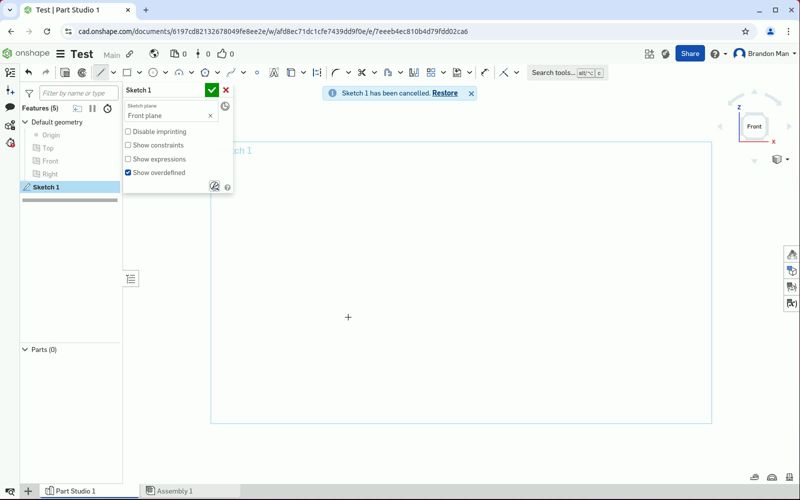
click(348, 316)
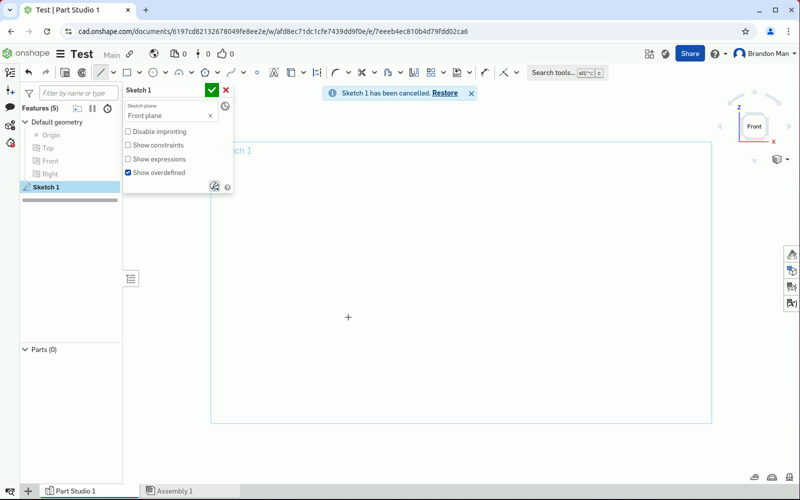
key_up(shift)
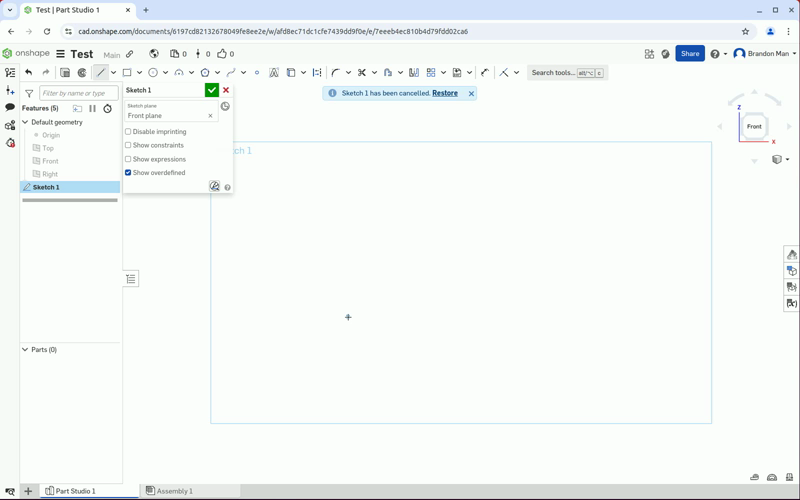
key_down(shift)
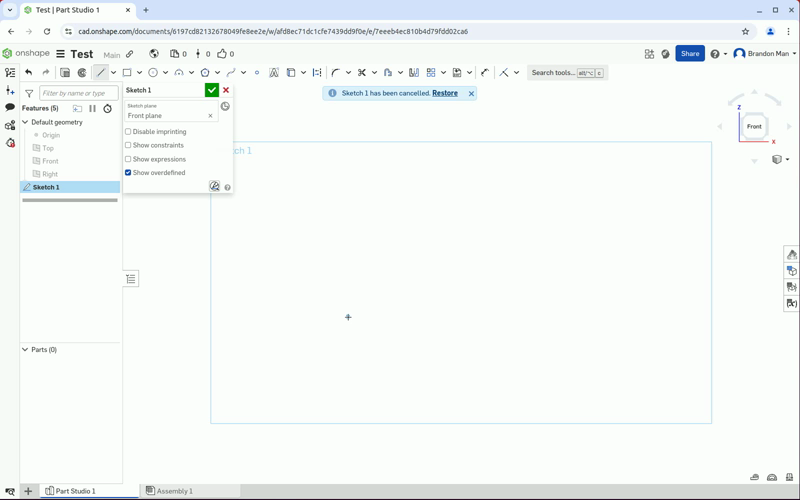
mouse_move(378, 316)
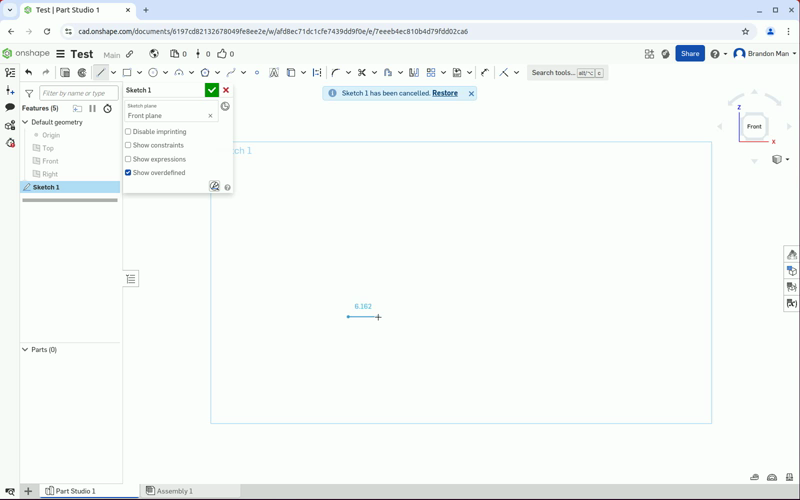
mouse_move(366, 335)
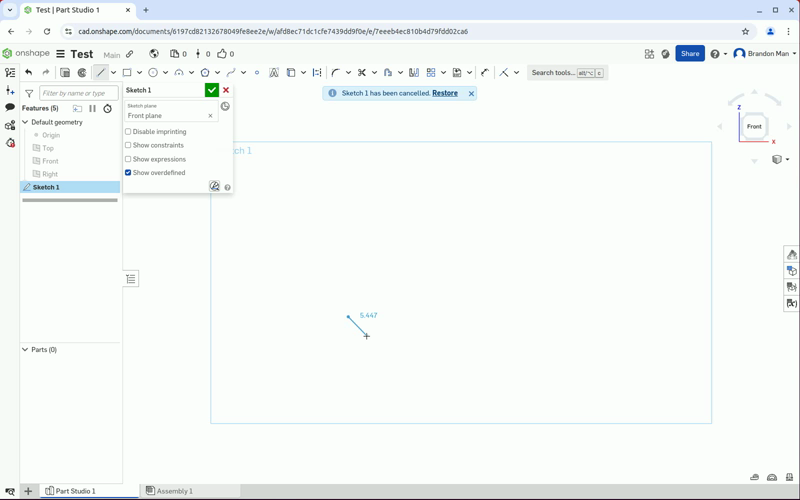
click(366, 335)
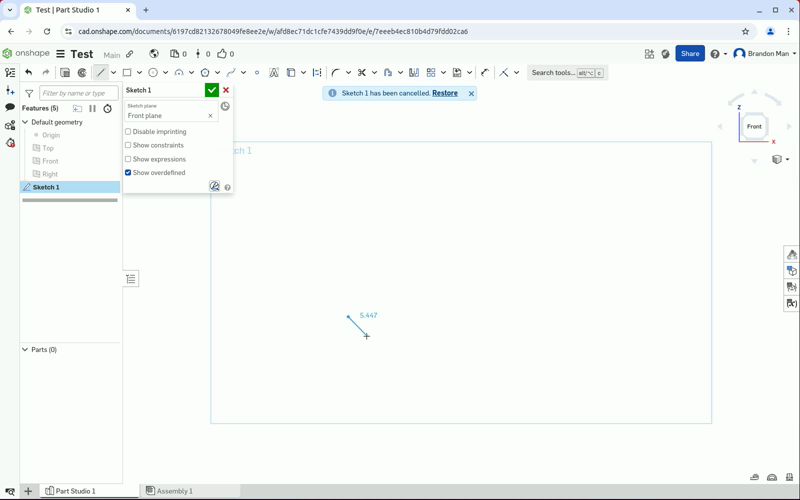
key_up(shift)
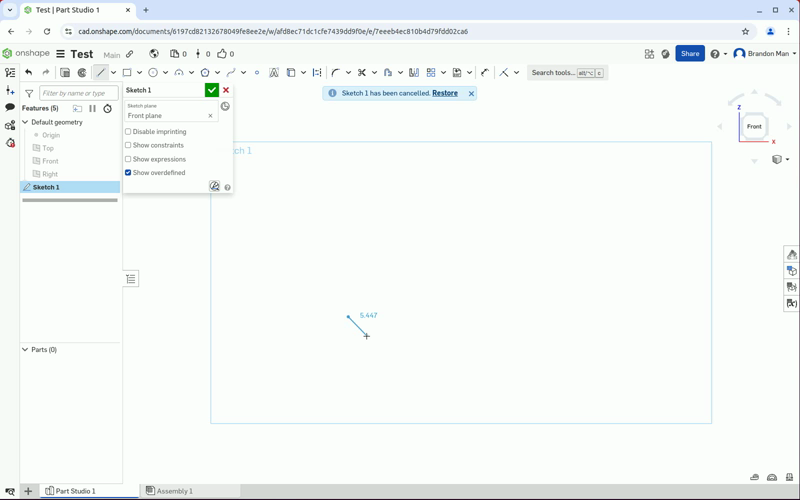
key_down(shift)
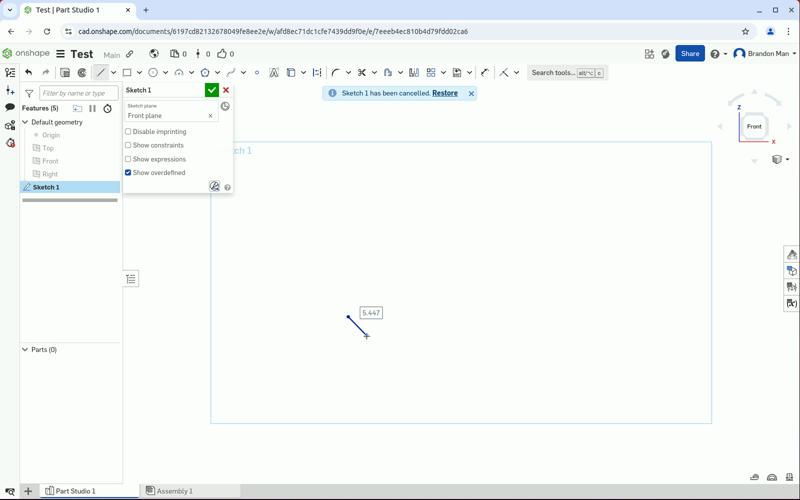
mouse_move(552, 335)
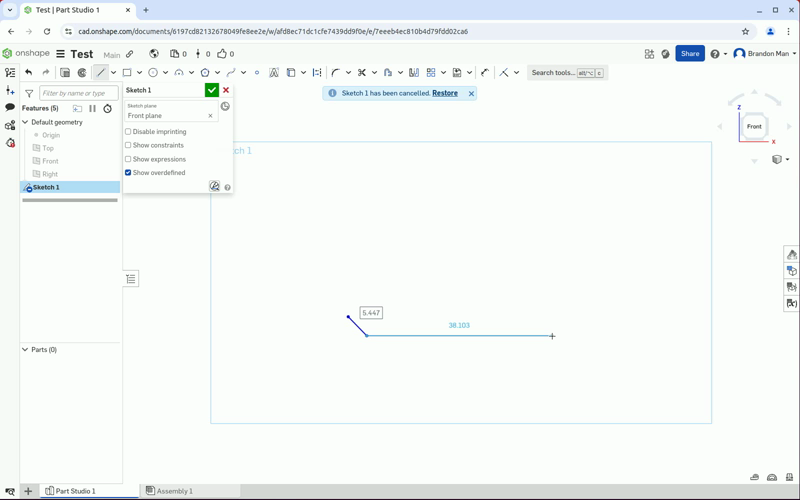
click(552, 335)
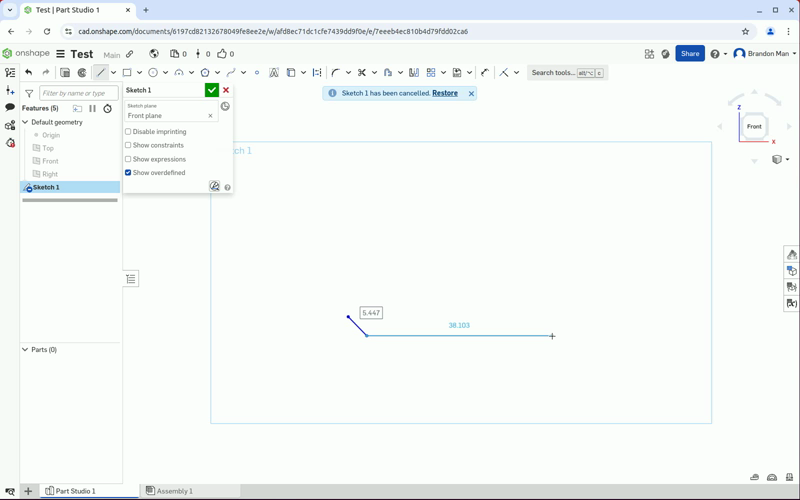
key_up(shift)
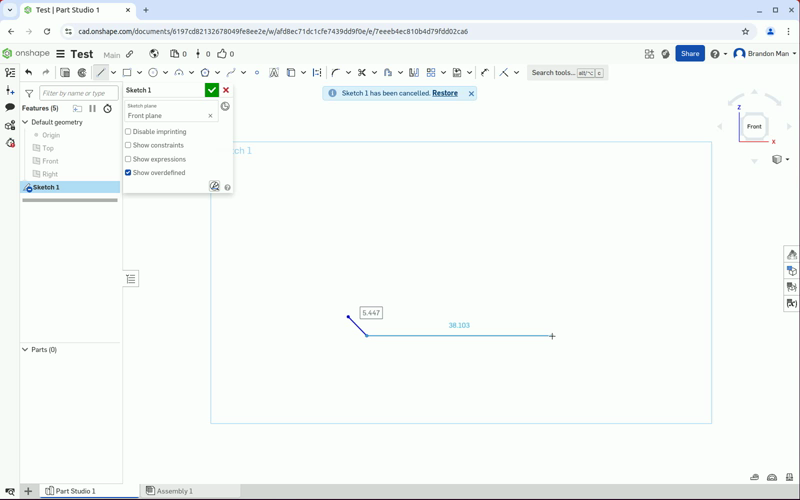
key_down(shift)
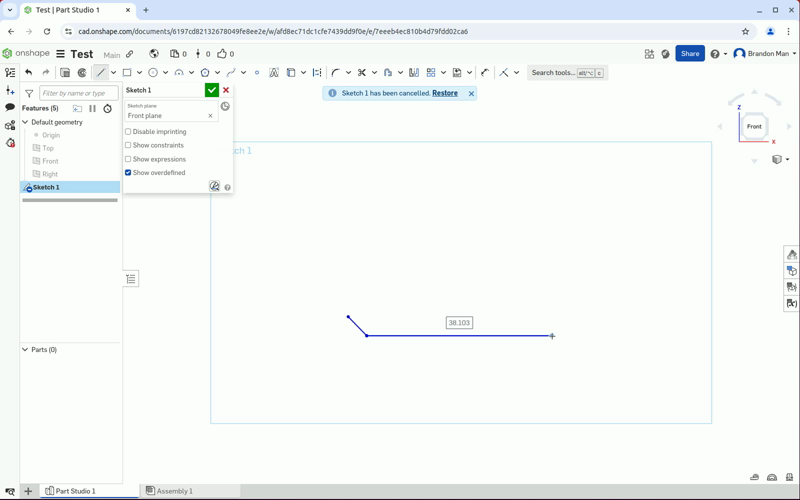
mouse_move(582, 335)
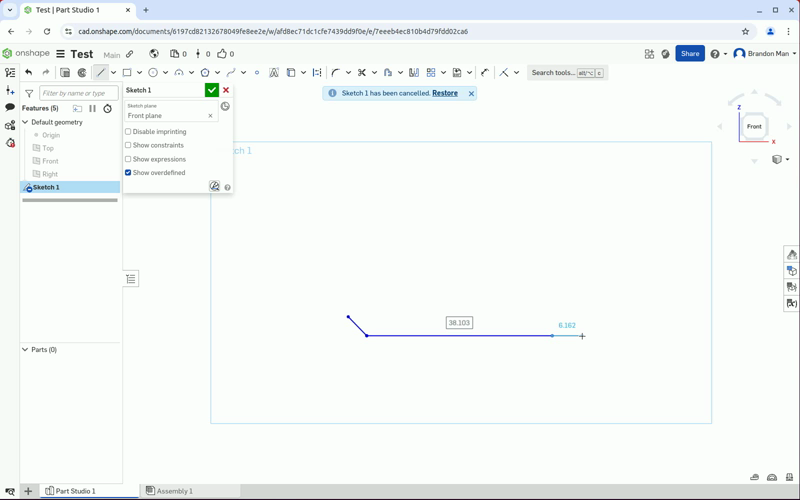
mouse_move(570, 317)
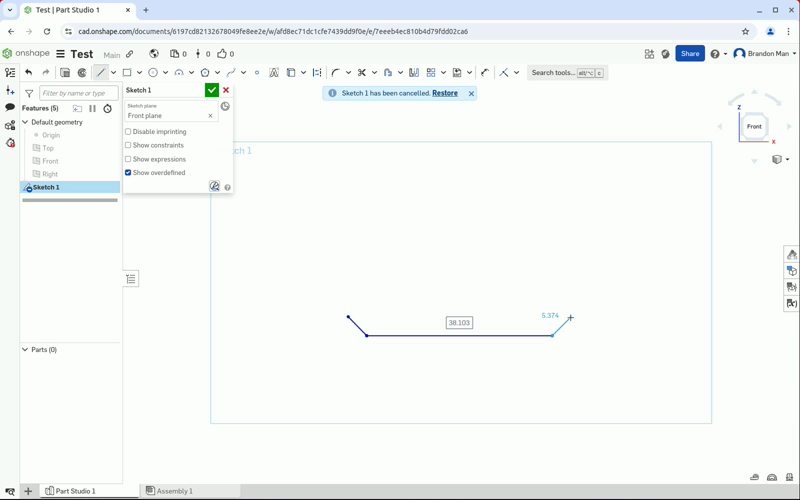
click(570, 317)
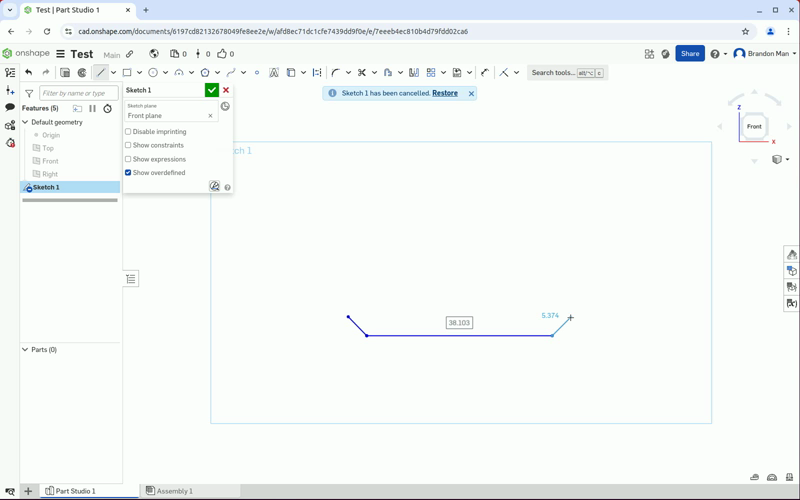
key_up(shift)
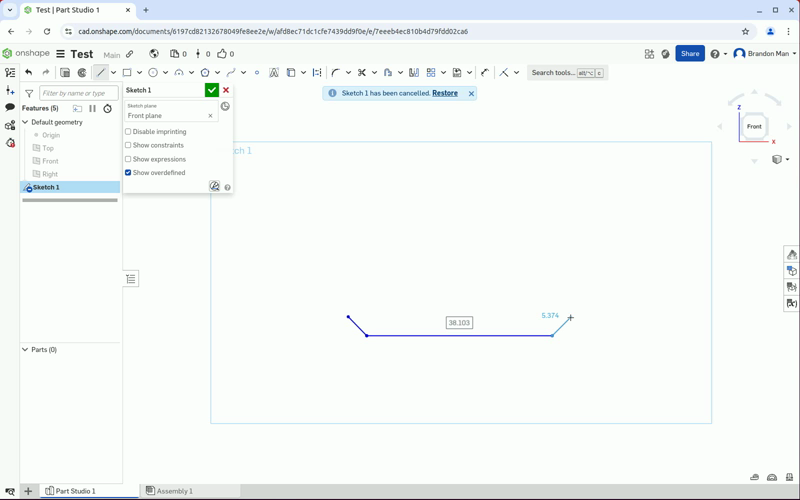
key_down(shift)
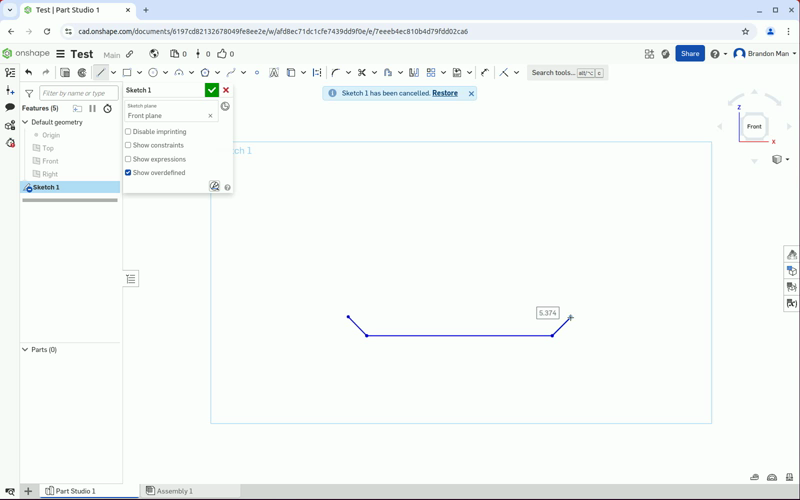
mouse_move(570, 223)
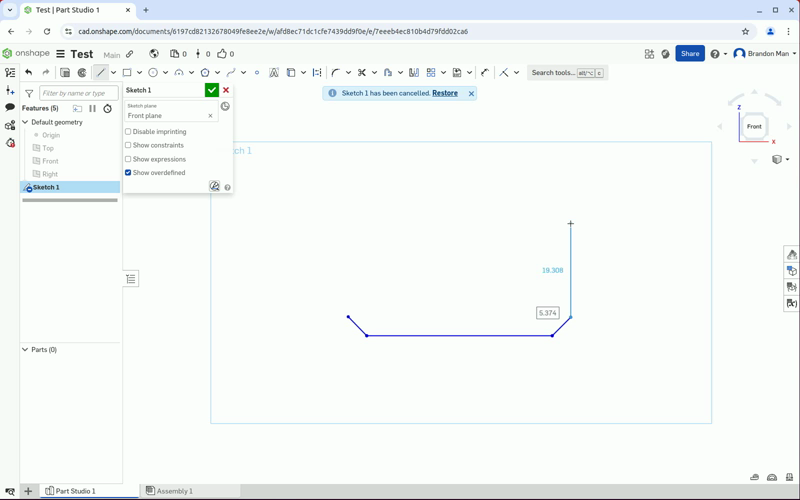
click(570, 223)
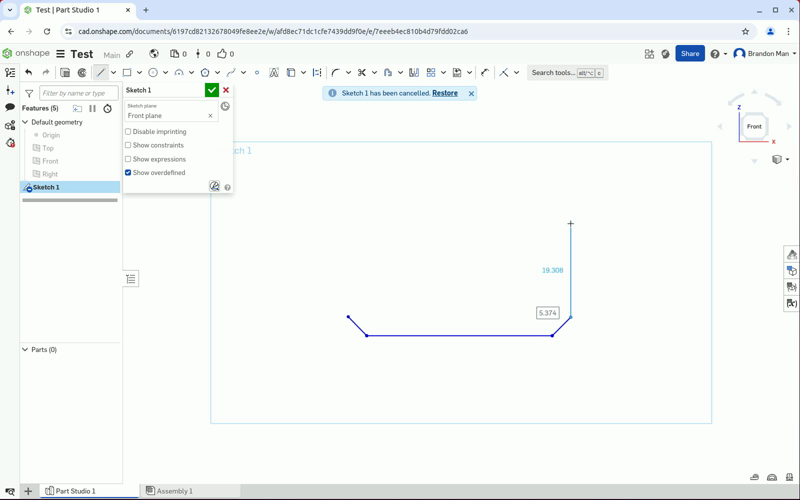
key_up(shift)
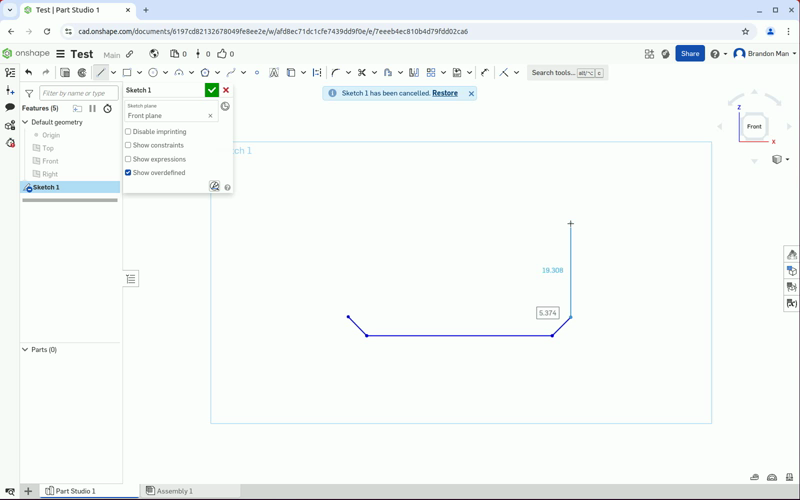
key_down(shift)
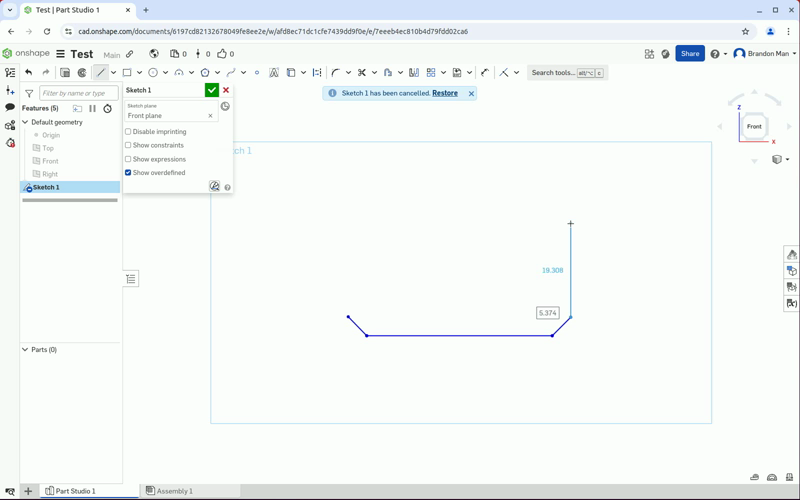
mouse_move(589, 223)
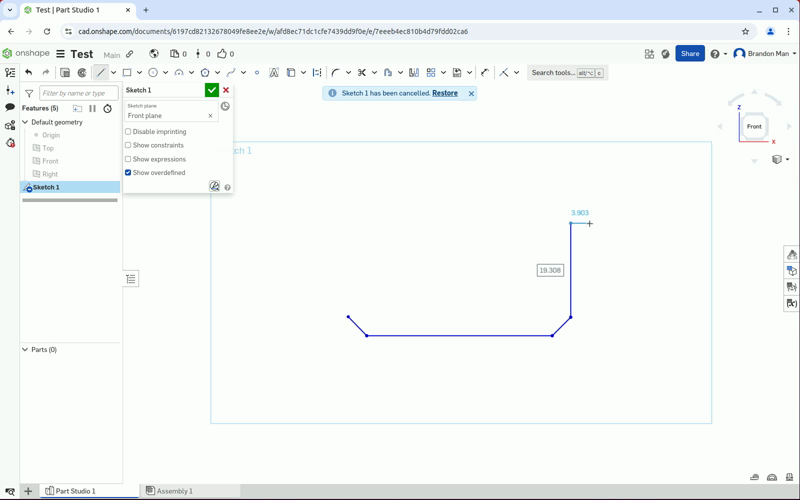
mouse_move(561, 223)
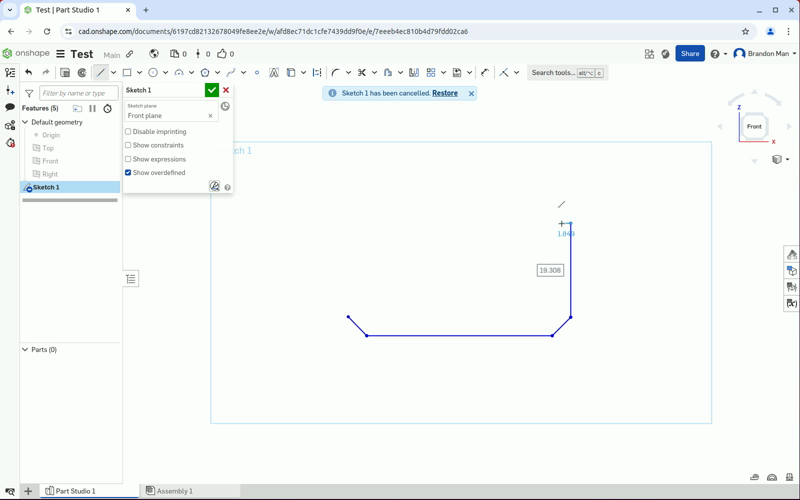
click(561, 223)
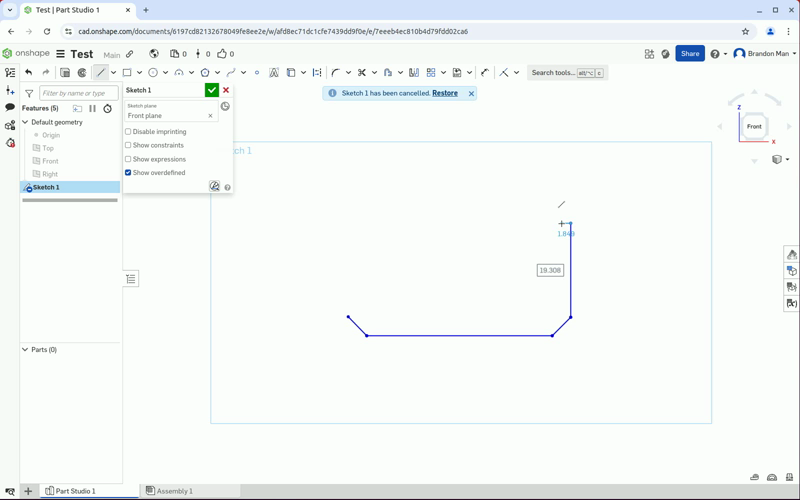
key_up(shift)
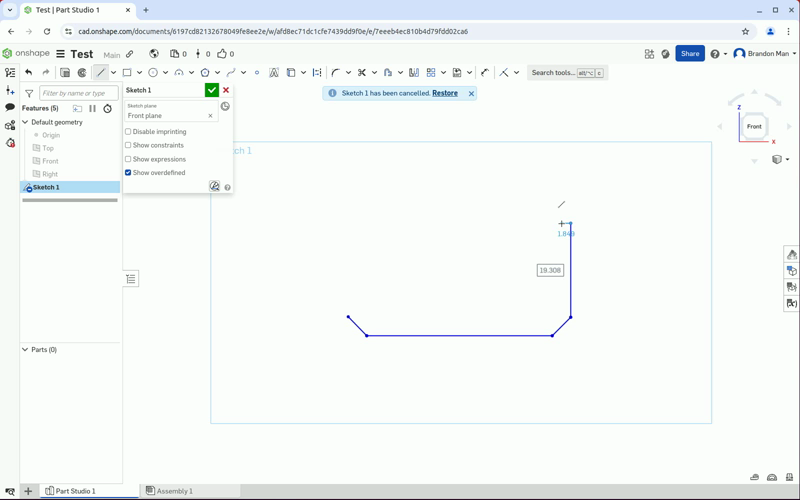
key_down(shift)
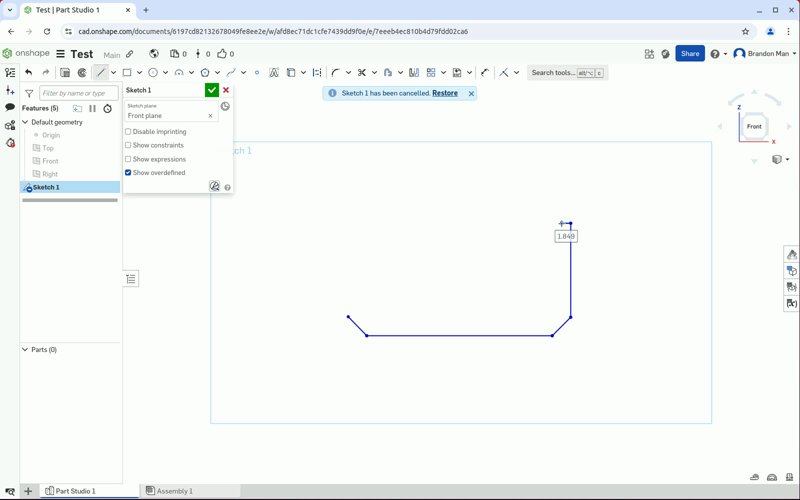
mouse_move(589, 223)
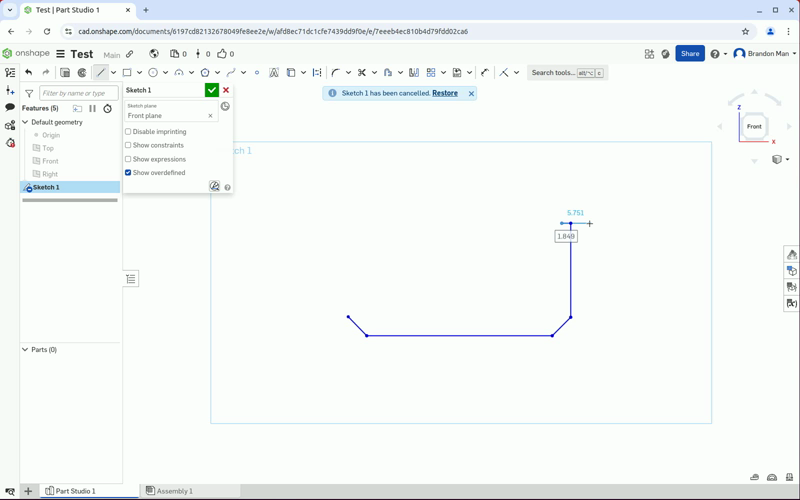
mouse_move(561, 237)
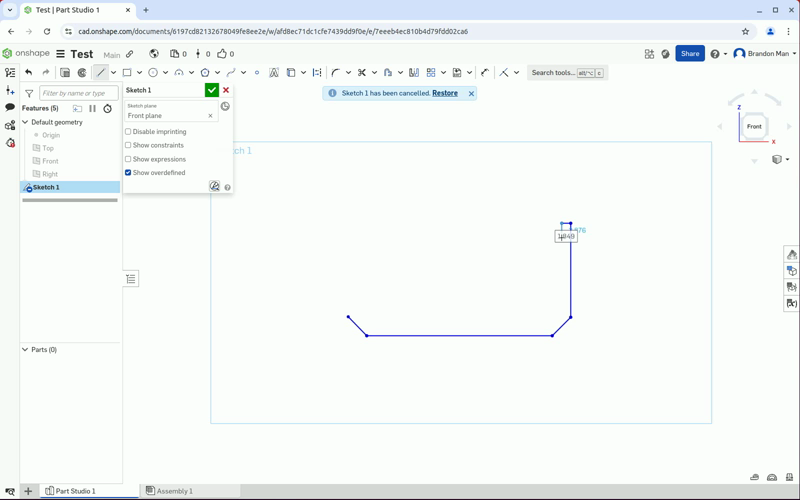
click(561, 237)
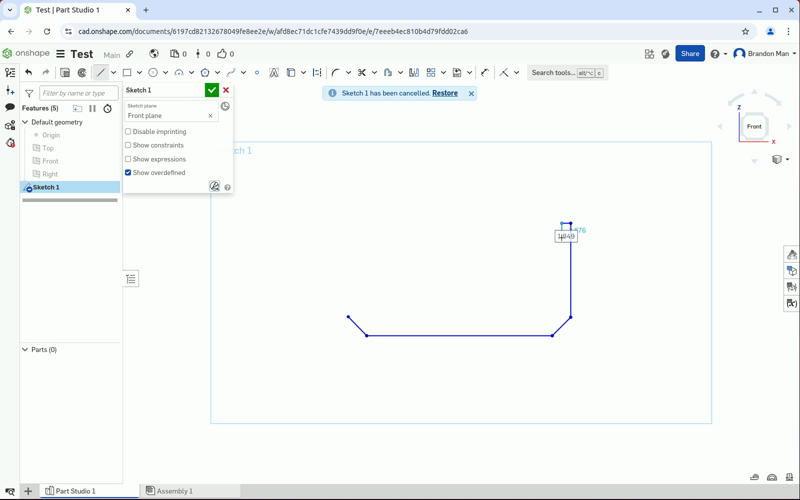
key_up(shift)
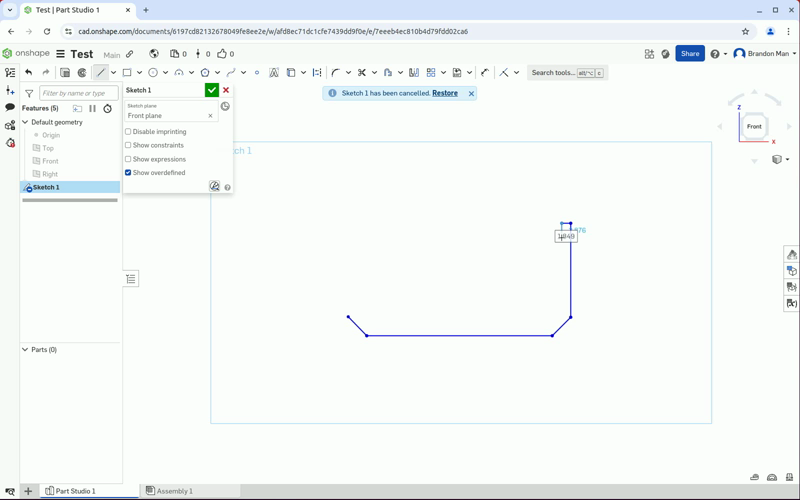
key_down(shift)
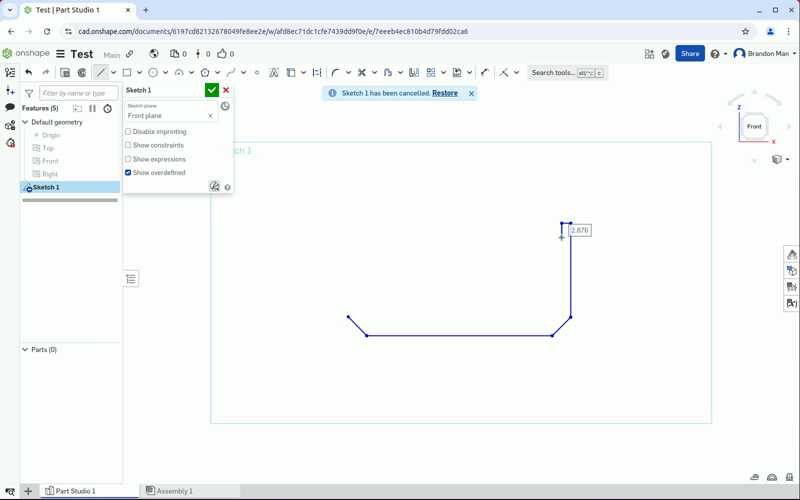
mouse_move(589, 237)
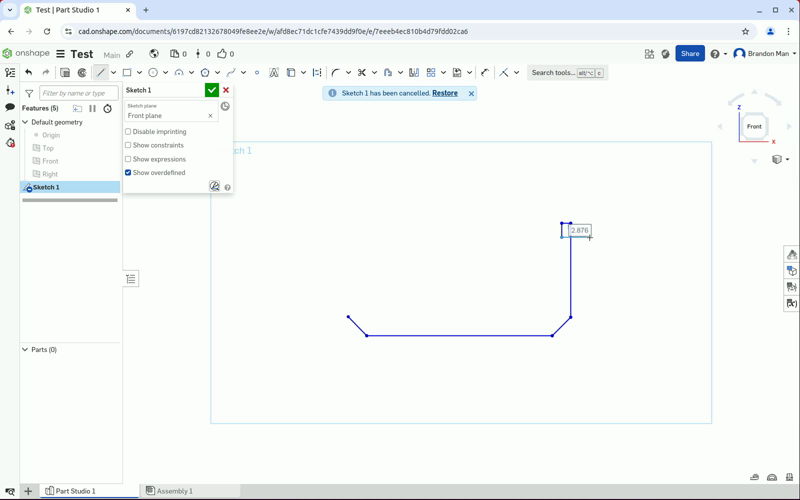
mouse_move(554, 237)
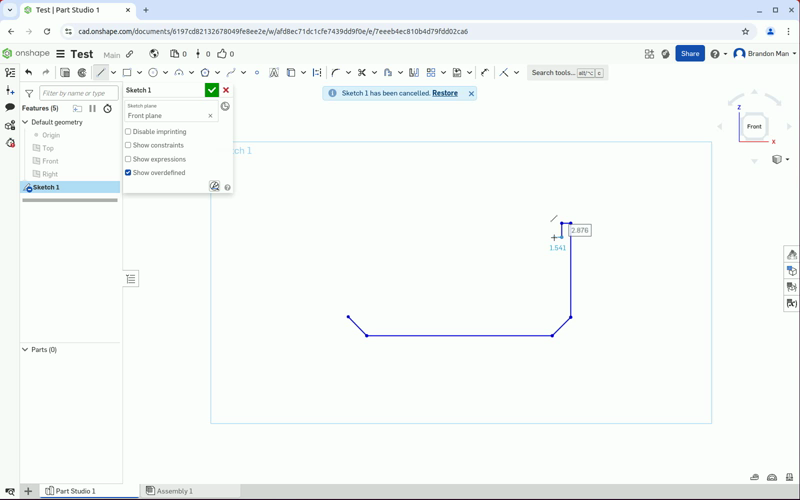
scroll(6)
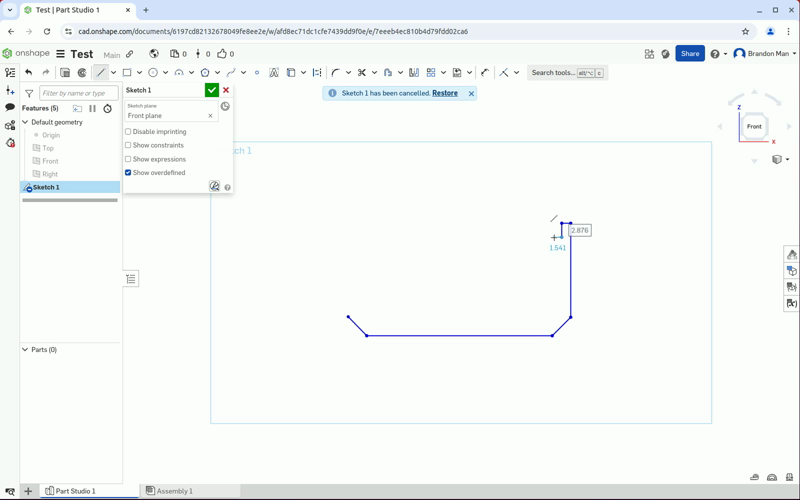
scroll(6)
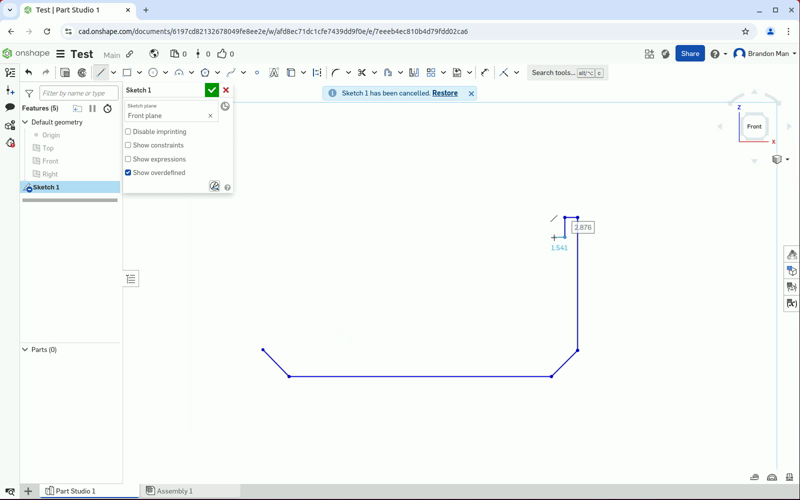
scroll(6)
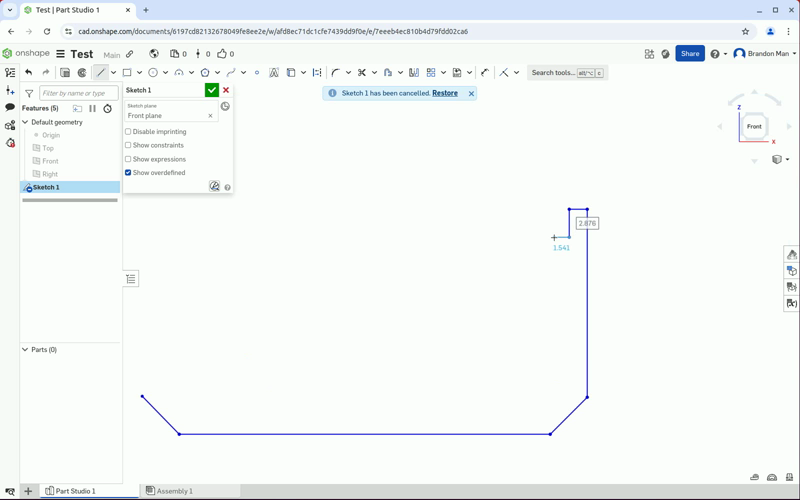
scroll(6)
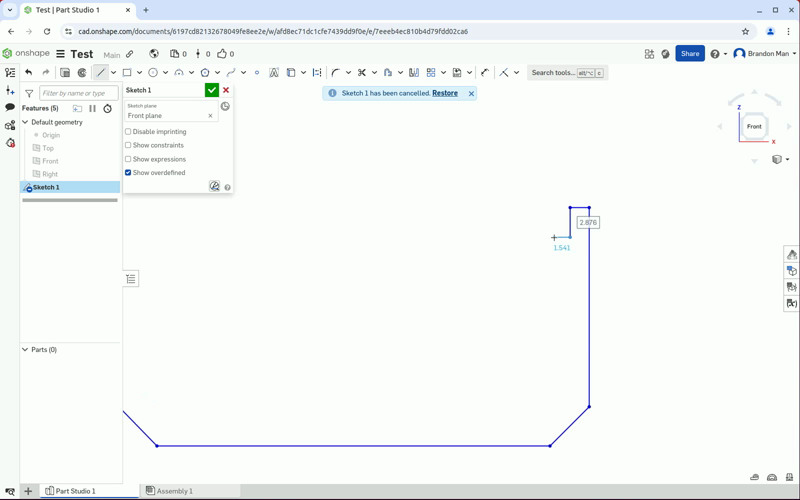
scroll(6)
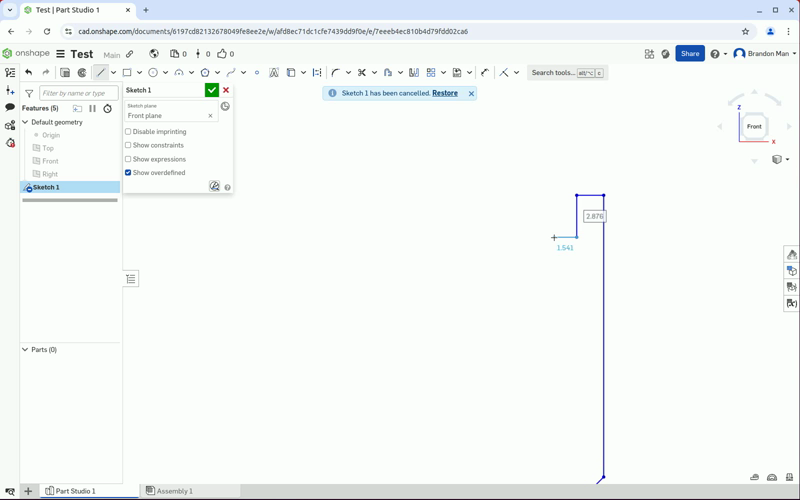
scroll(6)
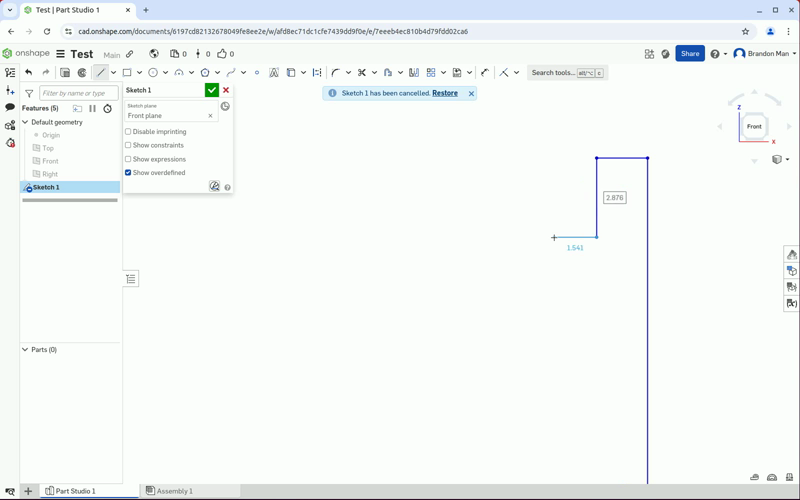
scroll(6)
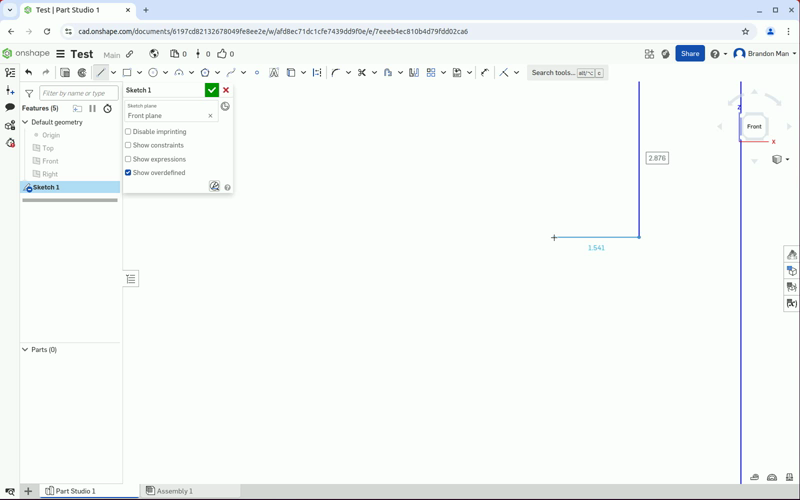
click(554, 237)
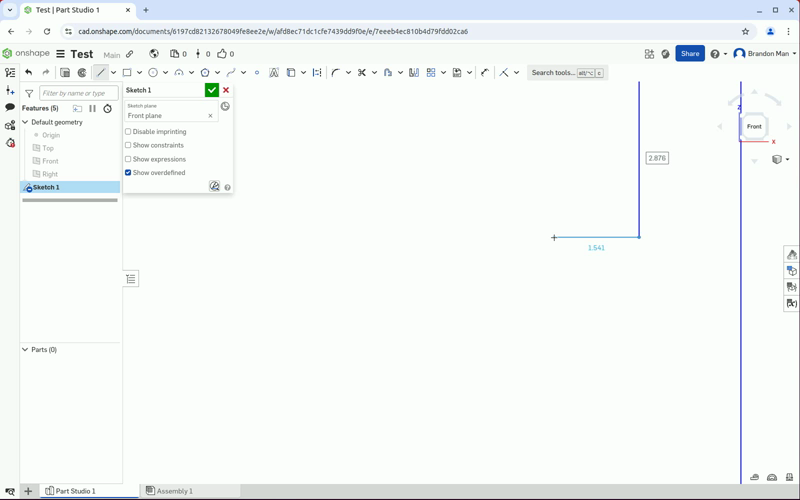
scroll(-6)
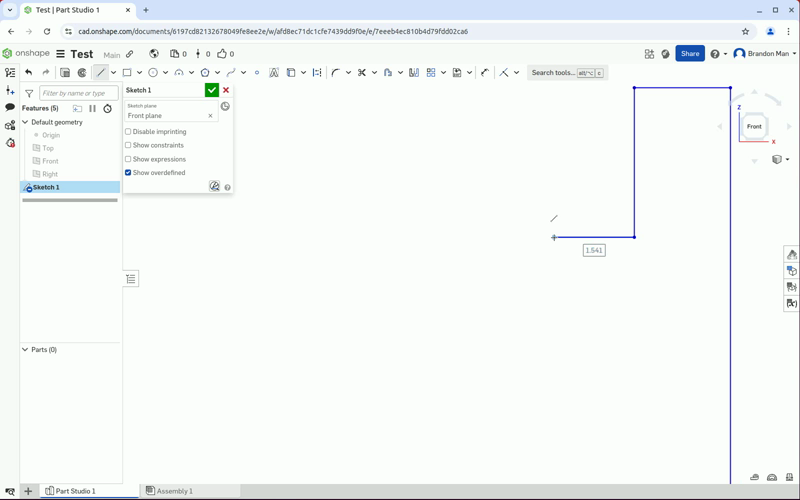
scroll(-6)
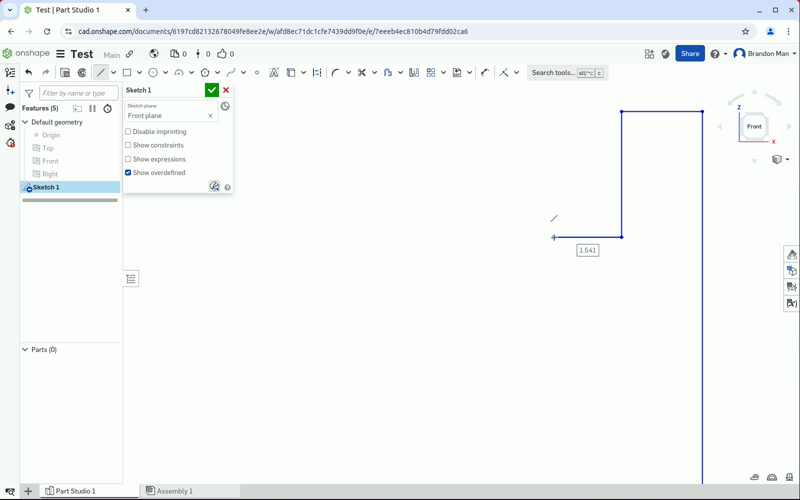
scroll(-6)
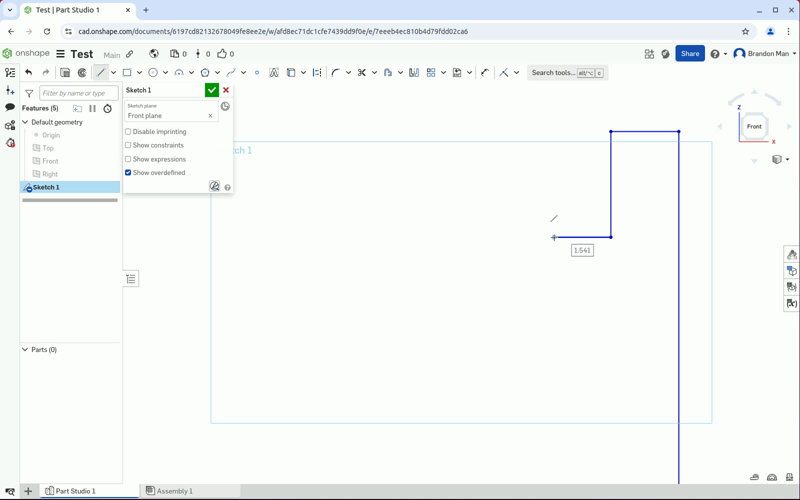
scroll(-6)
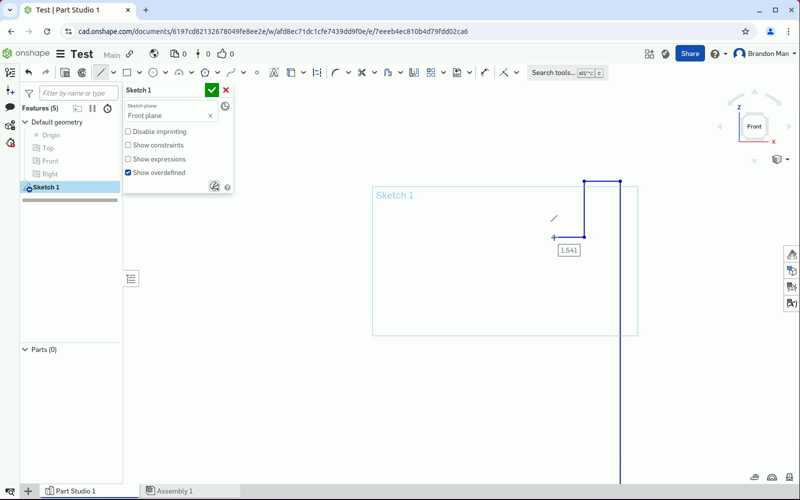
scroll(-6)
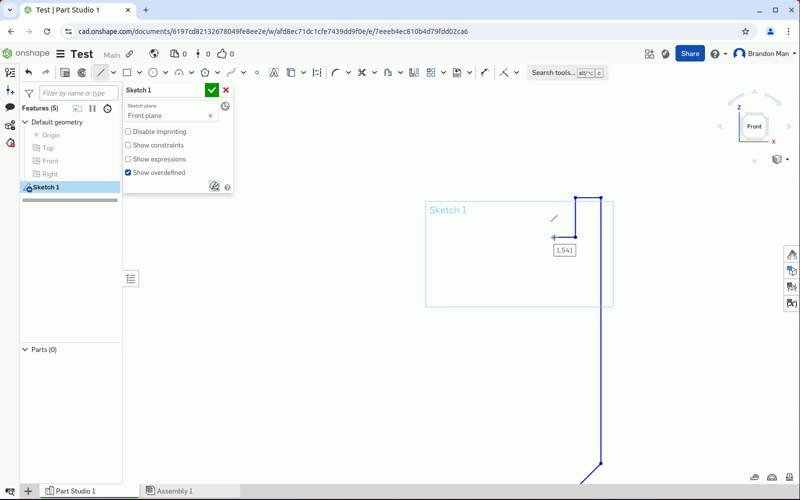
scroll(-6)
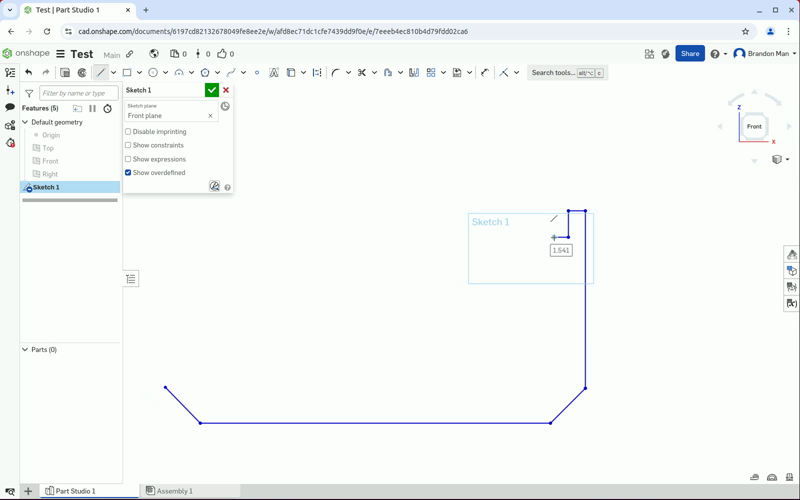
scroll(-6)
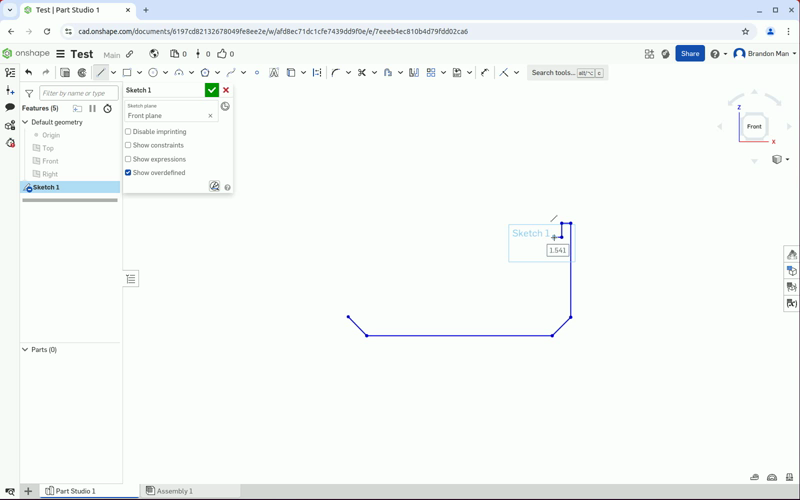
key_up(shift)
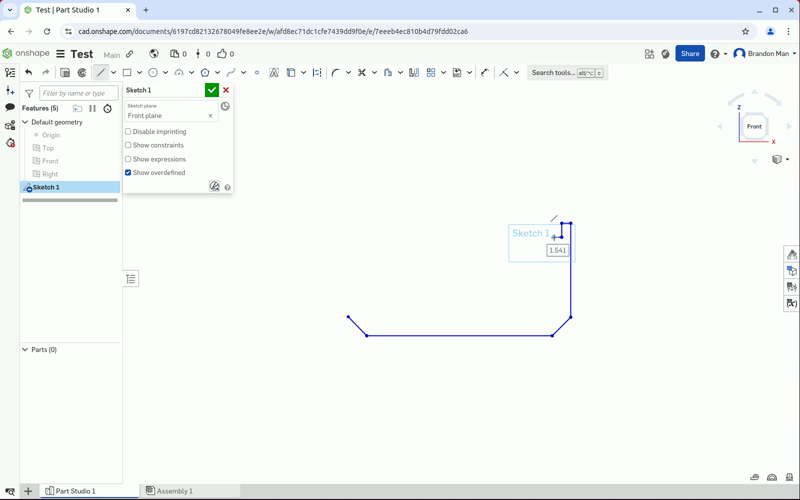
key_down(shift)
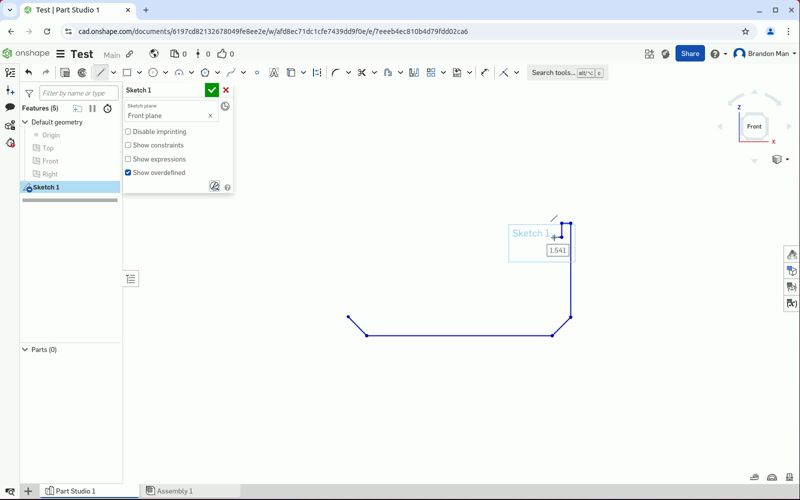
mouse_move(584, 237)
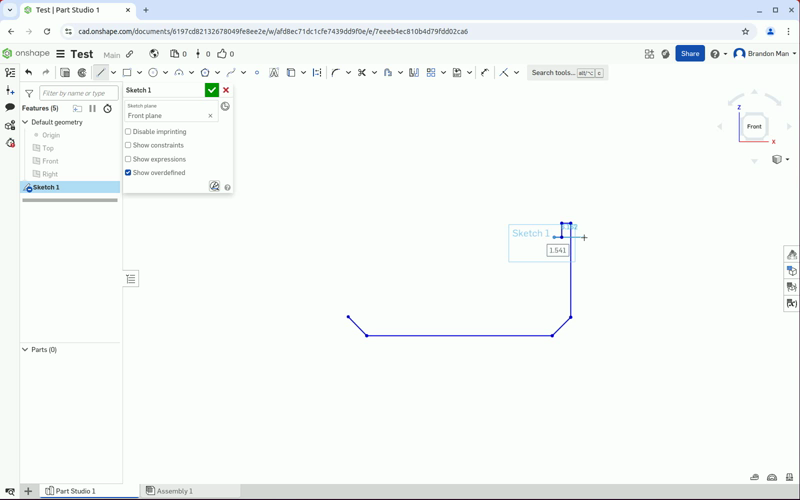
mouse_move(554, 246)
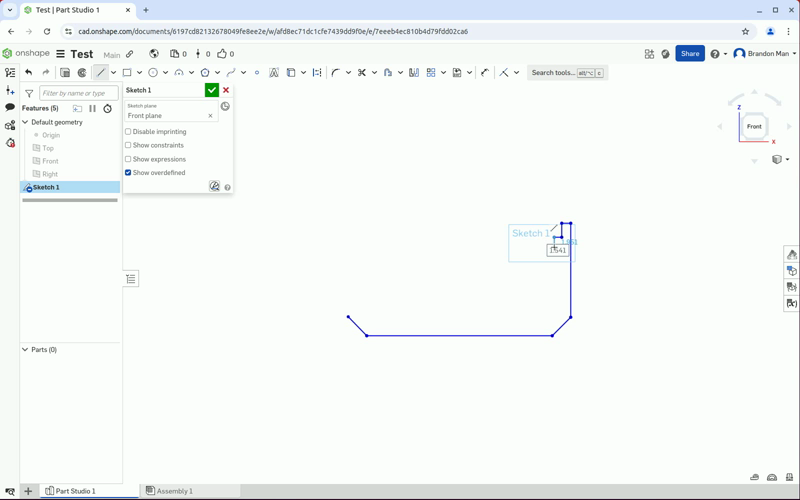
click(554, 246)
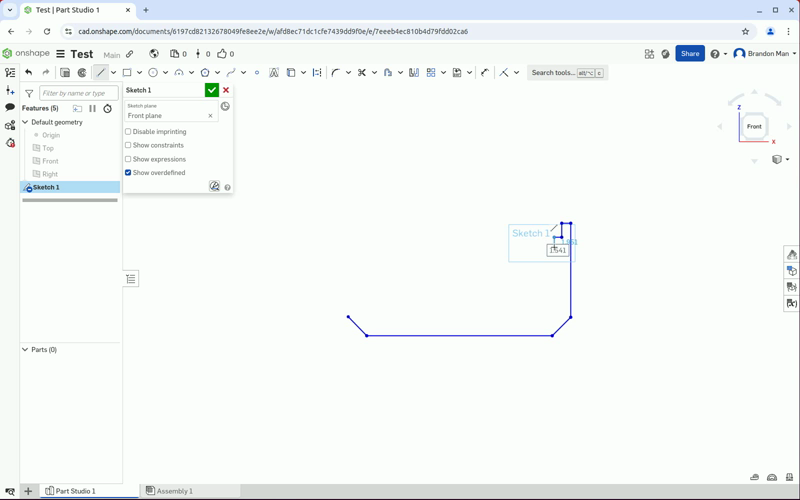
key_up(shift)
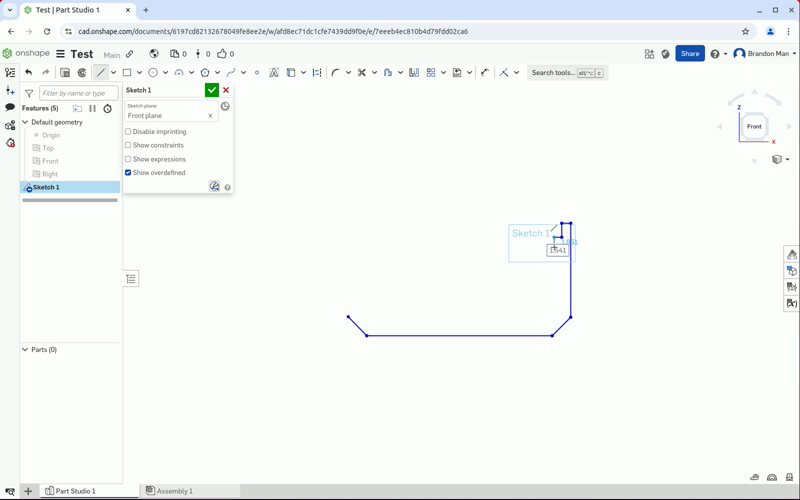
key_down(shift)
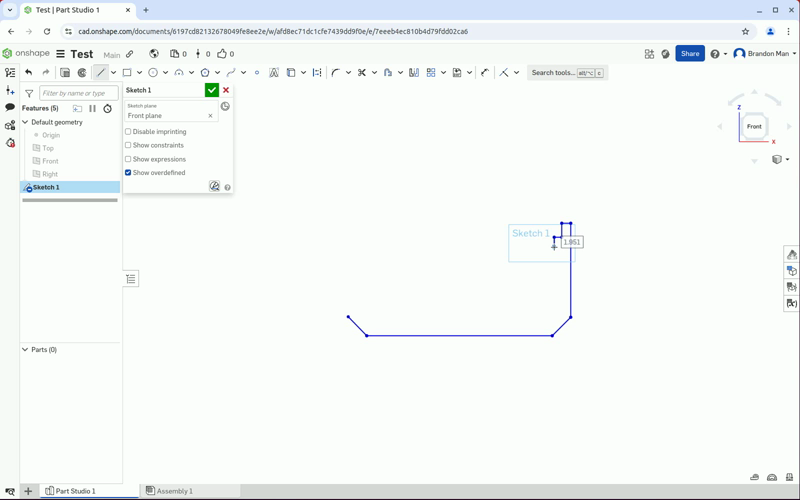
mouse_move(584, 246)
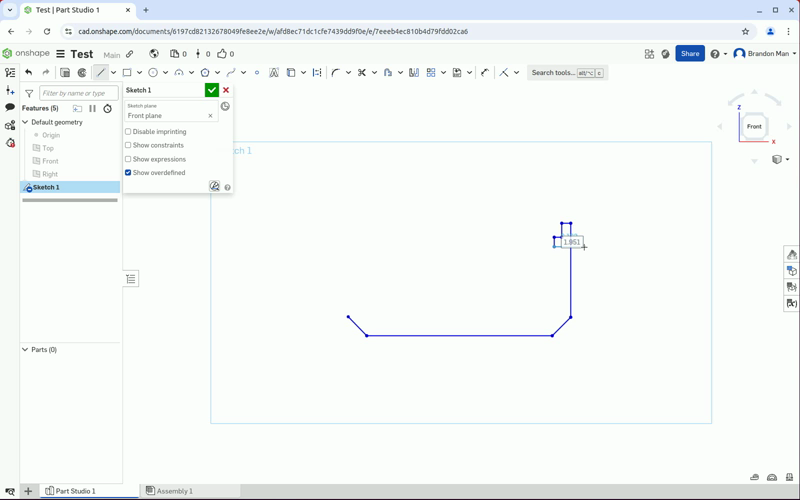
mouse_move(561, 246)
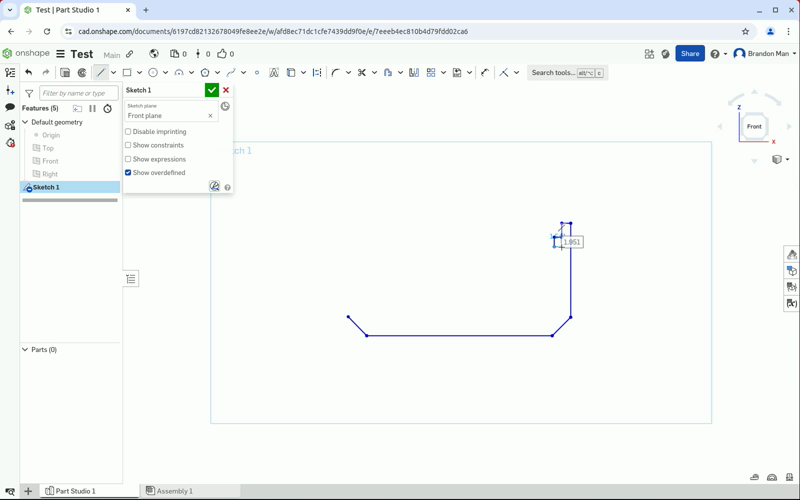
scroll(6)
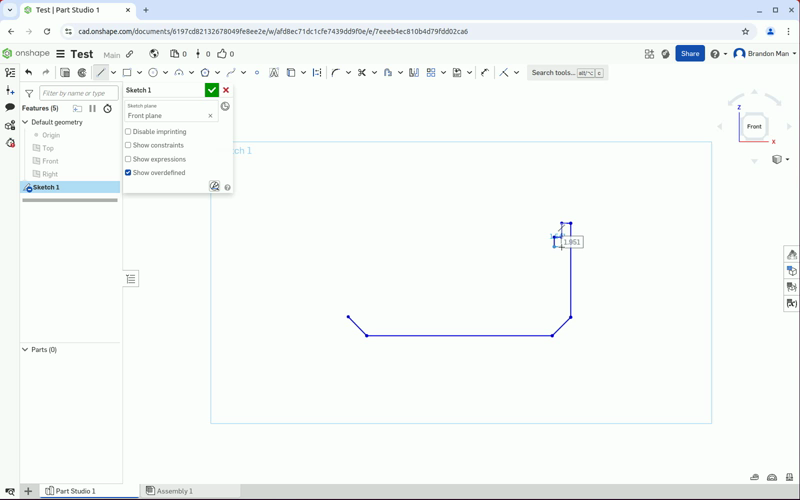
scroll(6)
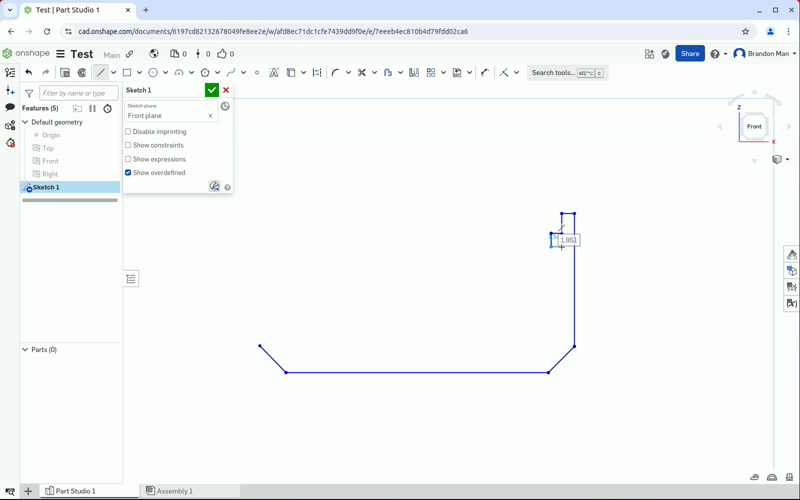
scroll(6)
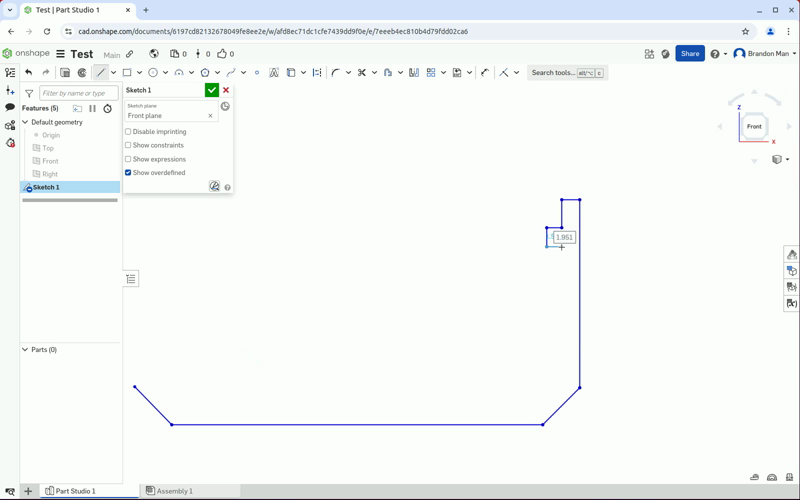
scroll(6)
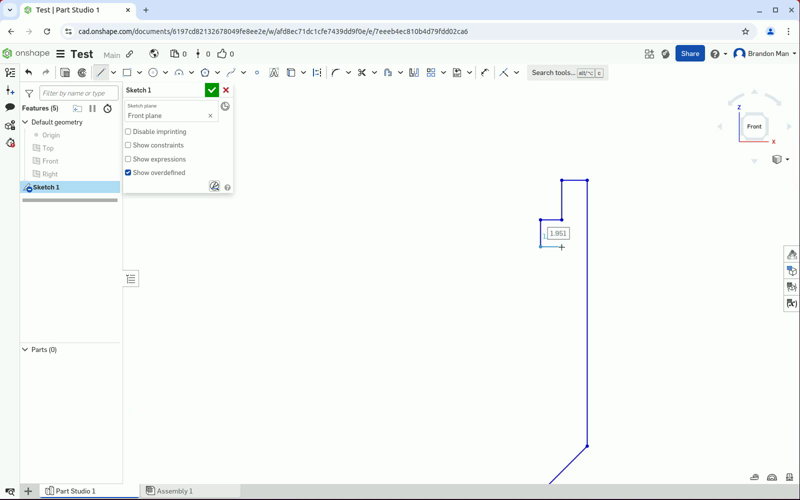
scroll(6)
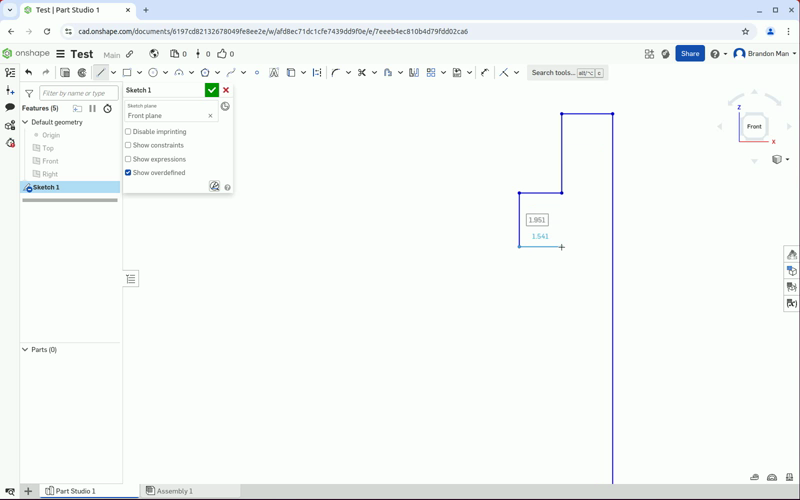
scroll(6)
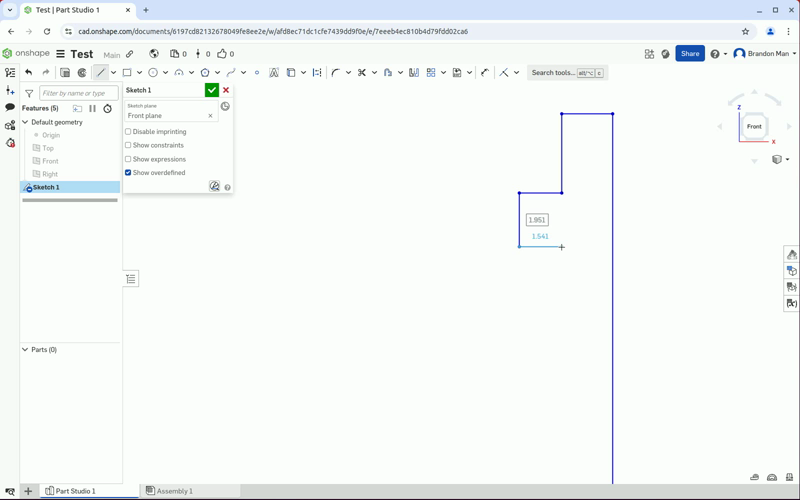
scroll(6)
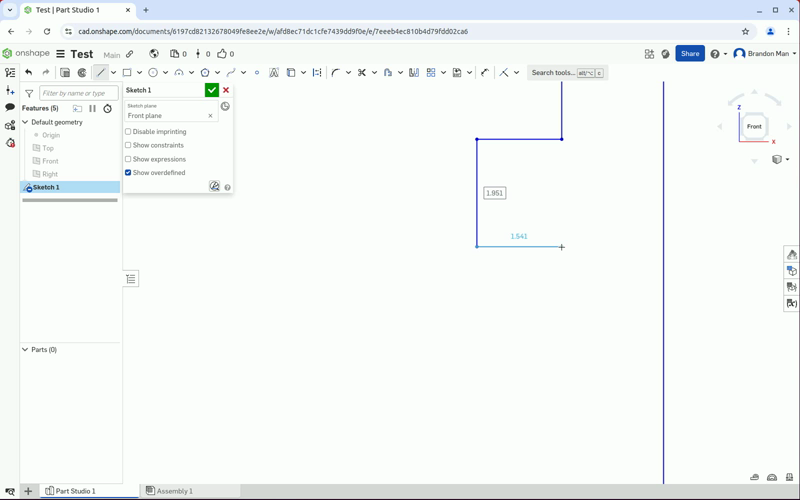
click(561, 246)
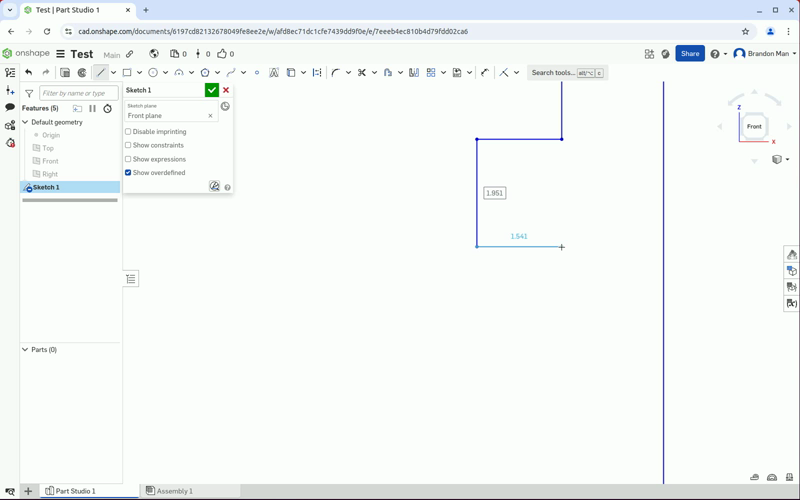
scroll(-6)
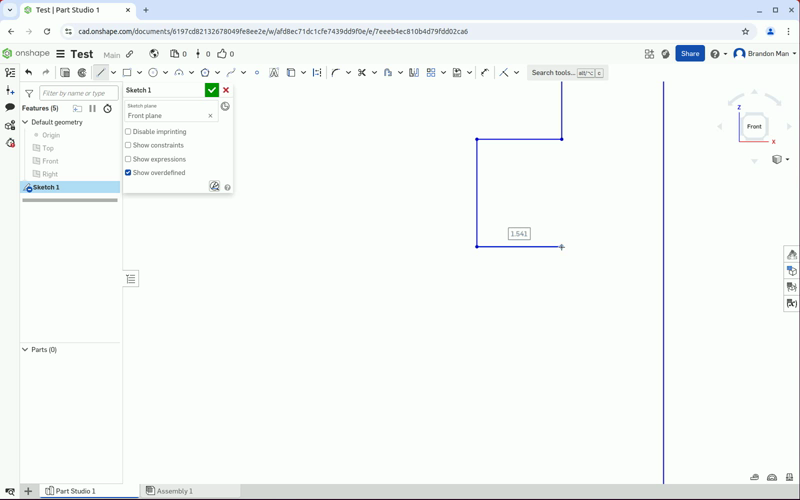
scroll(-6)
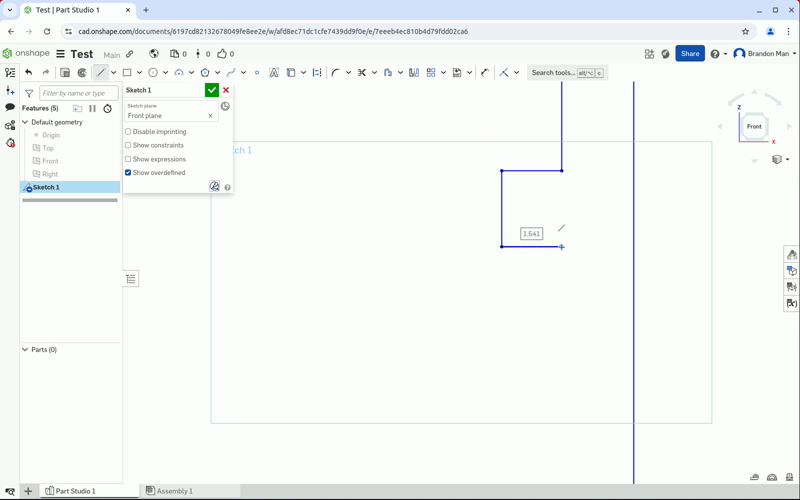
scroll(-6)
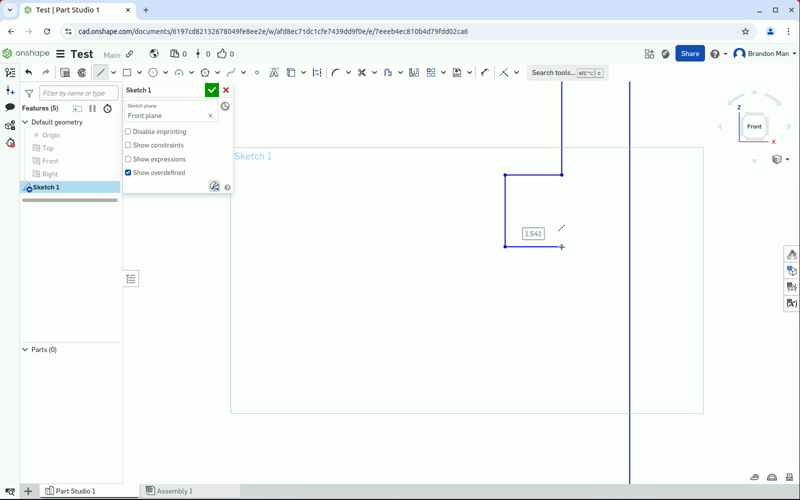
scroll(-6)
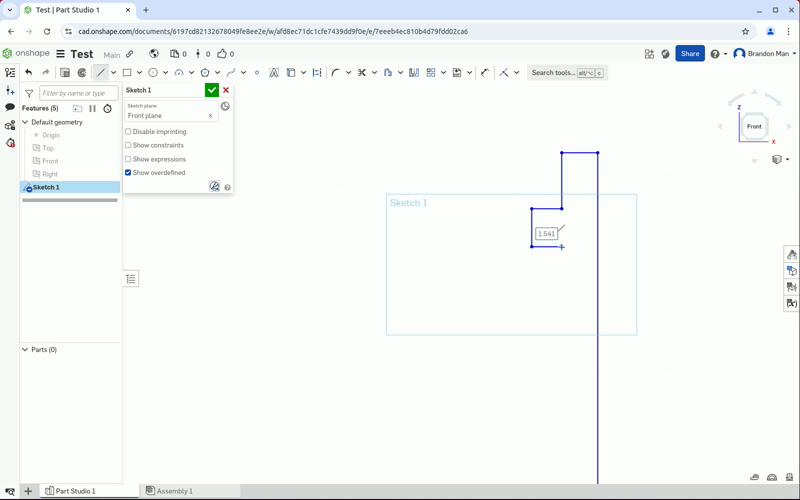
scroll(-6)
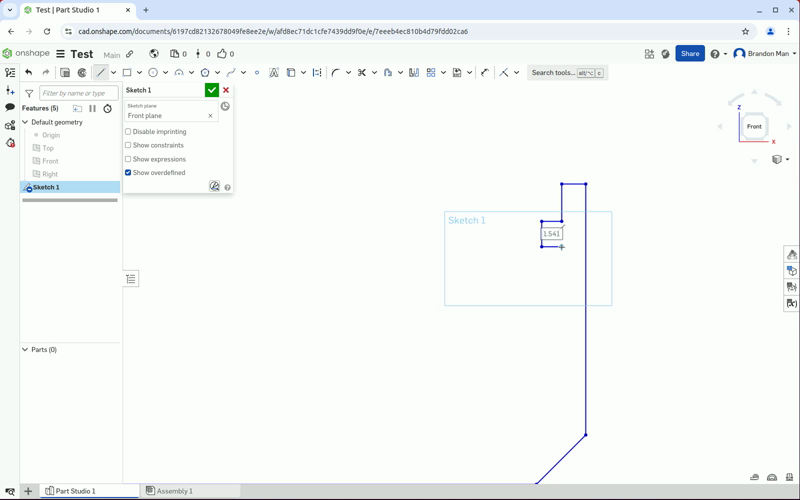
scroll(-6)
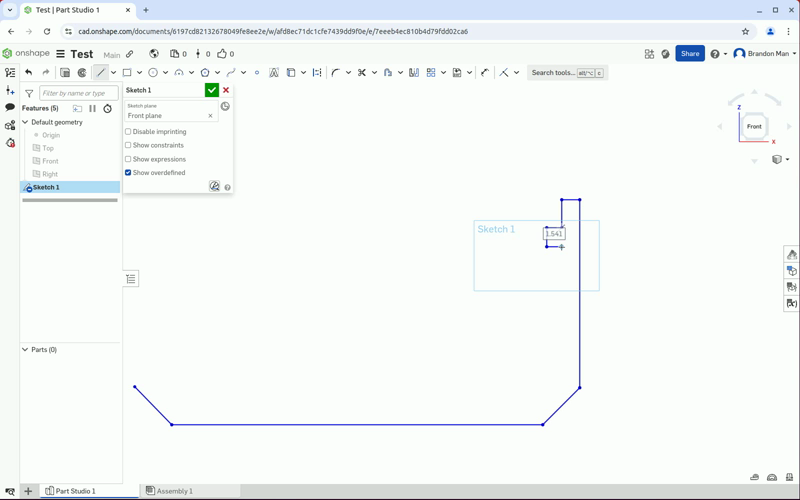
scroll(-6)
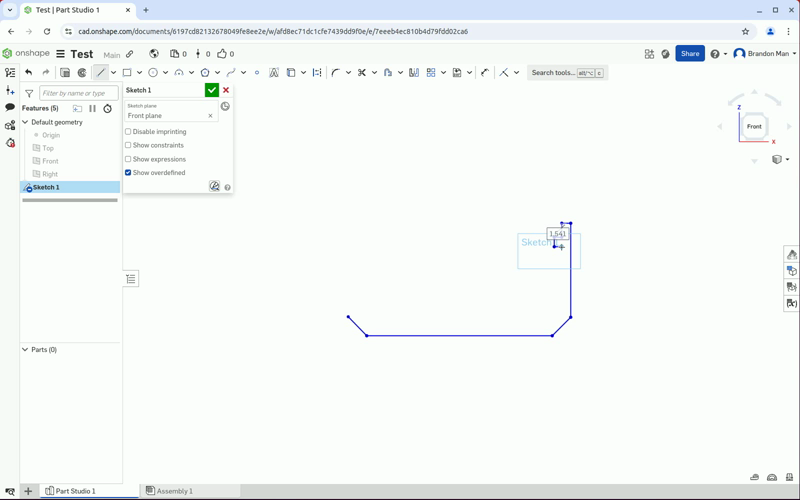
key_up(shift)
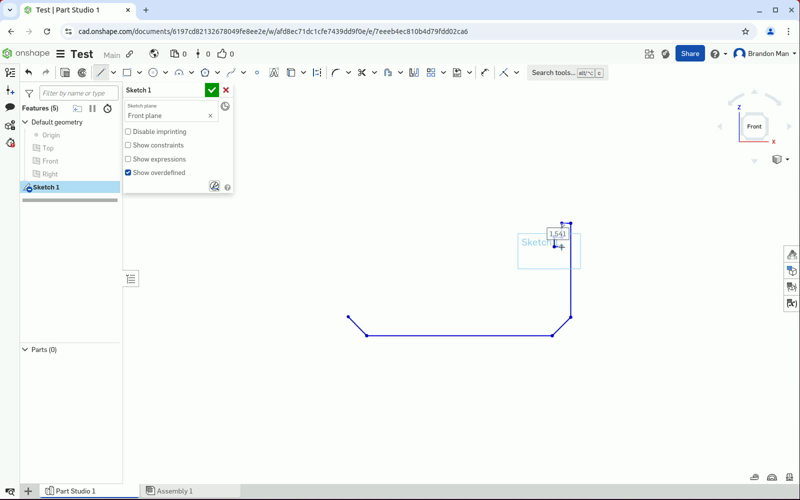
key_down(shift)
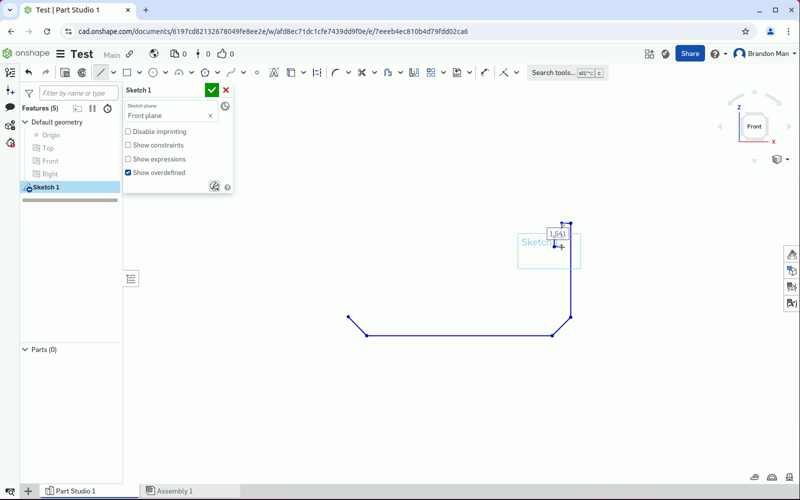
mouse_move(589, 246)
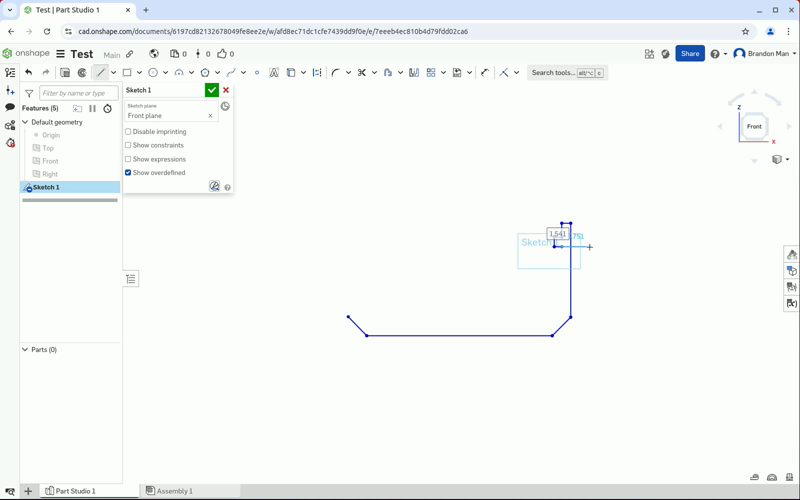
mouse_move(561, 274)
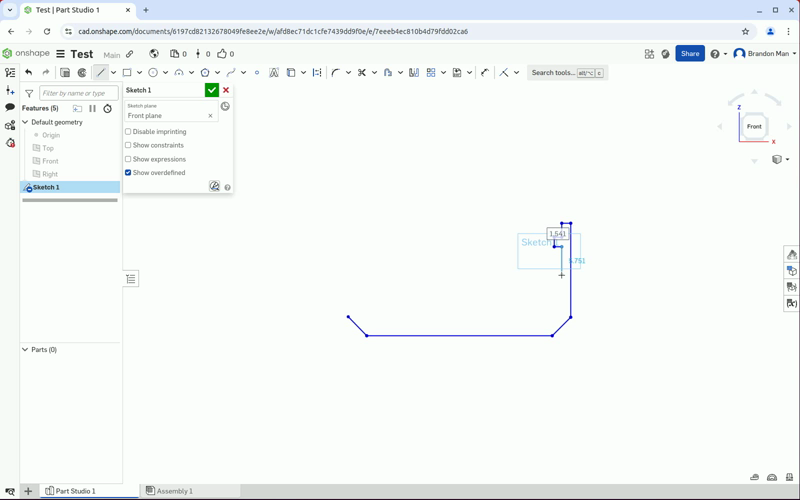
click(561, 274)
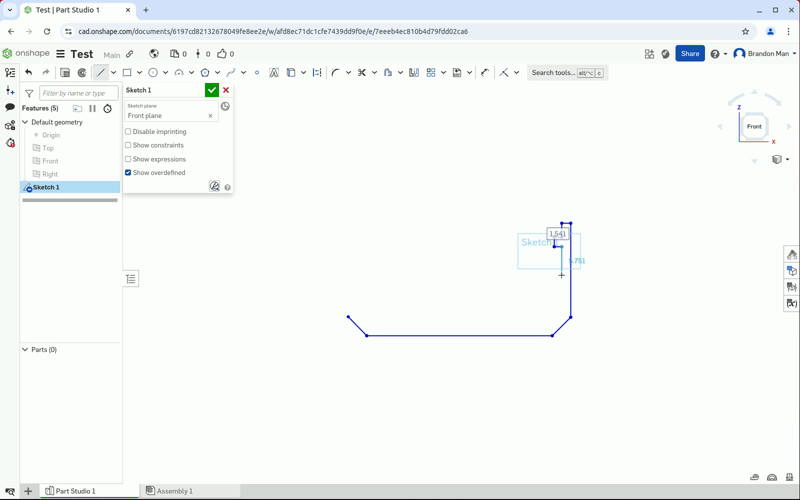
key_up(shift)
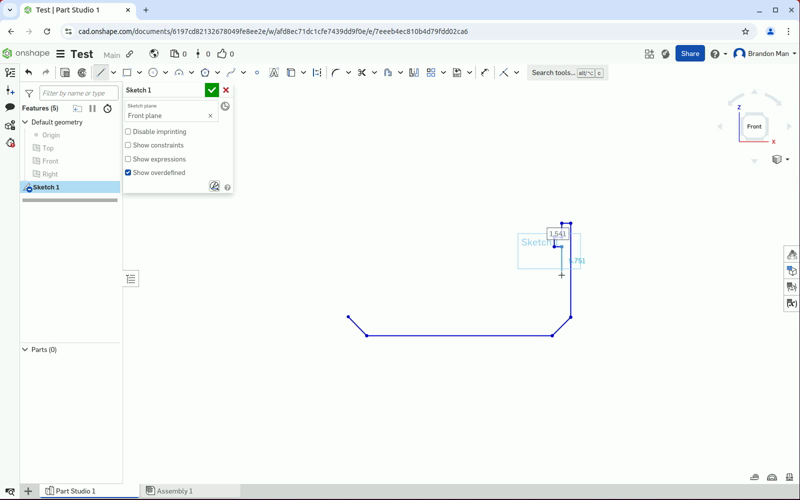
key_down(shift)
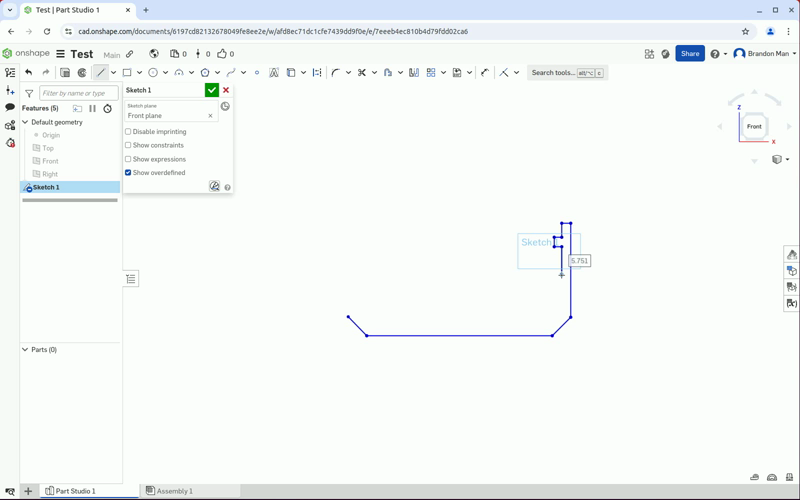
mouse_move(357, 274)
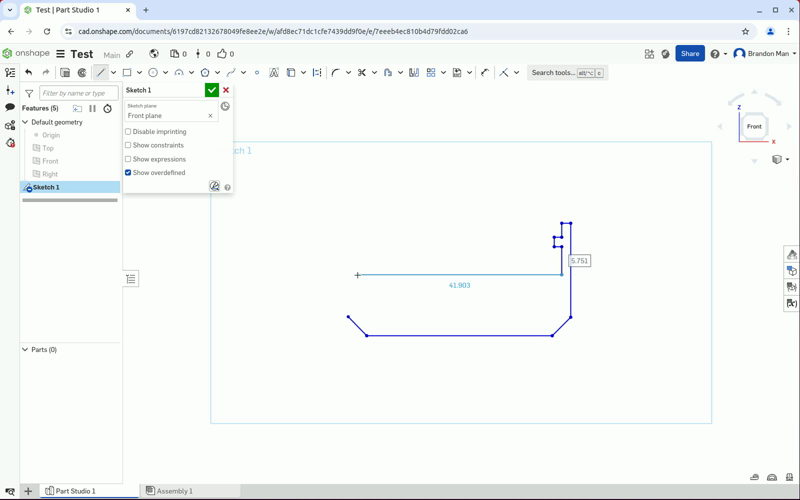
click(357, 274)
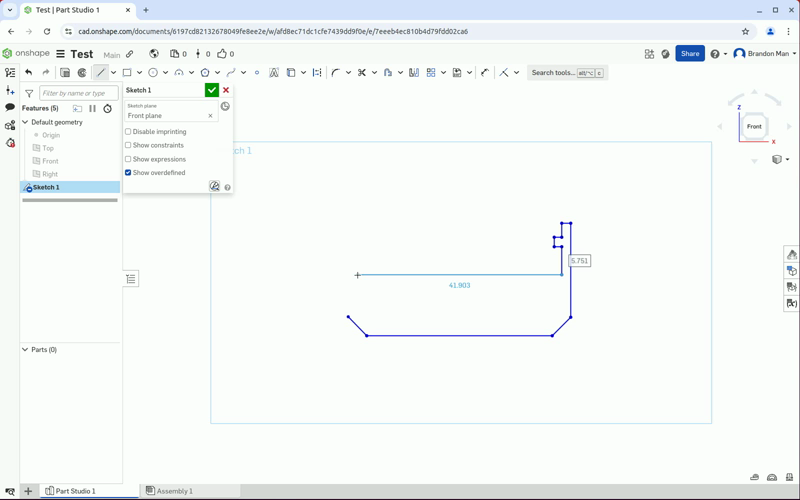
key_up(shift)
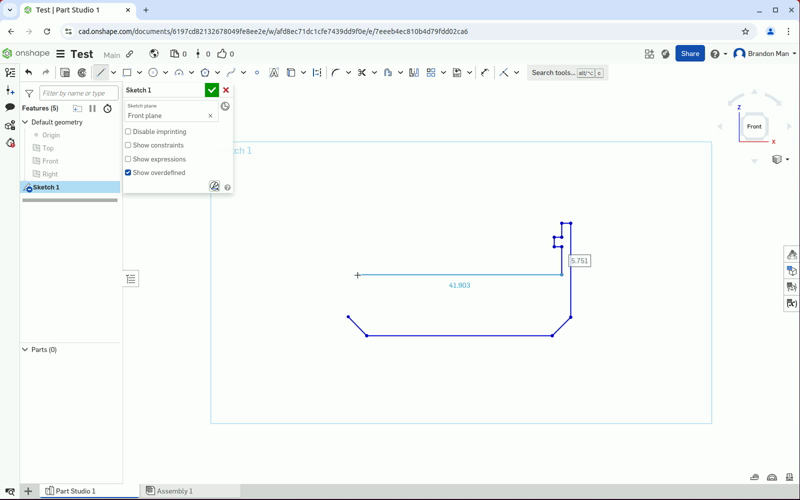
key_down(shift)
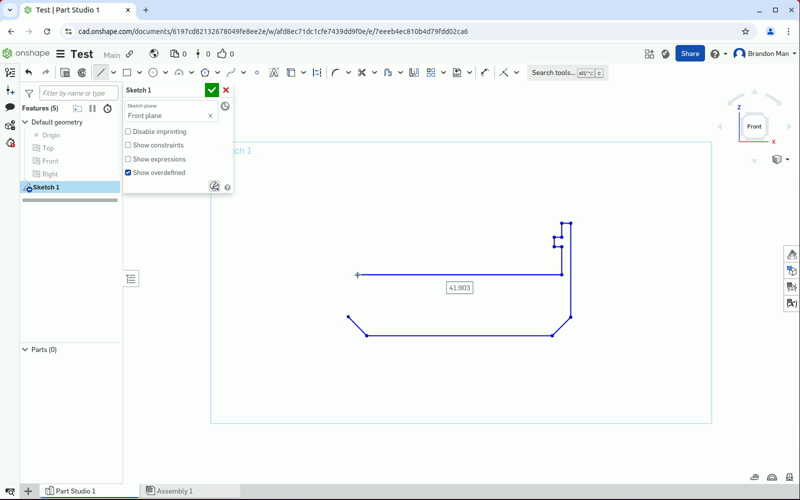
mouse_move(387, 274)
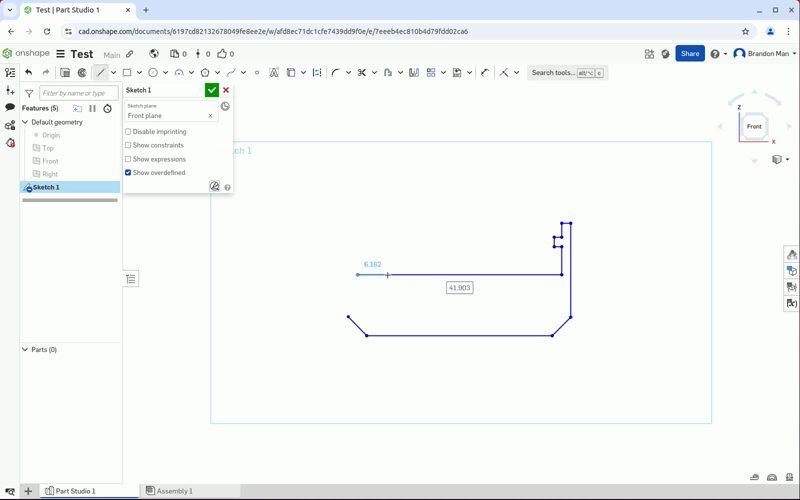
mouse_move(357, 249)
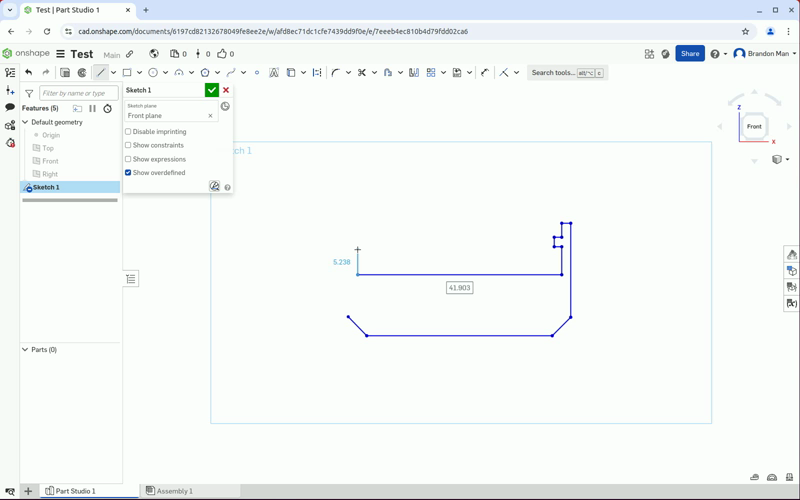
click(357, 249)
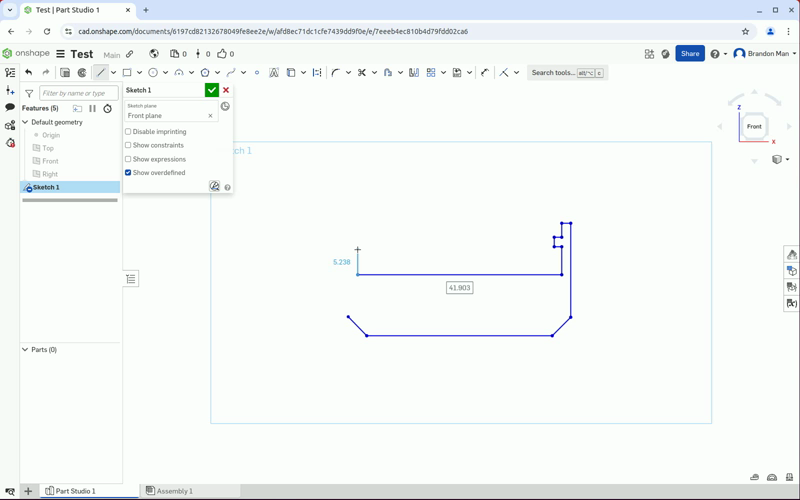
key_up(shift)
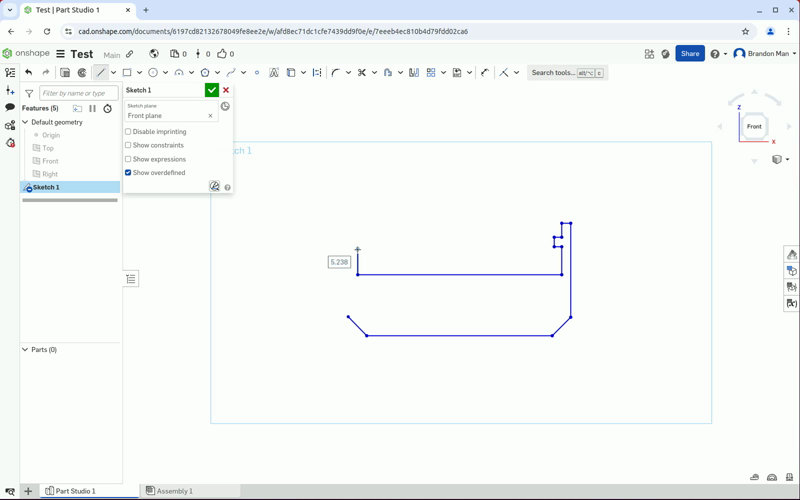
key_down(shift)
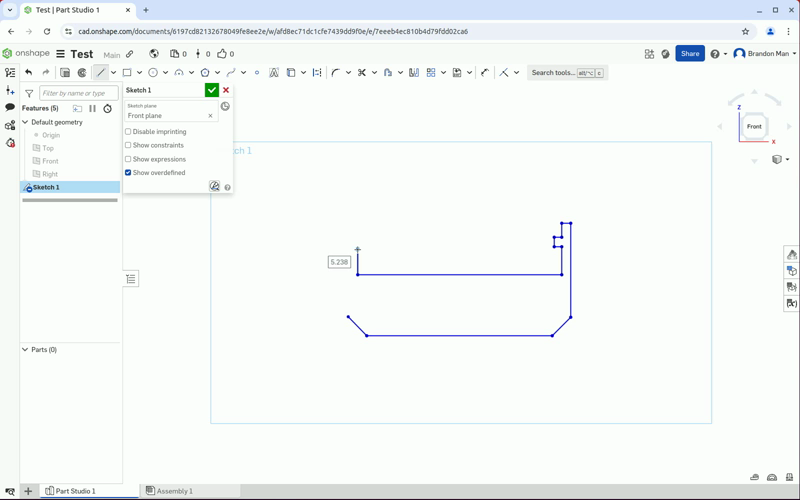
mouse_move(387, 249)
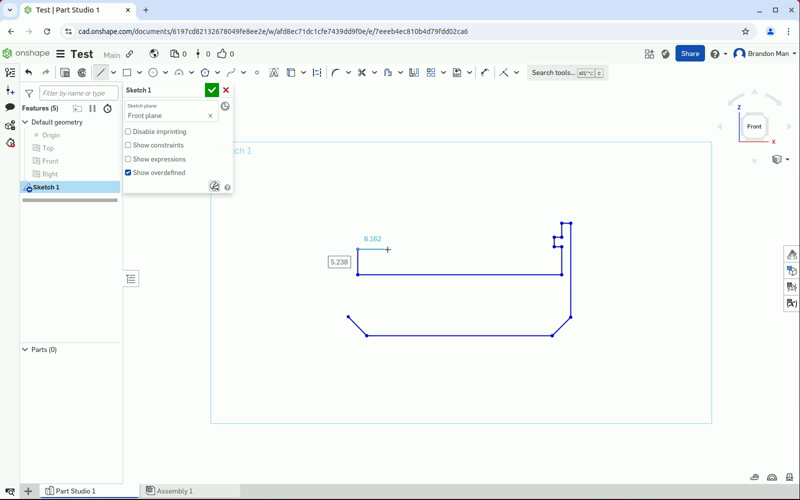
mouse_move(348, 249)
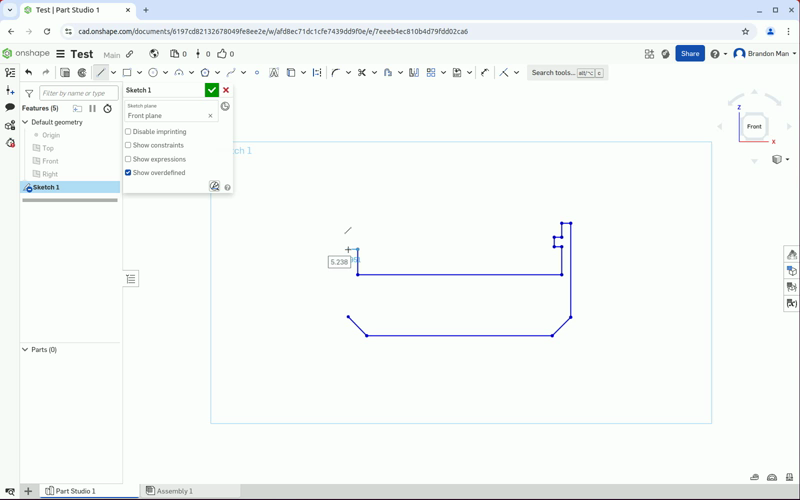
click(348, 249)
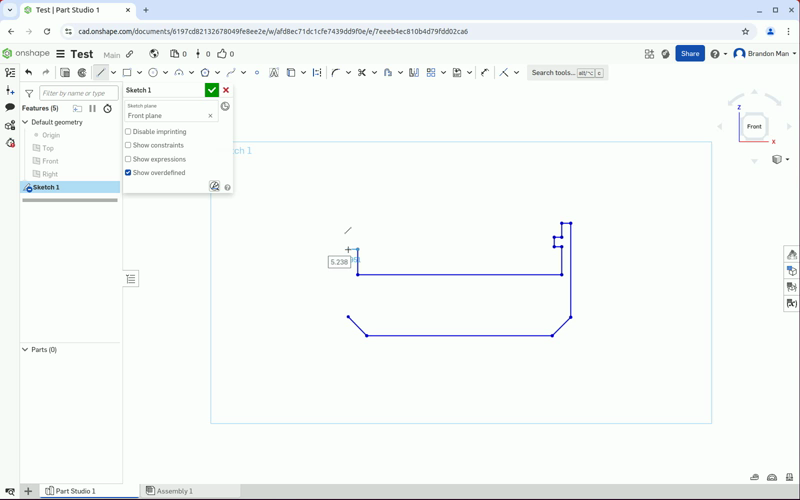
key_up(shift)
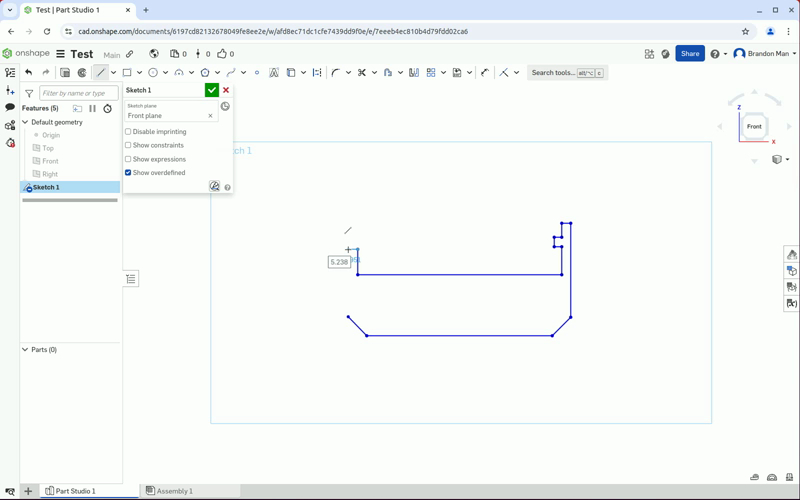
key_down(shift)
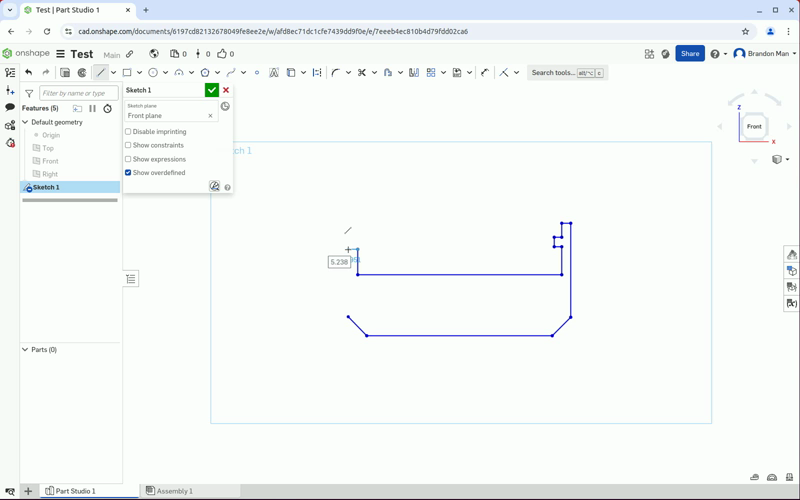
mouse_move(348, 316)
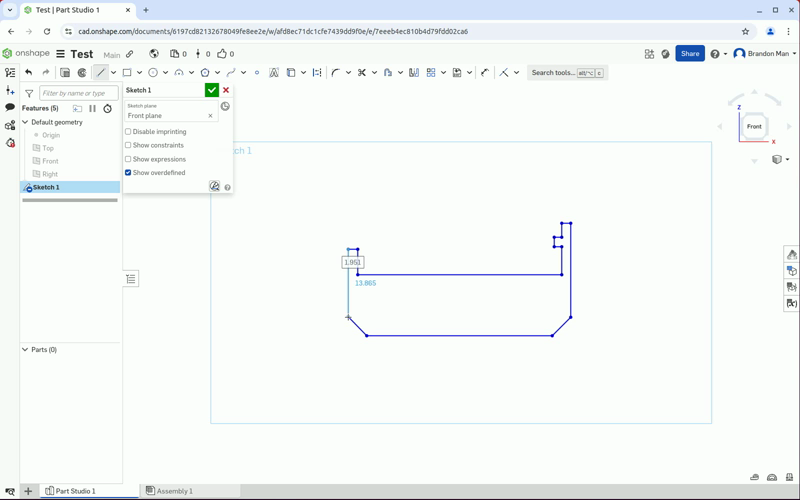
key_up(shift)
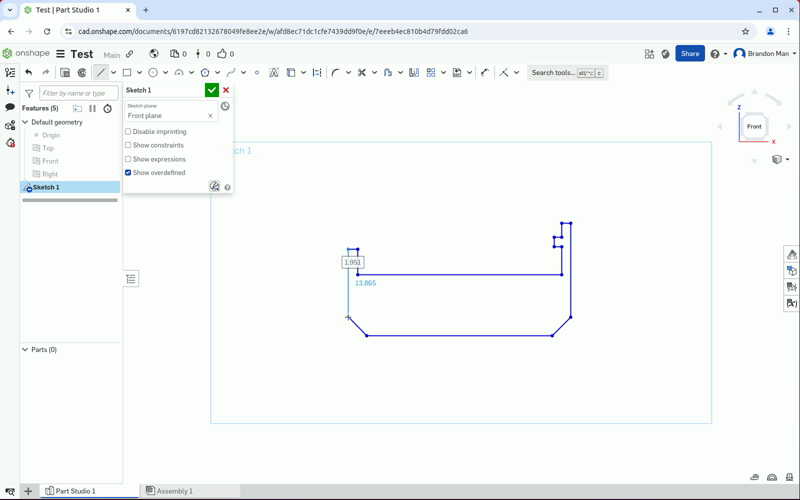
click(348, 316)
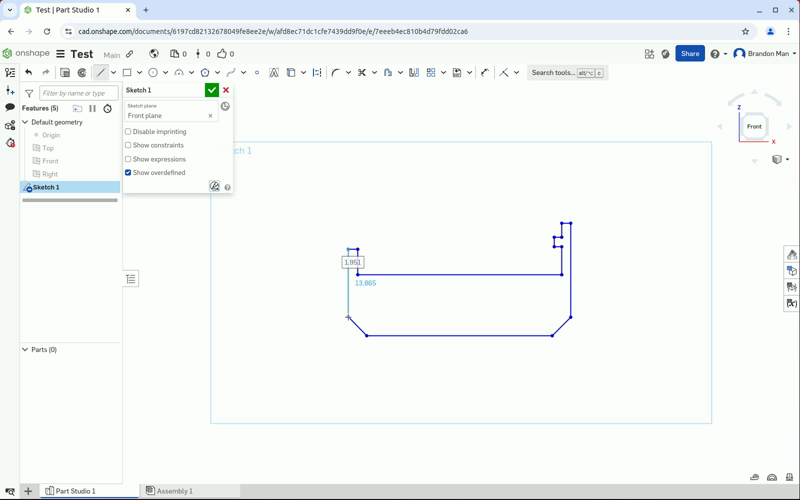
key(esc)
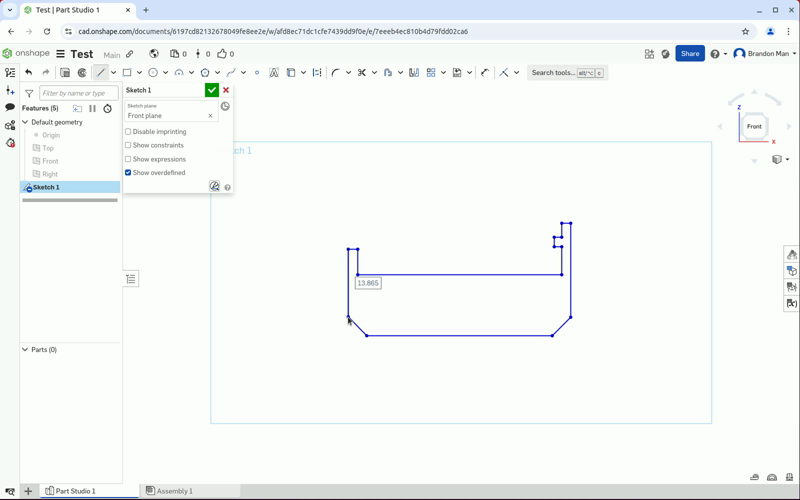
key(l)
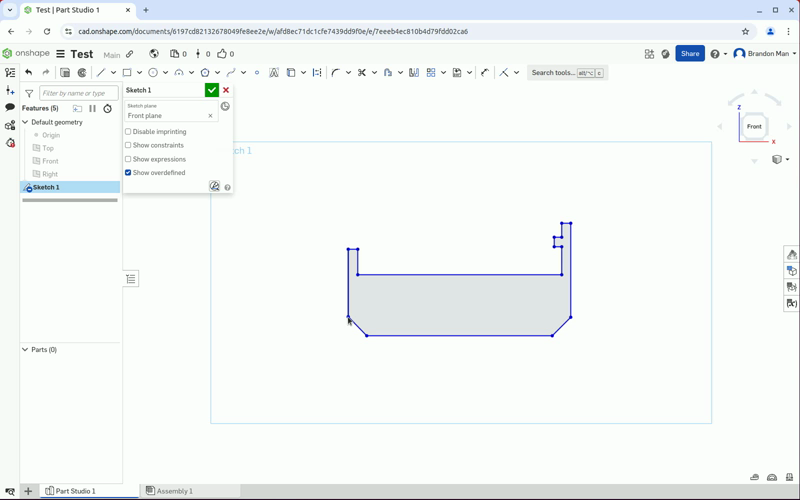
key_down(shift)
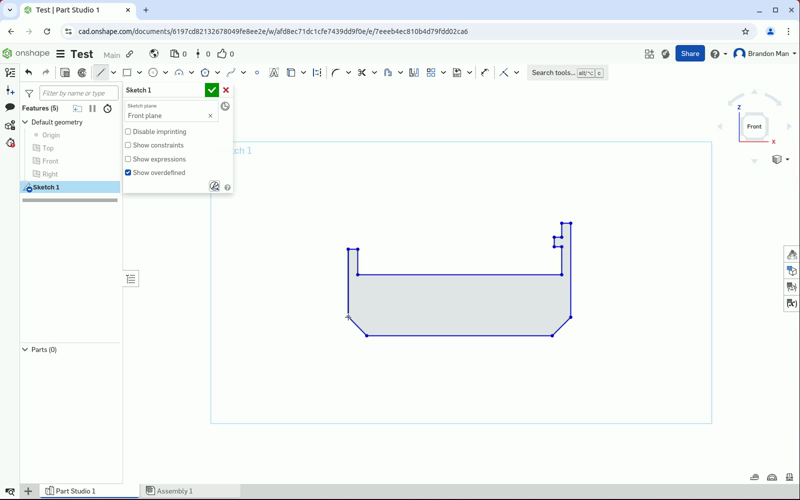
mouse_move(357, 312)
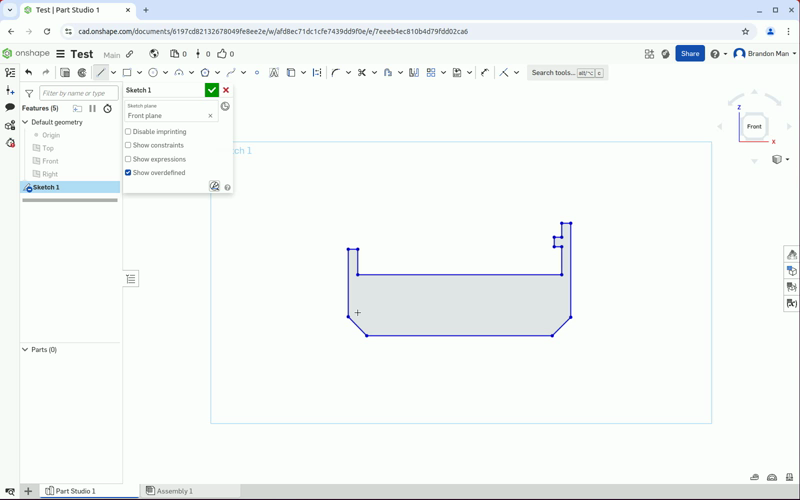
click(357, 312)
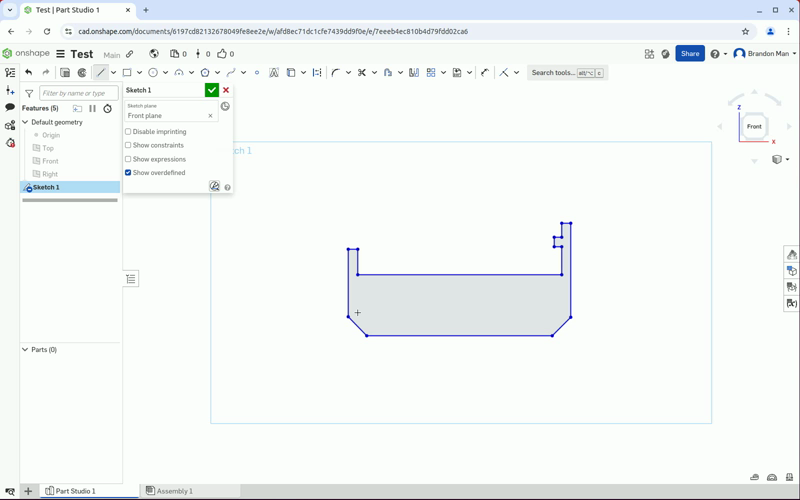
key_up(shift)
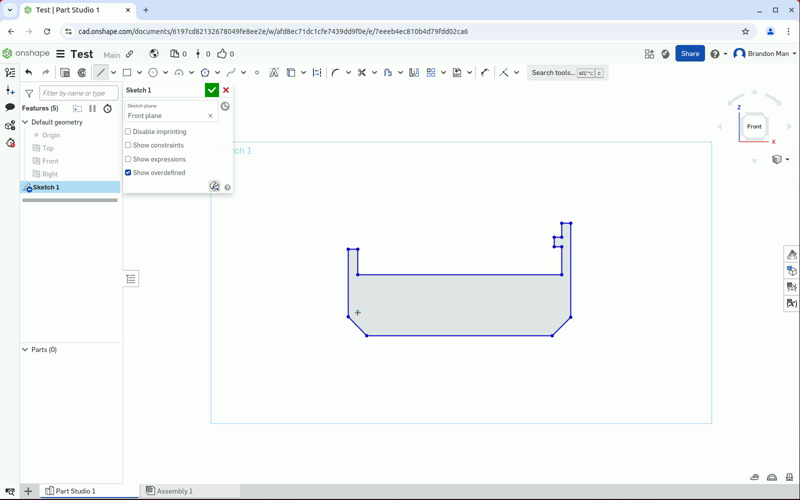
key_down(shift)
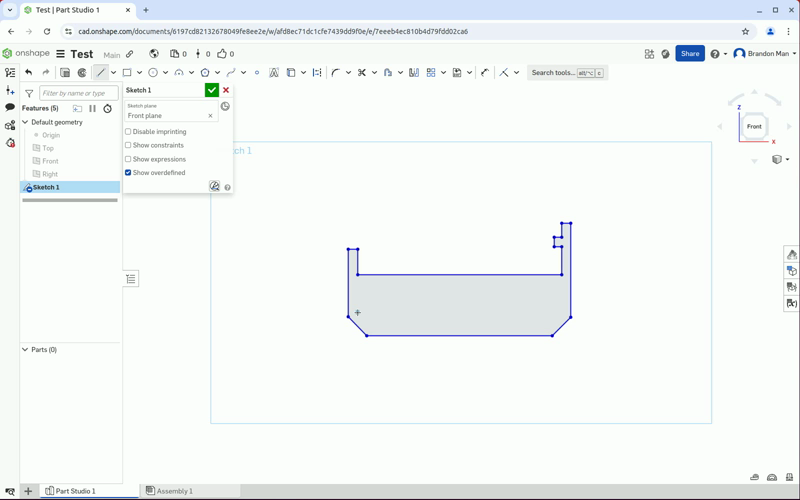
mouse_move(387, 312)
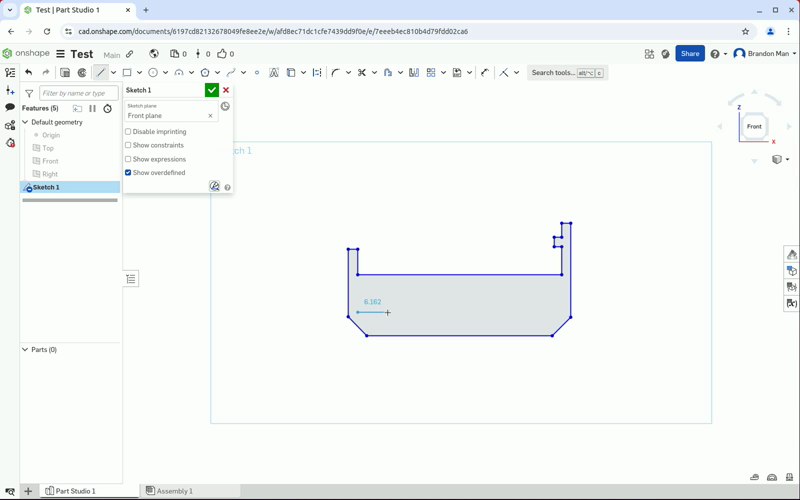
mouse_move(371, 326)
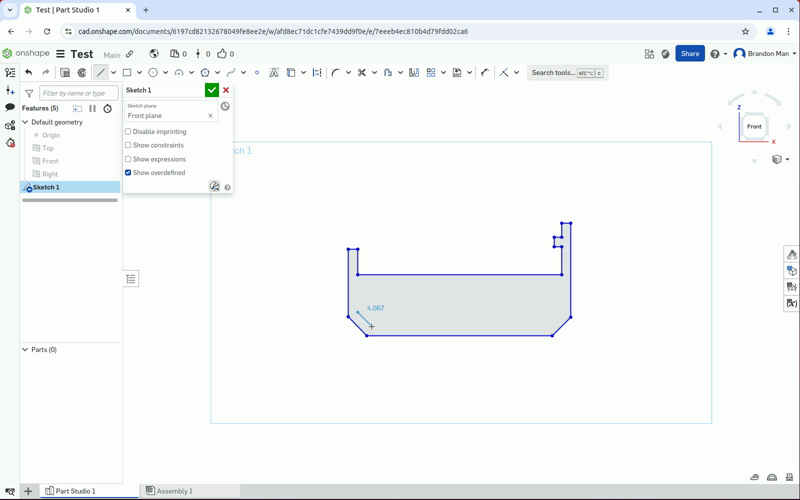
click(371, 326)
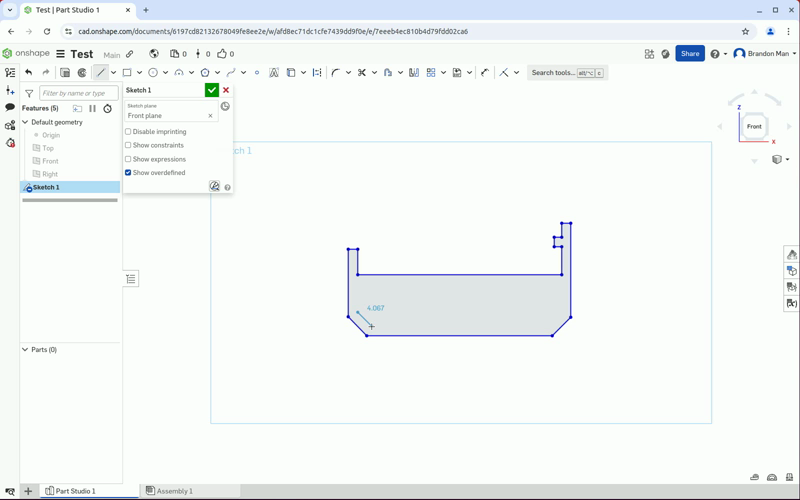
key_up(shift)
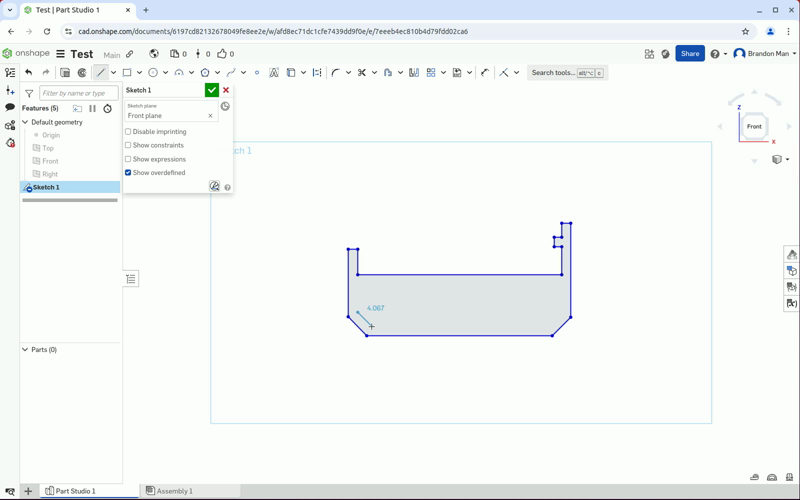
key_down(shift)
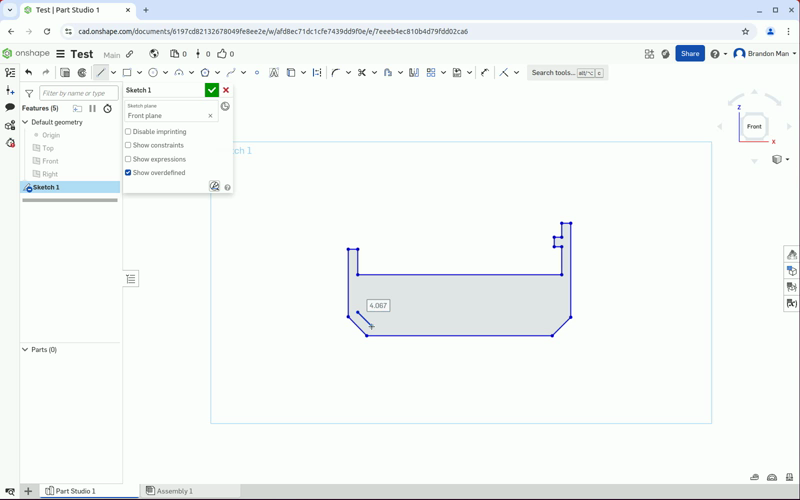
mouse_move(547, 326)
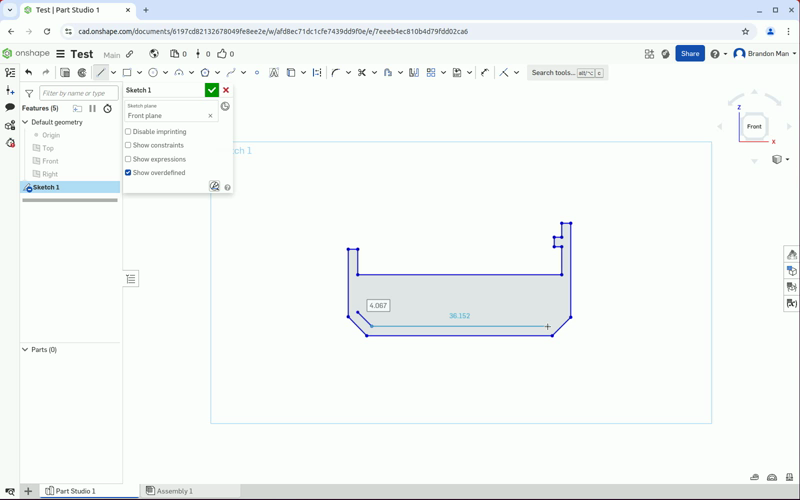
click(547, 326)
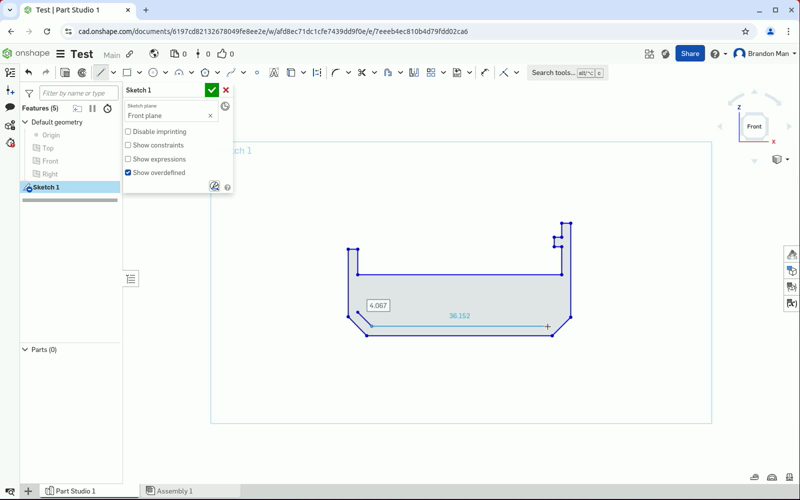
key_up(shift)
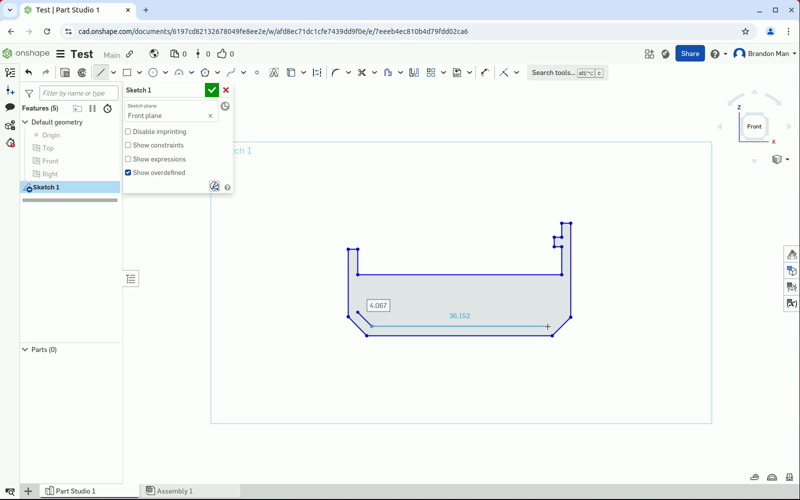
key_down(shift)
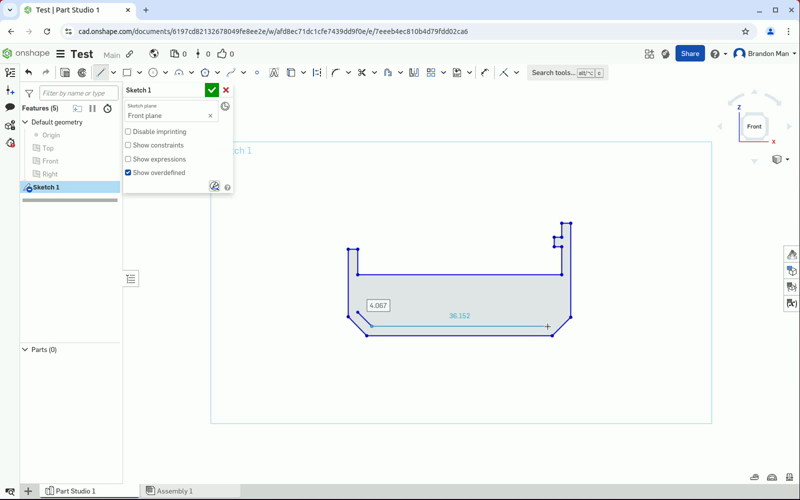
mouse_move(577, 326)
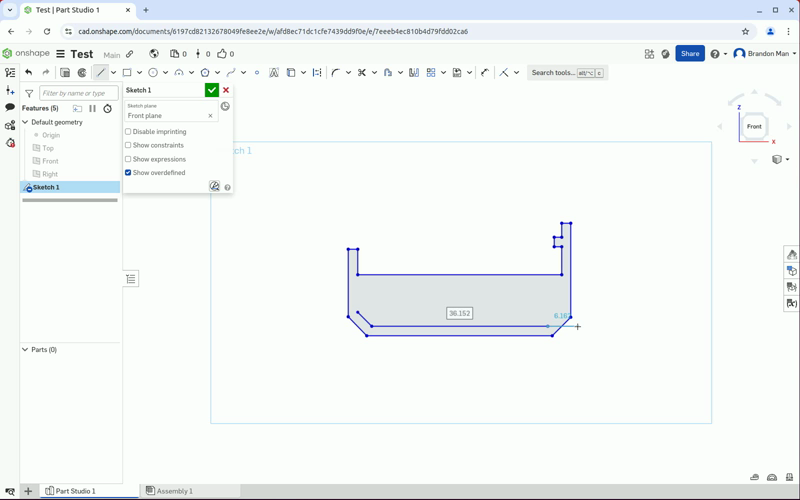
mouse_move(561, 312)
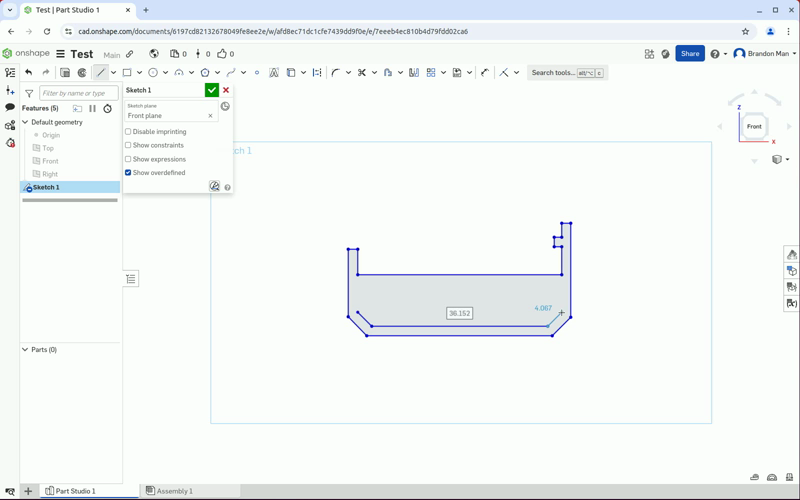
click(561, 312)
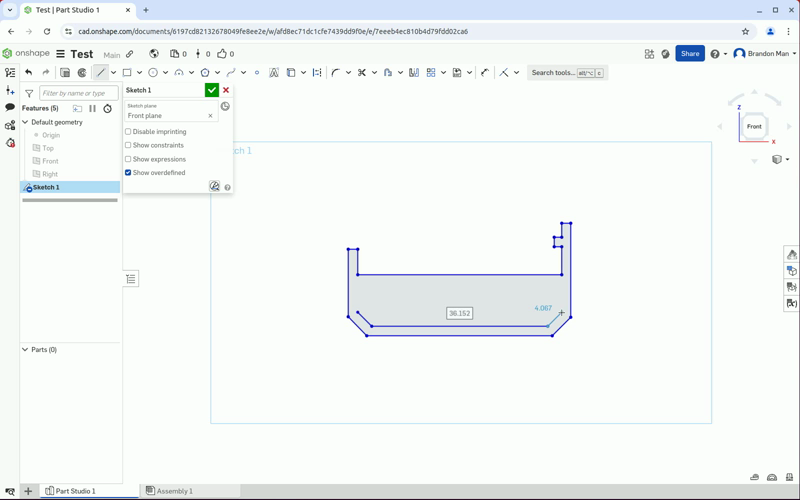
key_up(shift)
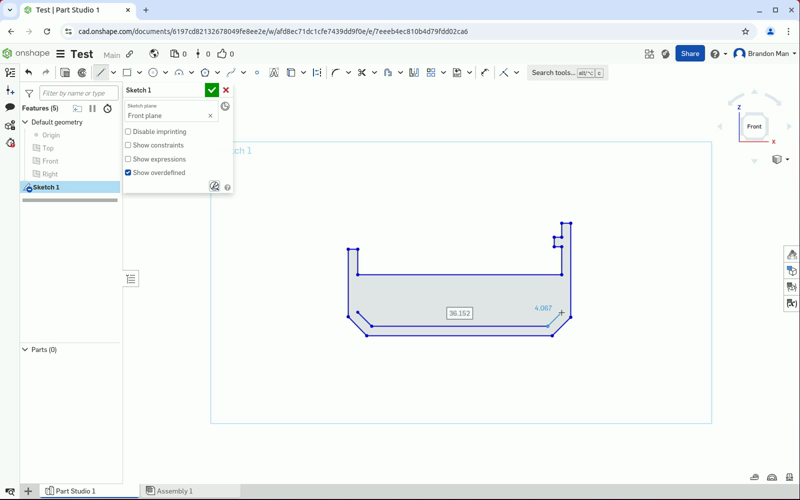
key_down(shift)
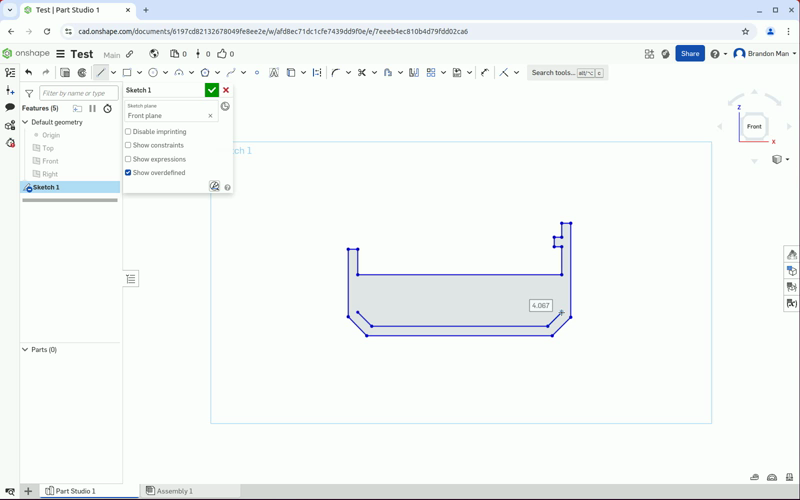
mouse_move(589, 312)
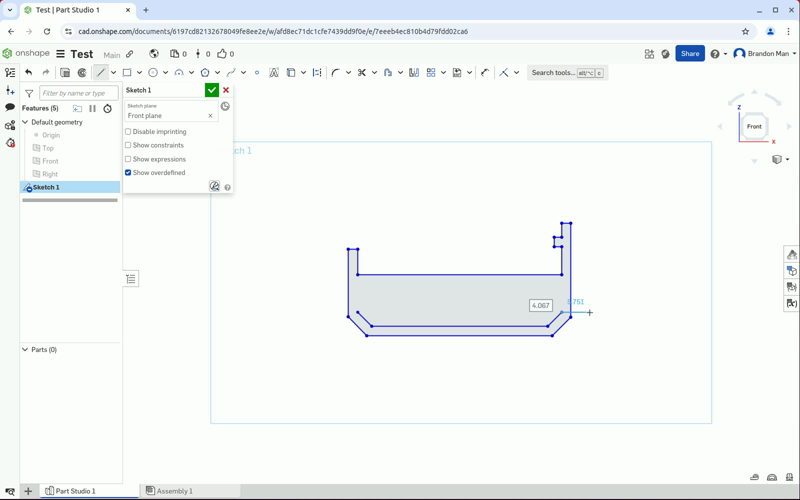
mouse_move(561, 281)
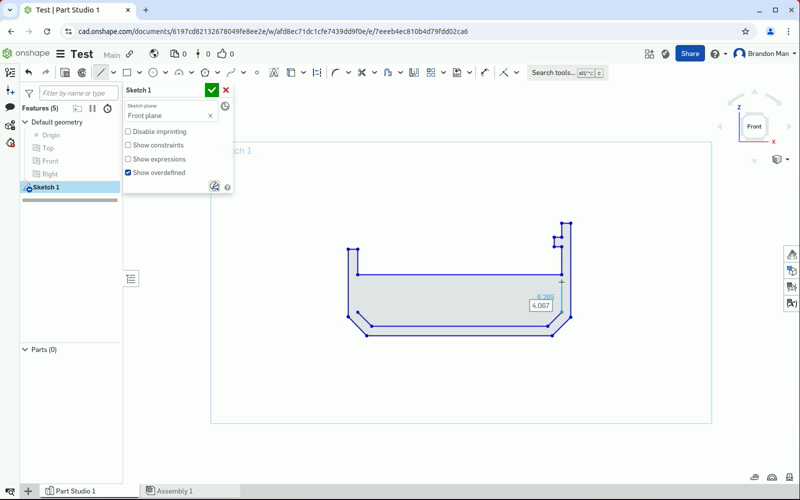
click(561, 281)
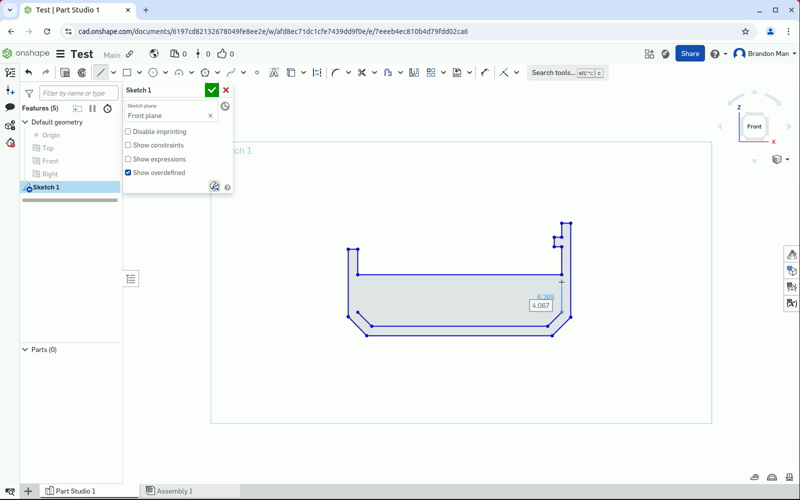
key_up(shift)
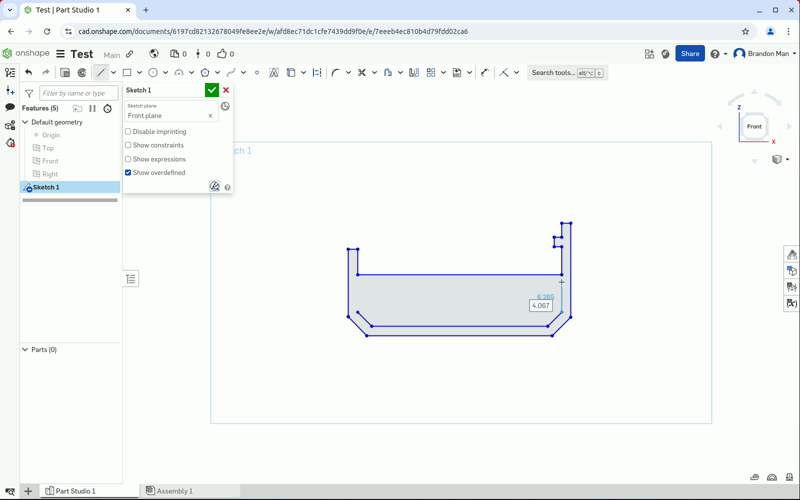
key_down(shift)
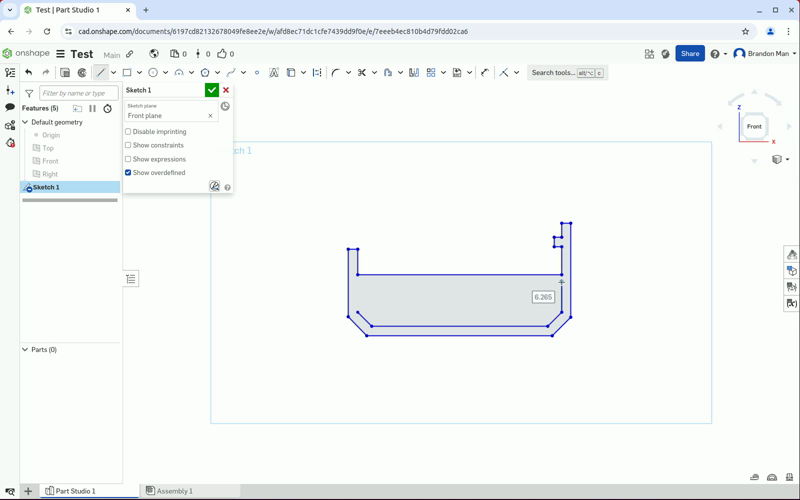
mouse_move(357, 281)
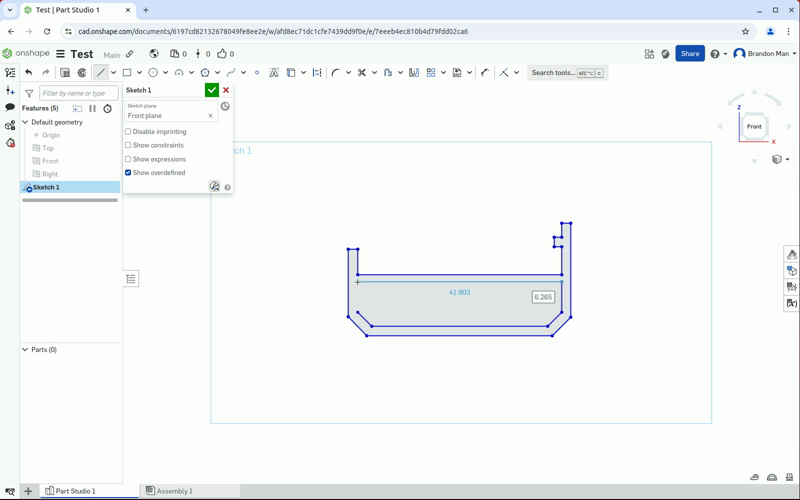
click(357, 281)
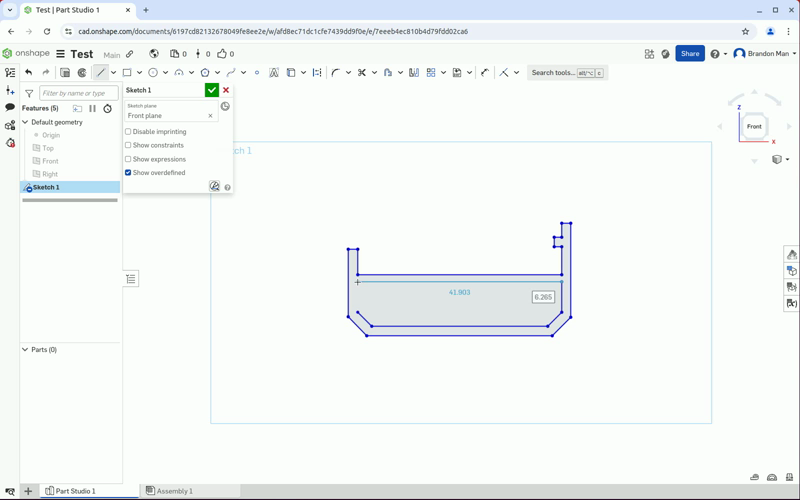
key_up(shift)
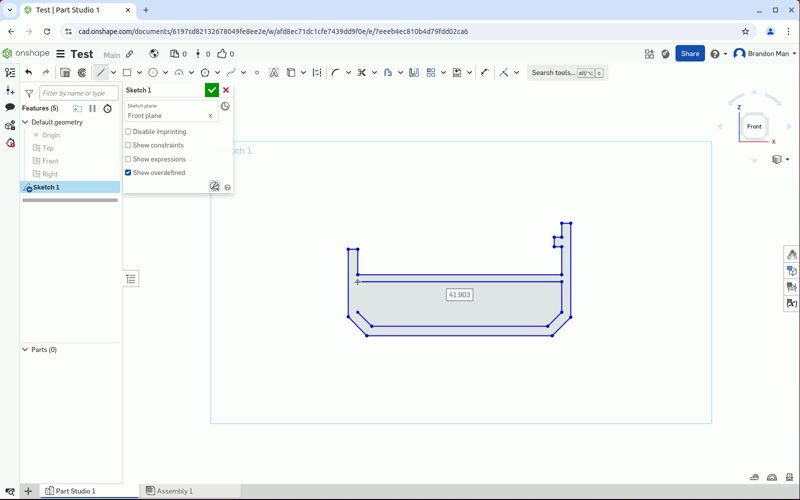
mouse_move(387, 281)
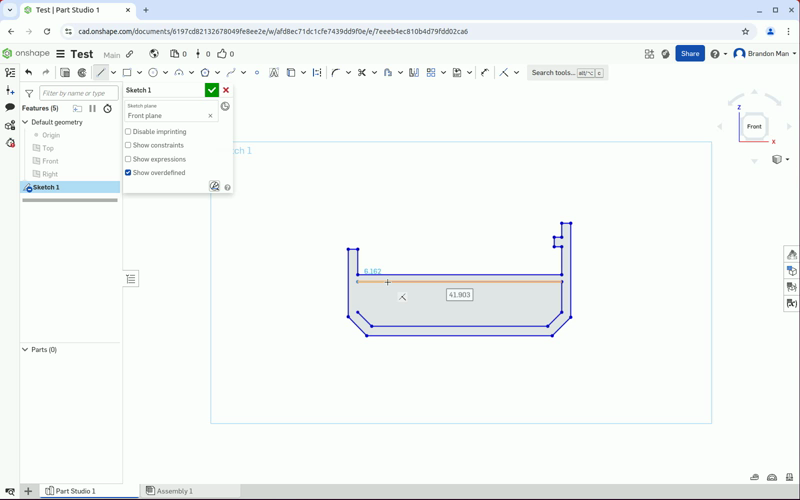
key_down(shift)
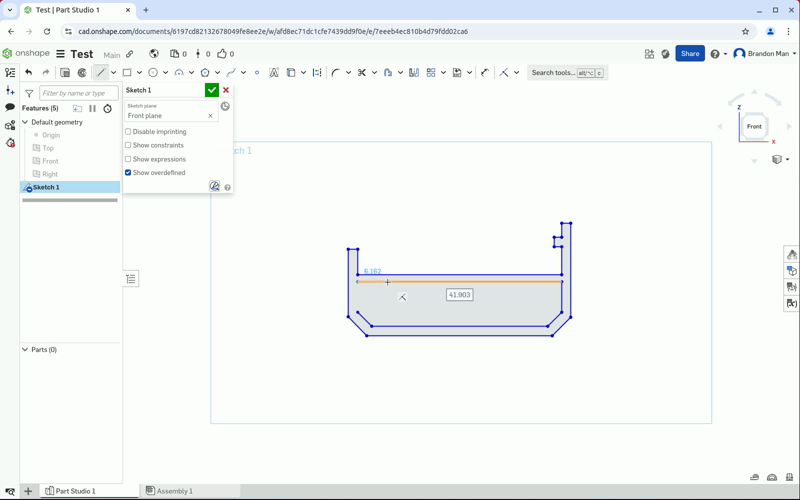
mouse_move(357, 312)
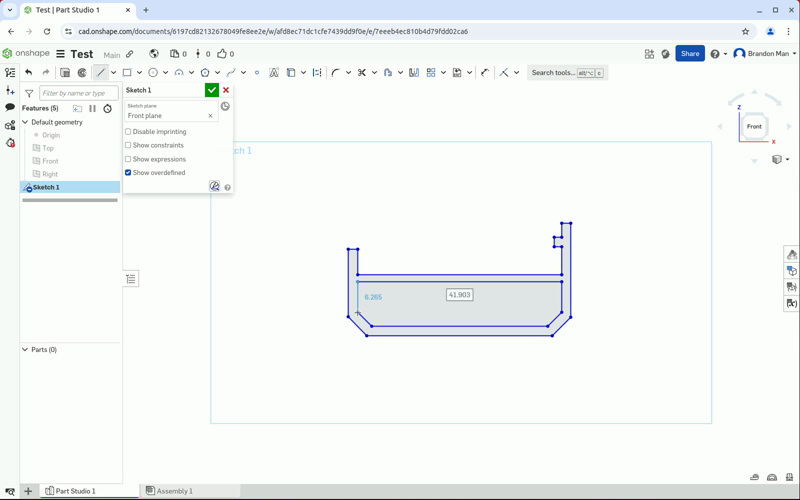
key_up(shift)
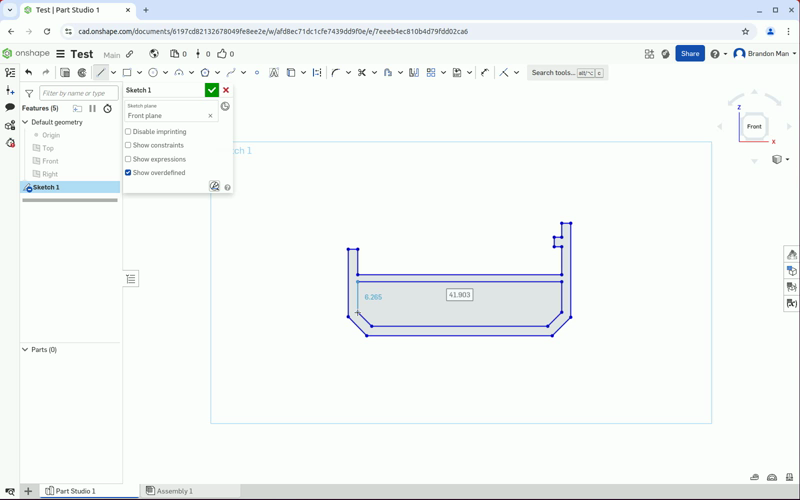
click(357, 312)
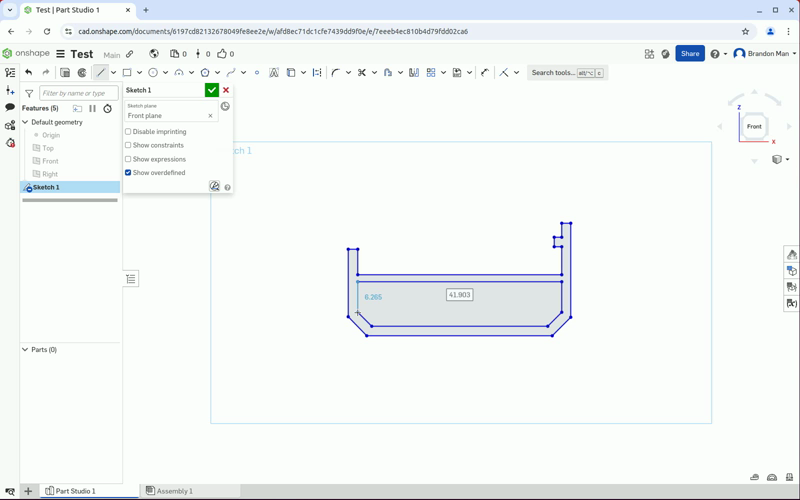
key(esc)
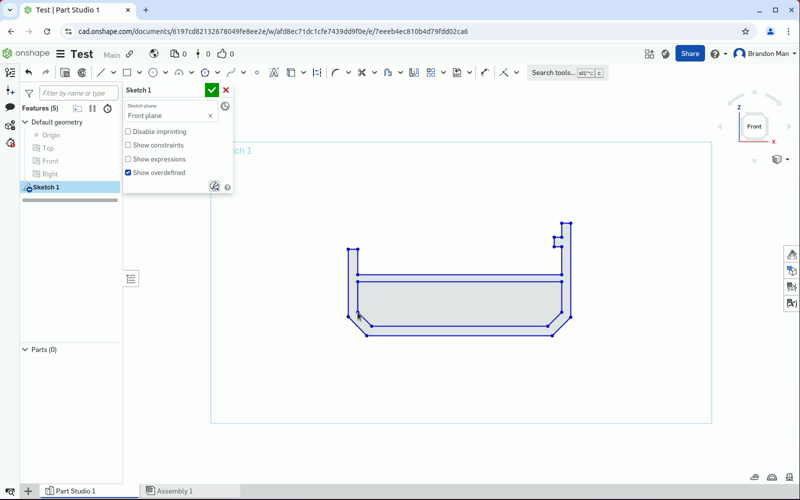
mouse_move(352, 289)
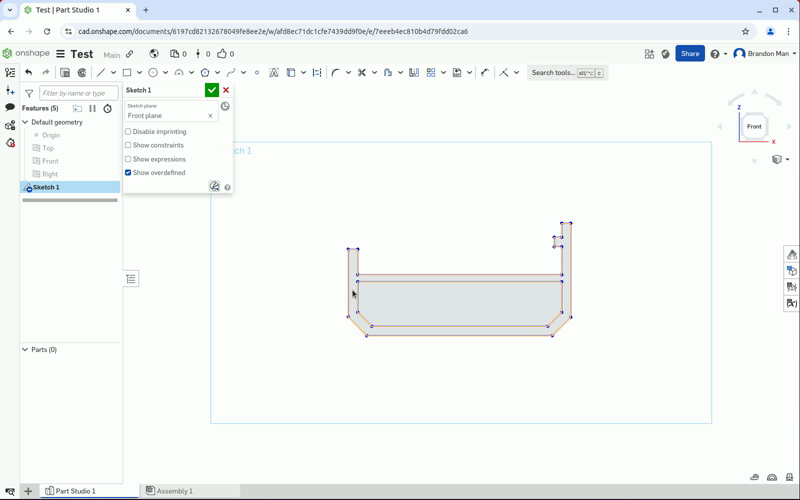
click(352, 289)
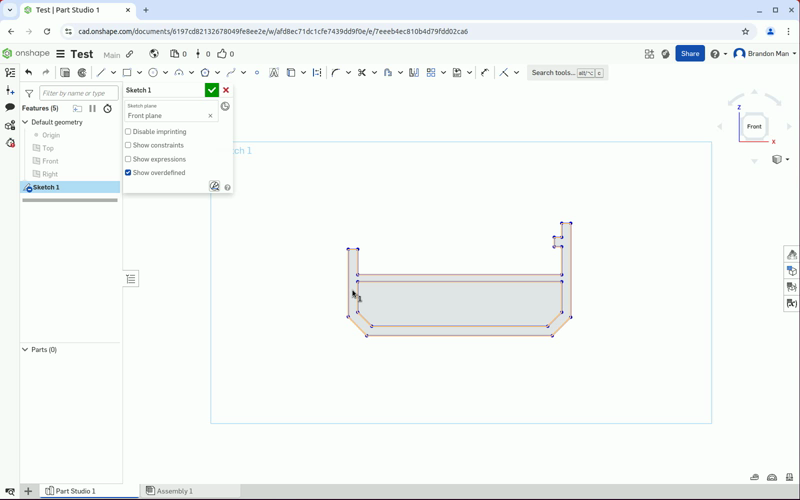
mouse_move(73, 352)
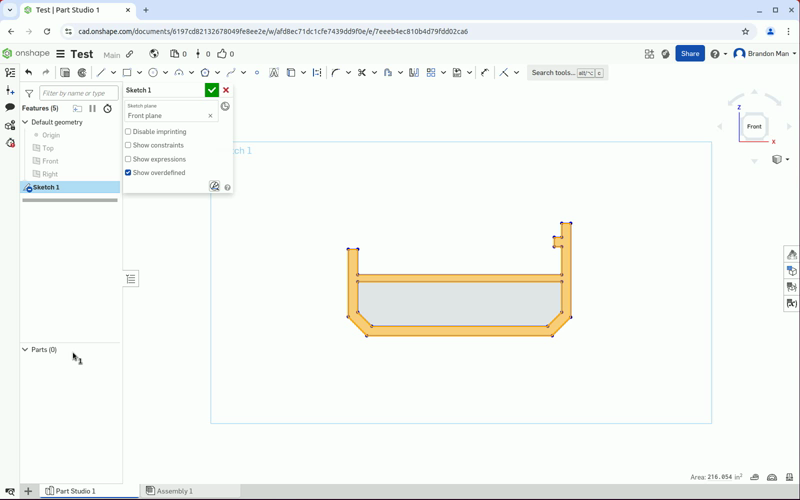
key(shift+y)
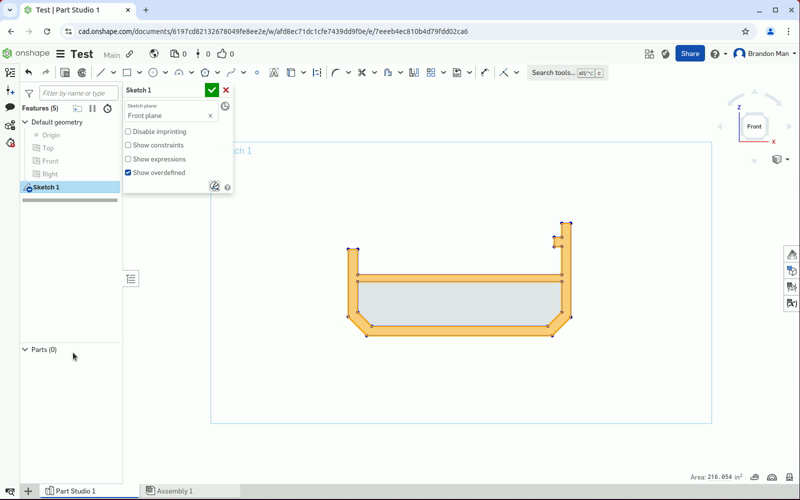
key(shift+e)
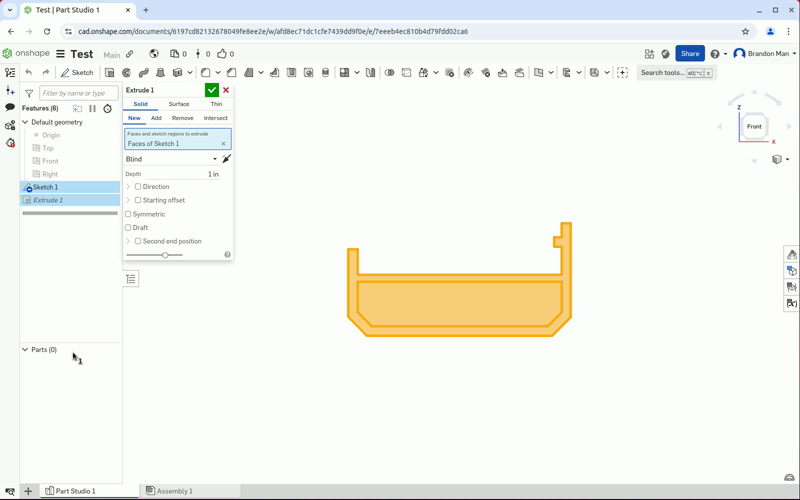
mouse_move(143, 106)
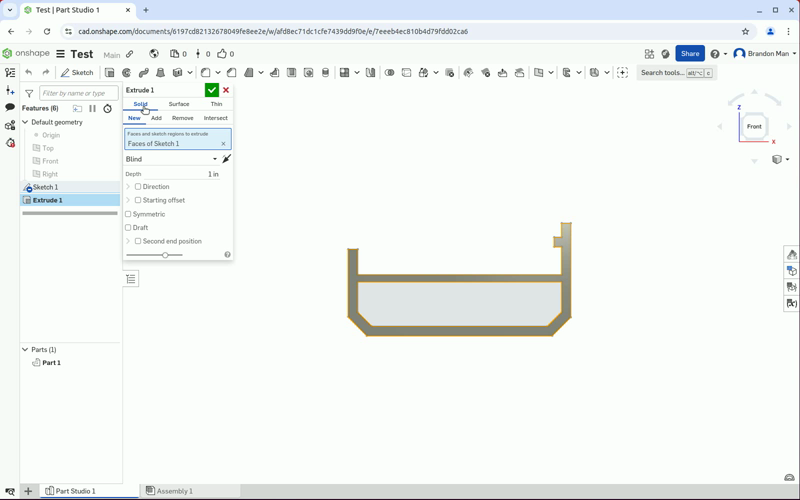
click(143, 106)
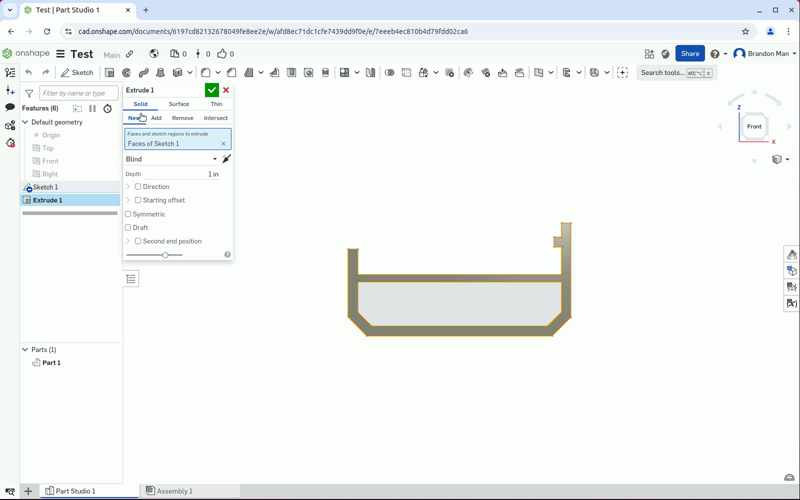
mouse_move(137, 120)
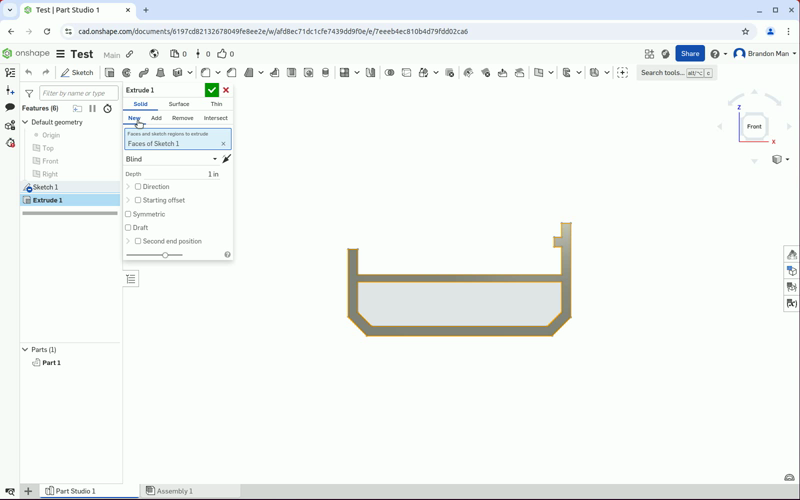
click(137, 120)
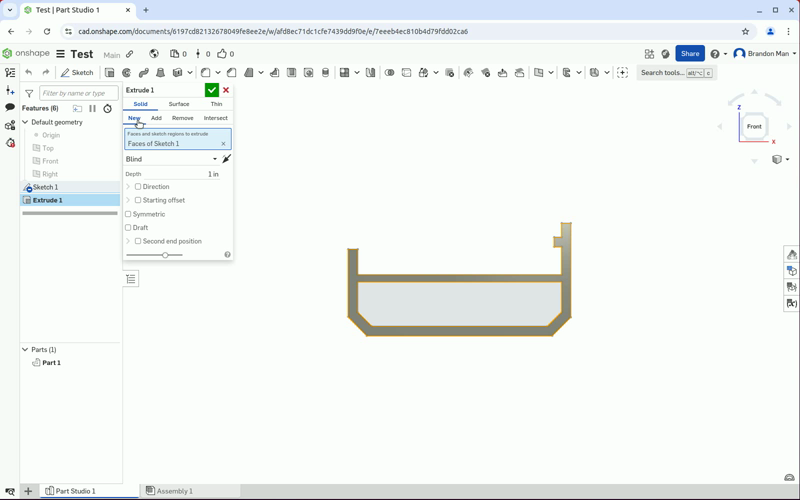
key(tab, 4)
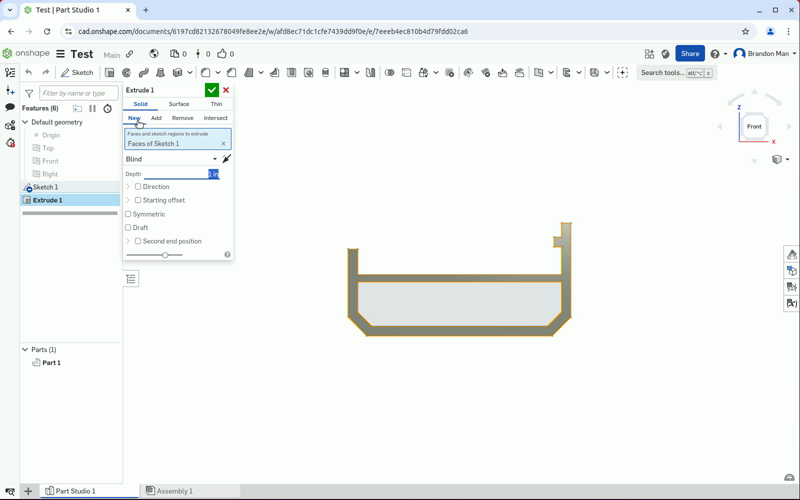
text(6.981)
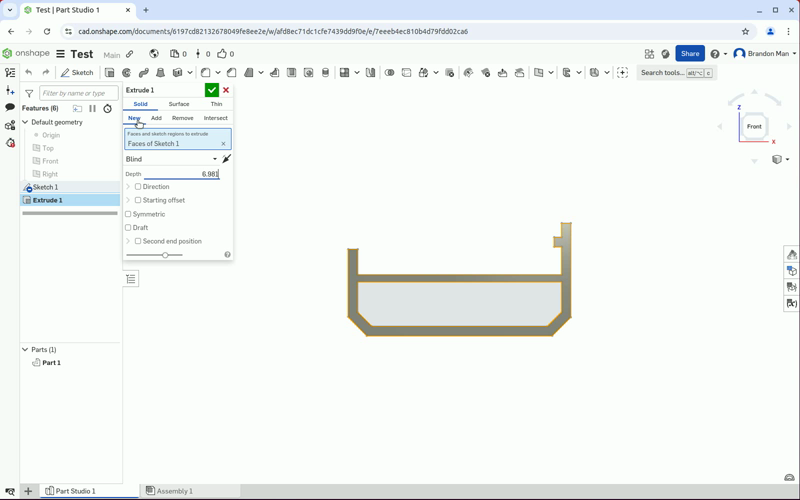
key(enter)
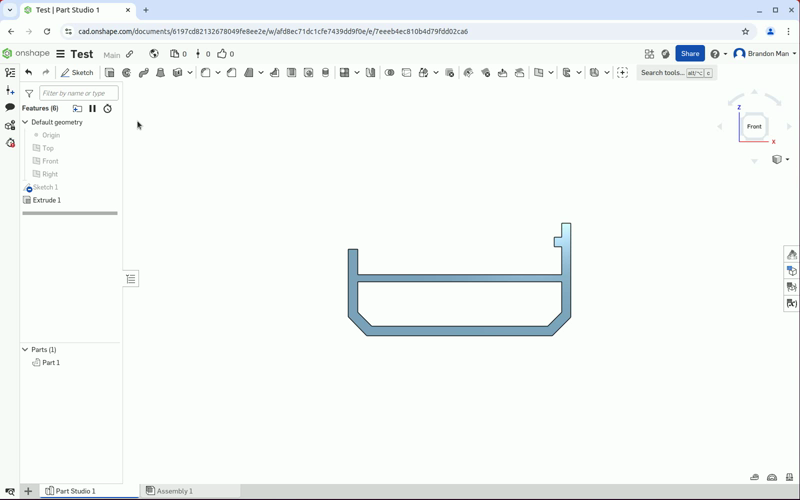
key(shift+h)
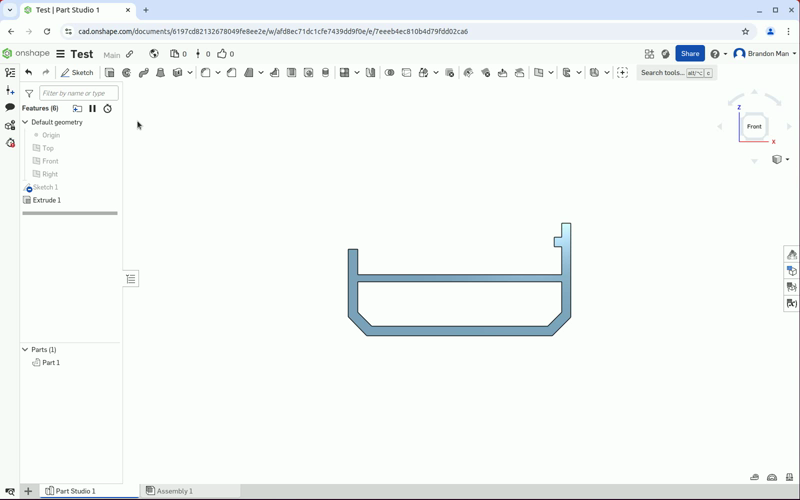
key(shift+h)
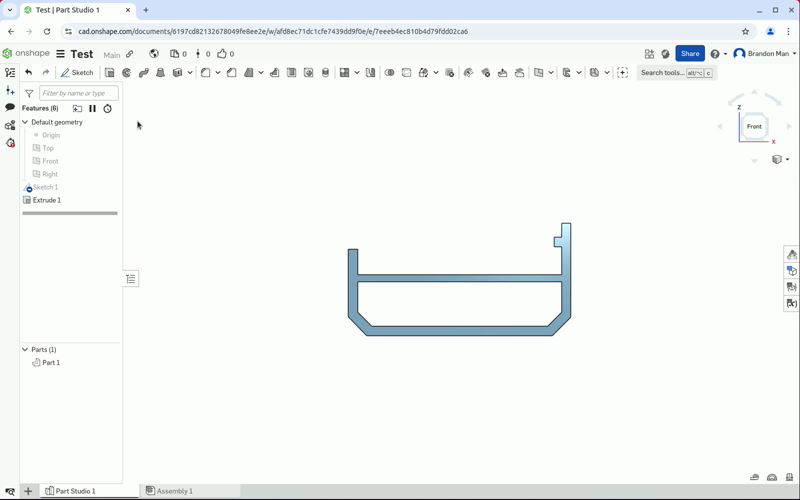
mouse_move(73, 189)
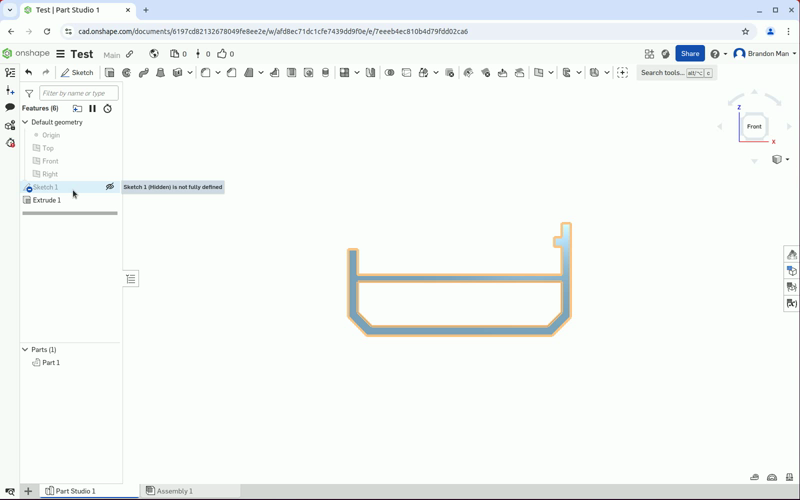
click(73, 189)
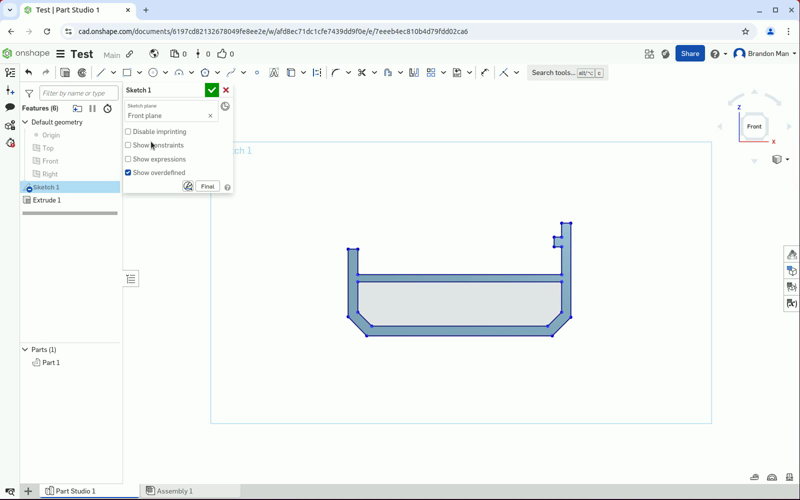
mouse_move(229, 92)
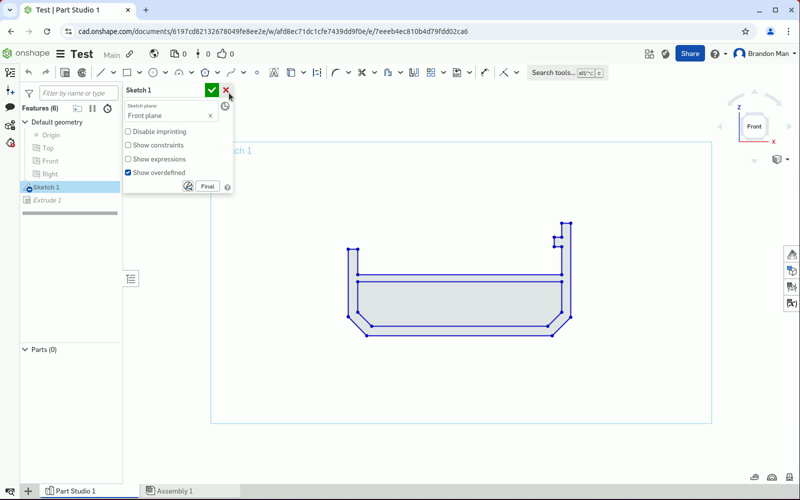
click(229, 92)
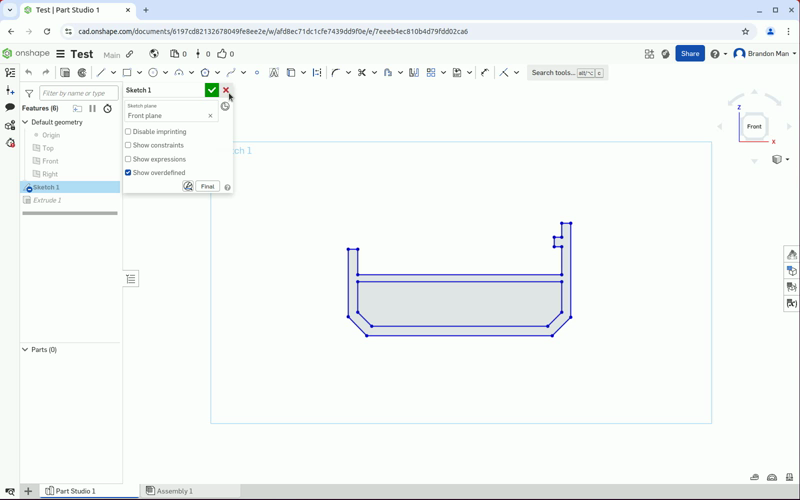
key(shift+s)
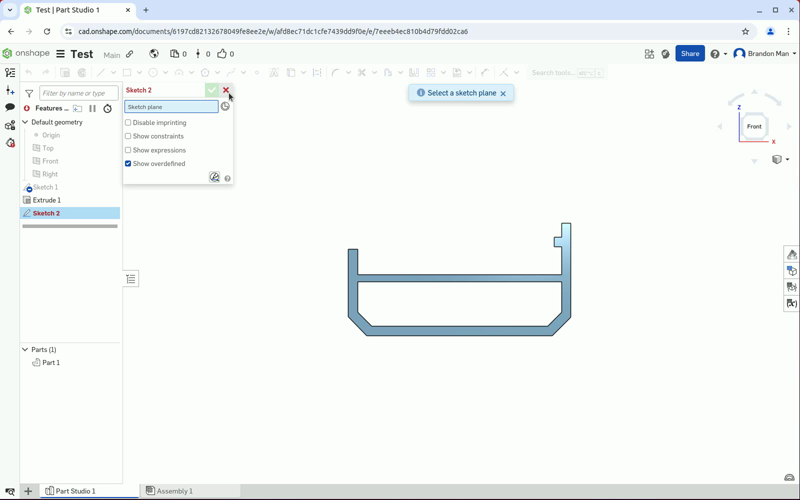
mouse_move(73, 163)
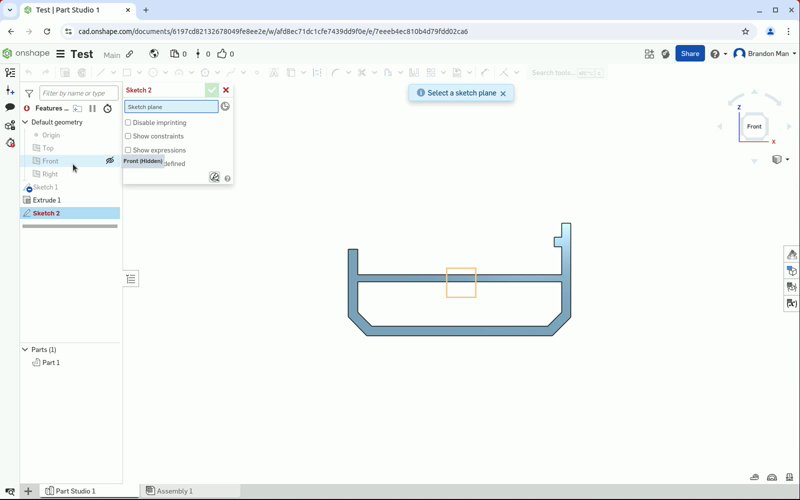
click(73, 163)
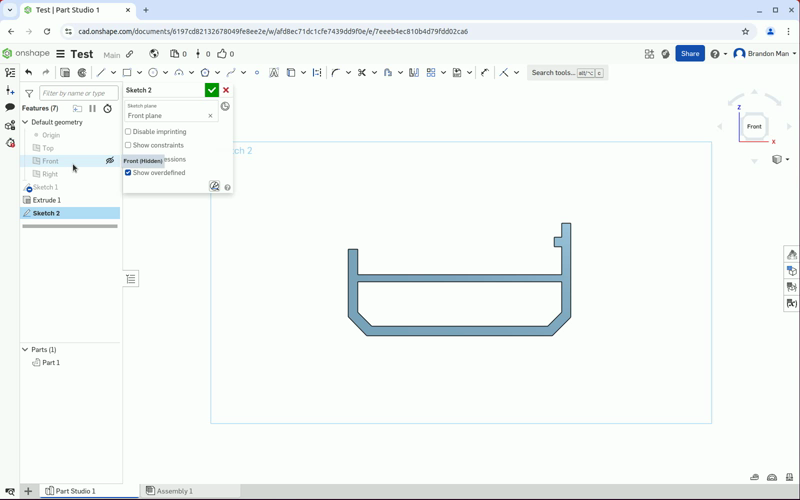
mouse_move(73, 352)
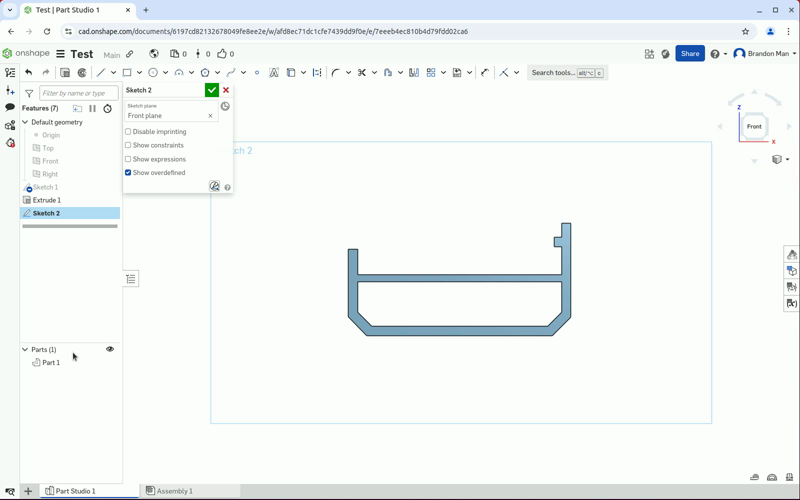
key(y)
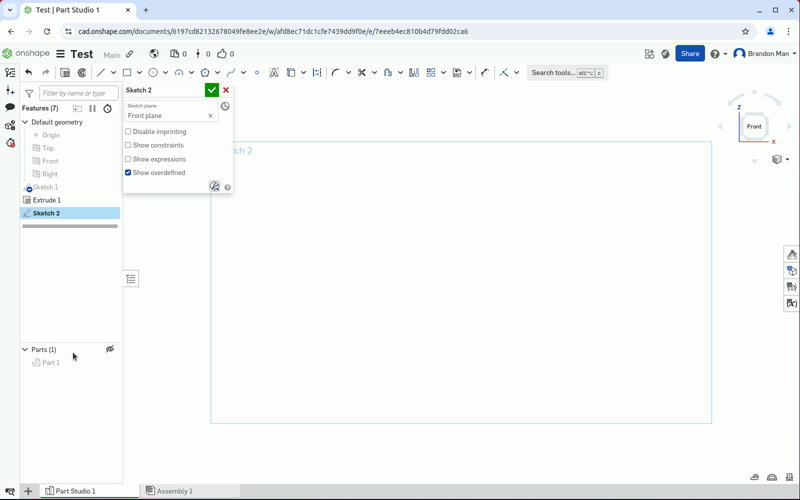
key(l)
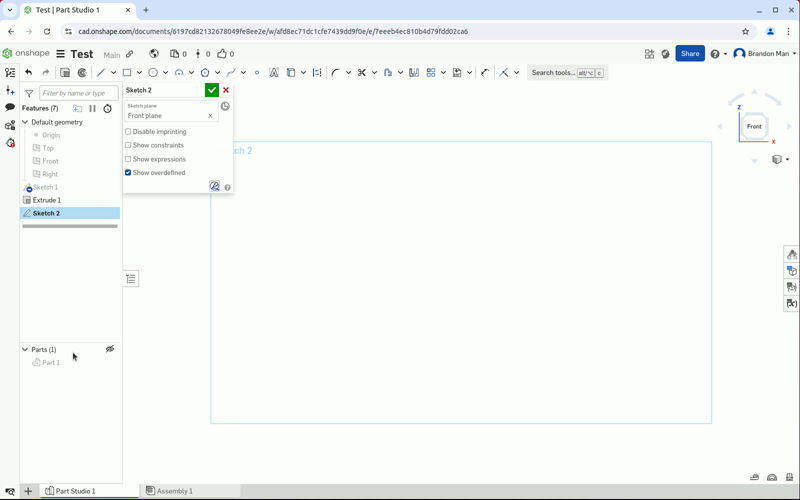
key_down(shift)
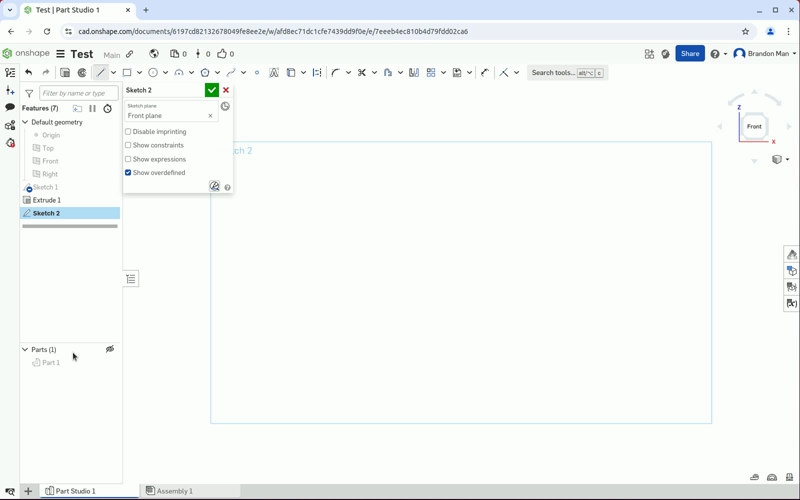
mouse_move(348, 236)
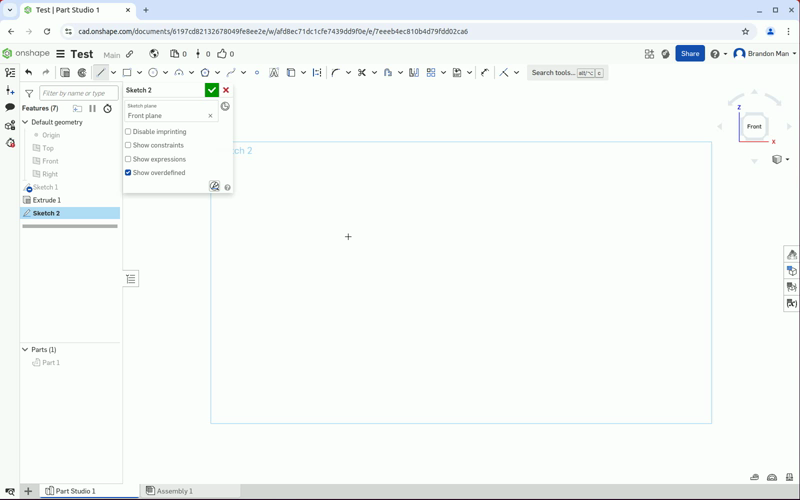
click(348, 236)
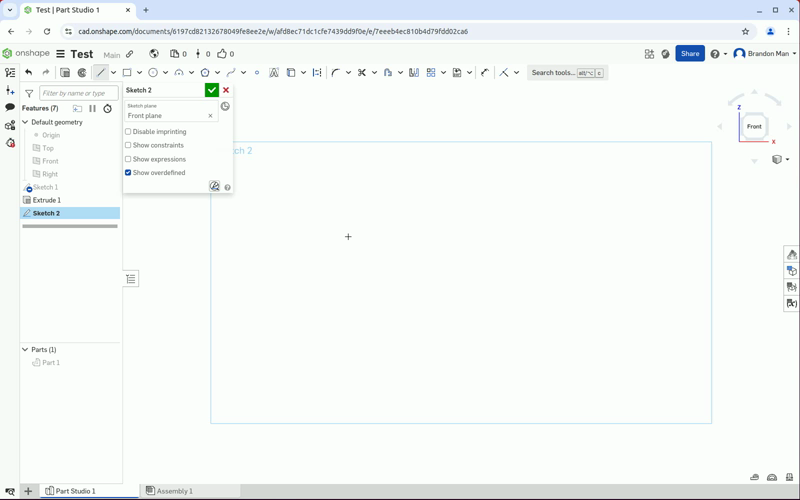
key_up(shift)
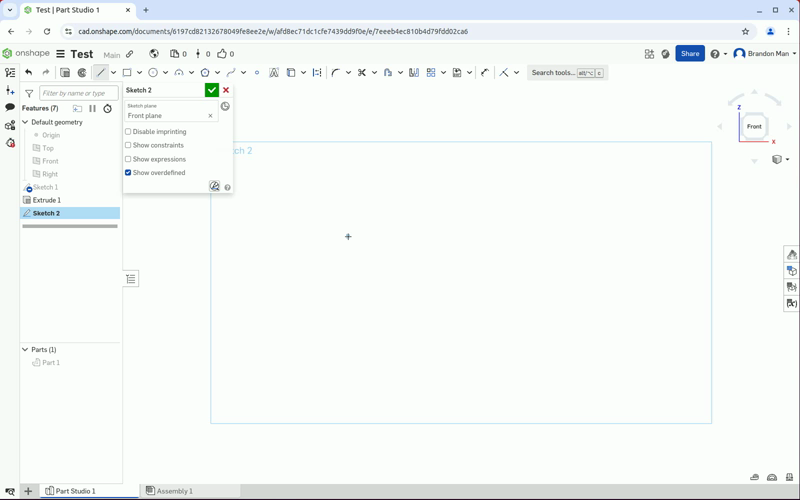
key_down(shift)
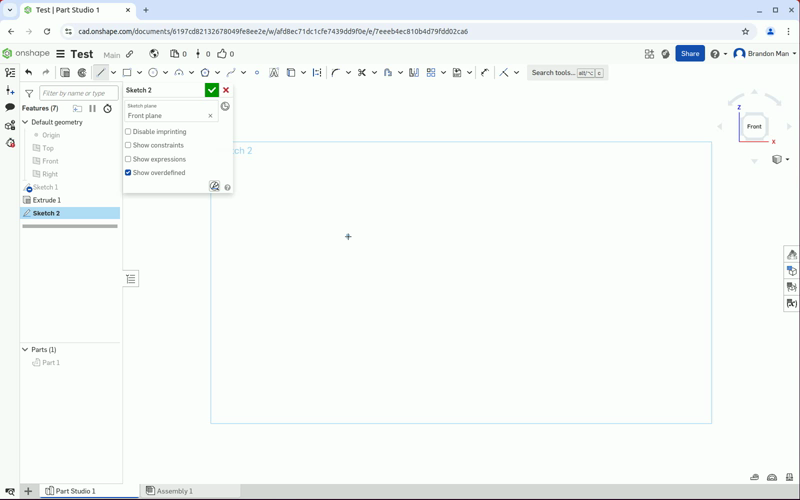
mouse_move(378, 236)
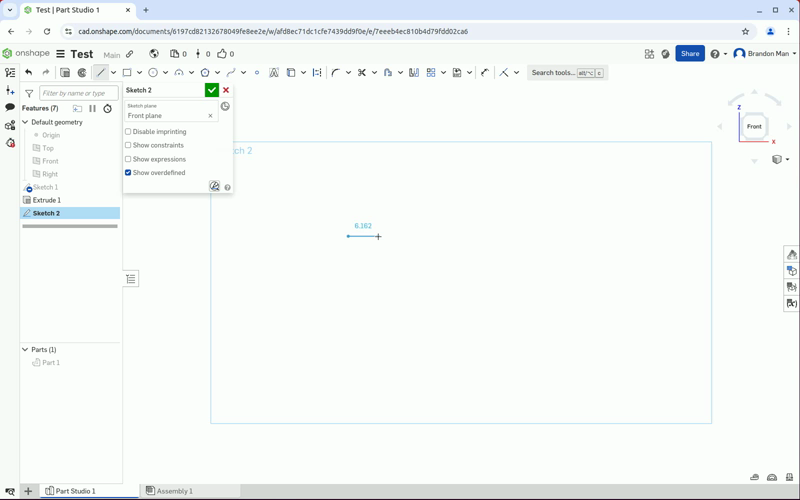
mouse_move(357, 236)
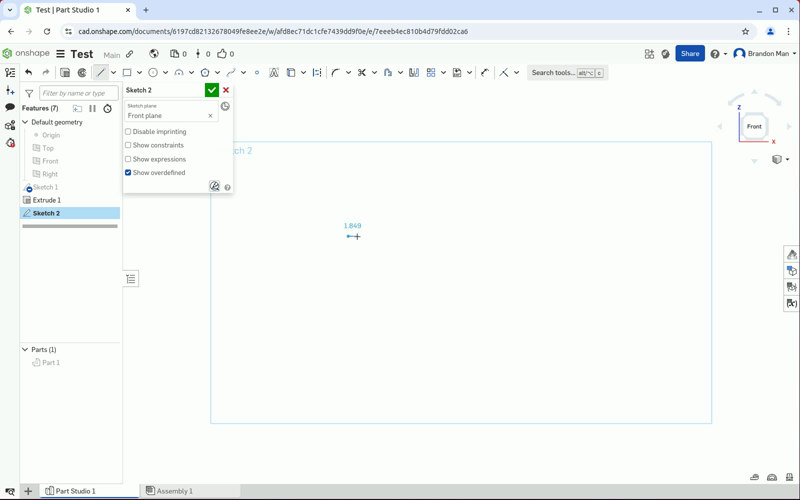
click(357, 236)
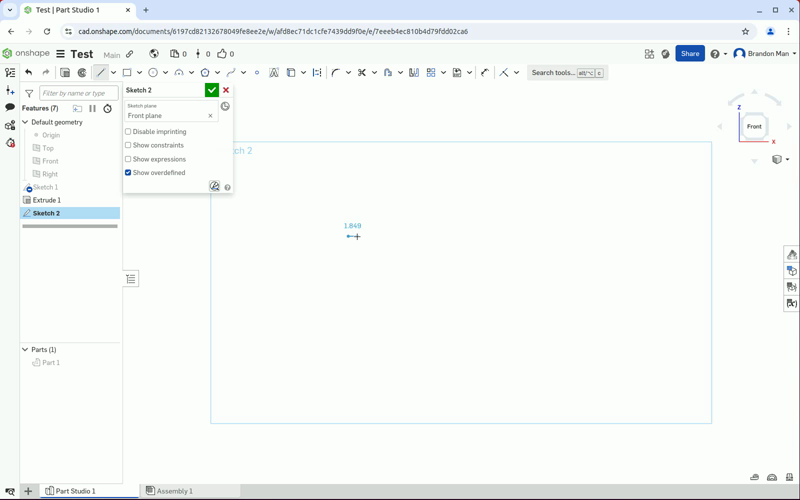
key_up(shift)
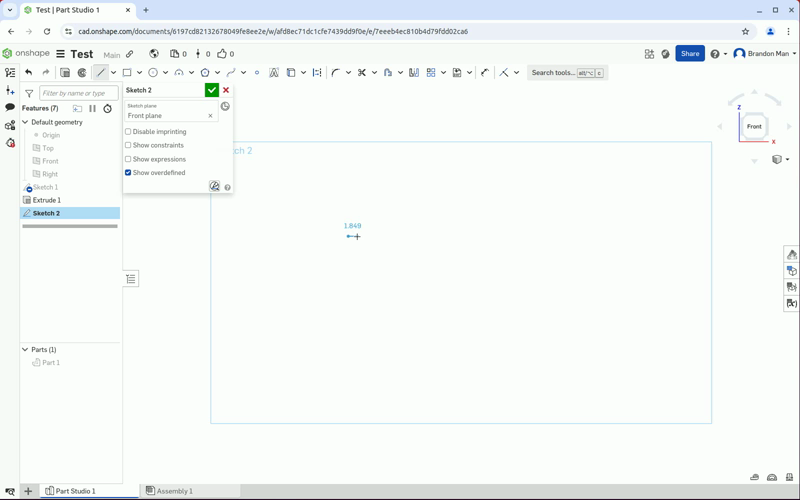
key_down(shift)
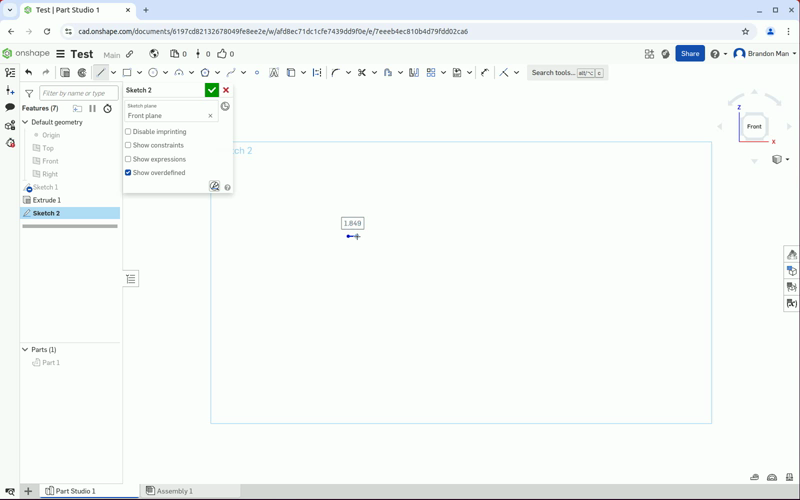
mouse_move(387, 236)
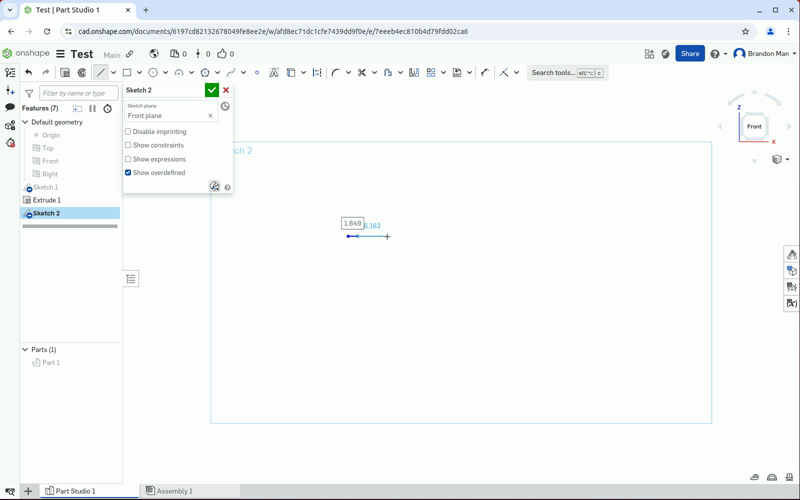
mouse_move(357, 221)
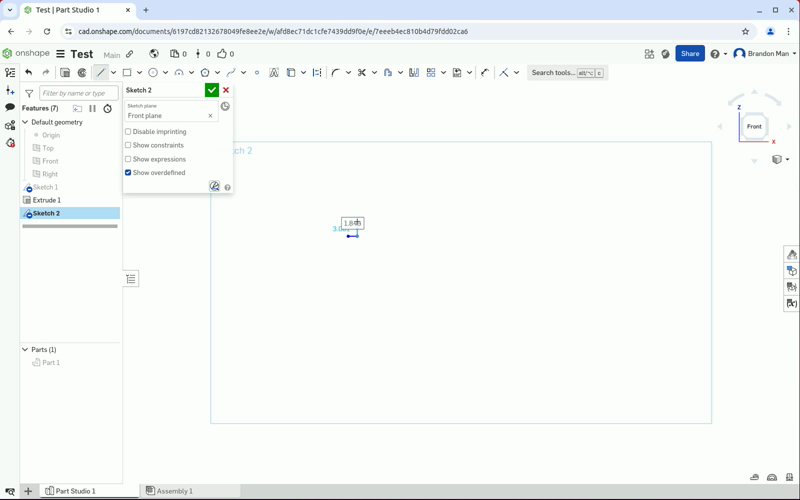
click(357, 221)
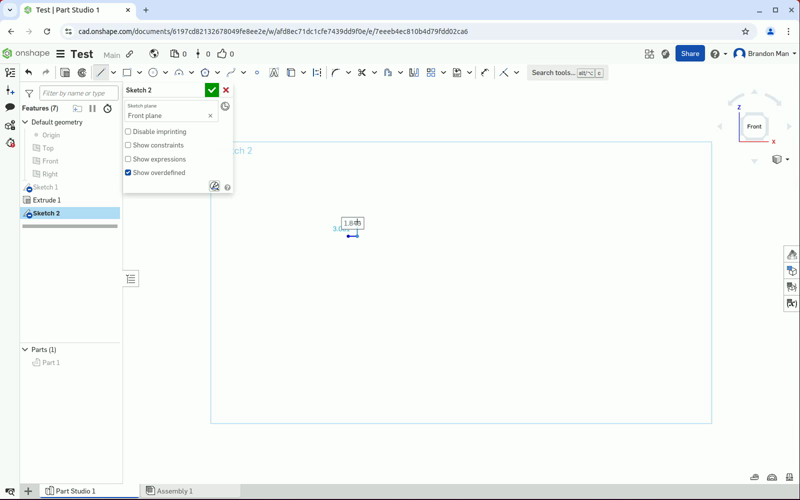
key_up(shift)
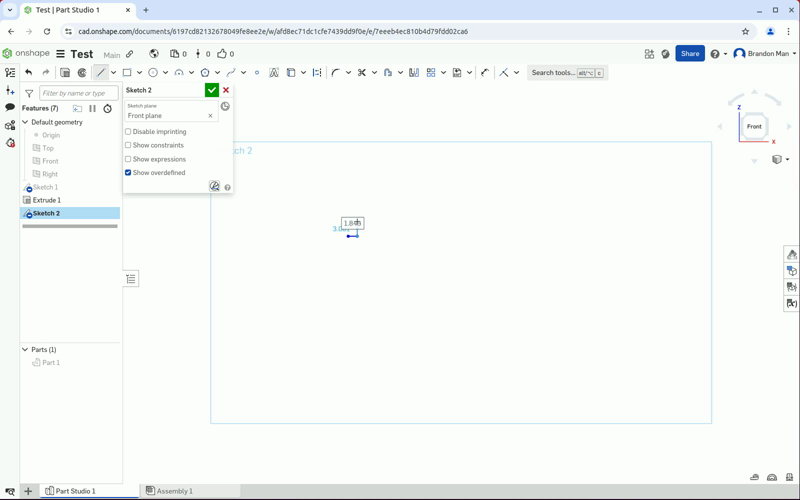
key_down(shift)
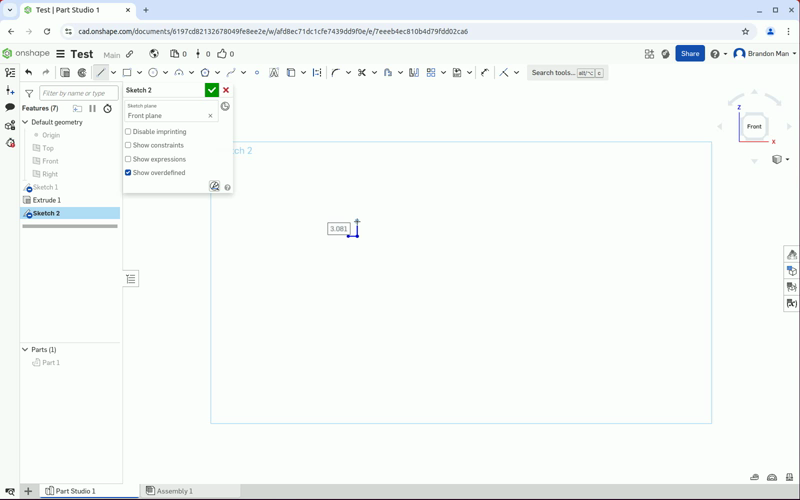
mouse_move(387, 221)
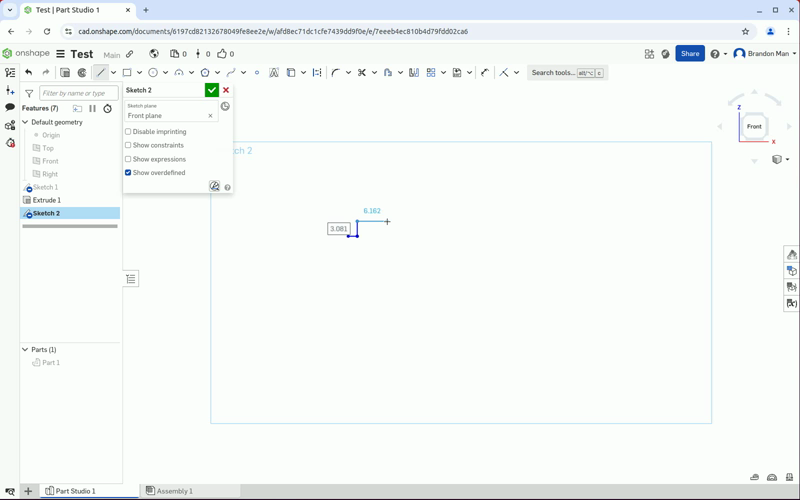
mouse_move(348, 221)
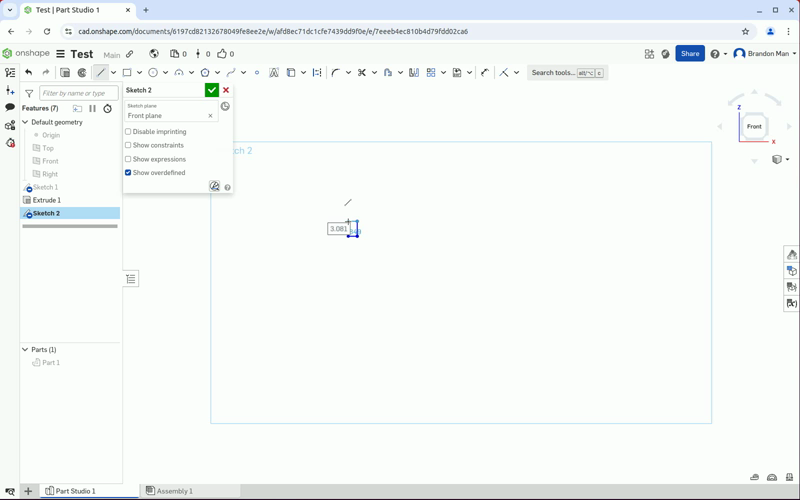
click(348, 221)
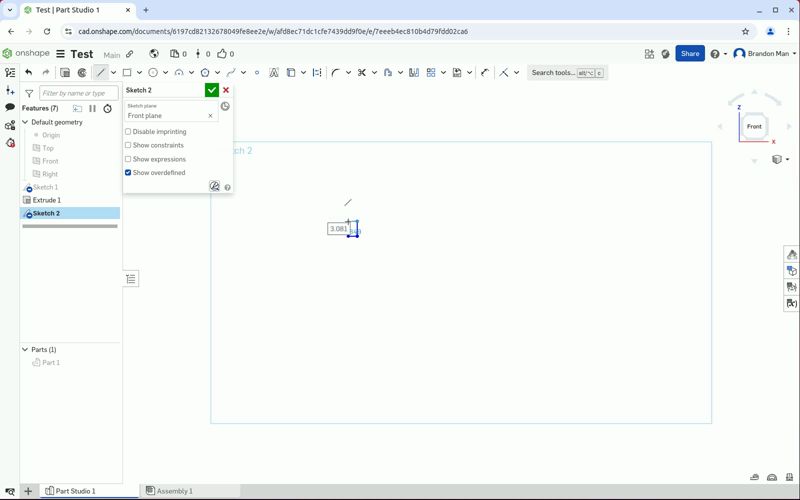
key_up(shift)
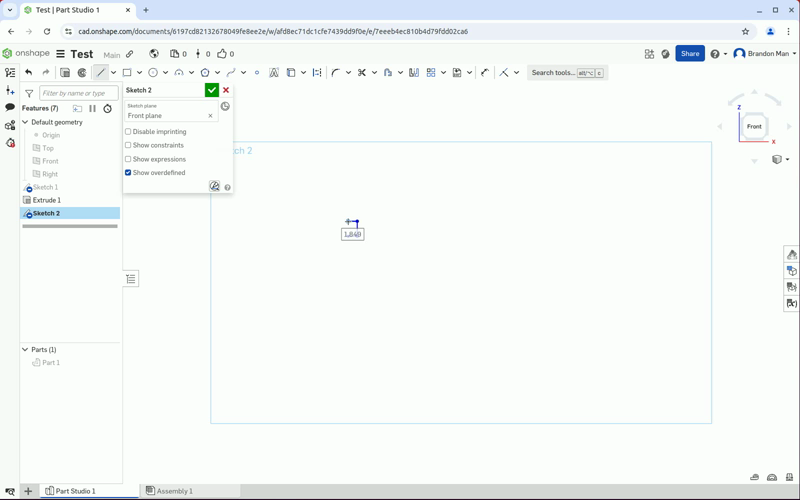
mouse_move(378, 221)
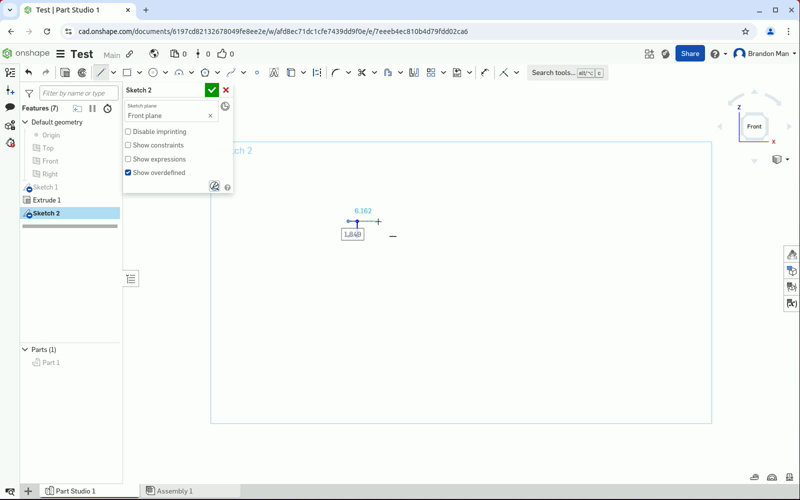
key_down(shift)
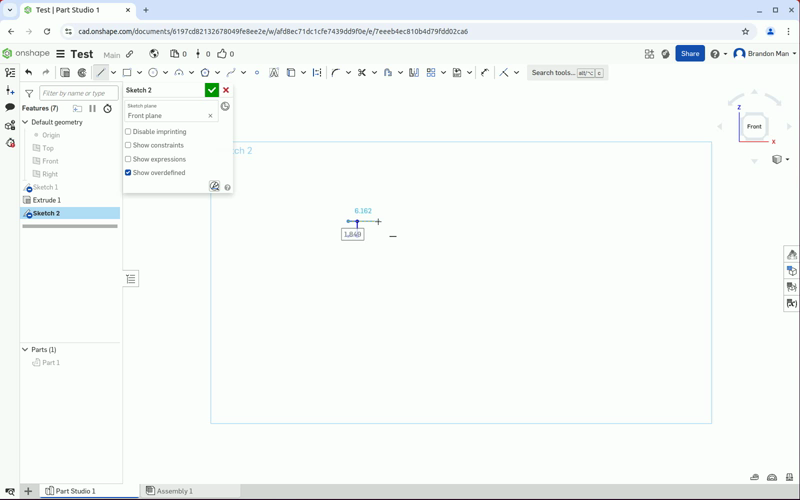
mouse_move(348, 236)
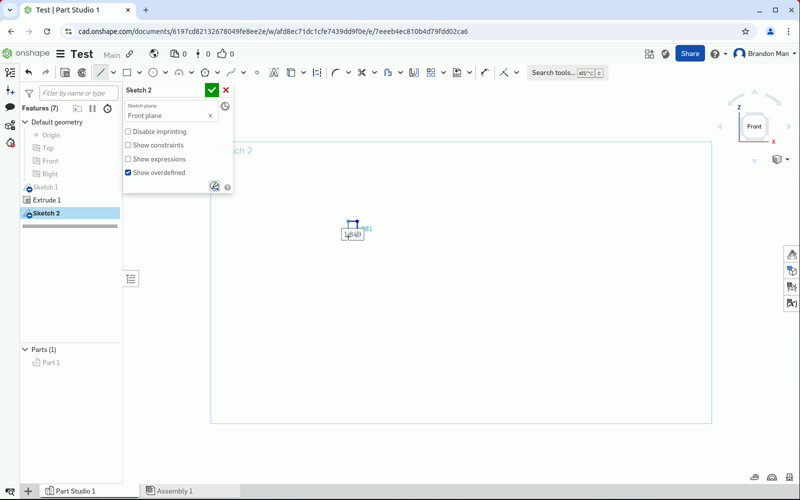
key_up(shift)
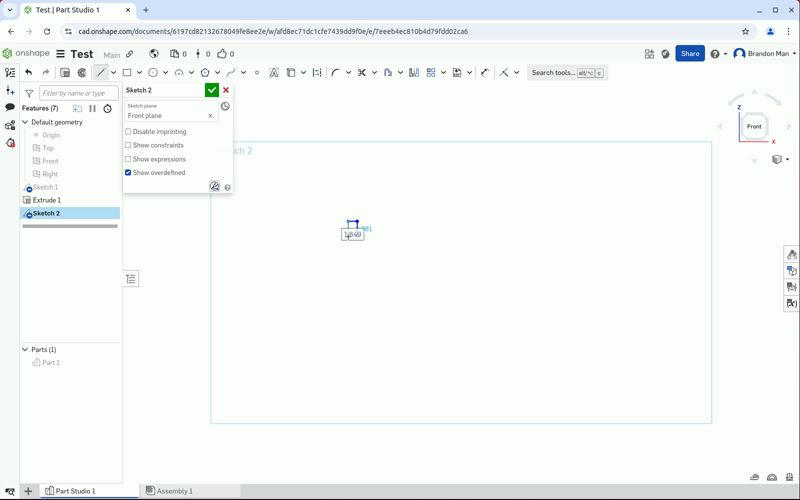
click(348, 236)
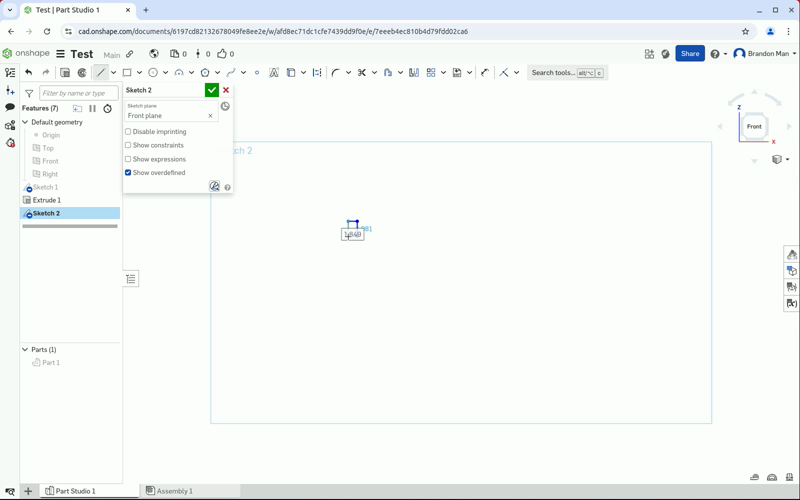
key(esc)
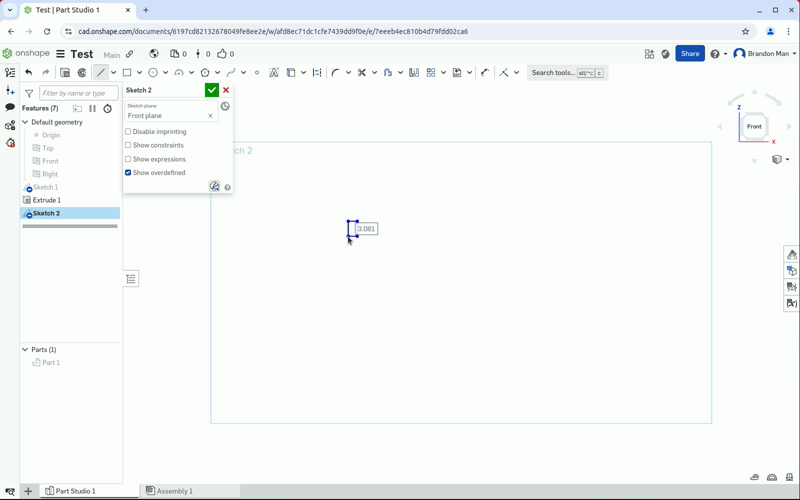
mouse_move(351, 232)
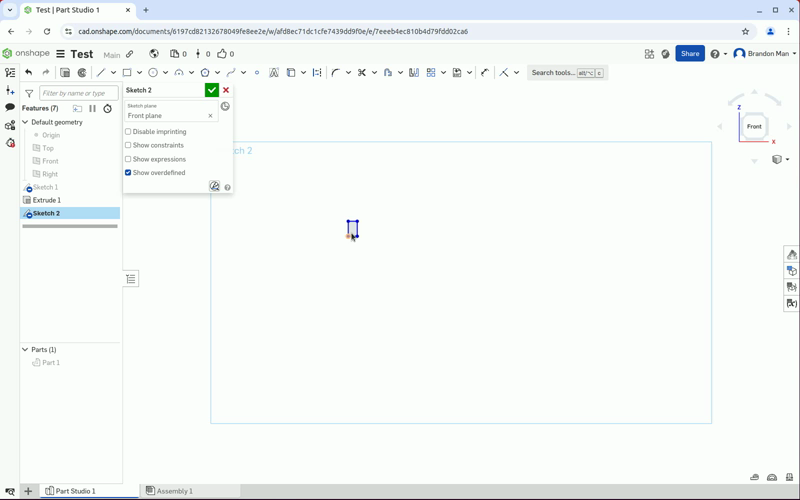
scroll(6)
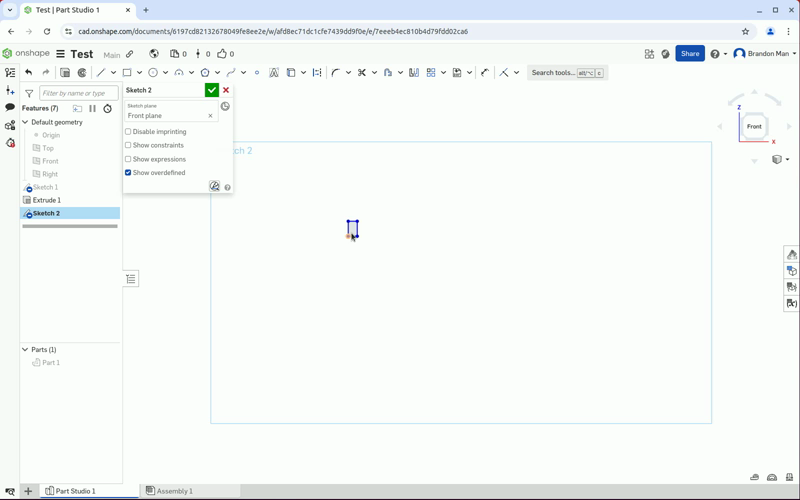
scroll(6)
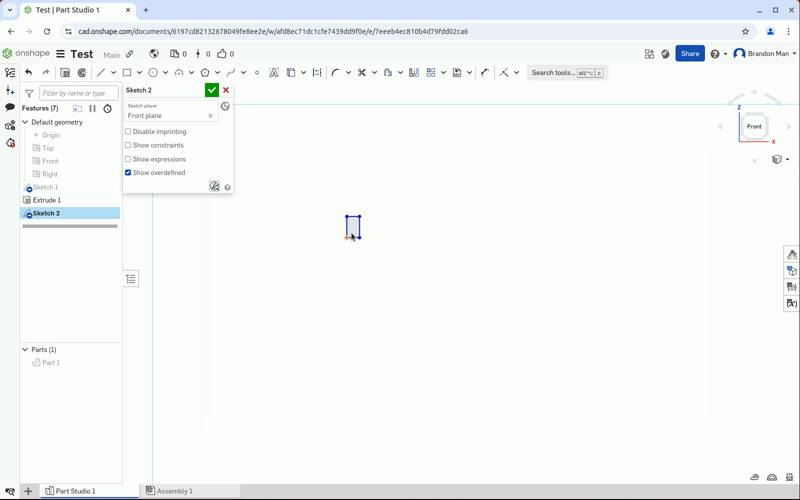
scroll(6)
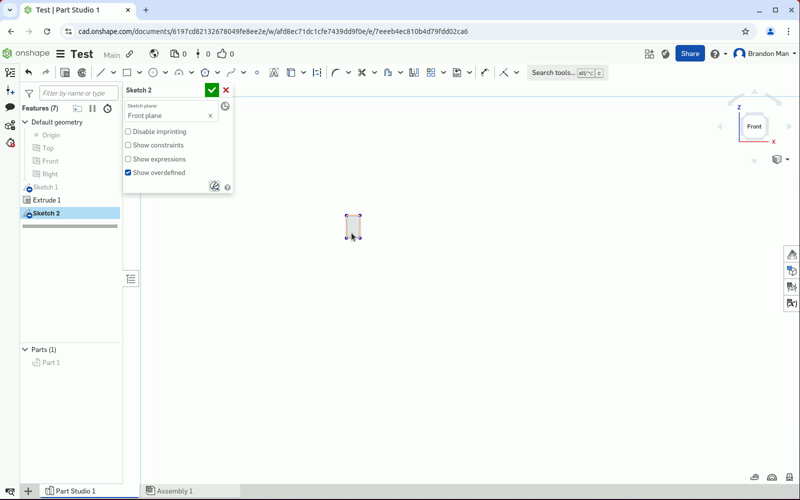
scroll(6)
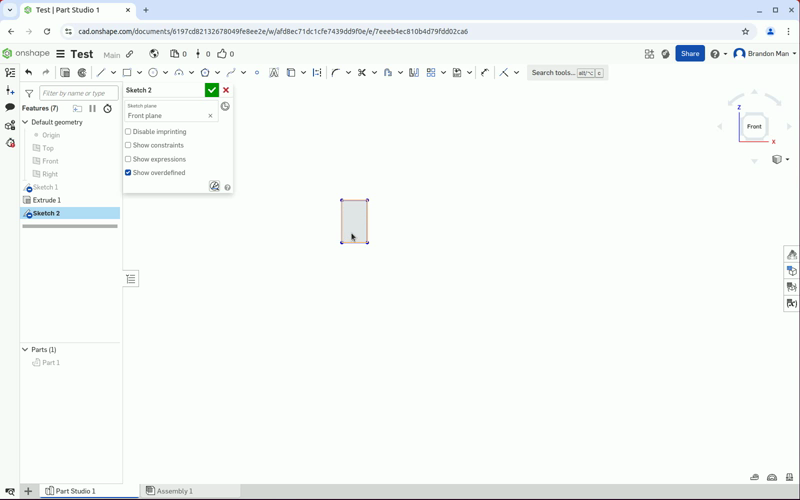
scroll(6)
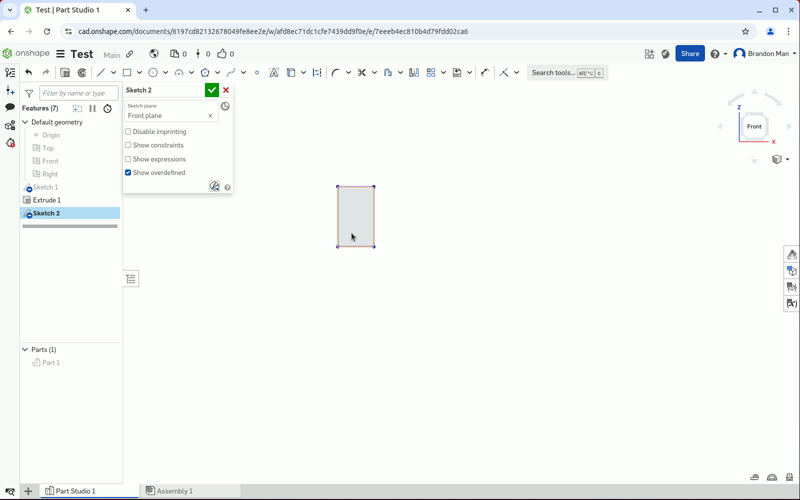
scroll(6)
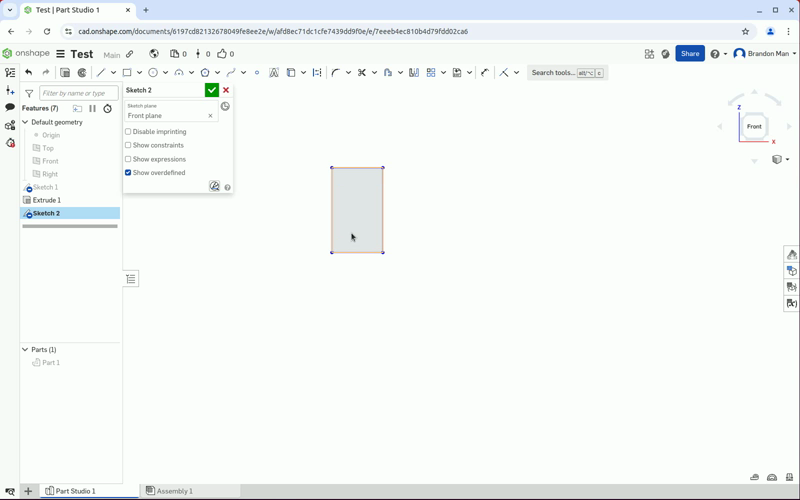
scroll(6)
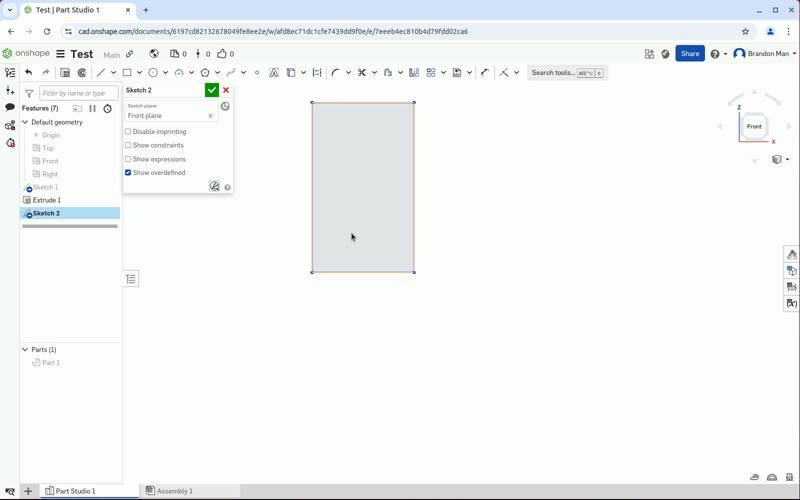
click(351, 232)
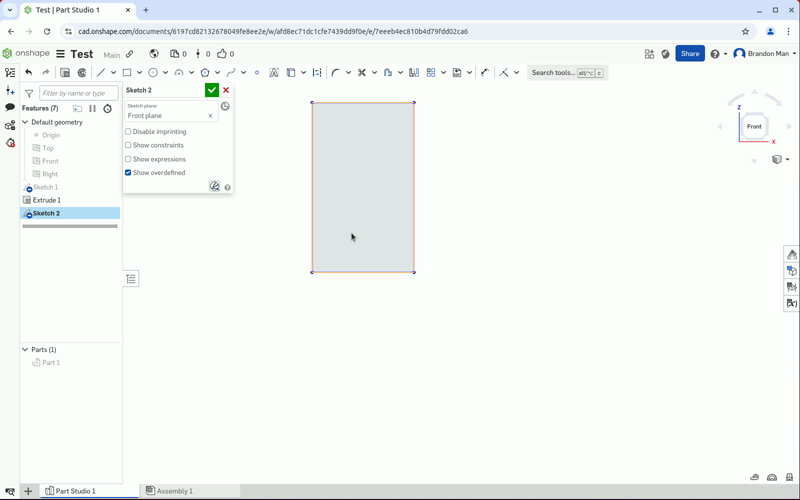
scroll(-6)
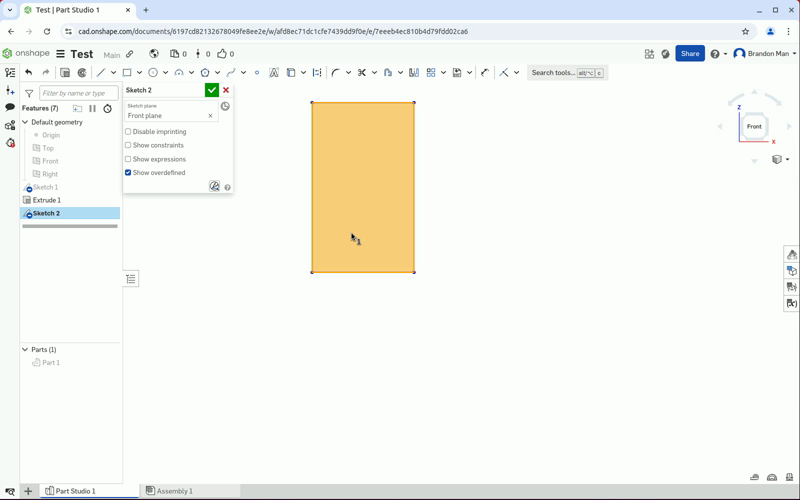
scroll(-6)
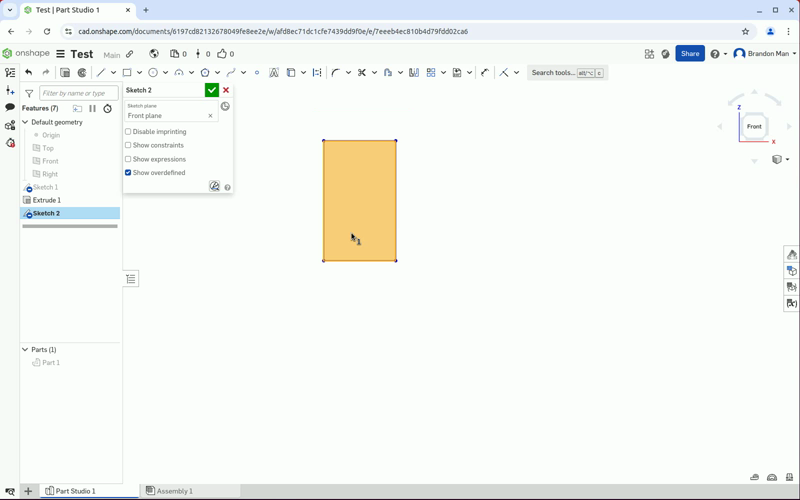
scroll(-6)
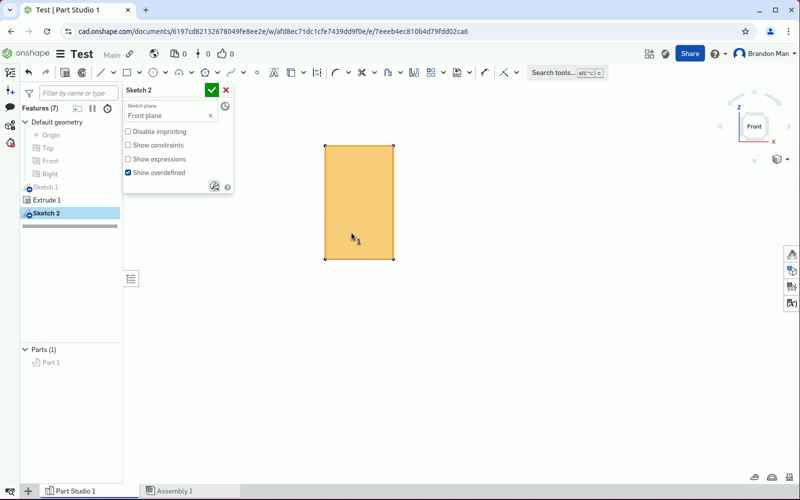
scroll(-6)
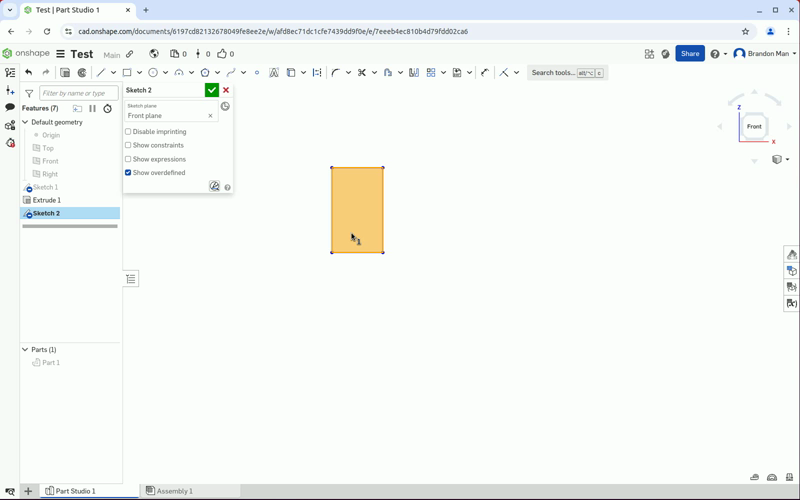
scroll(-6)
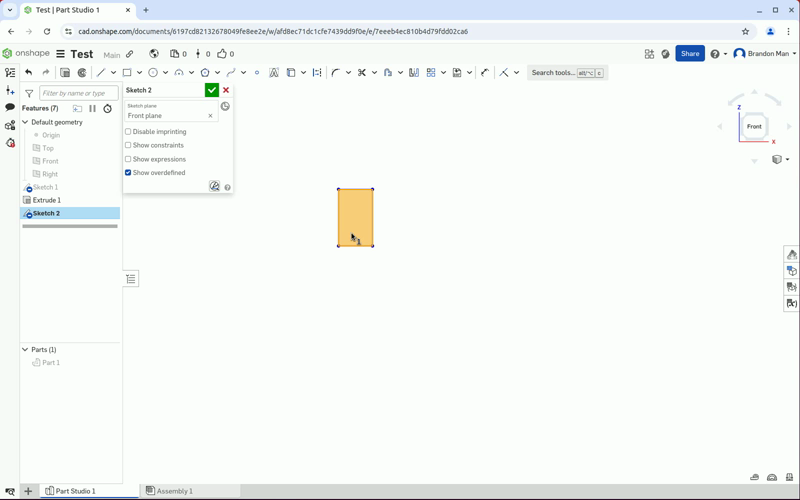
scroll(-6)
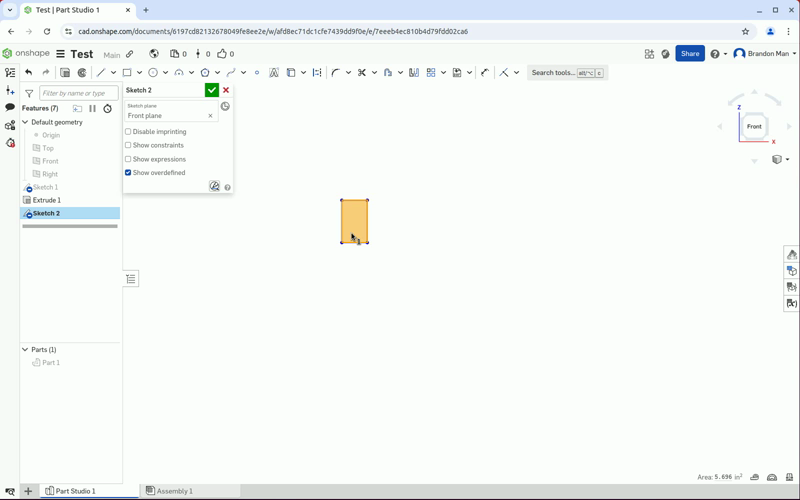
scroll(-6)
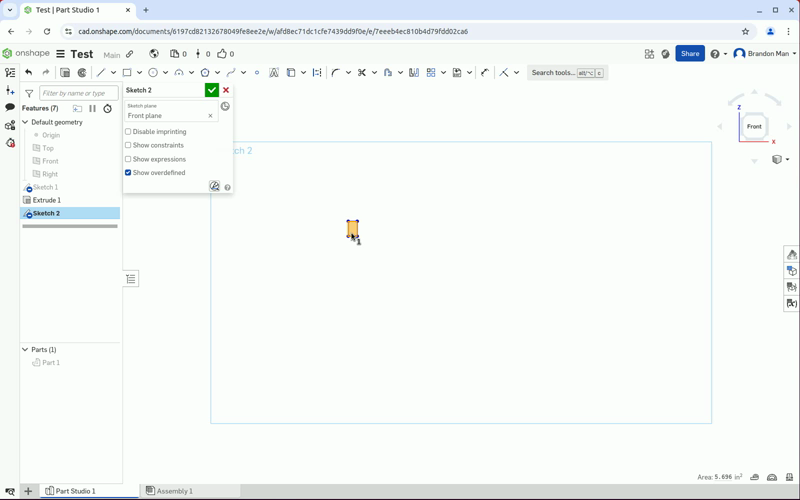
mouse_move(73, 352)
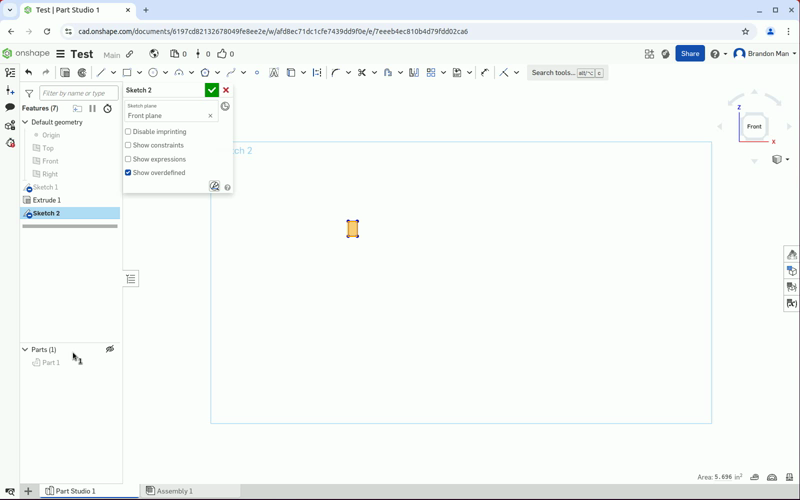
key(shift+y)
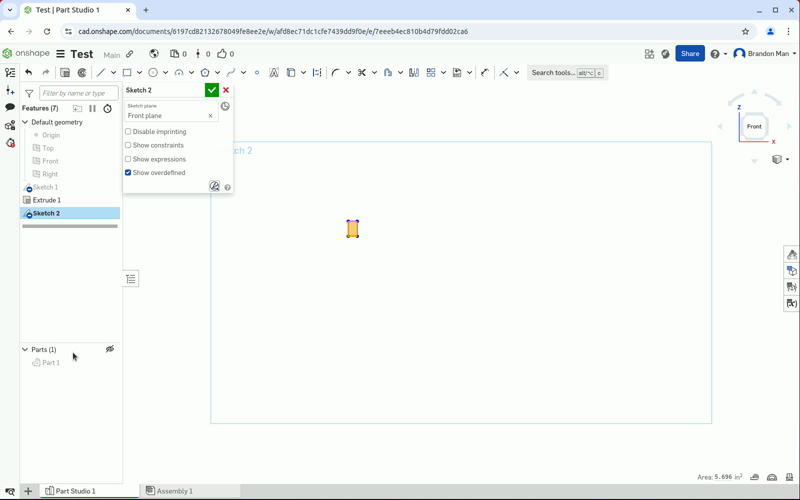
key(shift+e)
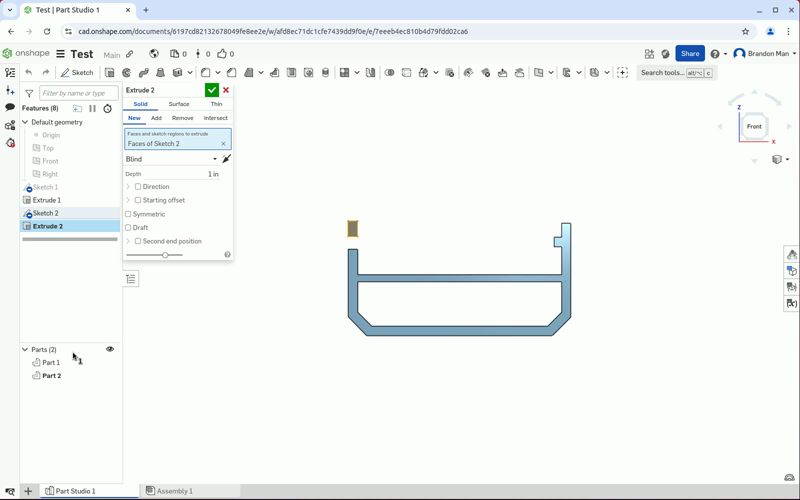
mouse_move(143, 106)
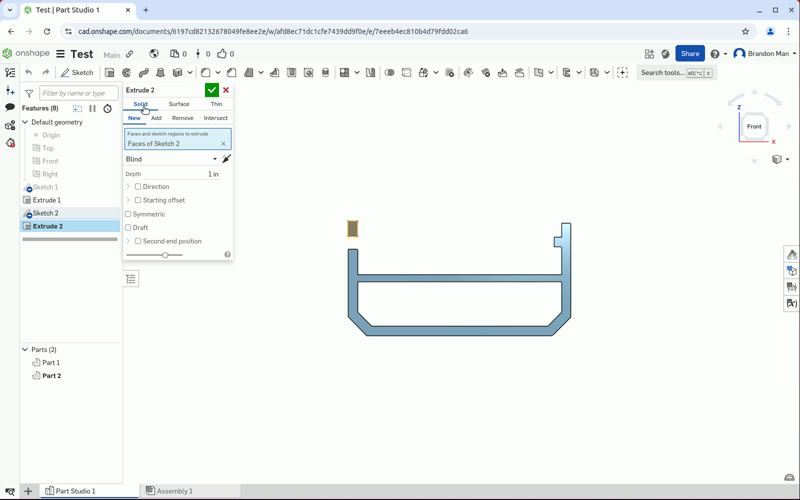
click(143, 106)
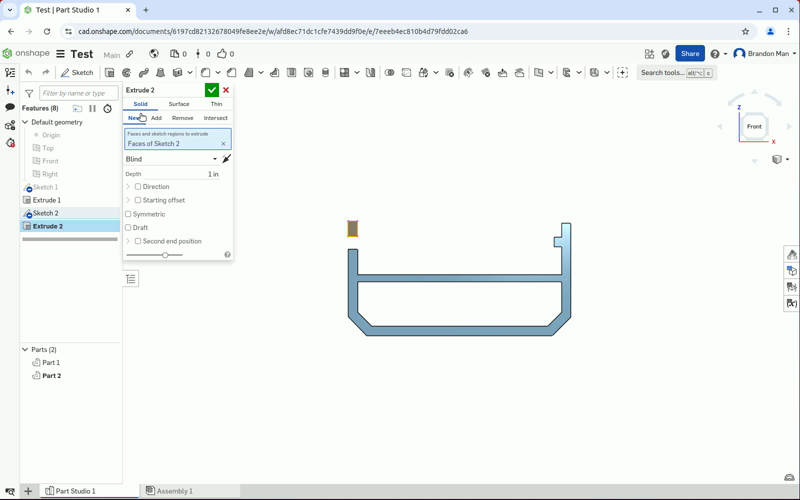
mouse_move(137, 120)
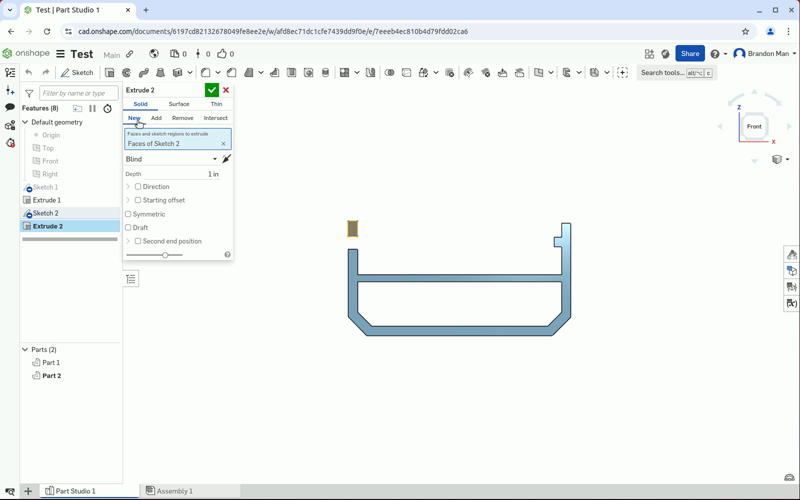
click(137, 120)
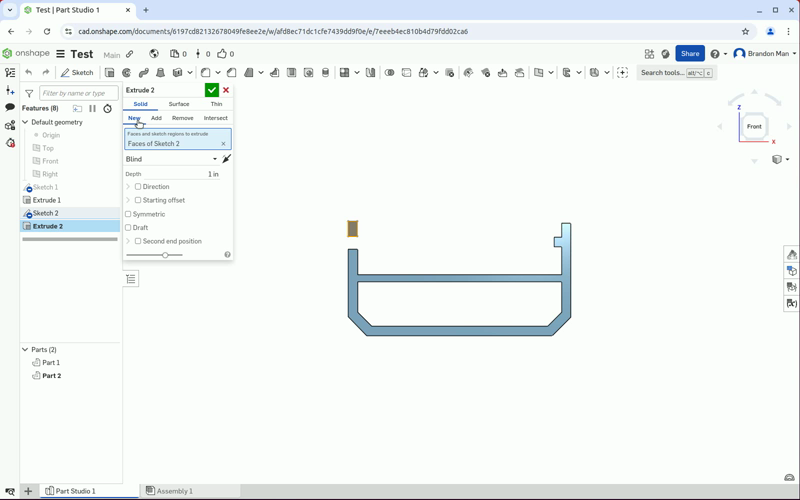
key(tab, 4)
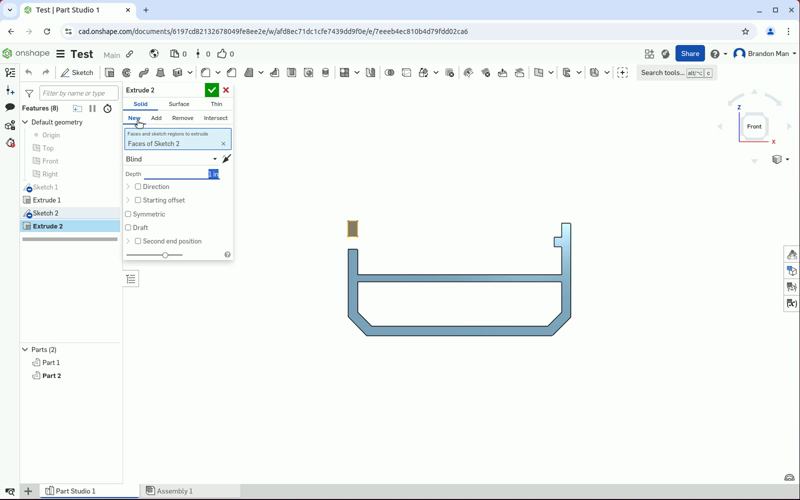
text(6.981)
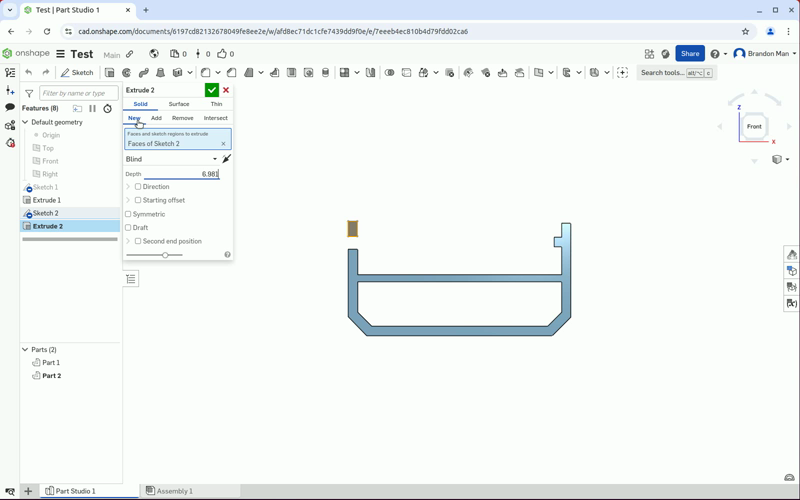
key(enter)
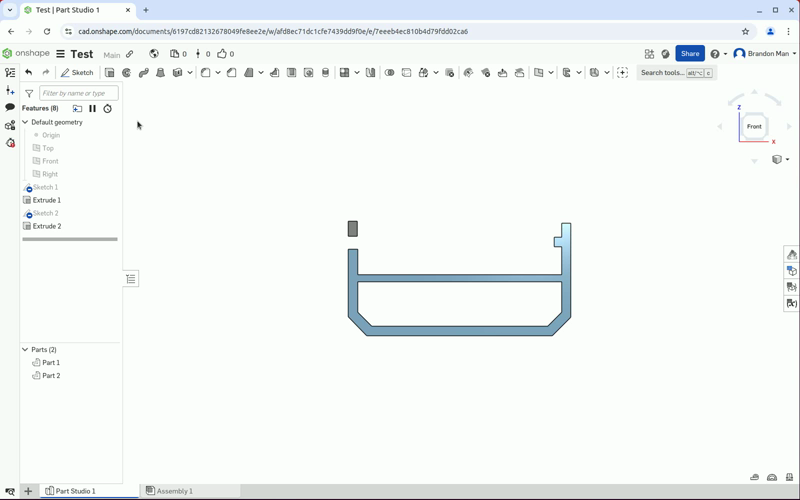
key(shift+h)
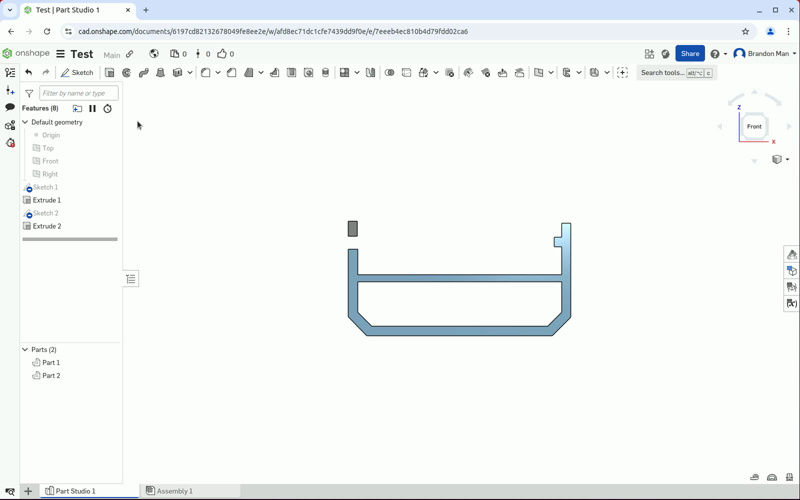
key(shift+h)
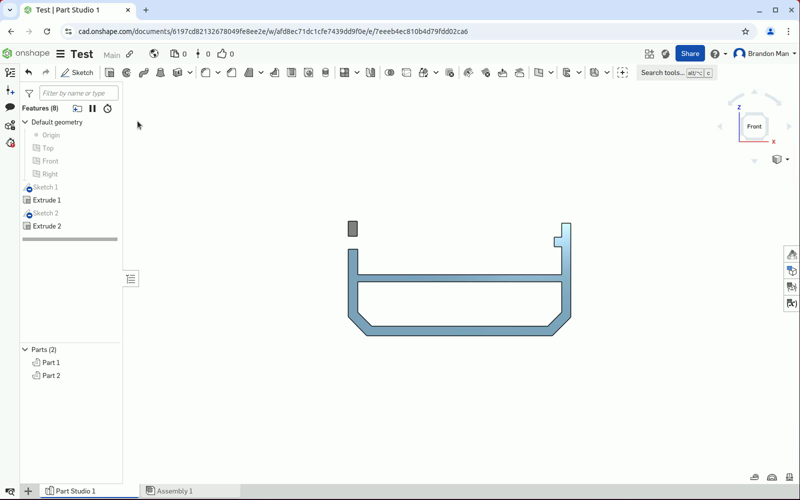
mouse_move(73, 189)
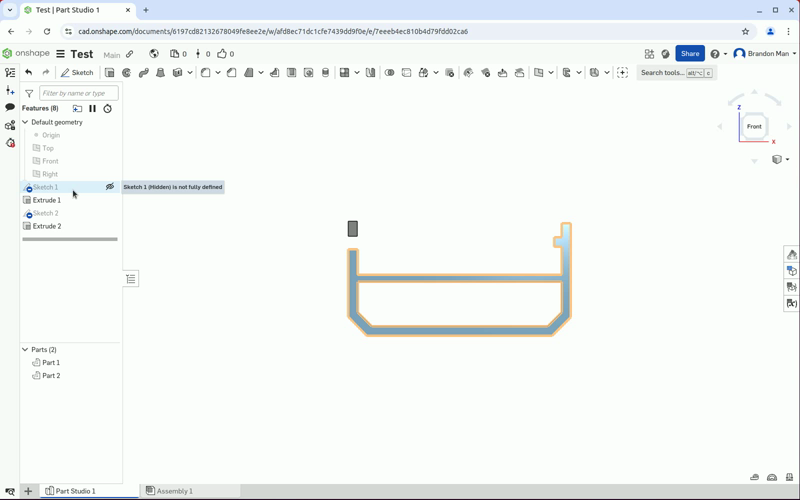
click(73, 189)
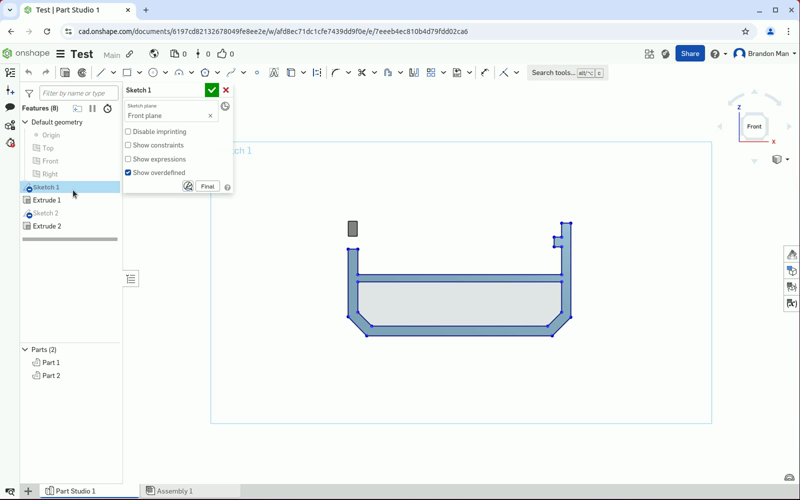
mouse_move(229, 92)
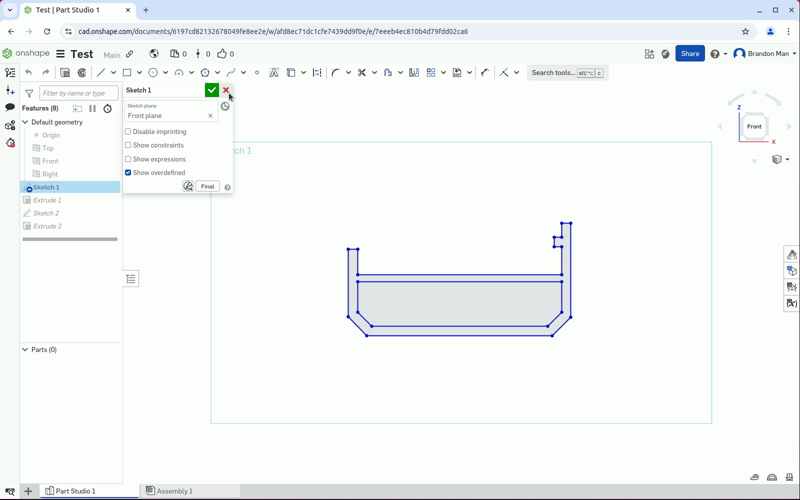
click(229, 92)
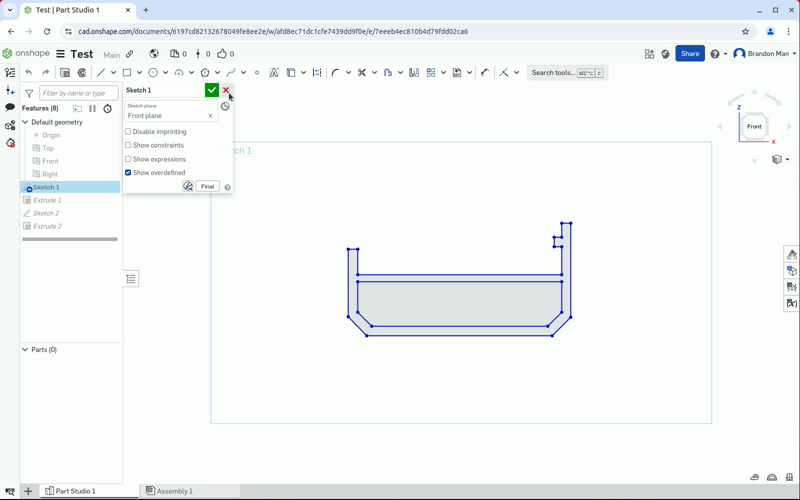
key(shift+s)
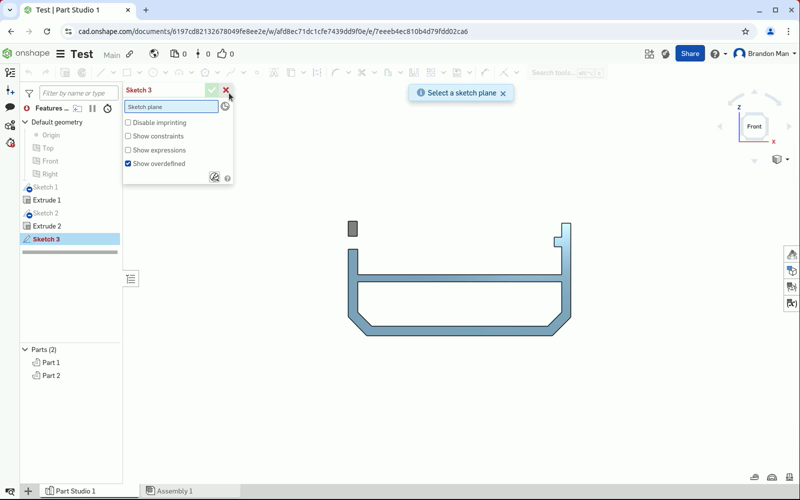
mouse_move(73, 163)
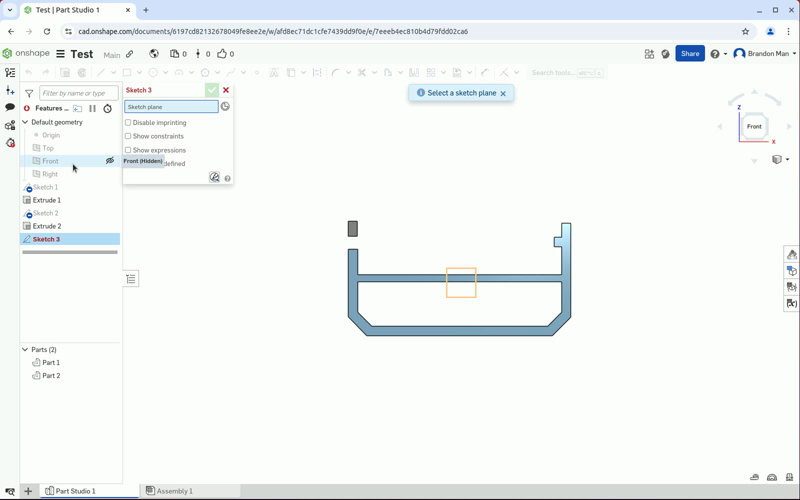
click(73, 163)
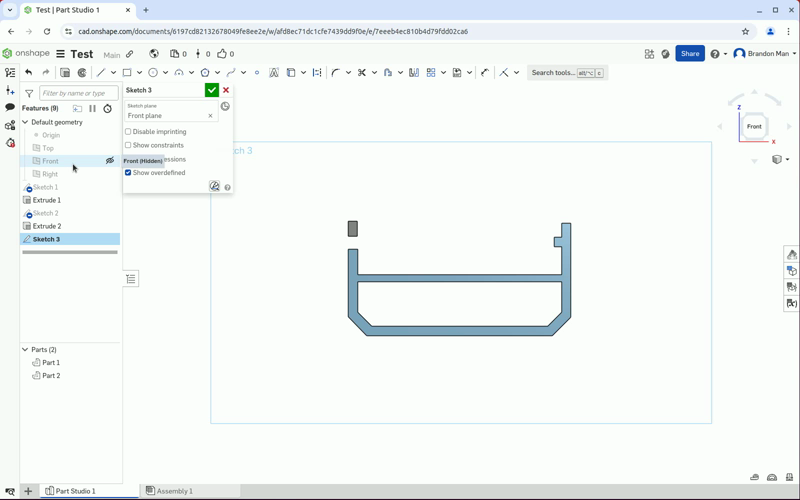
mouse_move(73, 352)
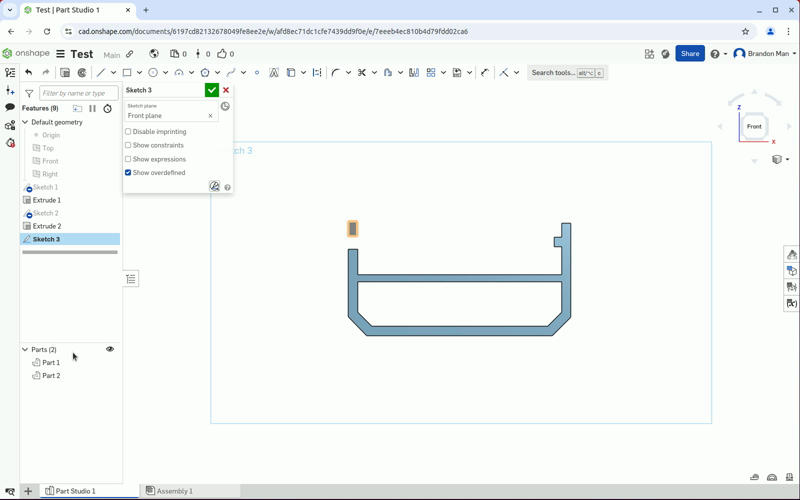
key(y)
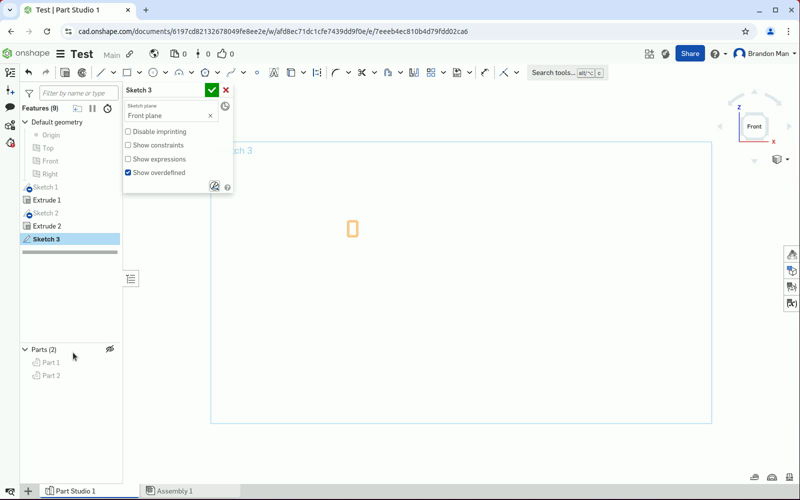
key(l)
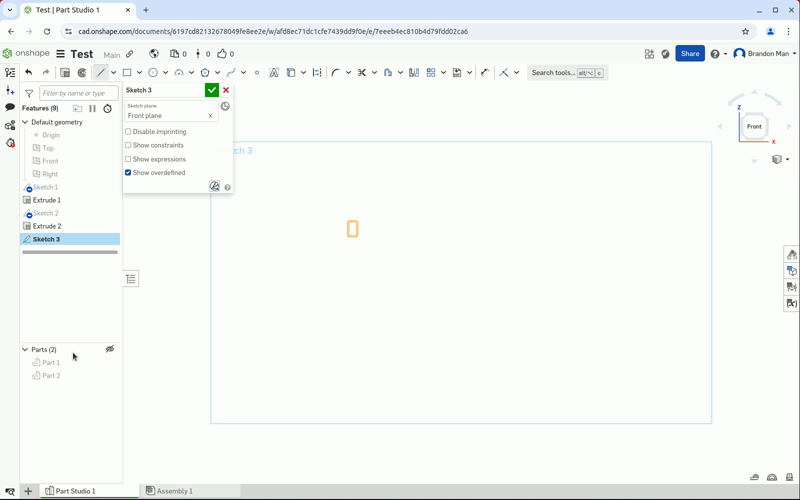
key_down(shift)
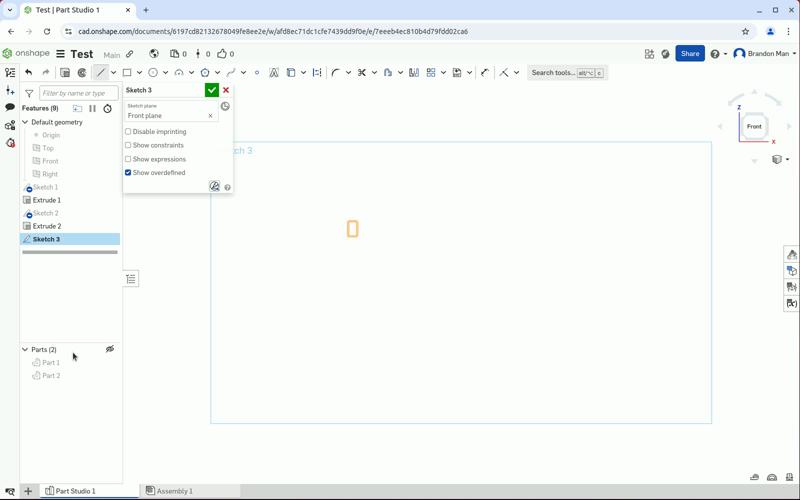
mouse_move(348, 241)
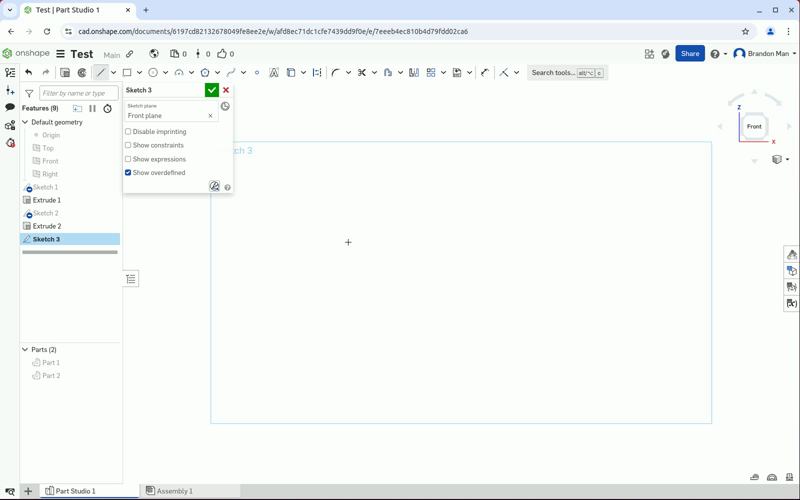
click(348, 241)
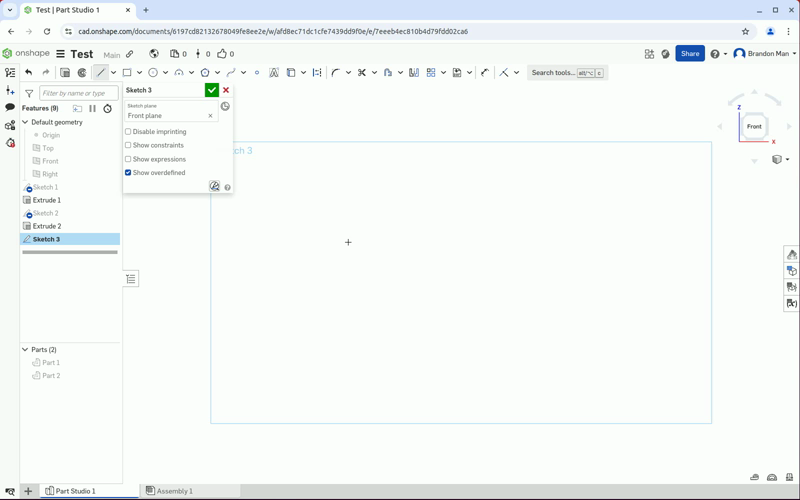
key_up(shift)
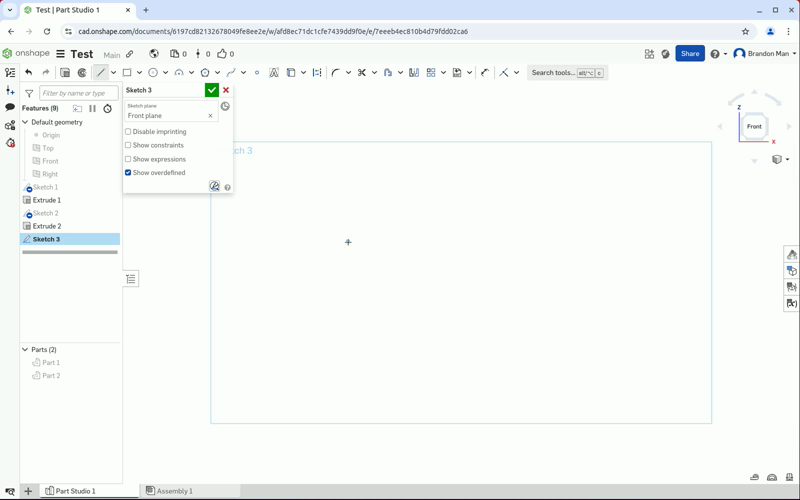
key_down(shift)
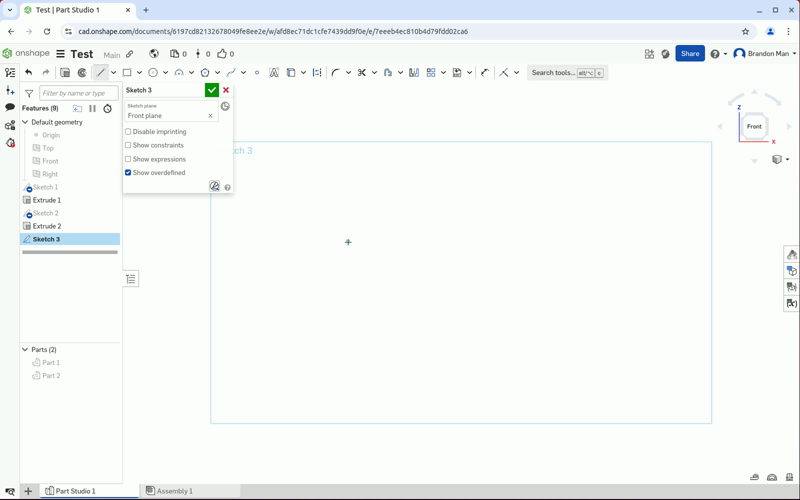
mouse_move(378, 241)
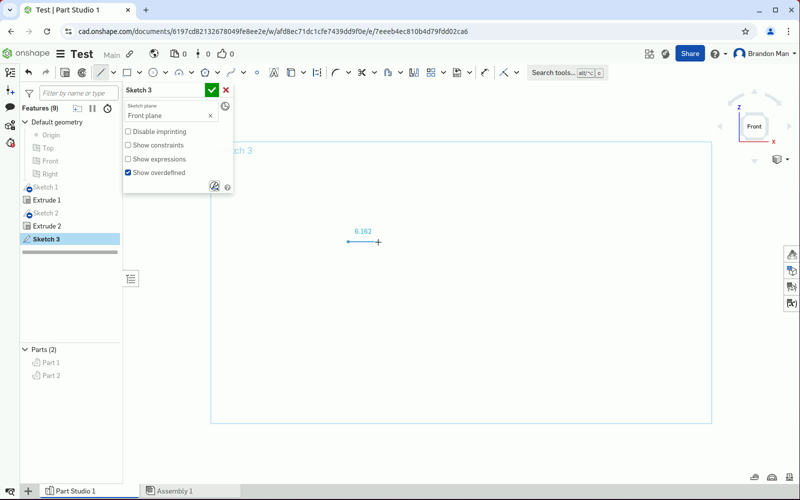
mouse_move(357, 241)
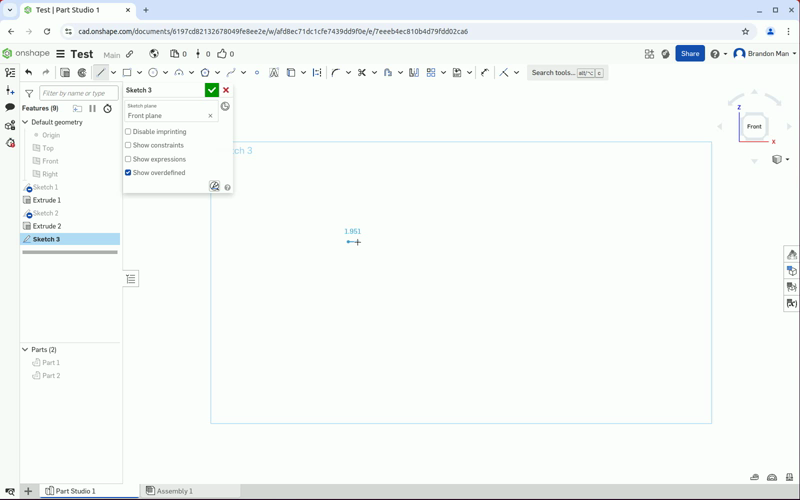
click(357, 241)
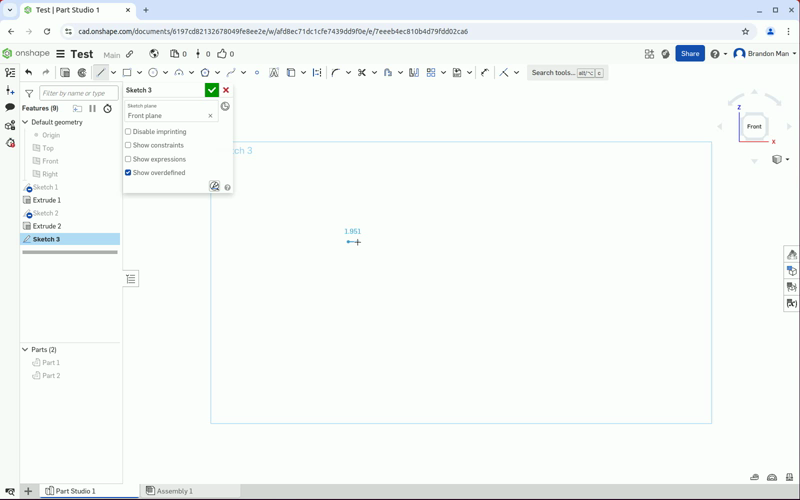
key_up(shift)
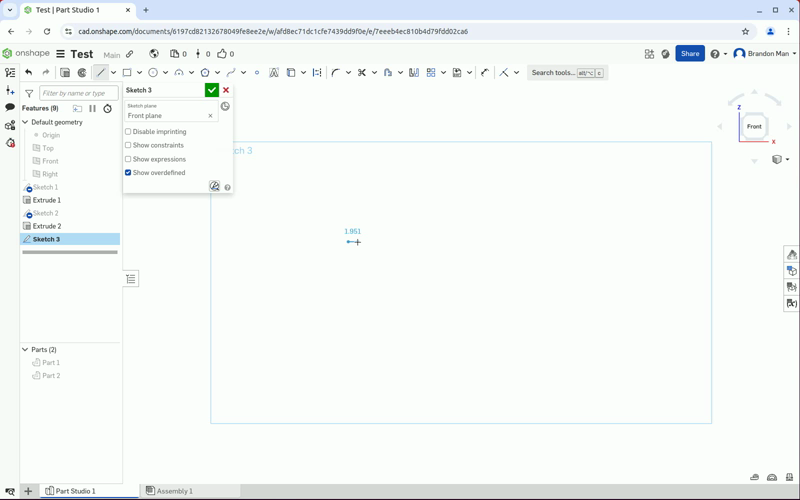
key_down(shift)
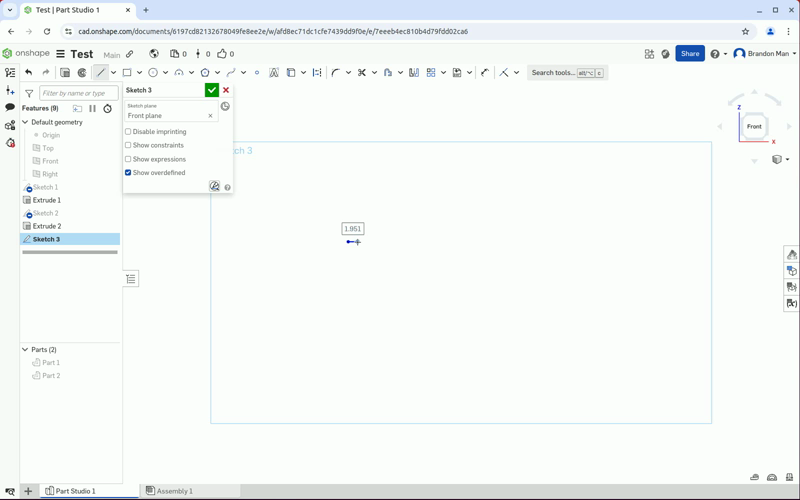
mouse_move(387, 241)
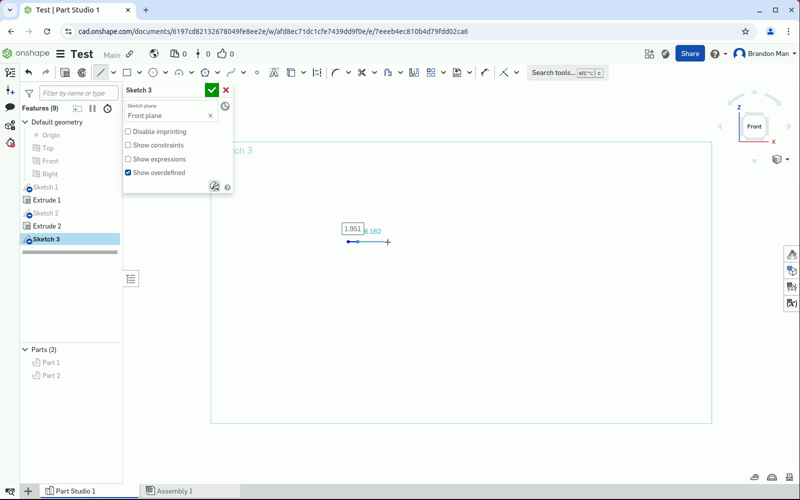
mouse_move(357, 236)
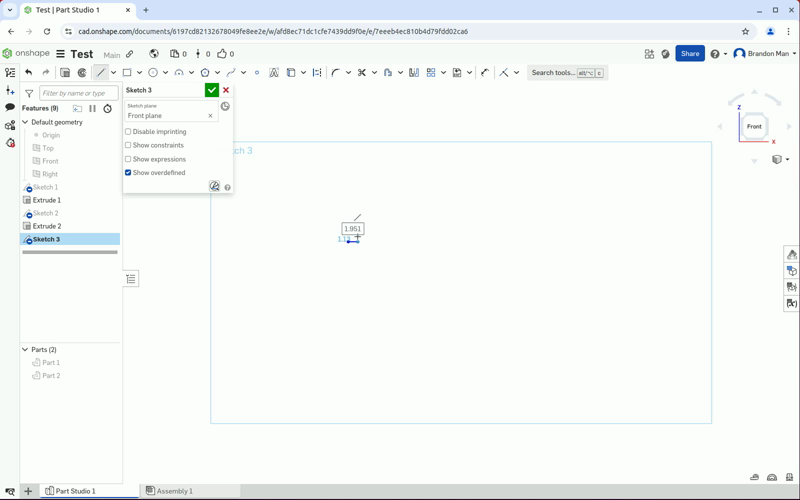
scroll(6)
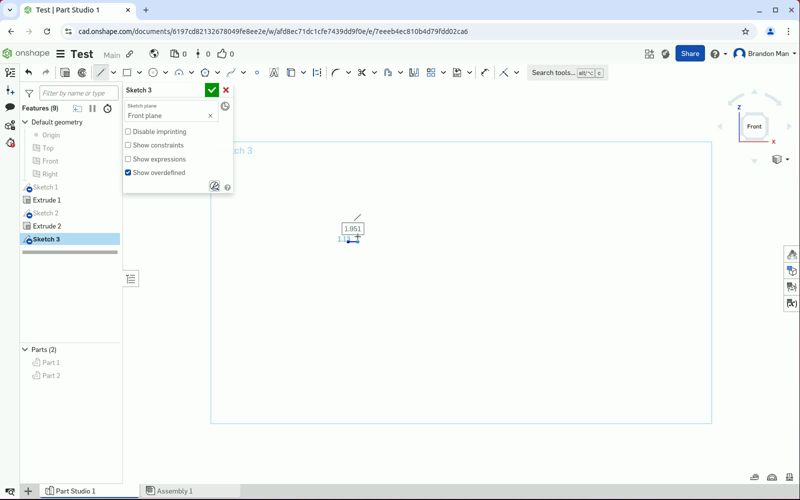
scroll(6)
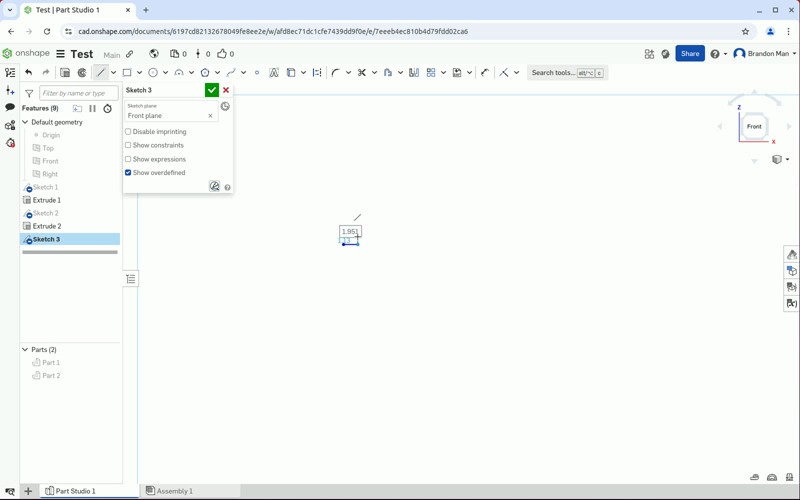
scroll(6)
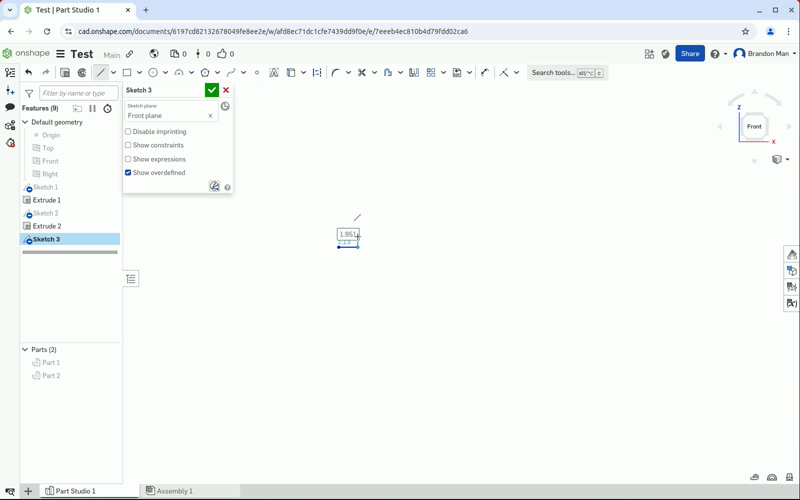
scroll(6)
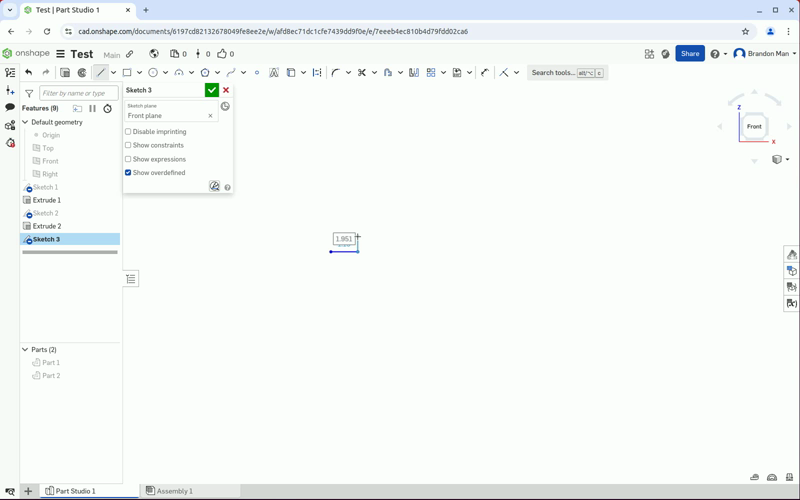
scroll(6)
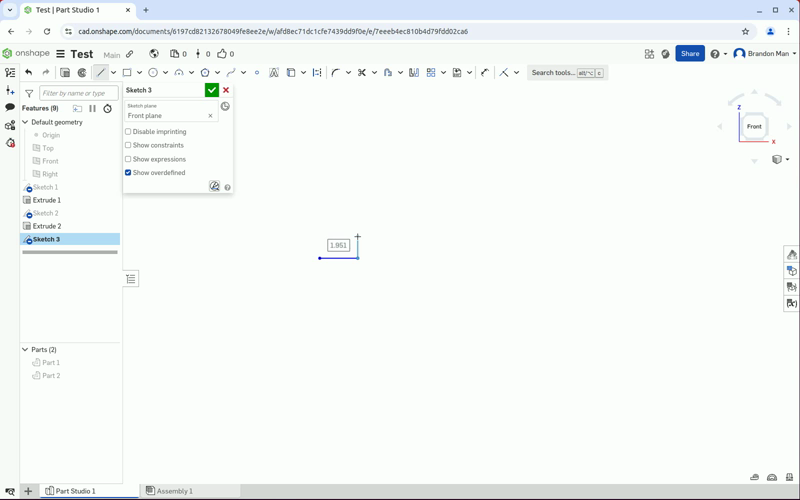
scroll(6)
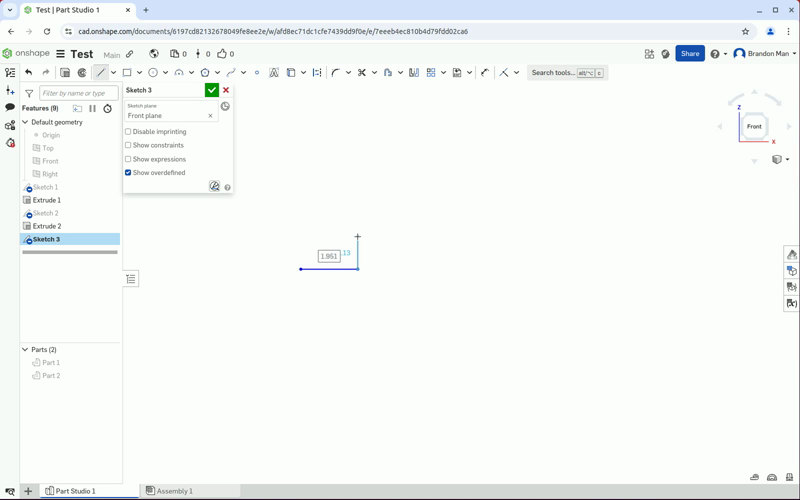
scroll(6)
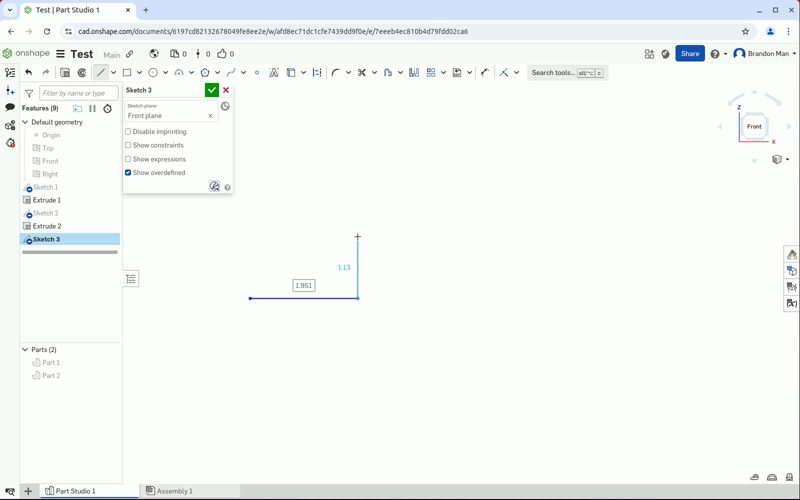
click(357, 236)
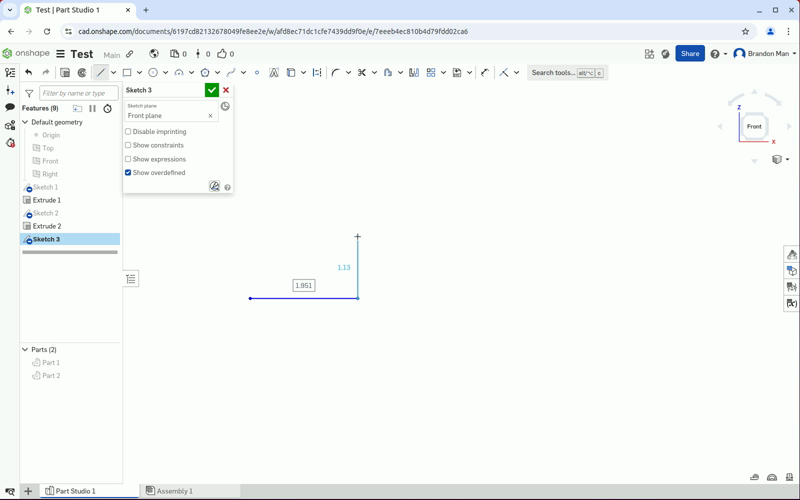
scroll(-6)
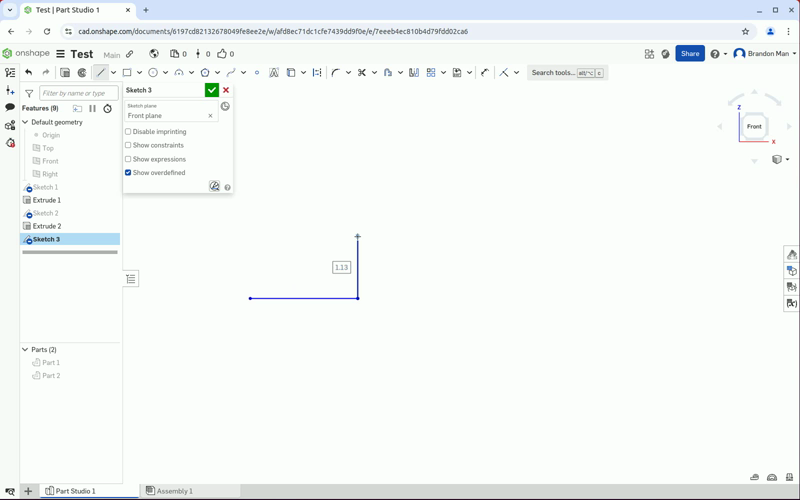
scroll(-6)
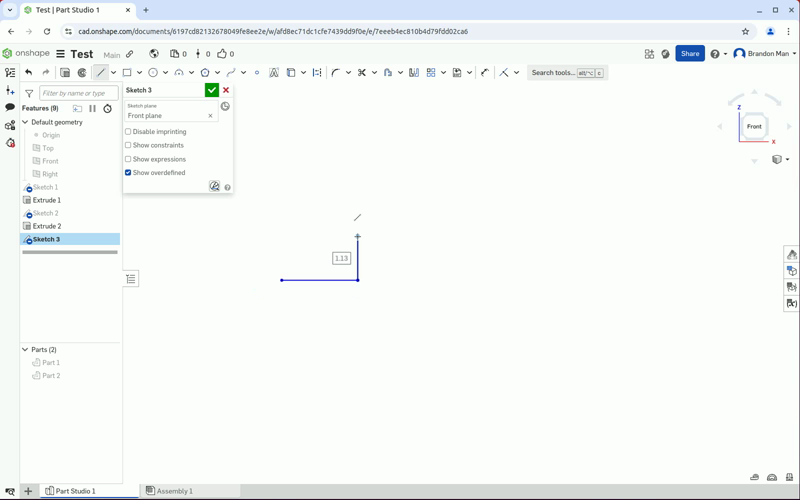
scroll(-6)
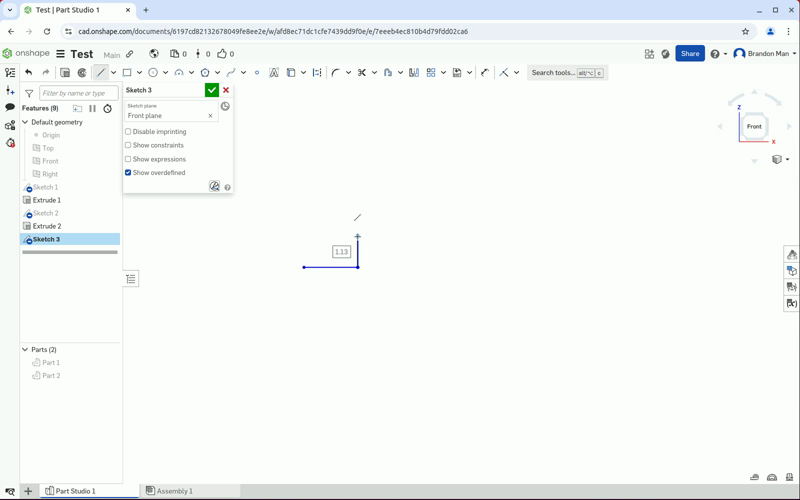
scroll(-6)
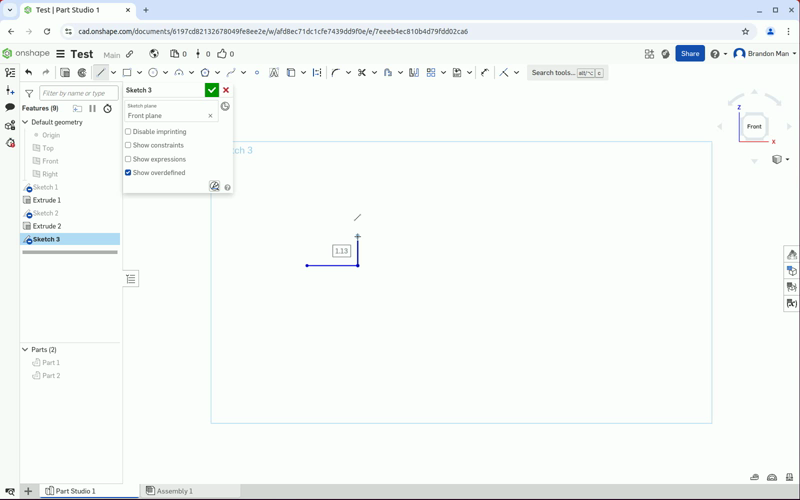
scroll(-6)
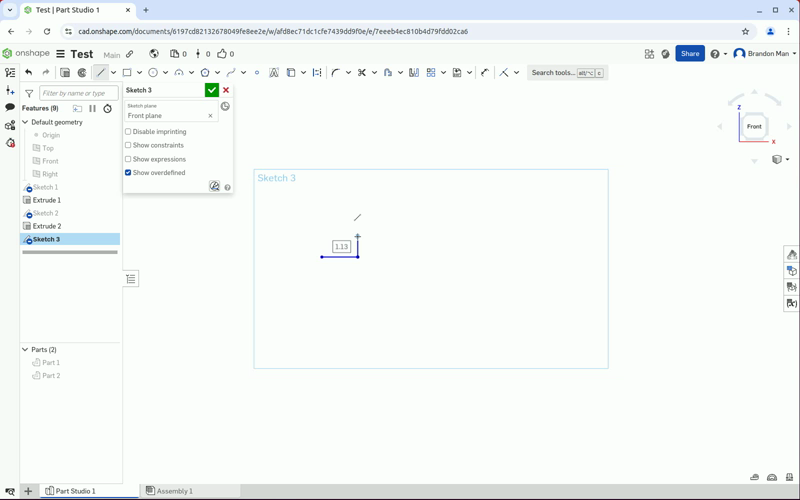
scroll(-6)
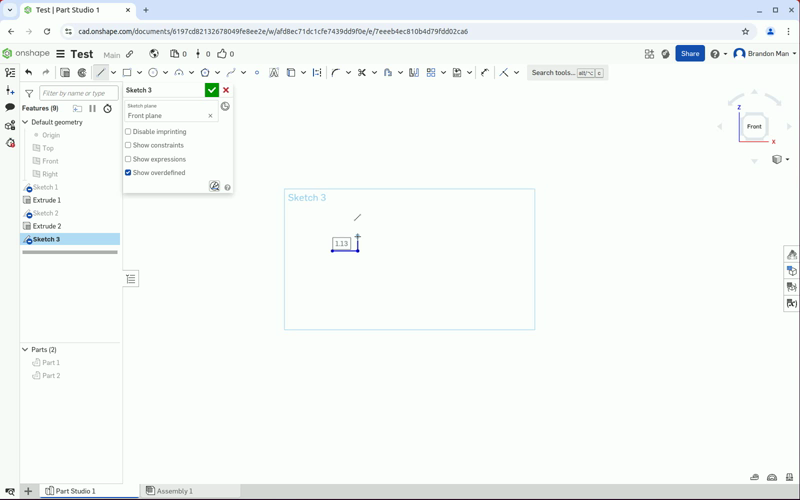
scroll(-6)
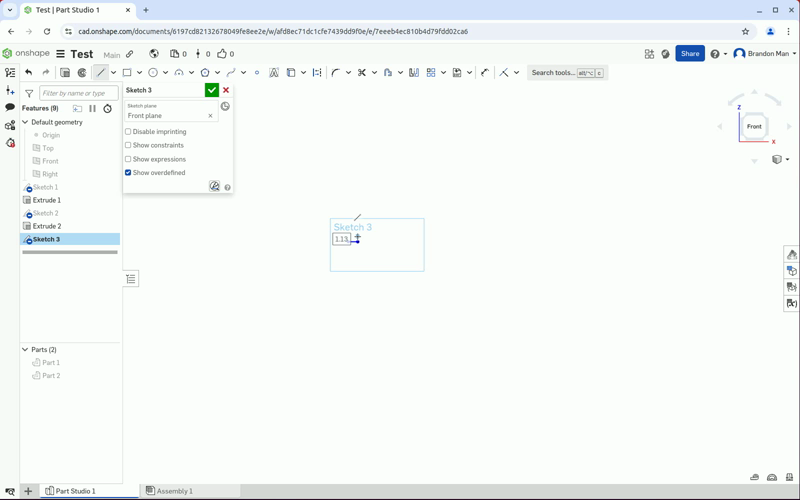
key_up(shift)
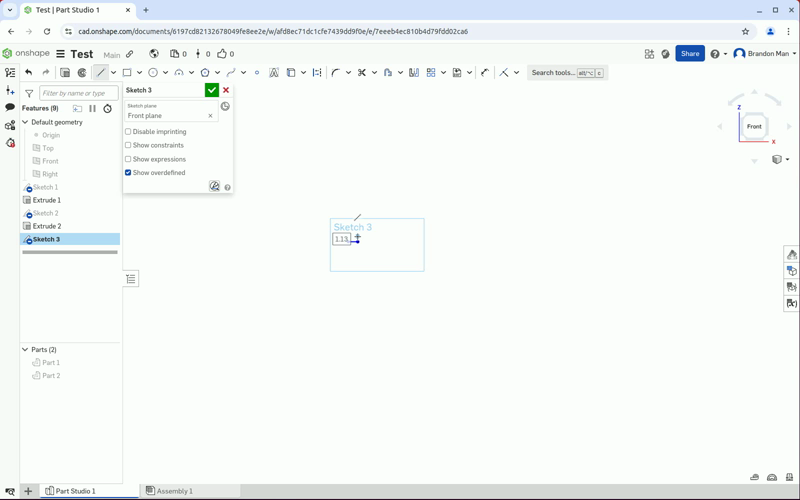
key_down(shift)
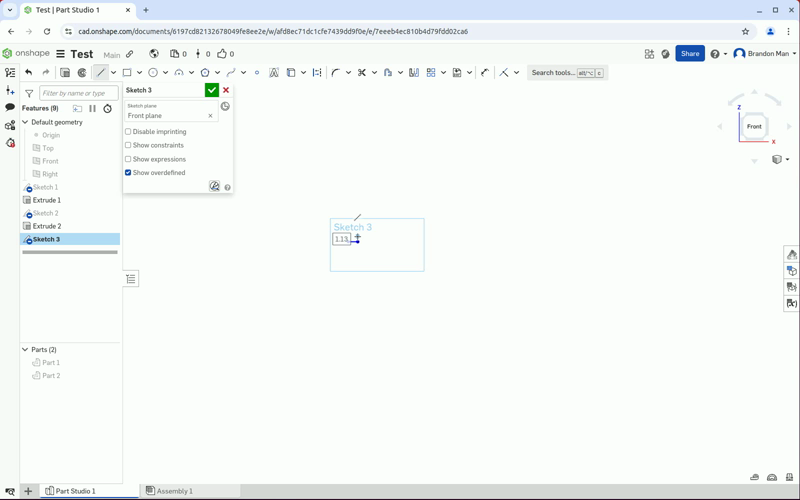
mouse_move(387, 236)
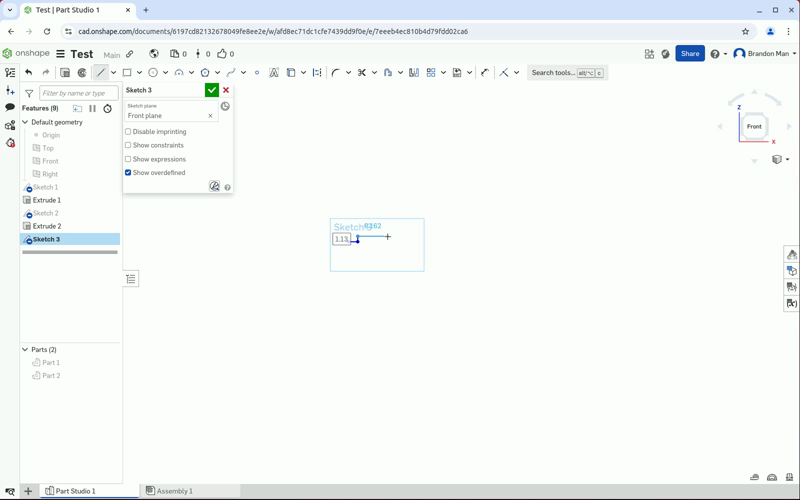
mouse_move(348, 236)
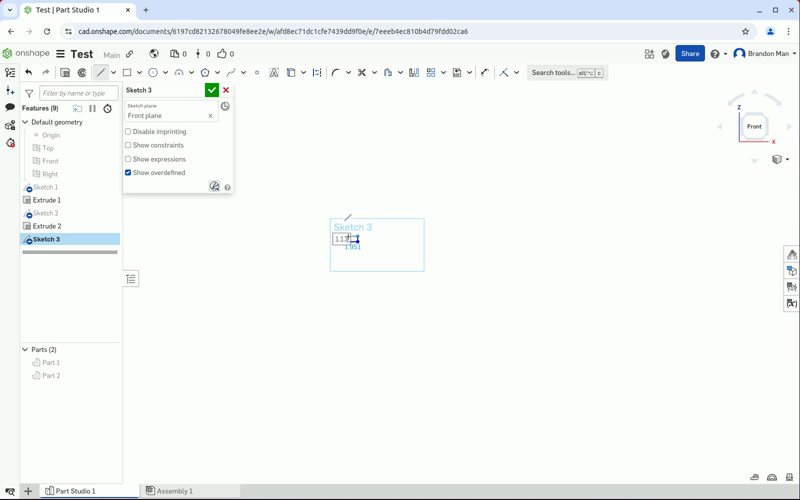
click(348, 236)
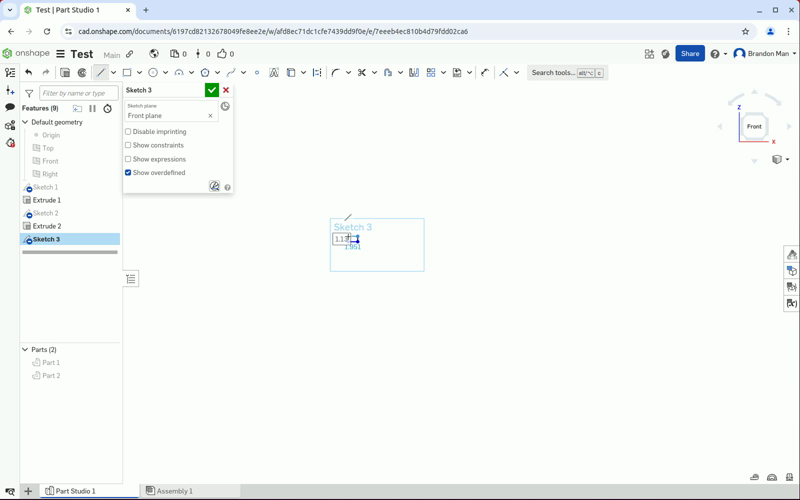
key_up(shift)
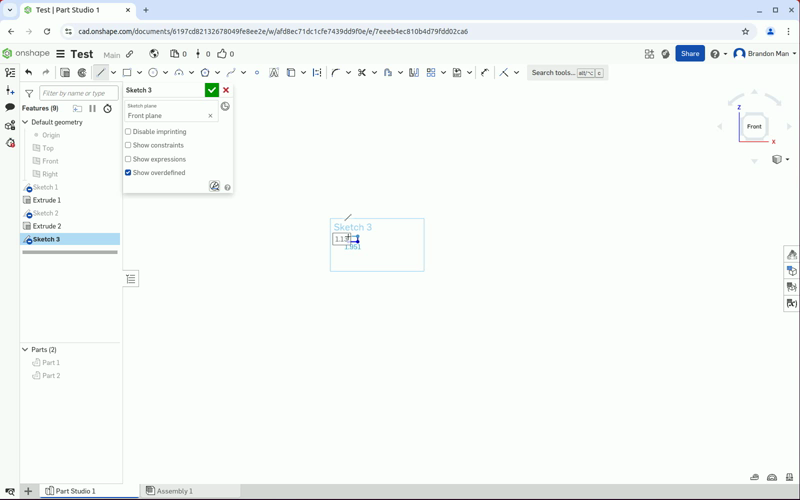
mouse_move(378, 236)
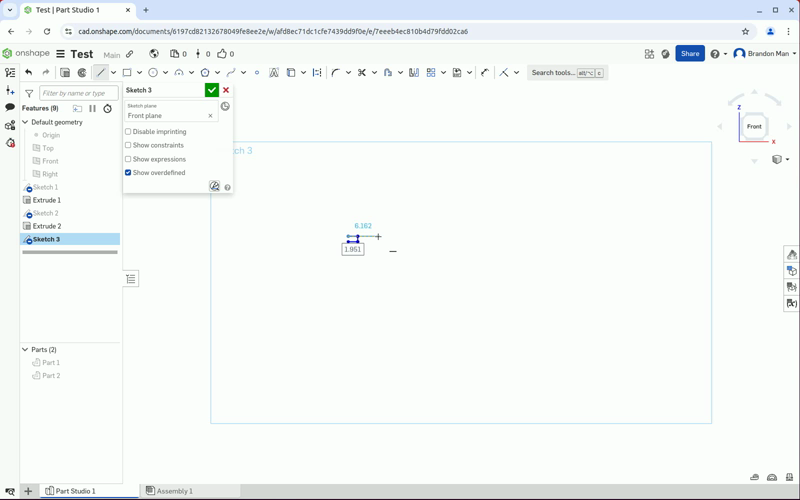
key_down(shift)
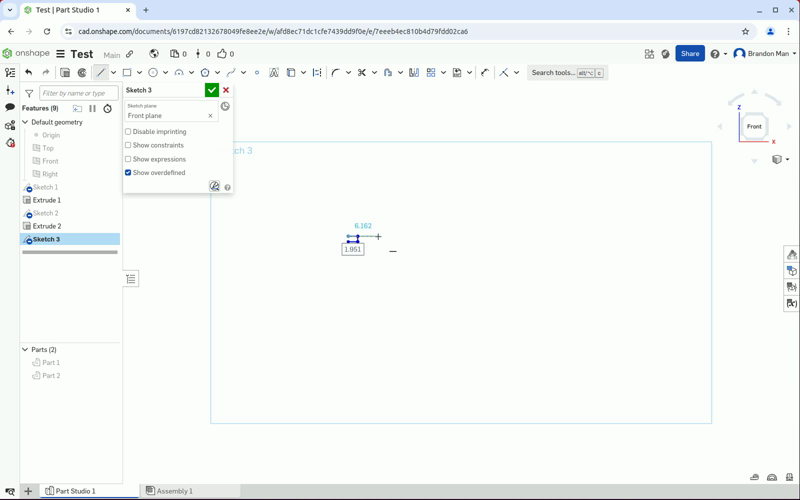
mouse_move(348, 241)
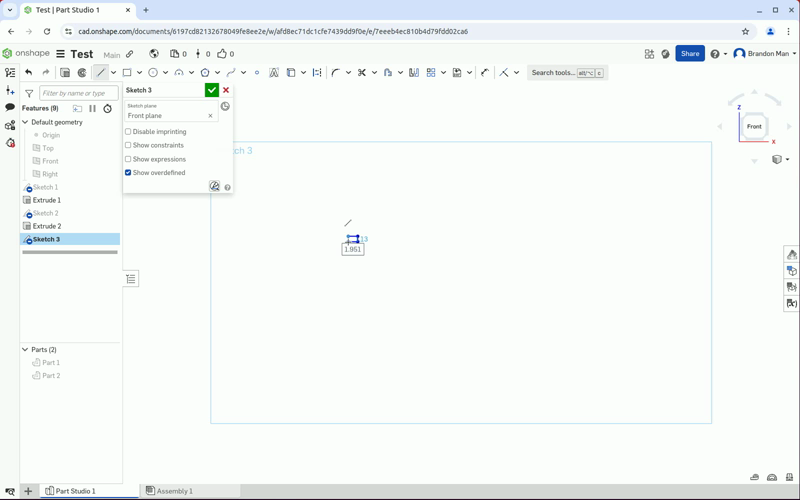
scroll(6)
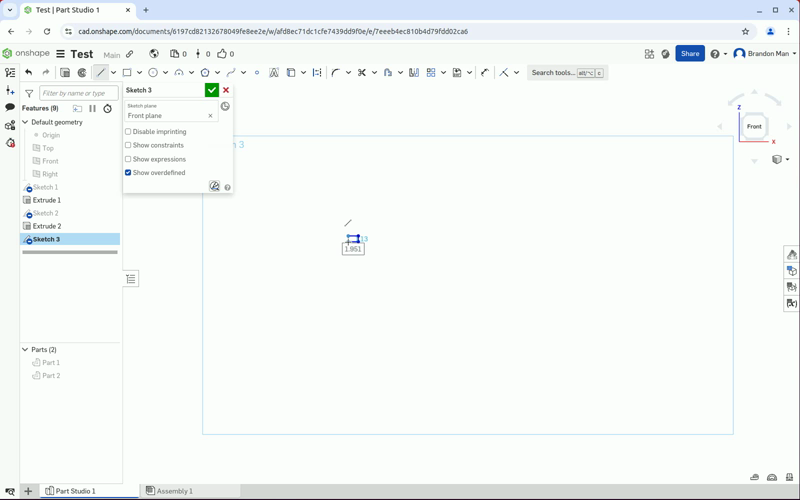
scroll(6)
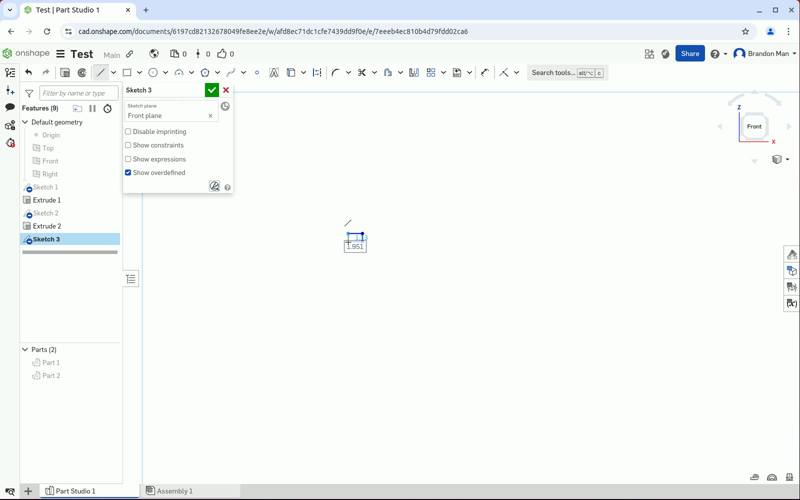
scroll(6)
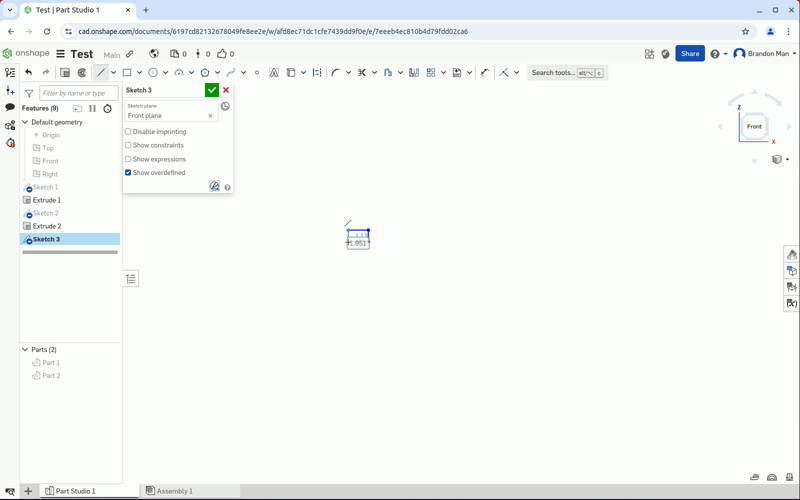
scroll(6)
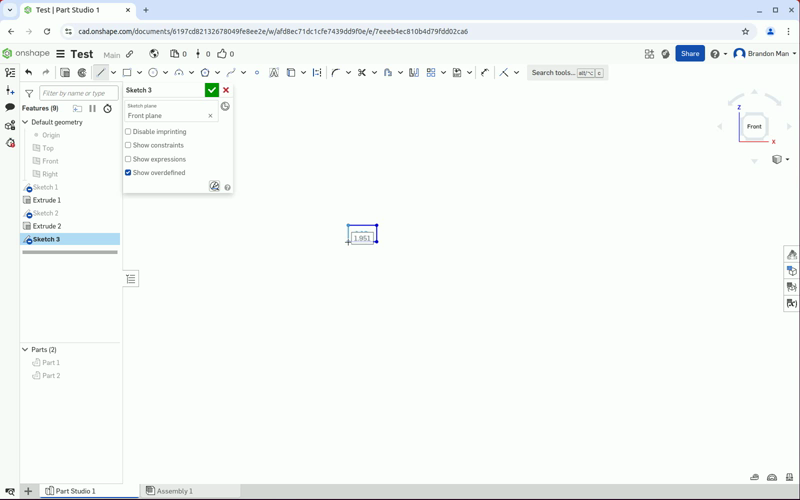
scroll(6)
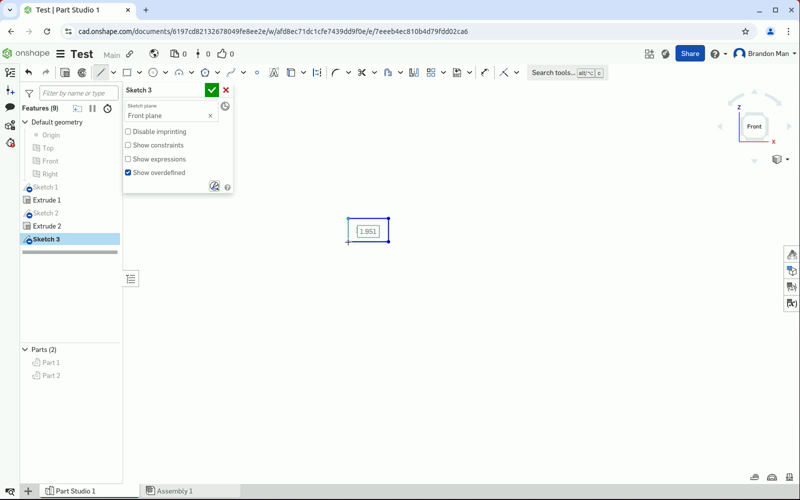
scroll(6)
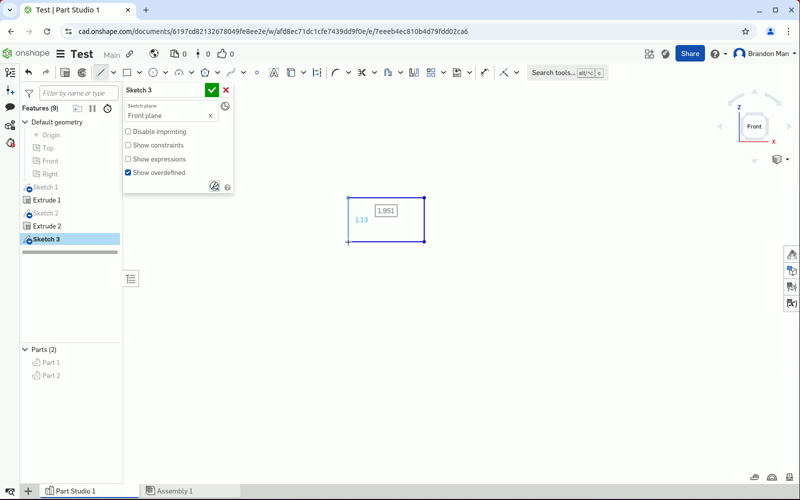
scroll(6)
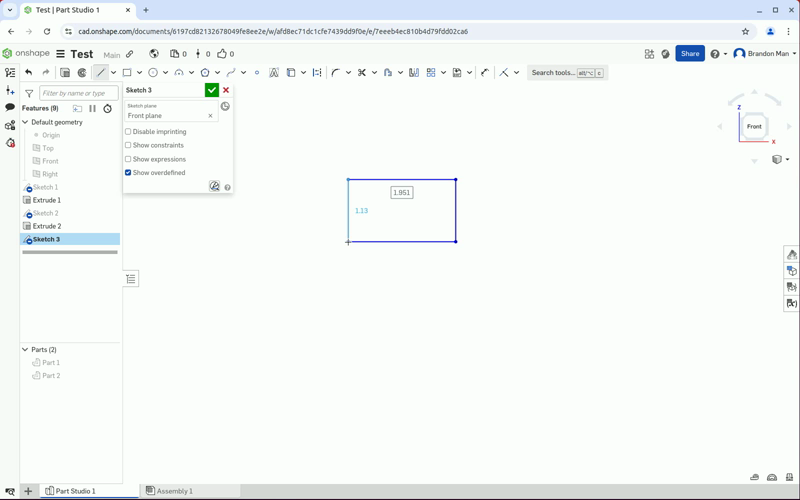
key_up(shift)
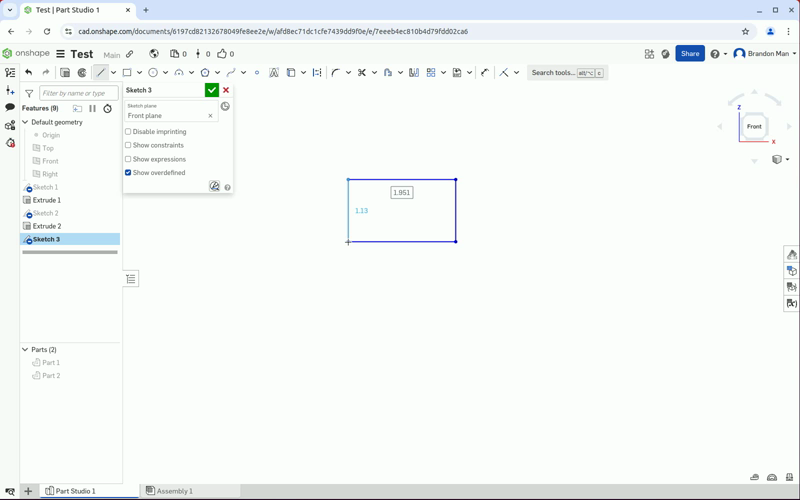
click(348, 241)
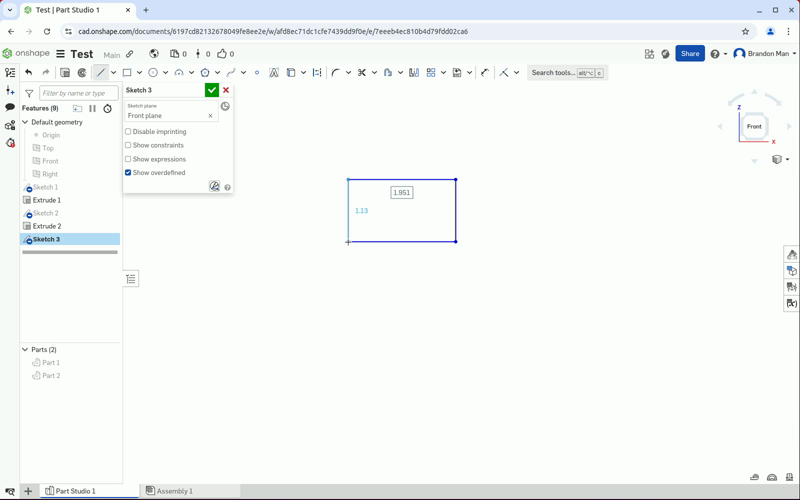
scroll(-6)
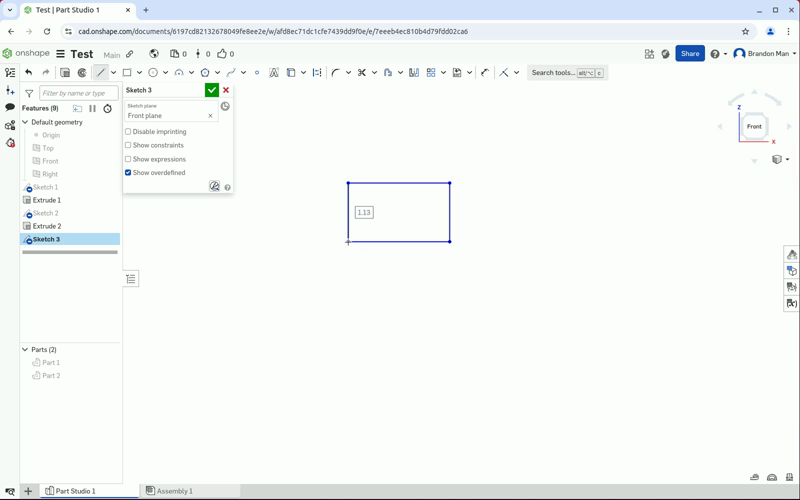
scroll(-6)
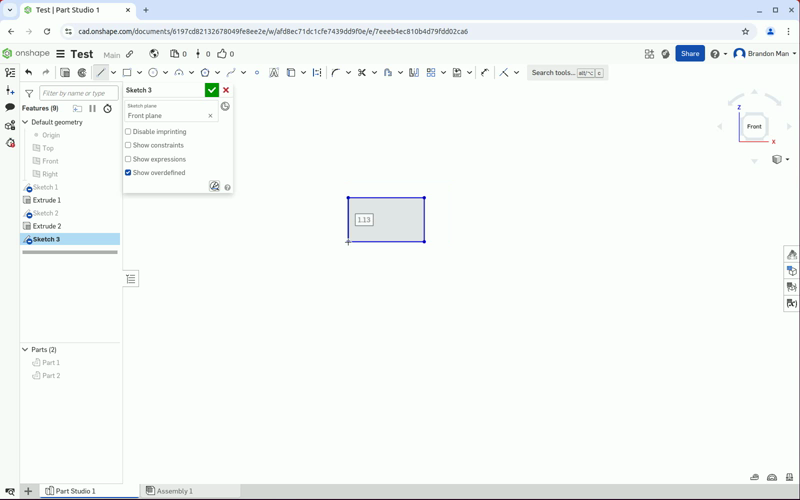
scroll(-6)
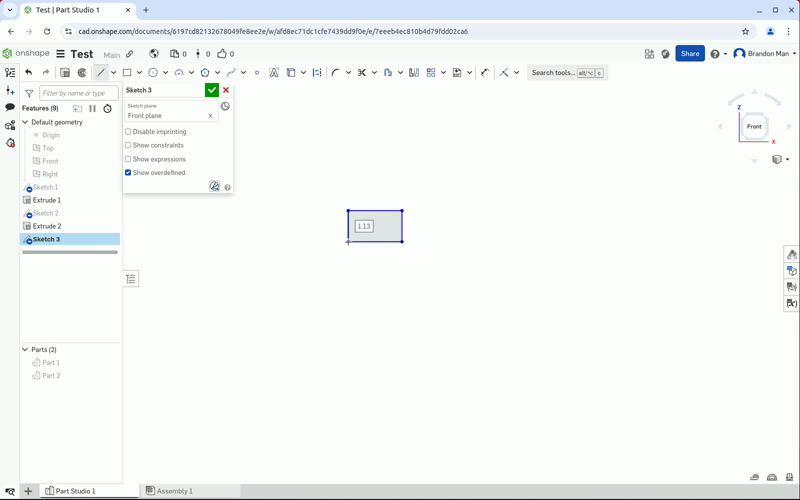
scroll(-6)
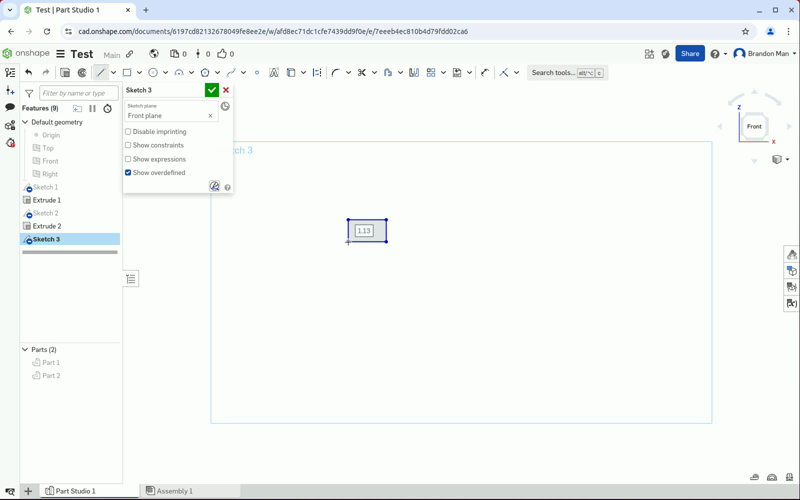
scroll(-6)
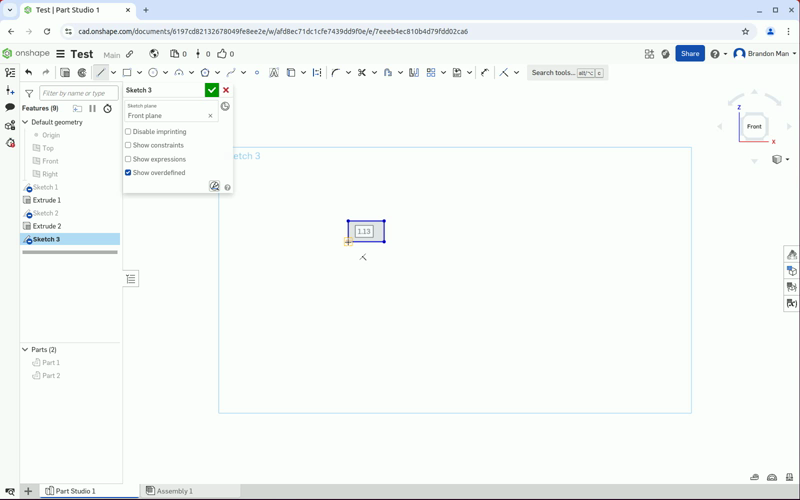
scroll(-6)
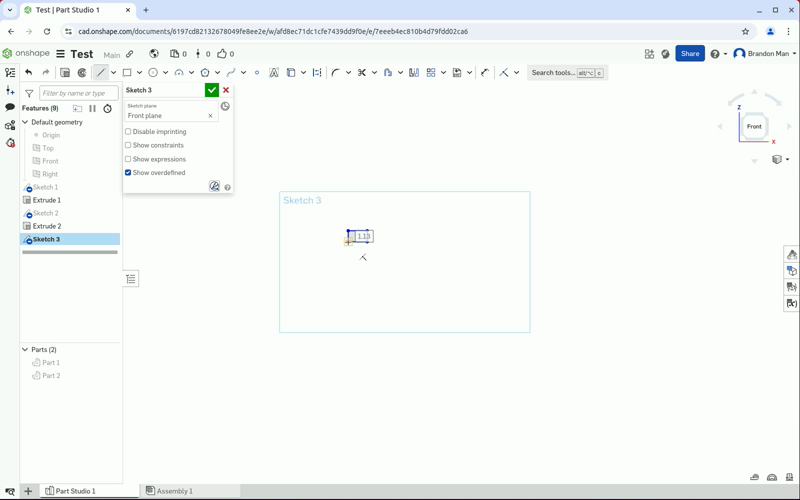
scroll(-6)
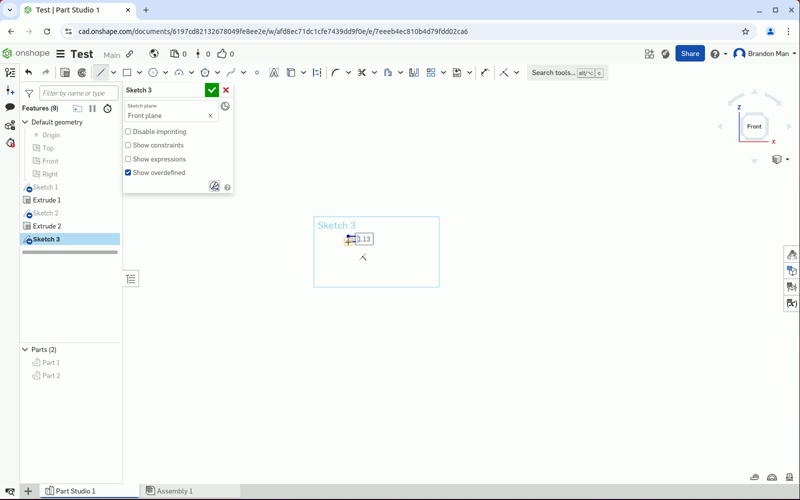
key(esc)
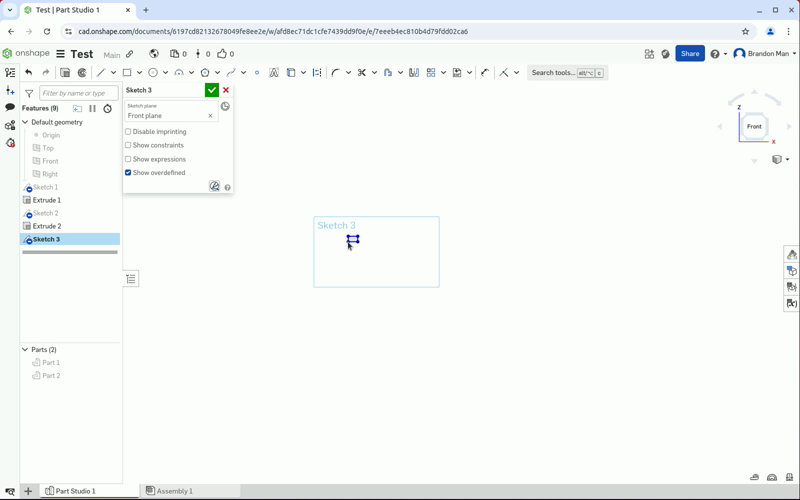
mouse_move(348, 241)
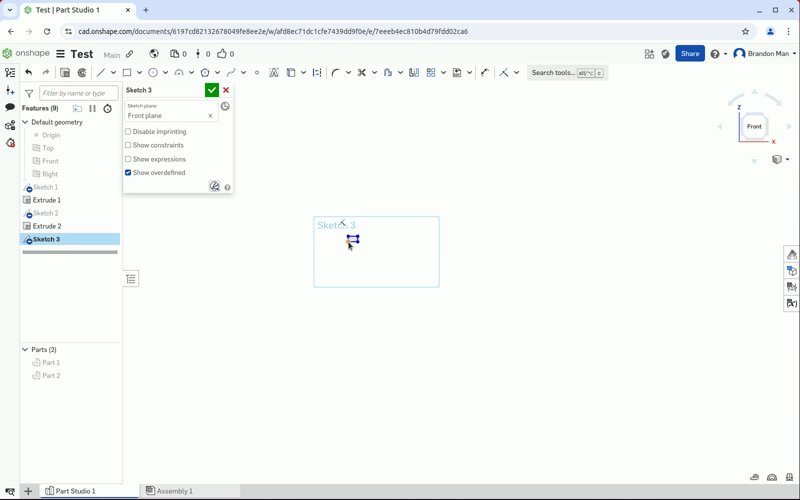
scroll(6)
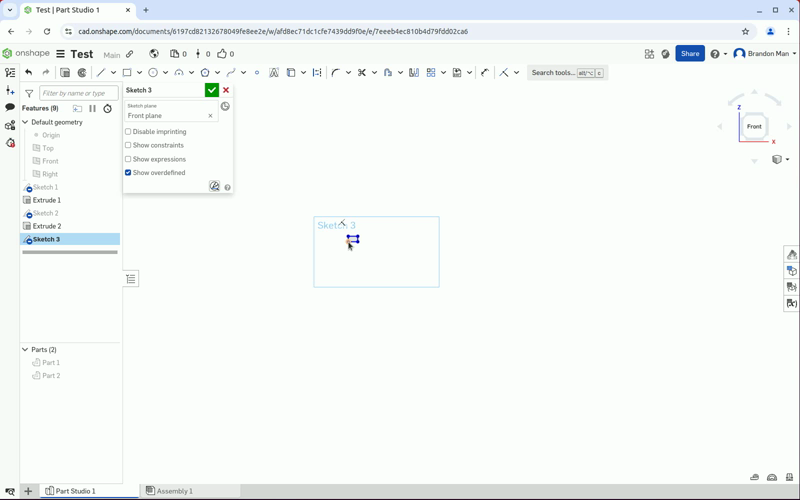
scroll(6)
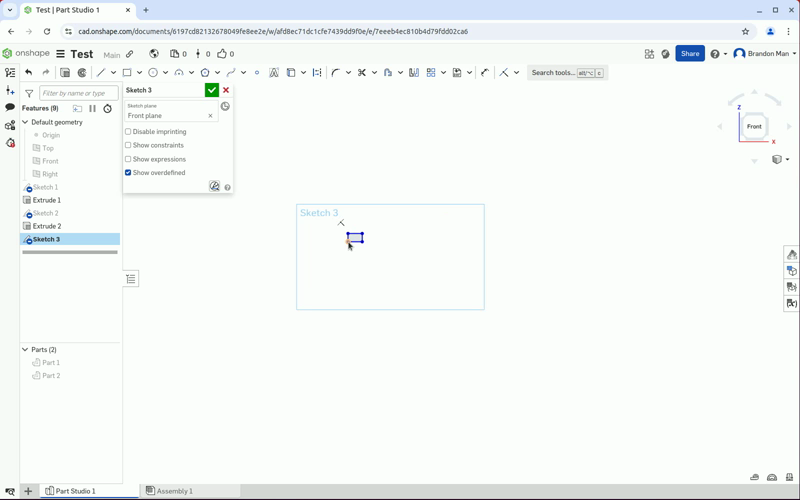
scroll(6)
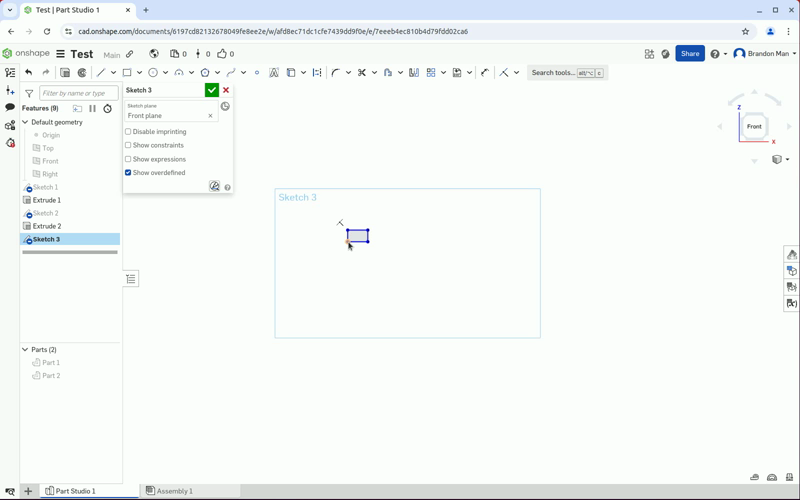
scroll(6)
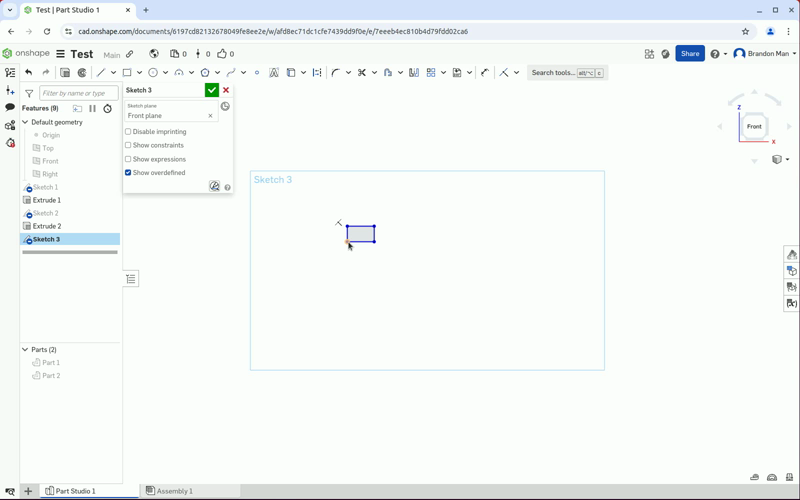
scroll(6)
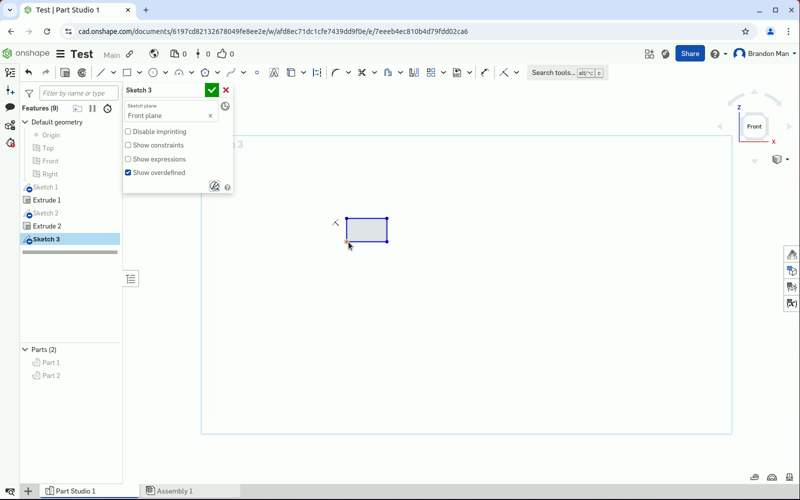
scroll(6)
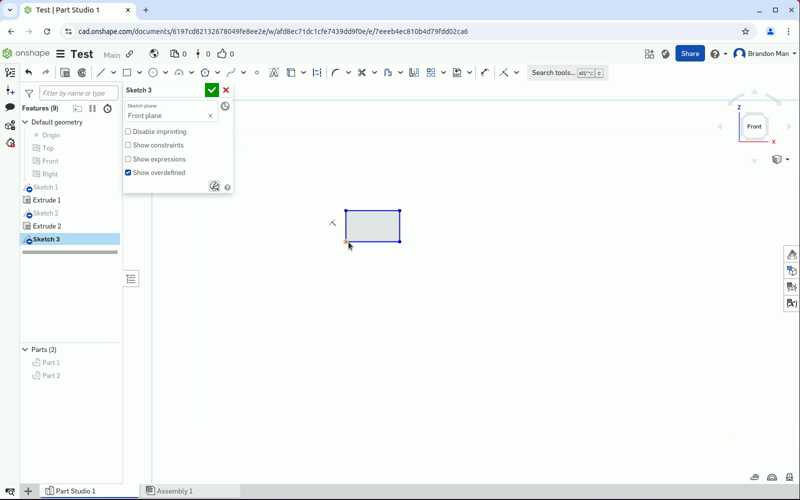
scroll(6)
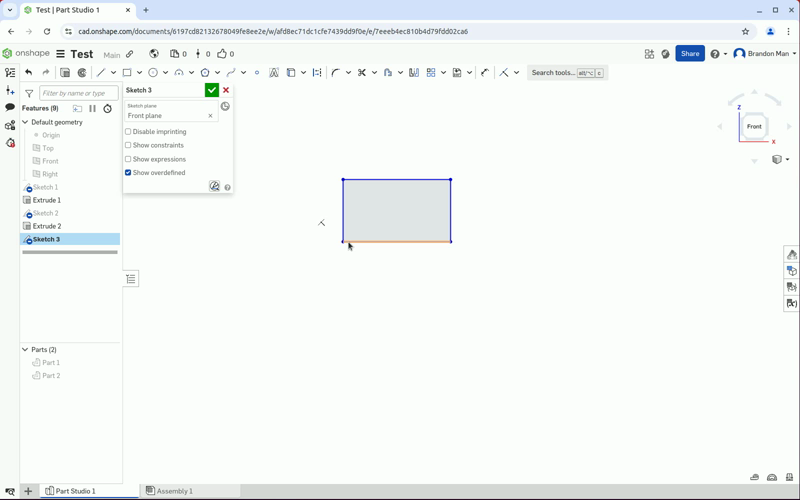
click(348, 241)
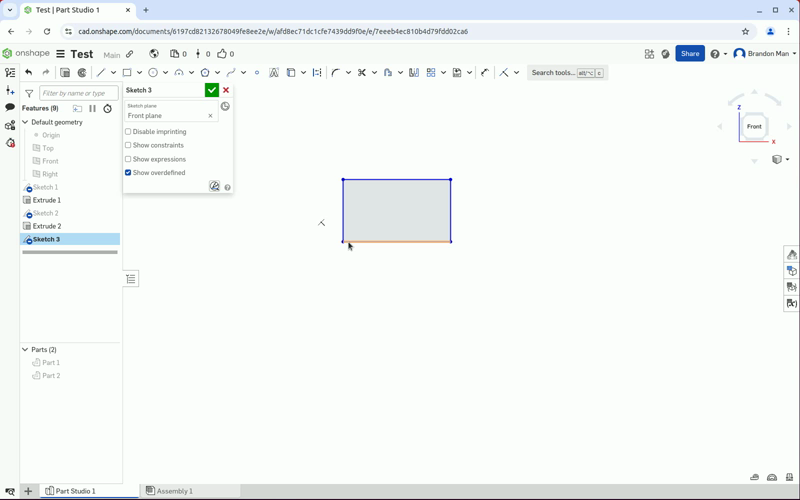
scroll(-6)
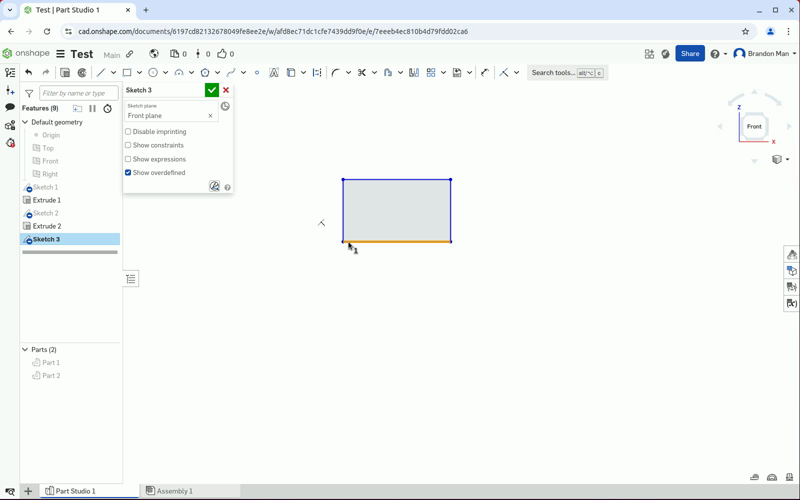
scroll(-6)
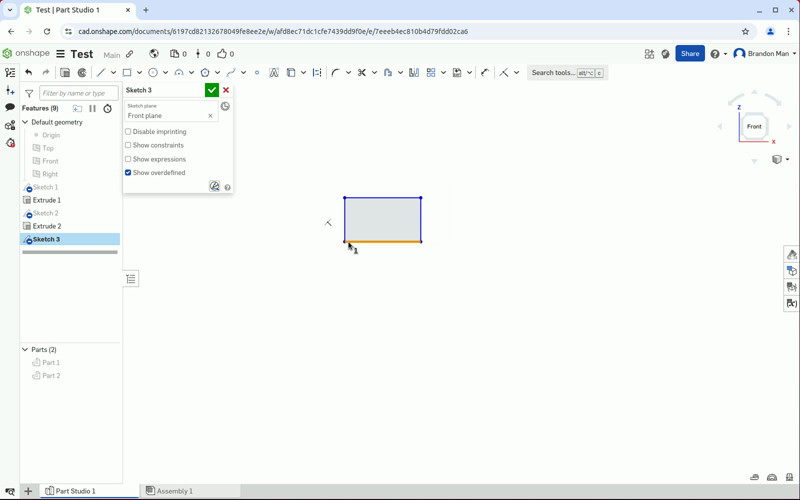
scroll(-6)
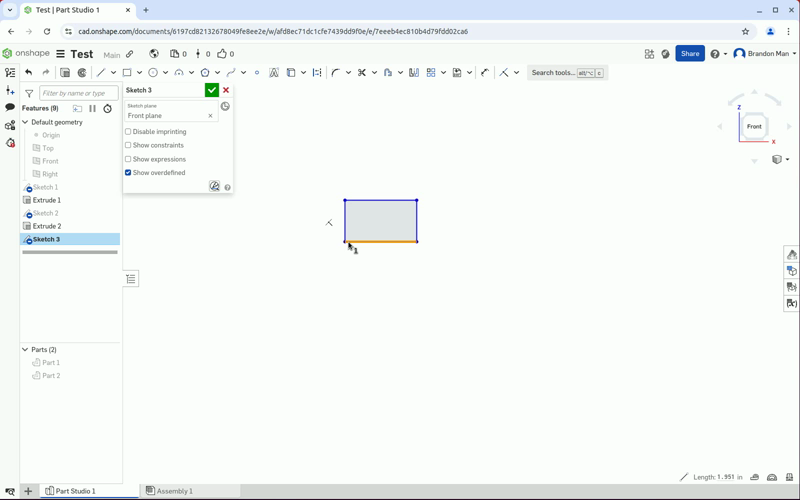
scroll(-6)
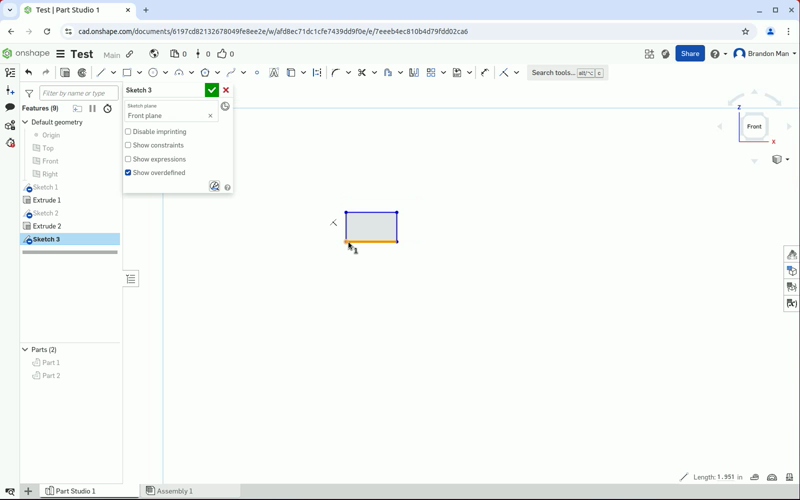
scroll(-6)
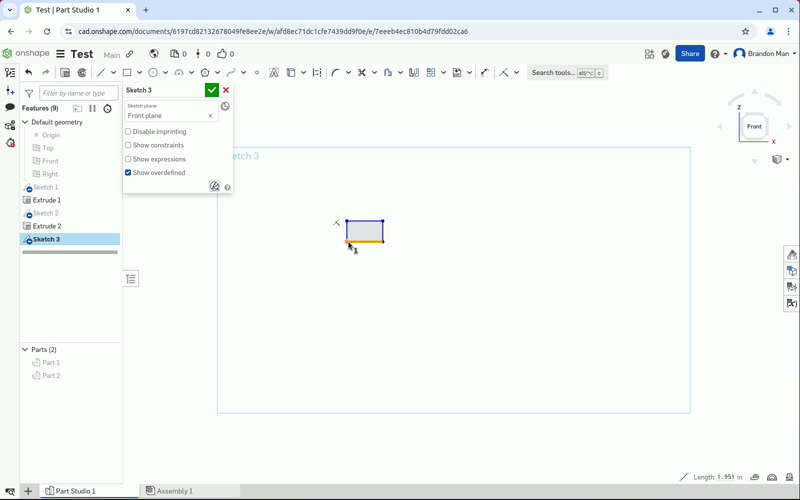
scroll(-6)
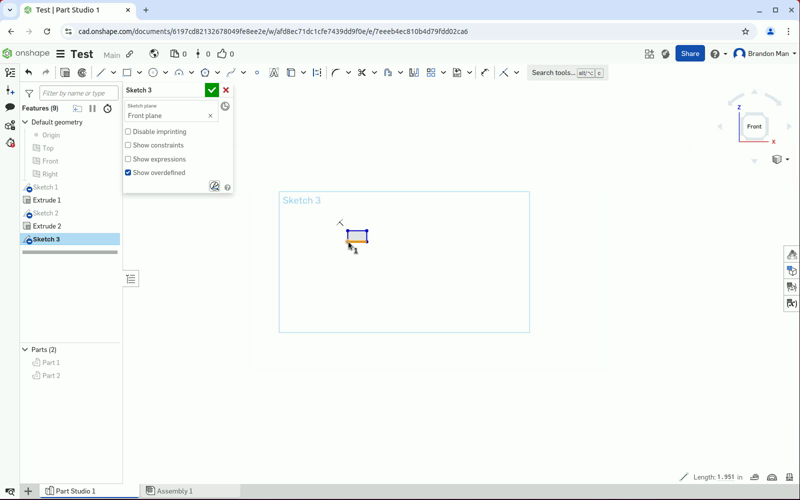
scroll(-6)
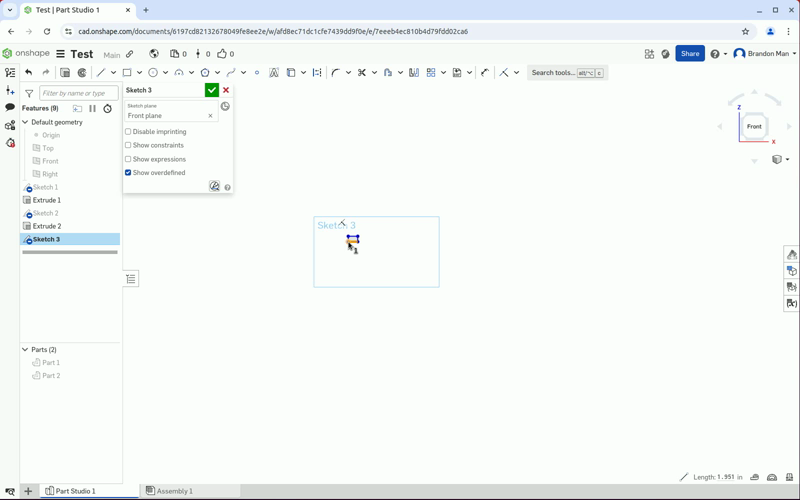
mouse_move(73, 352)
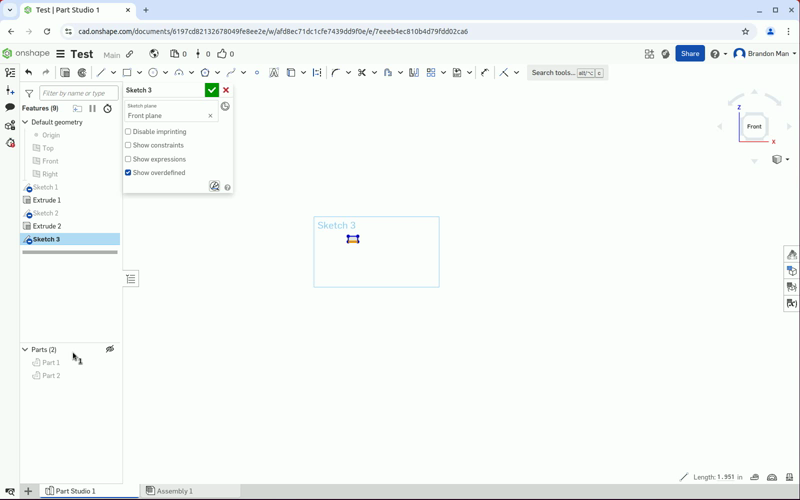
key(shift+y)
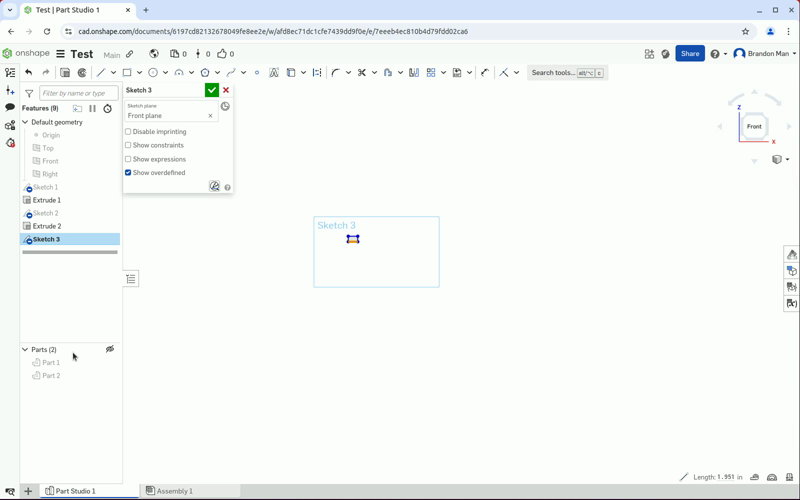
key(shift+e)
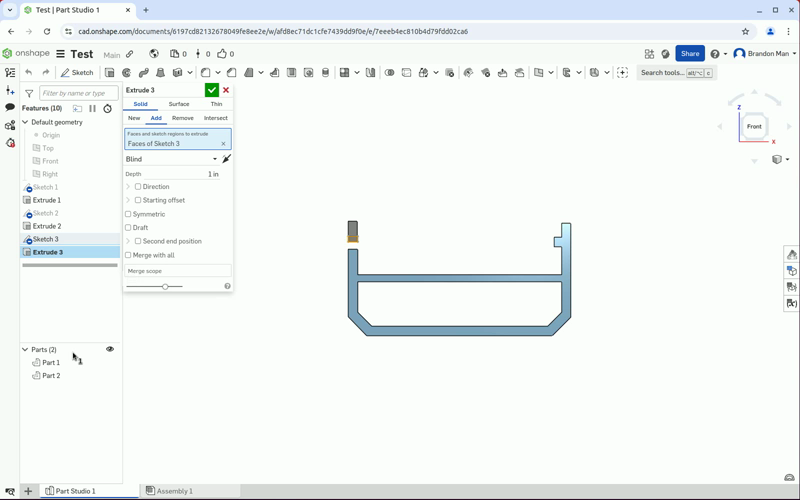
mouse_move(143, 106)
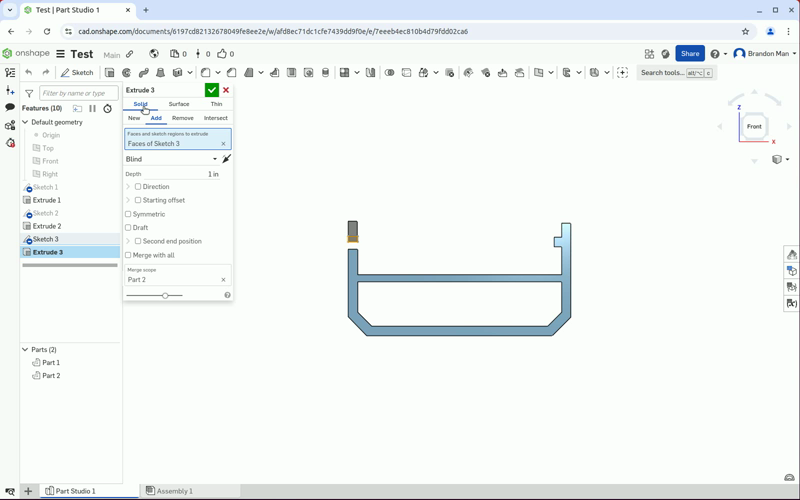
click(143, 106)
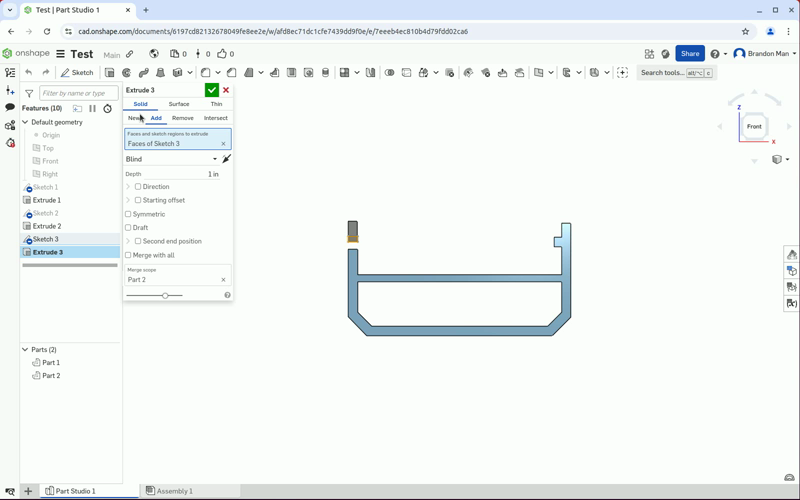
mouse_move(137, 120)
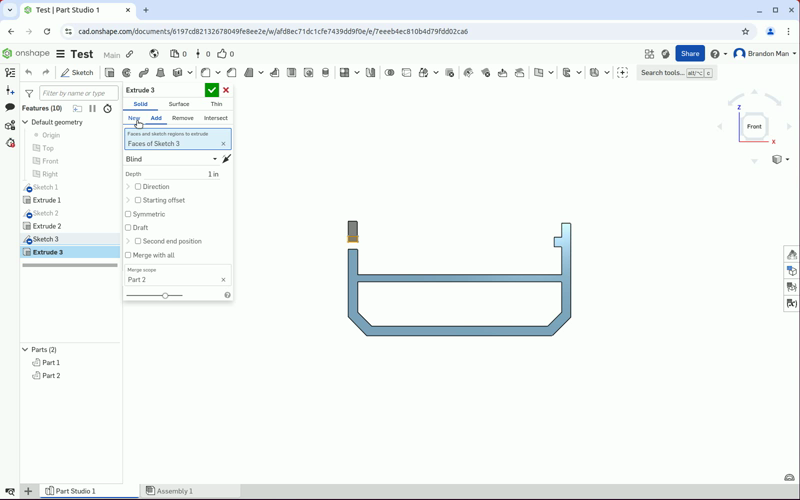
click(137, 120)
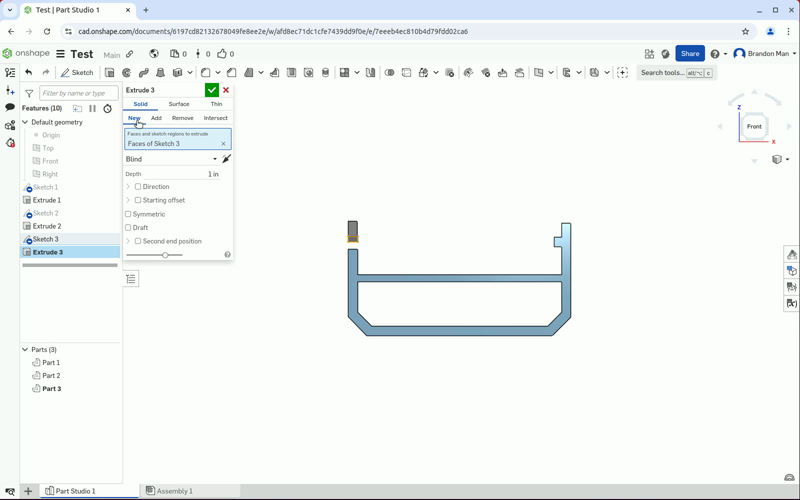
key(tab, 4)
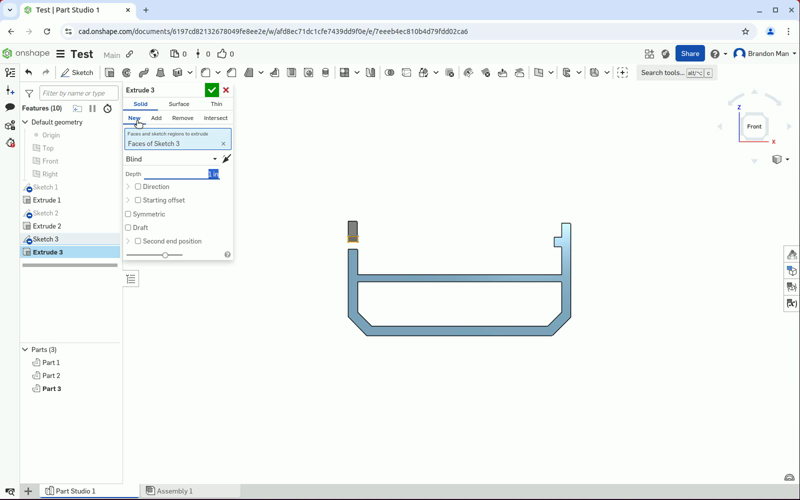
text(6.981)
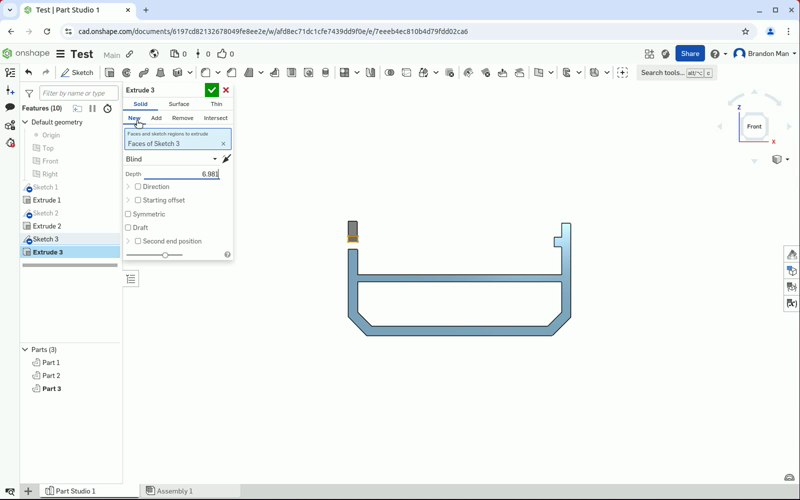
key(enter)
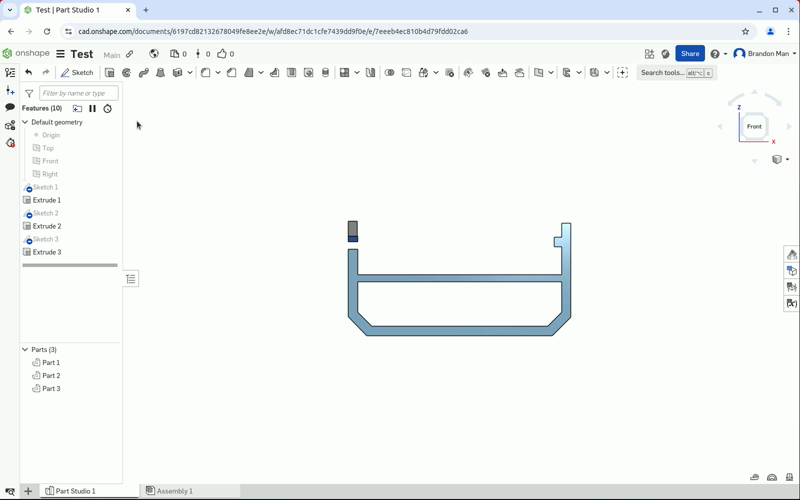
key(shift+h)
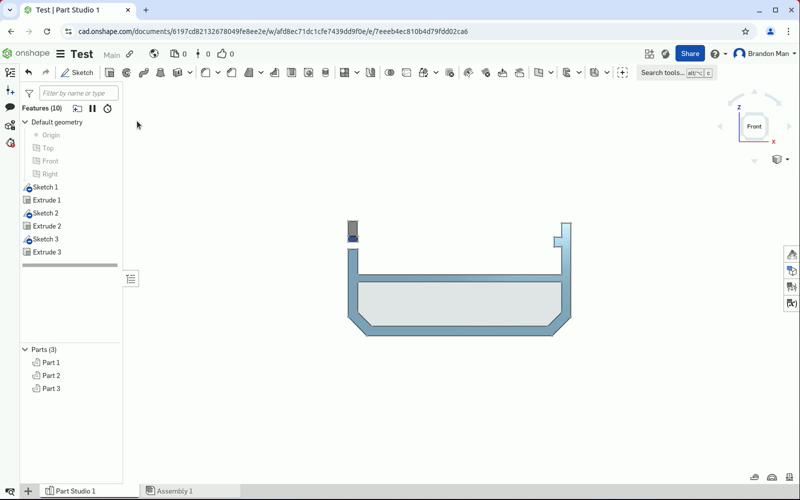
key(shift+h)
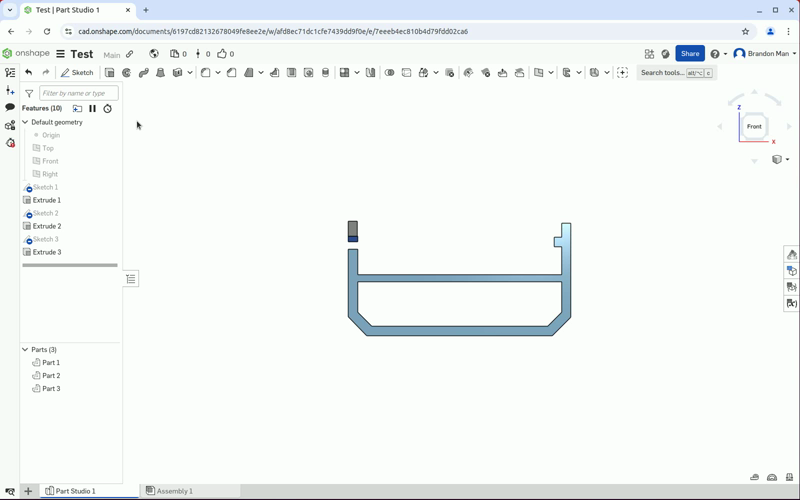
mouse_move(73, 189)
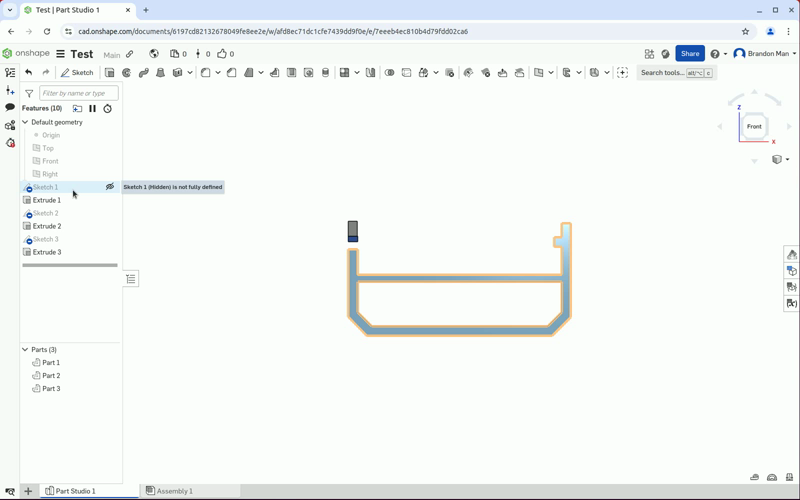
click(73, 189)
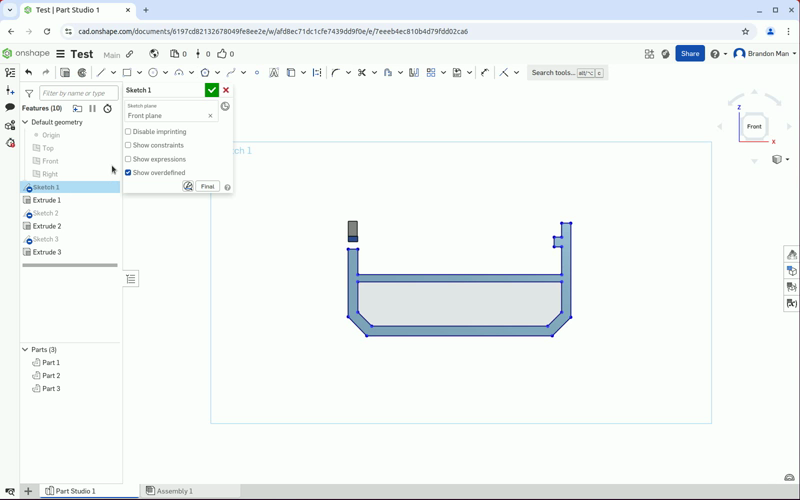
mouse_move(229, 92)
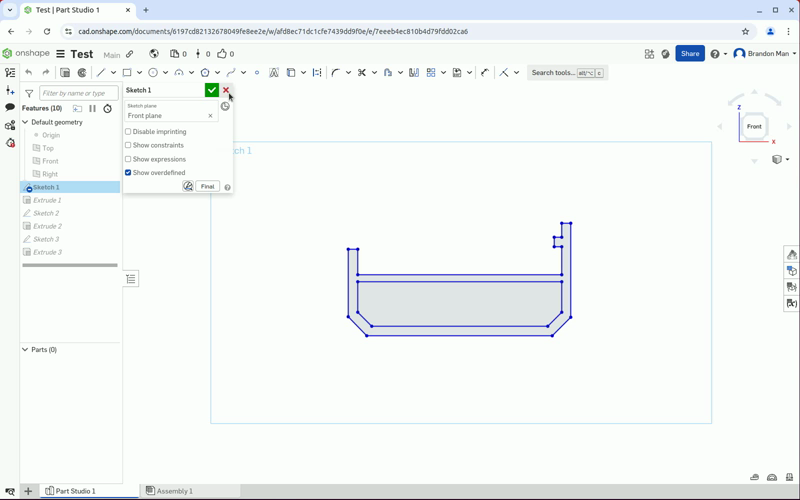
click(229, 92)
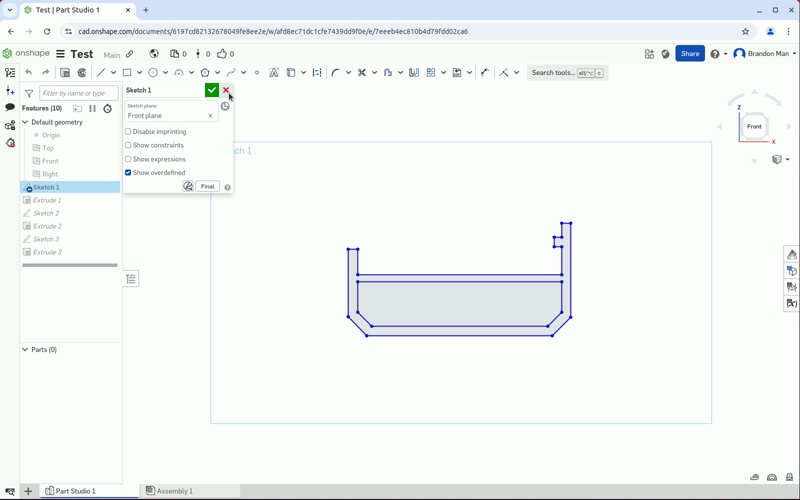
key(shift+s)
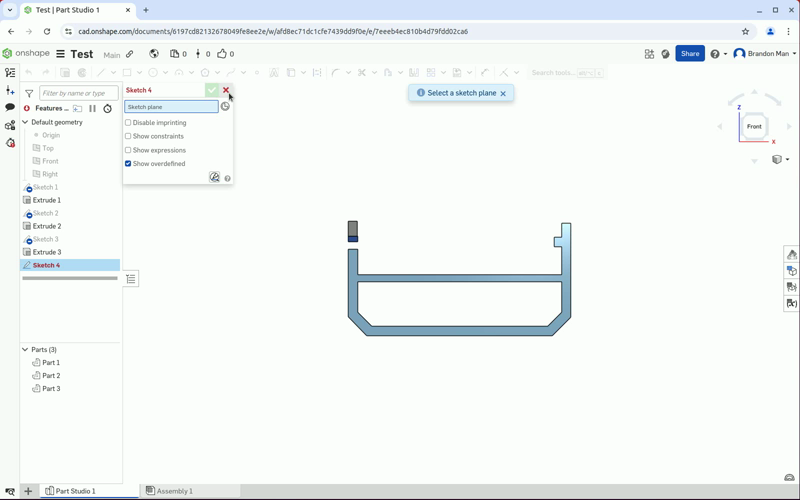
mouse_move(73, 163)
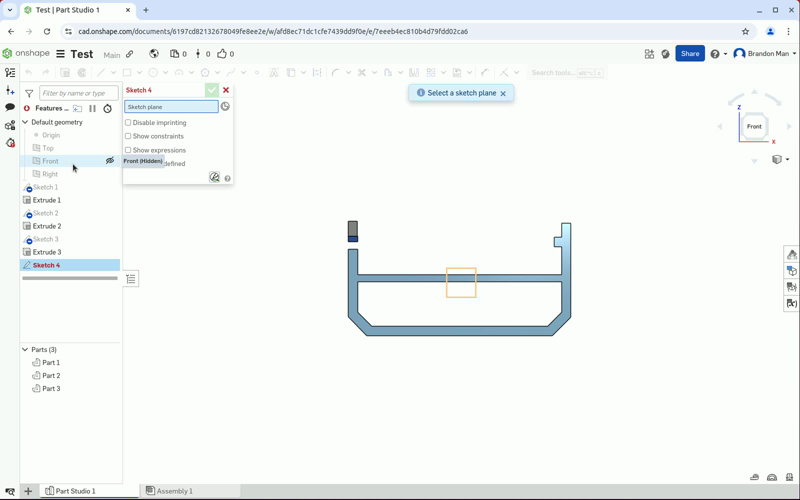
click(73, 163)
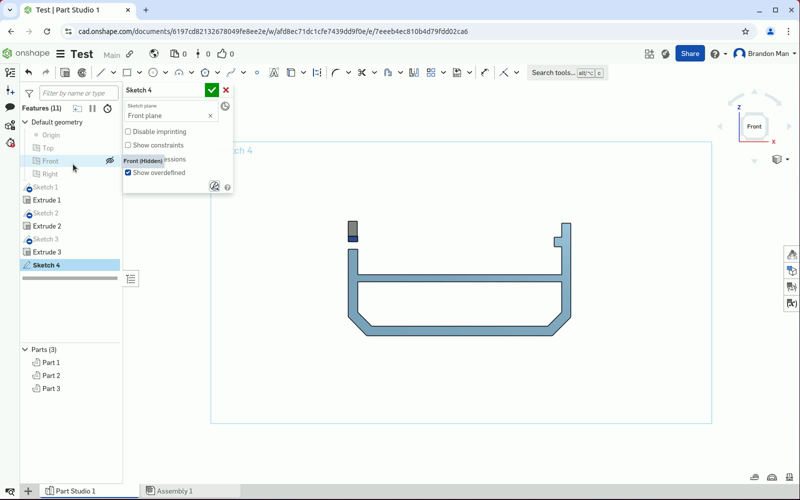
mouse_move(73, 352)
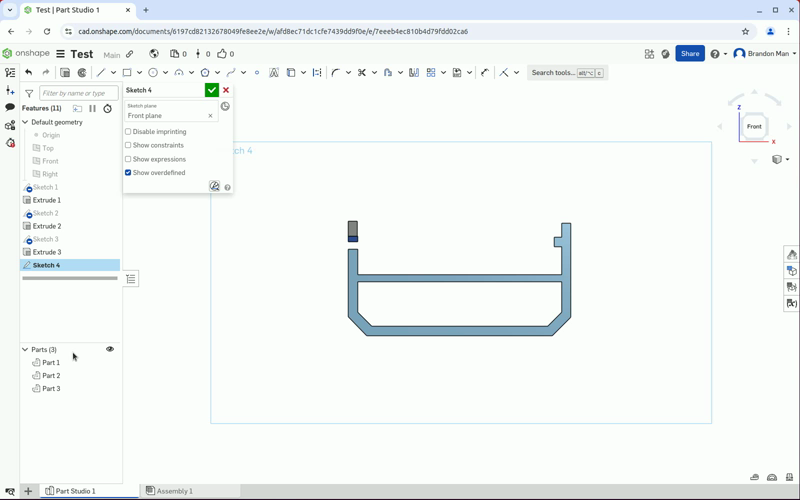
key(y)
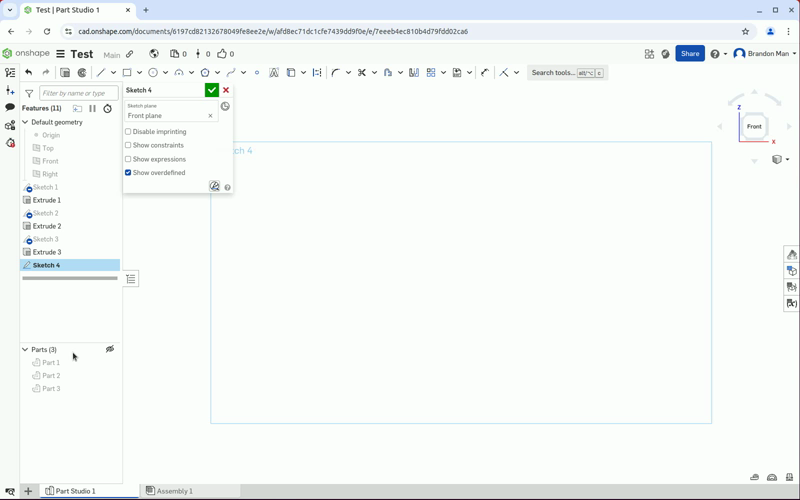
key(l)
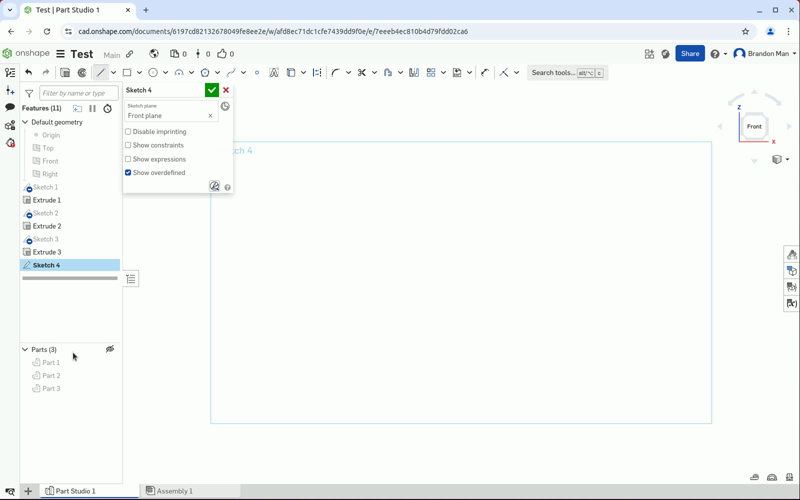
key_down(shift)
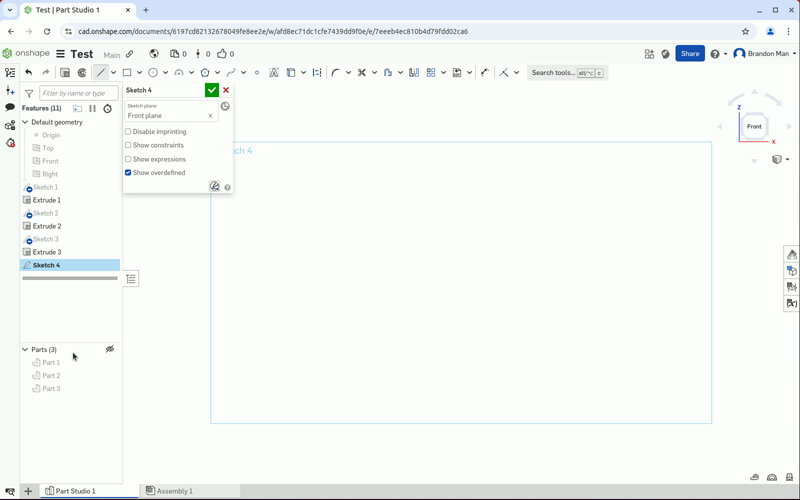
mouse_move(348, 247)
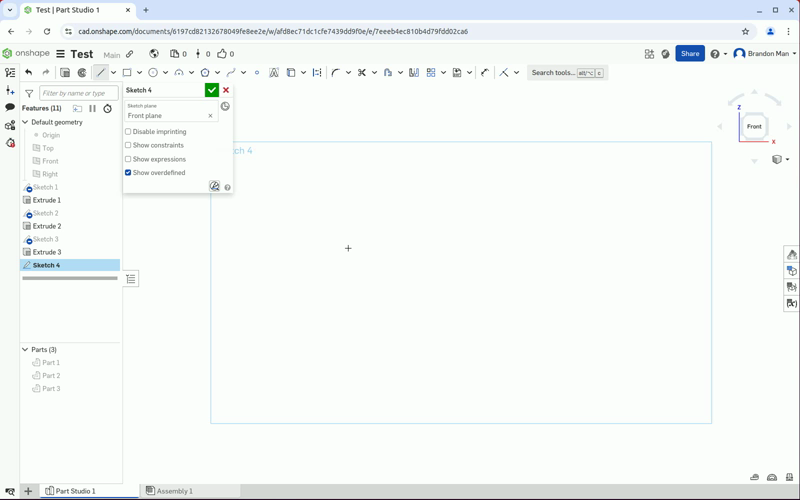
click(348, 247)
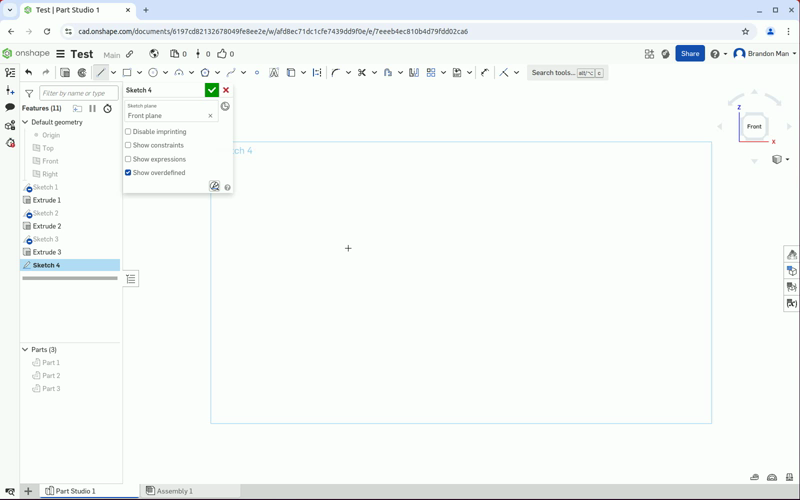
key_up(shift)
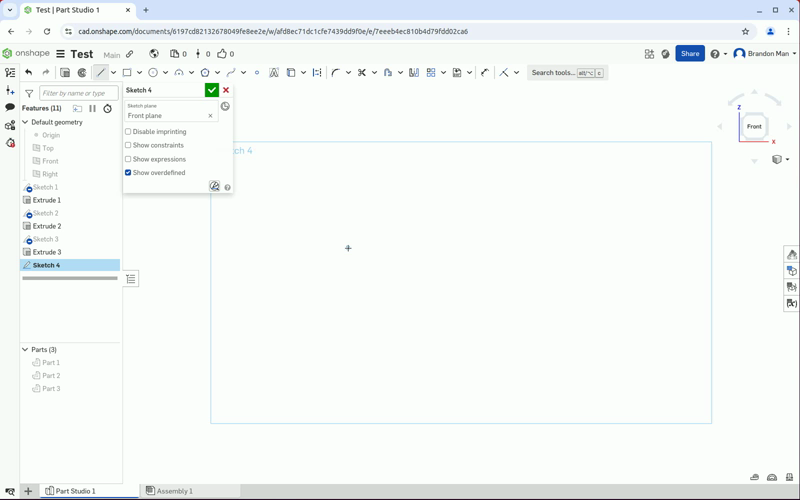
key_down(shift)
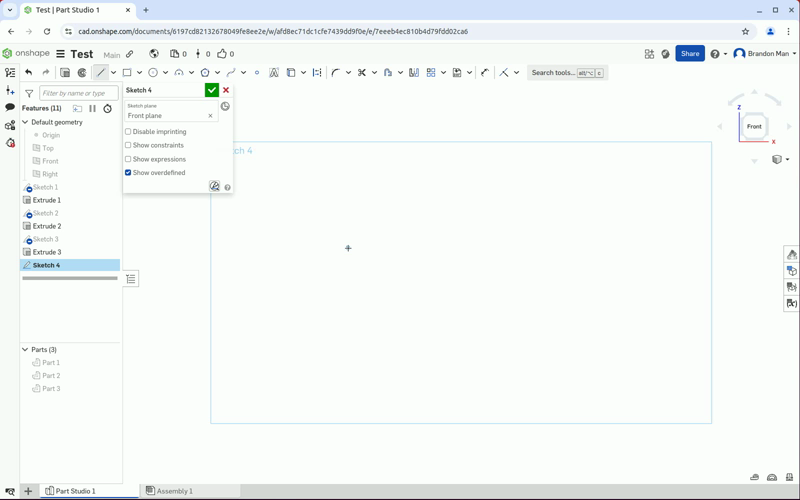
mouse_move(378, 247)
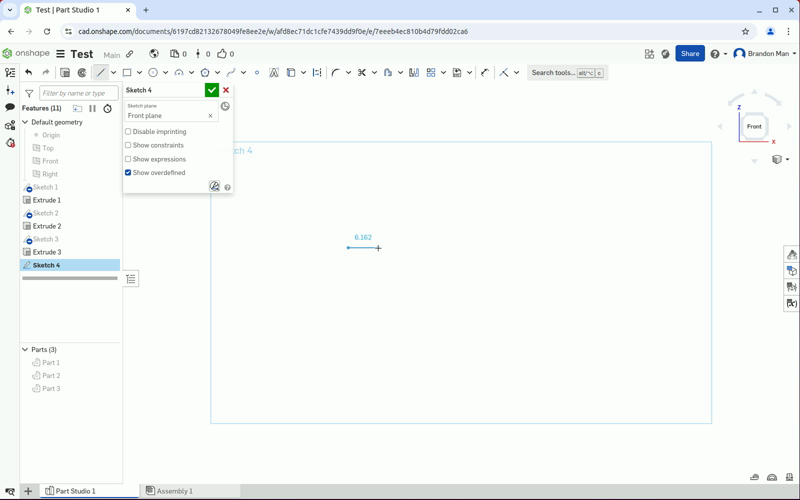
mouse_move(357, 247)
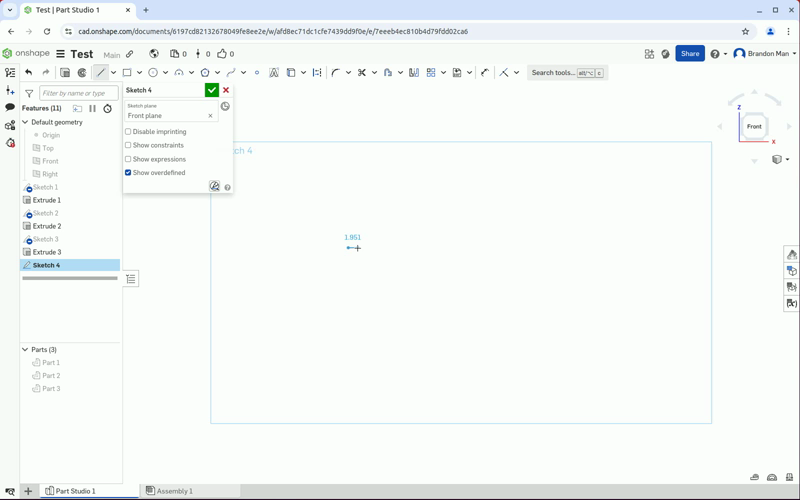
click(357, 247)
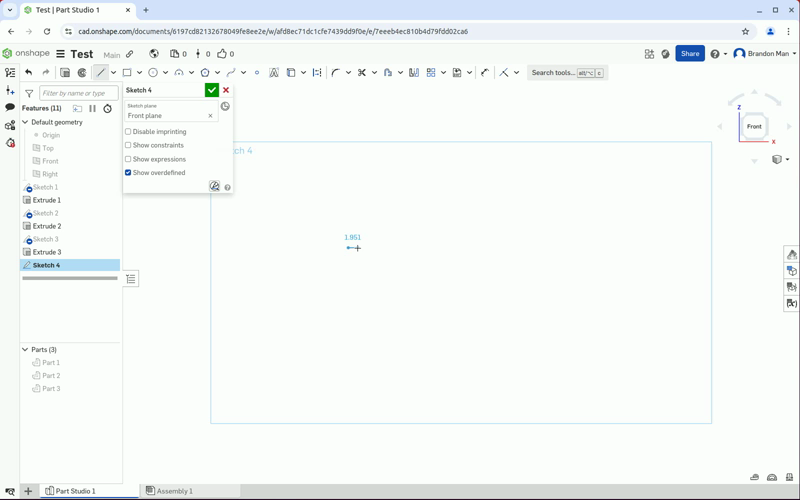
key_up(shift)
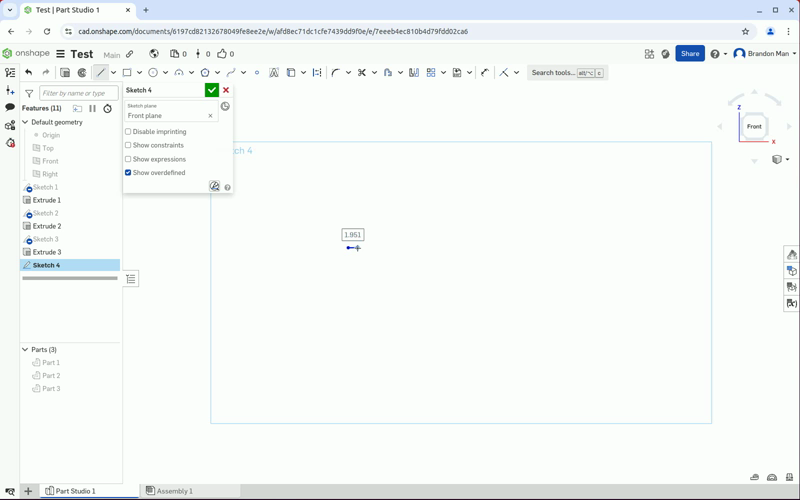
key_down(shift)
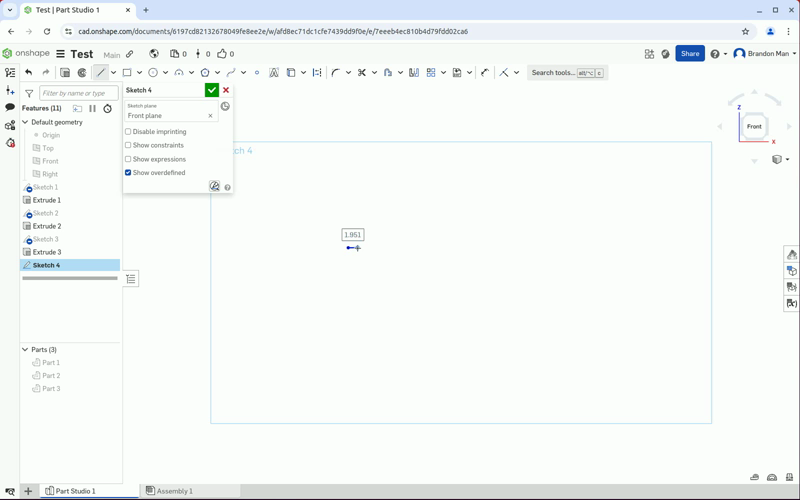
mouse_move(387, 247)
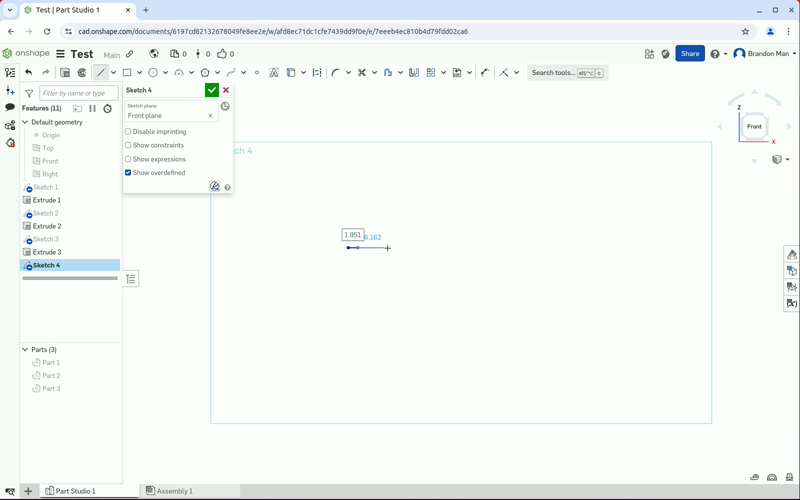
mouse_move(357, 242)
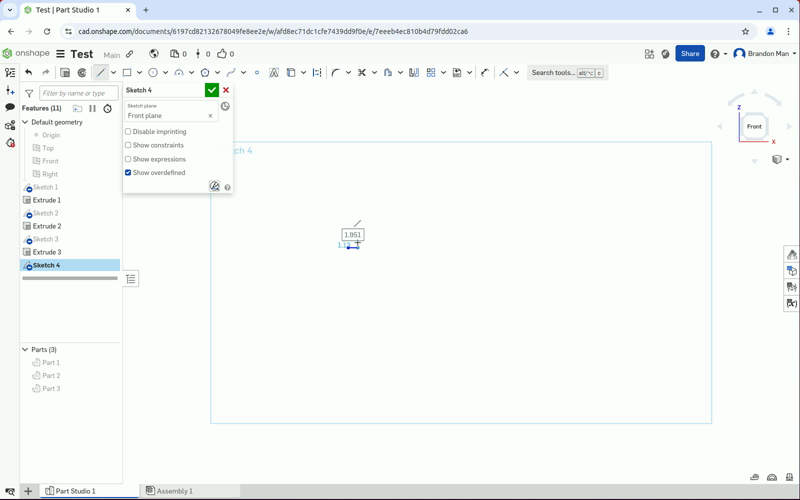
scroll(6)
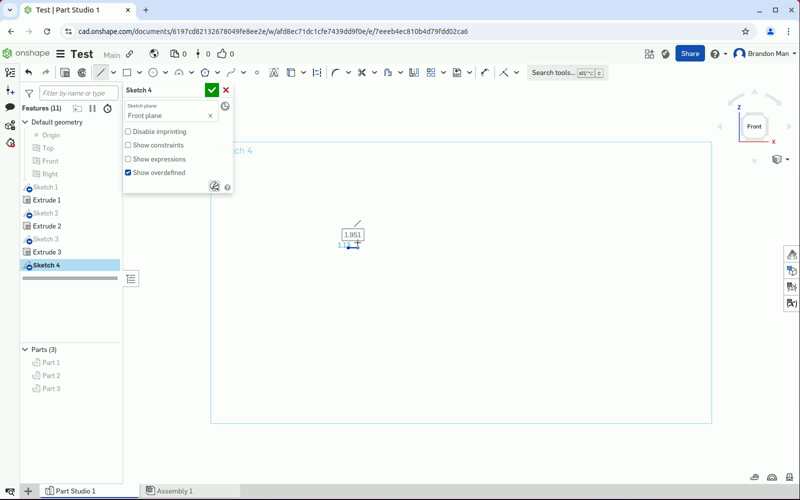
scroll(6)
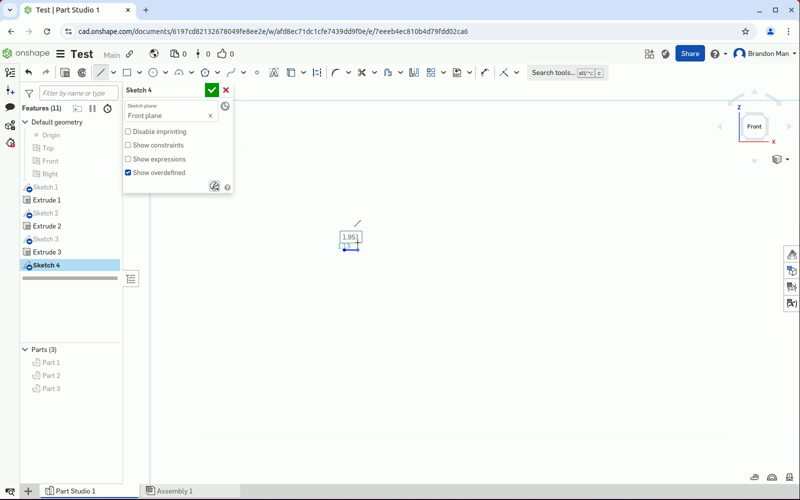
scroll(6)
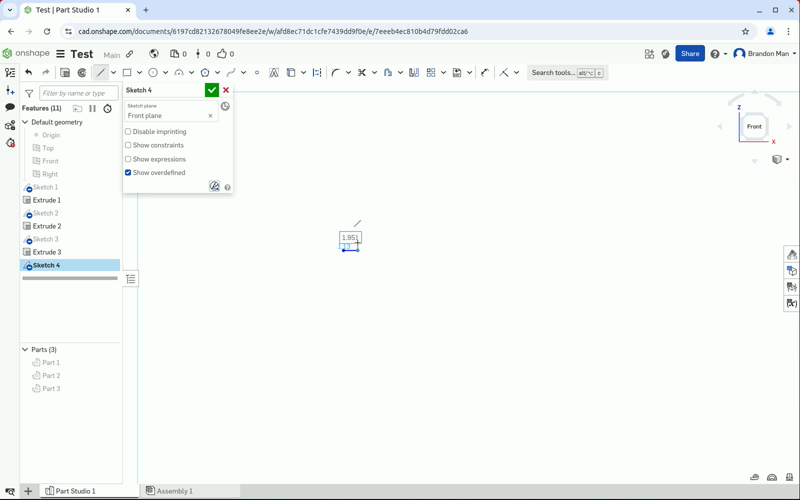
scroll(6)
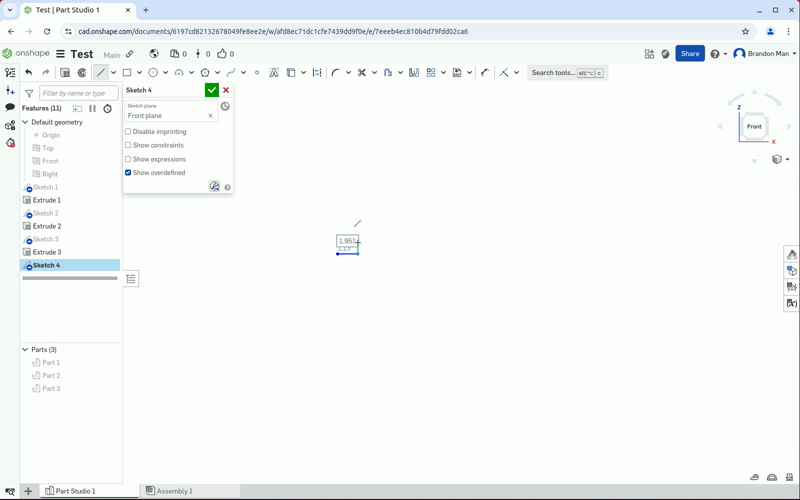
scroll(6)
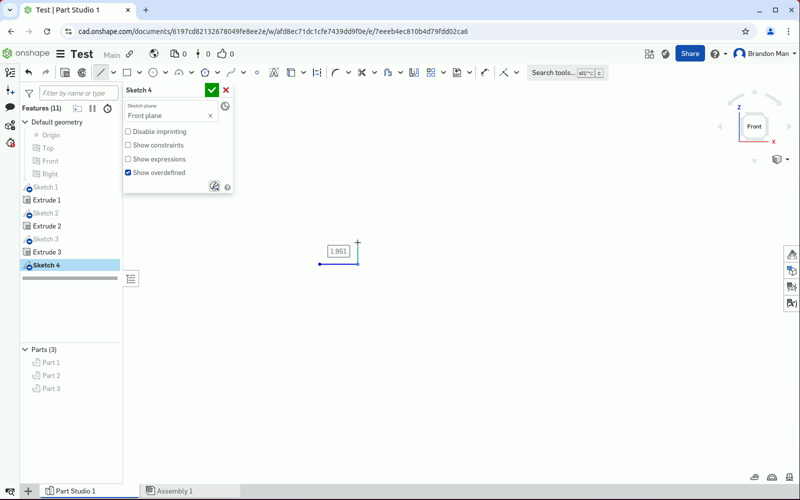
scroll(6)
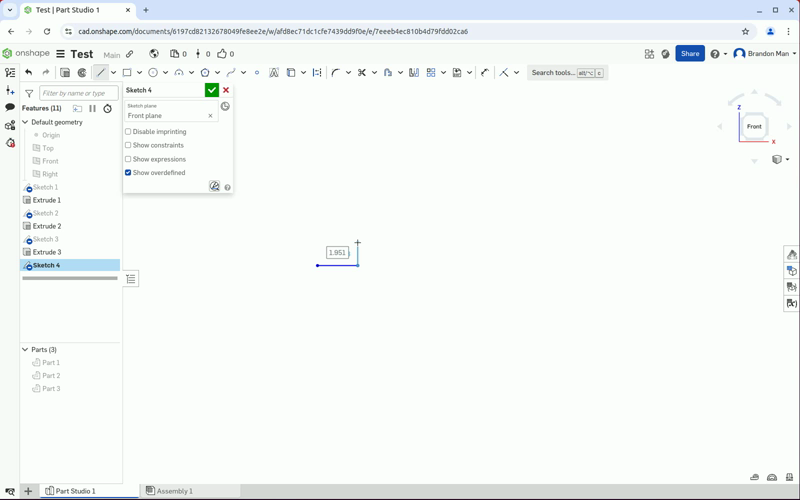
scroll(6)
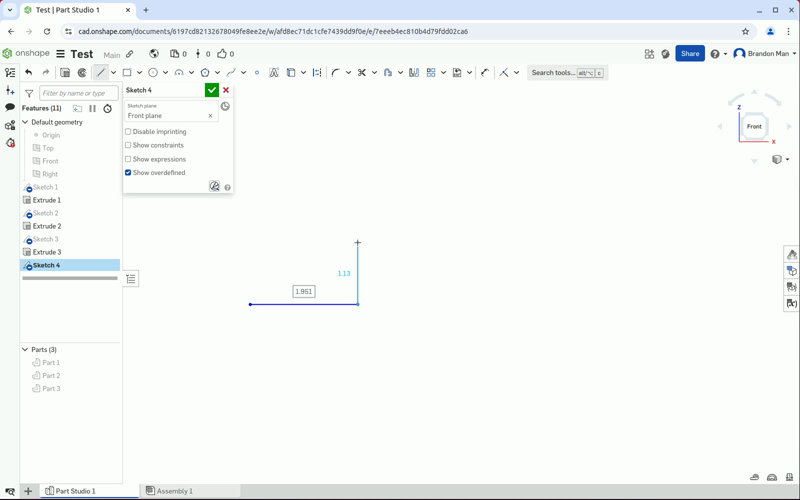
click(357, 242)
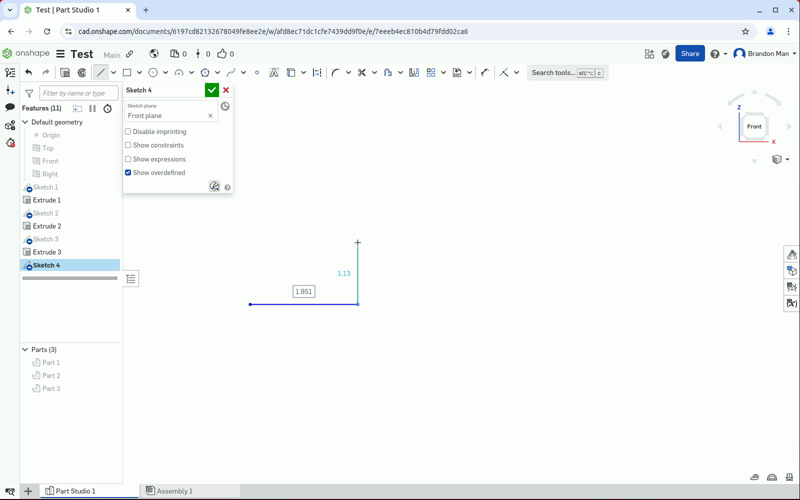
scroll(-6)
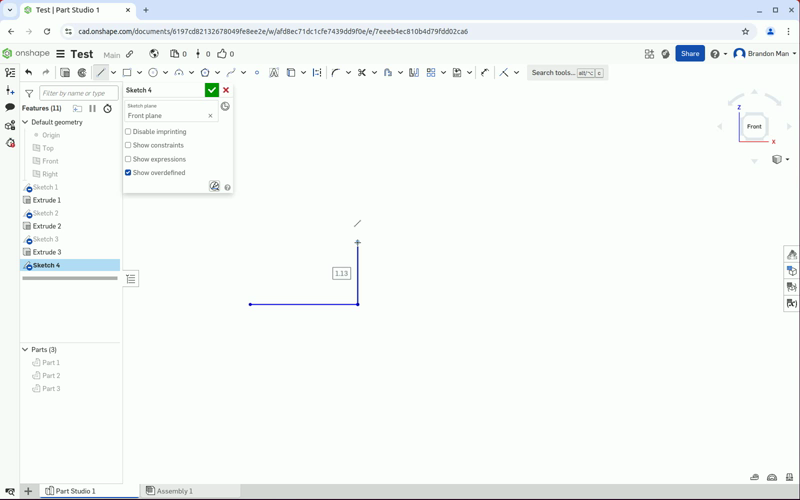
scroll(-6)
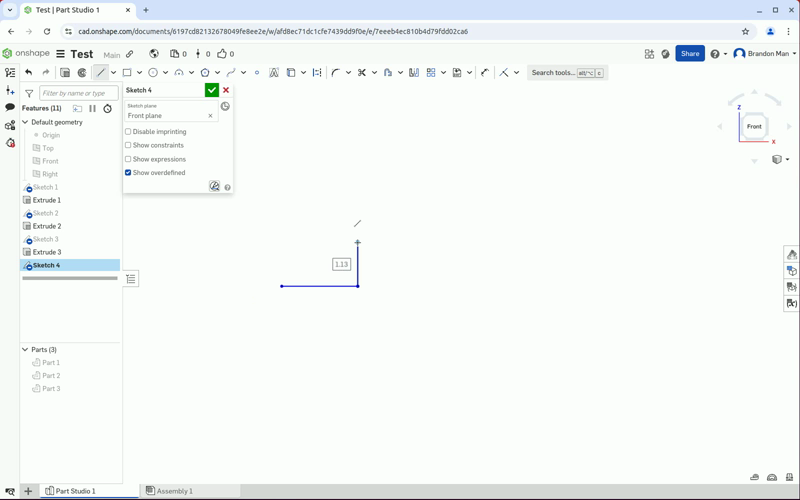
scroll(-6)
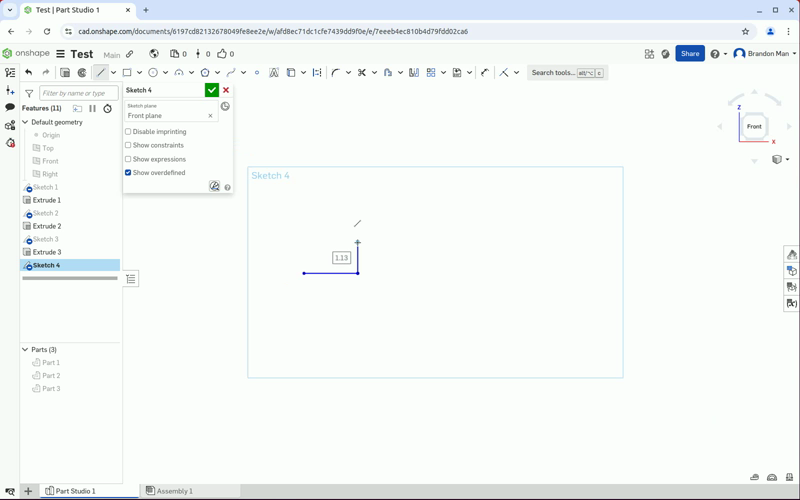
scroll(-6)
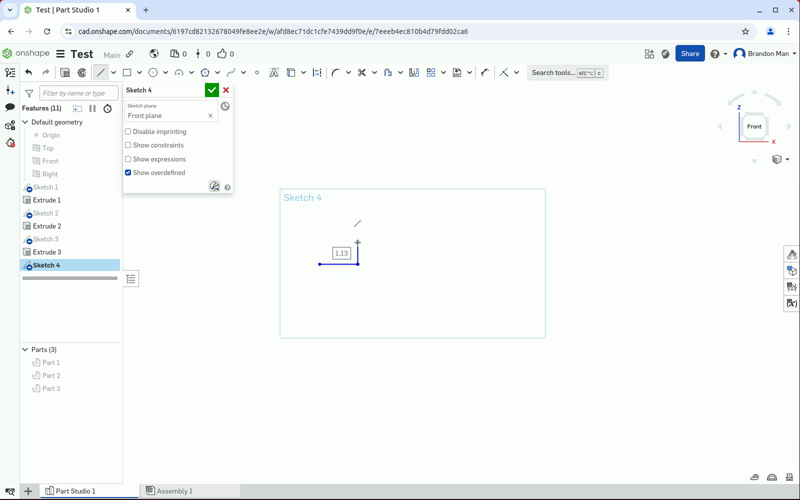
scroll(-6)
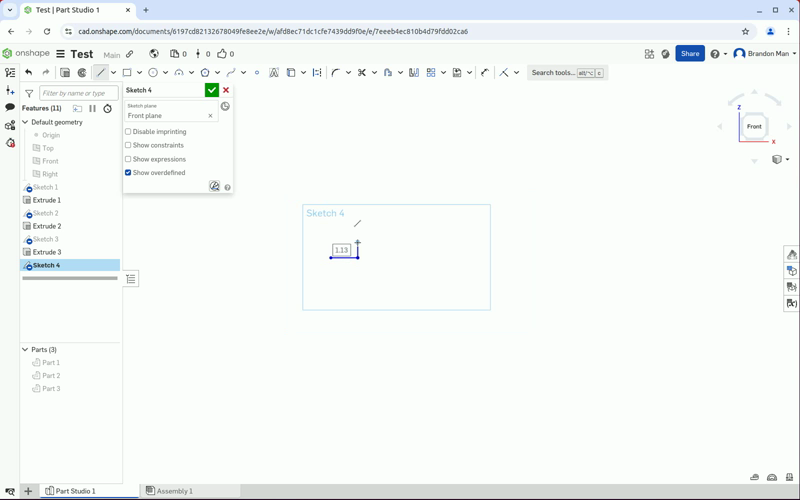
scroll(-6)
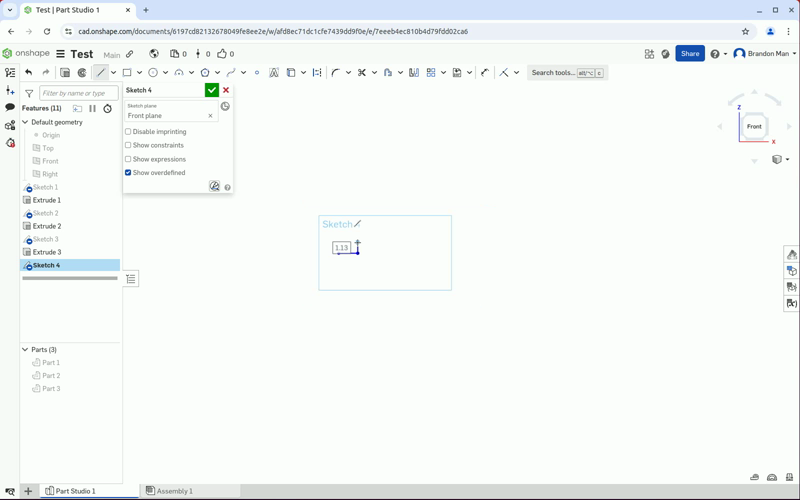
scroll(-6)
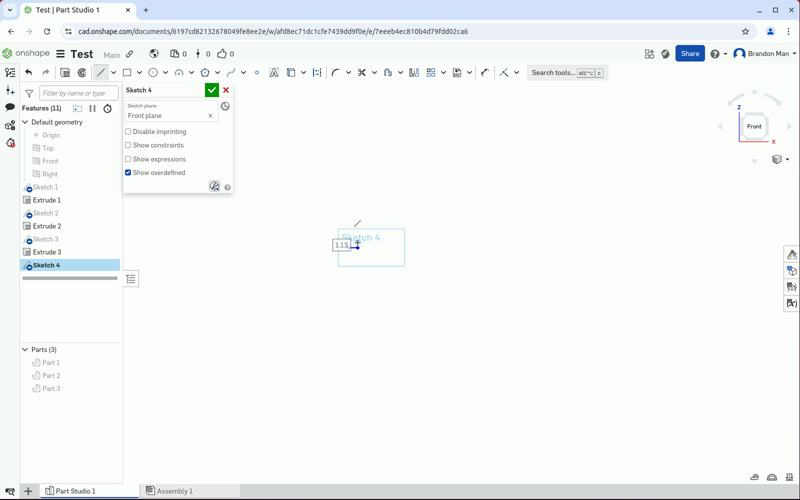
key_up(shift)
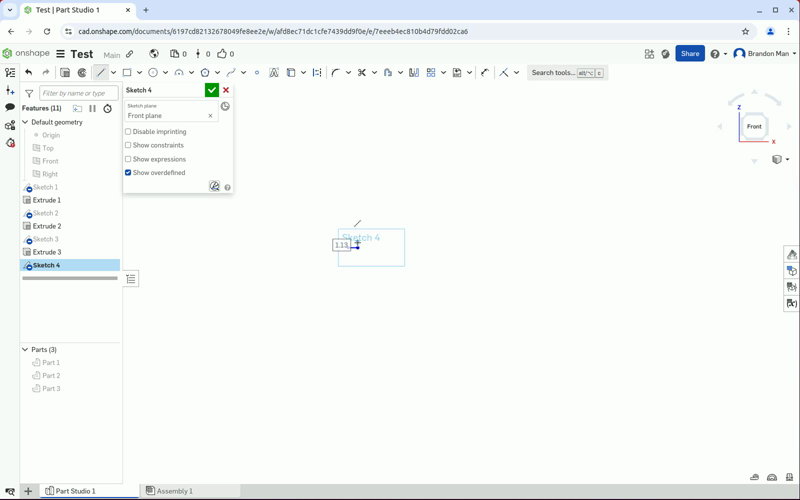
key_down(shift)
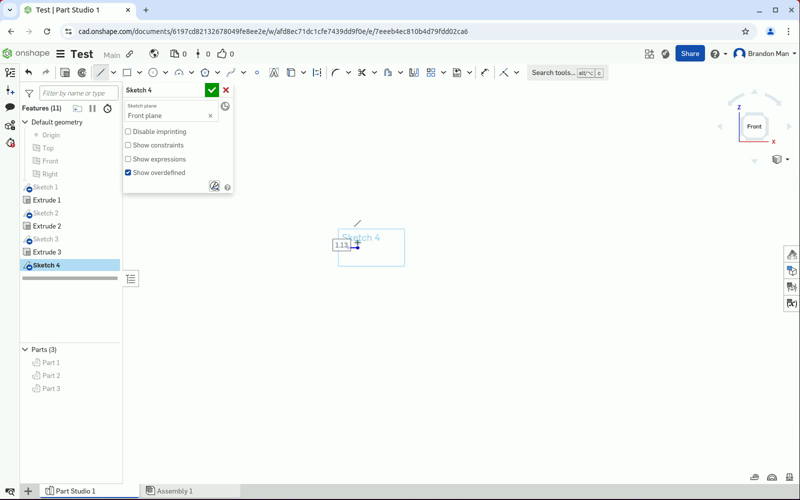
mouse_move(387, 242)
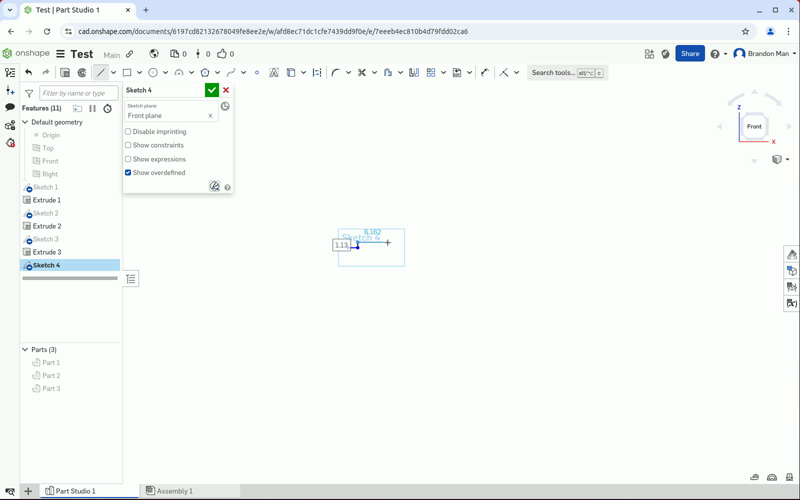
mouse_move(348, 242)
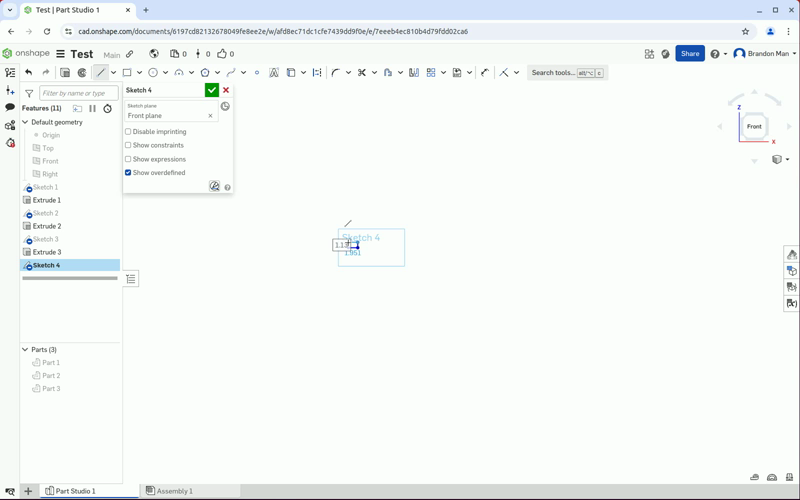
click(348, 242)
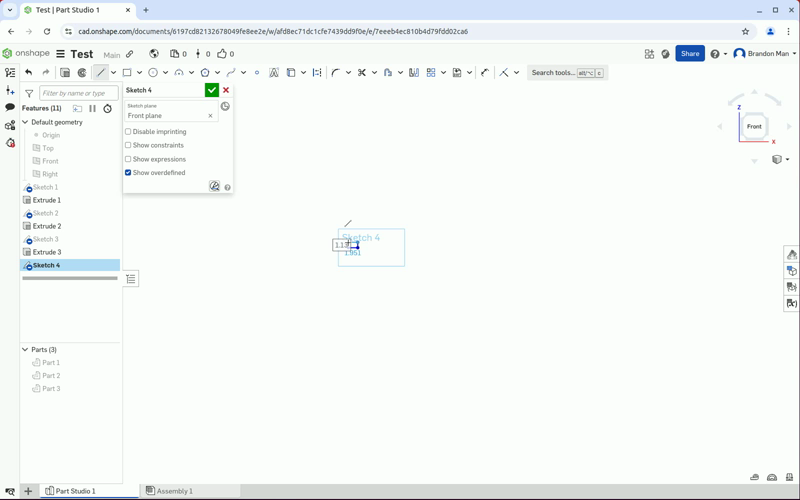
key_up(shift)
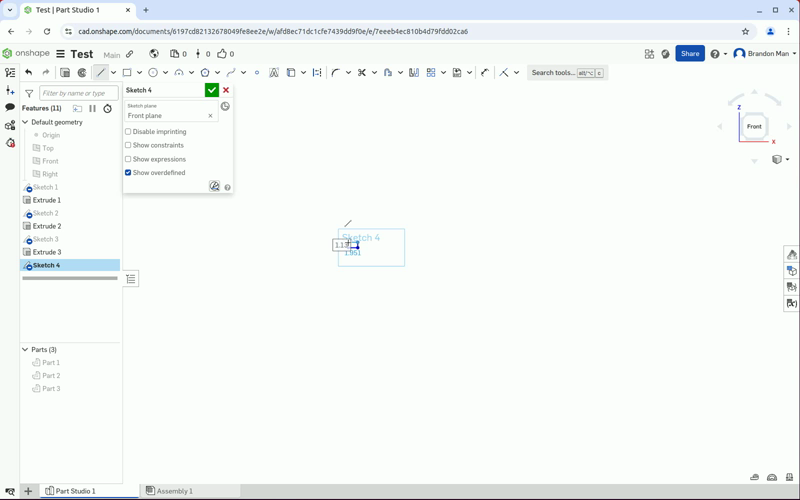
mouse_move(378, 242)
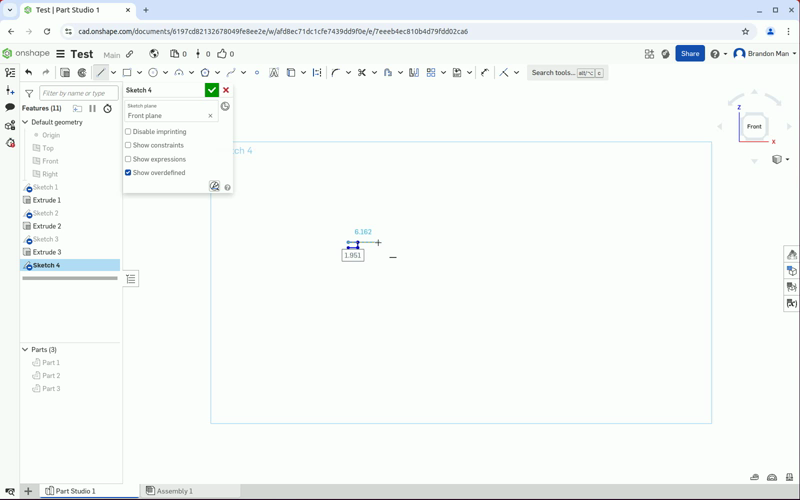
key_down(shift)
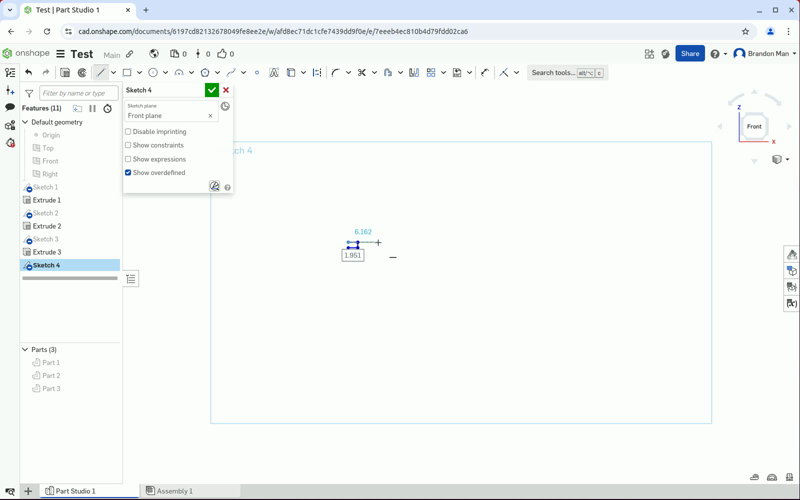
mouse_move(348, 247)
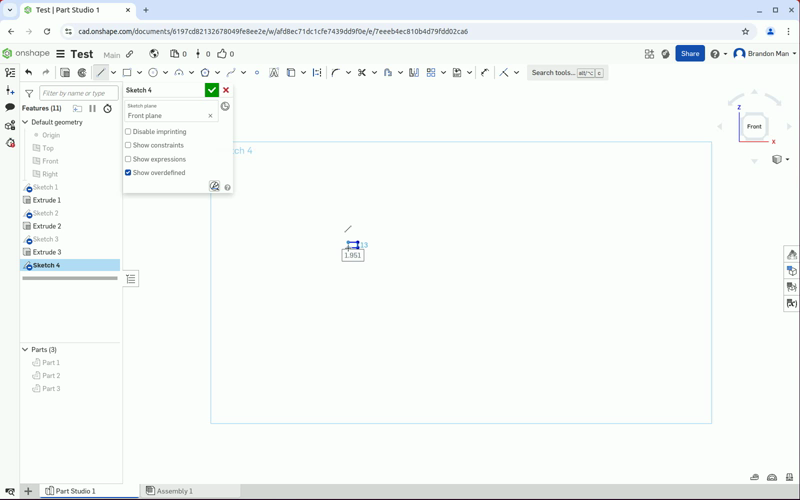
scroll(6)
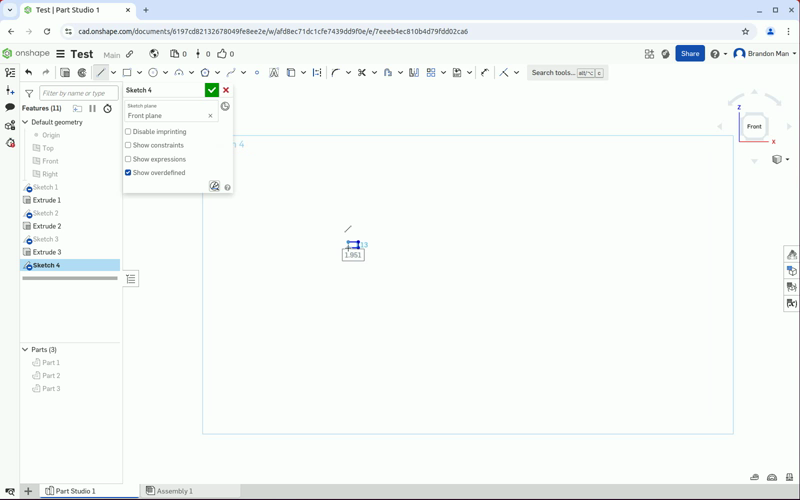
scroll(6)
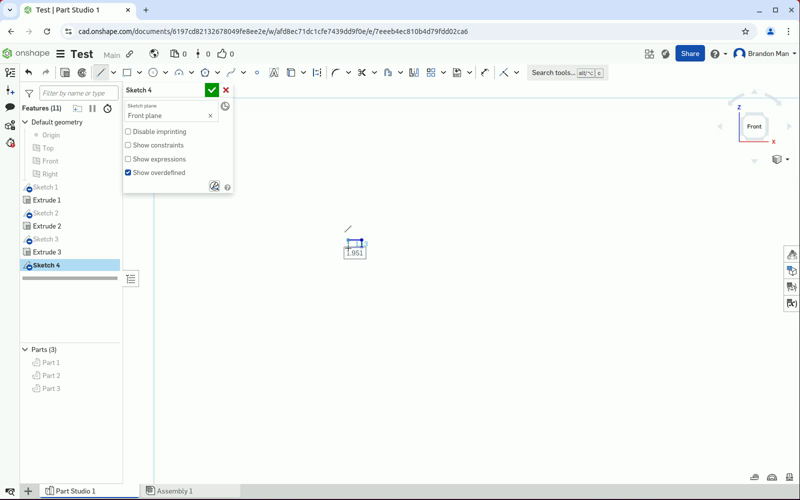
scroll(6)
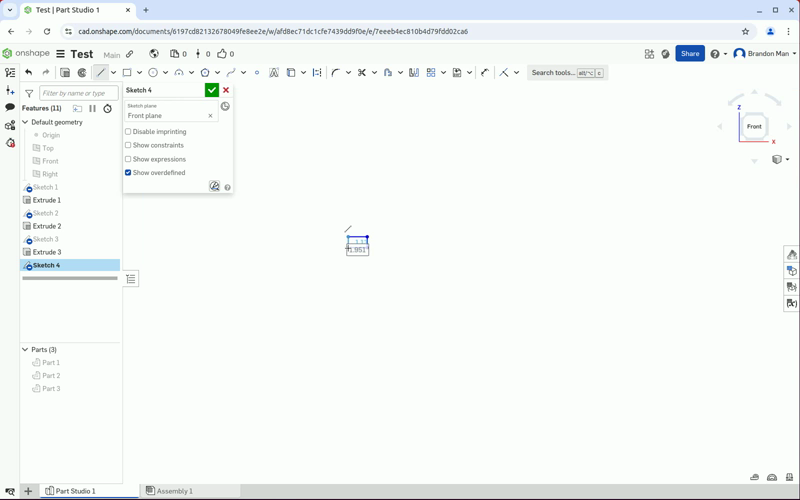
scroll(6)
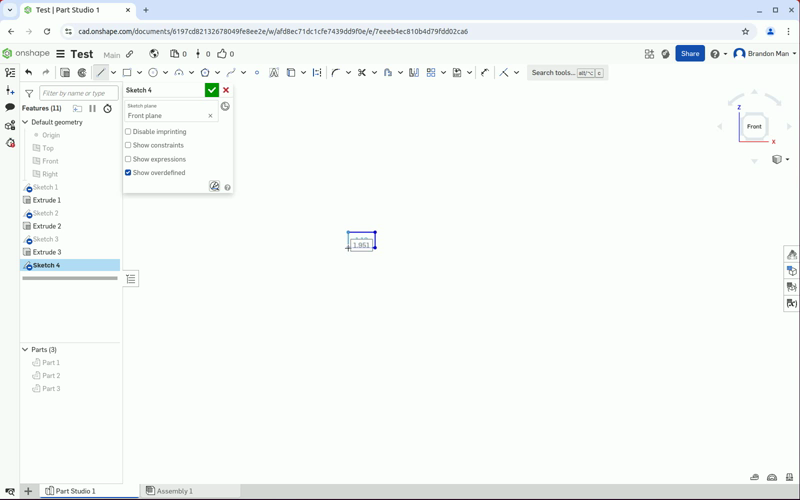
scroll(6)
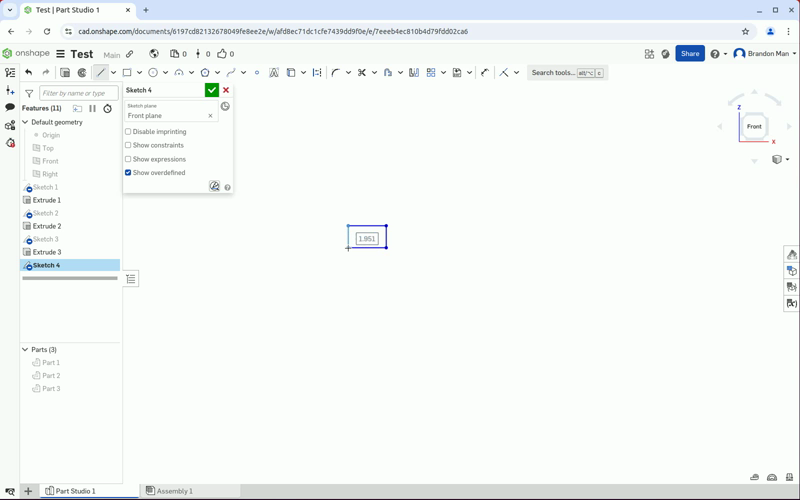
scroll(6)
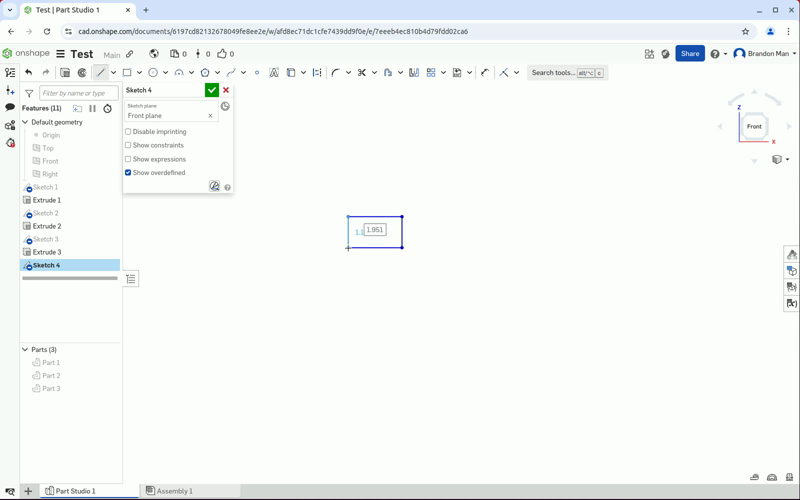
scroll(6)
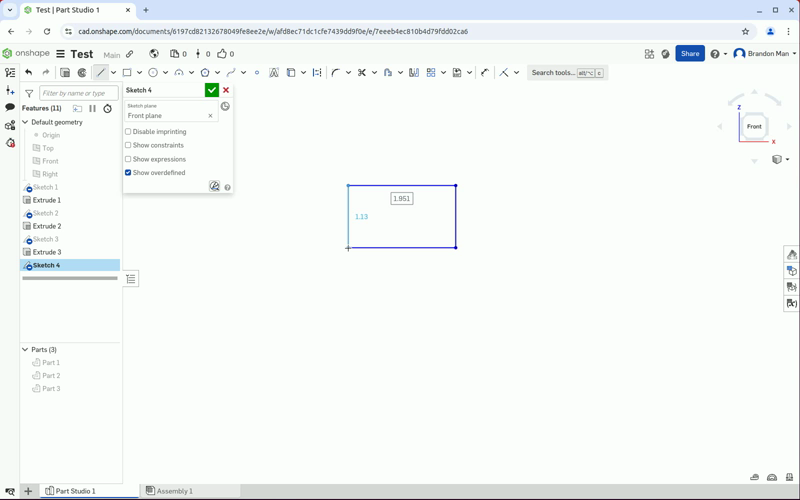
key_up(shift)
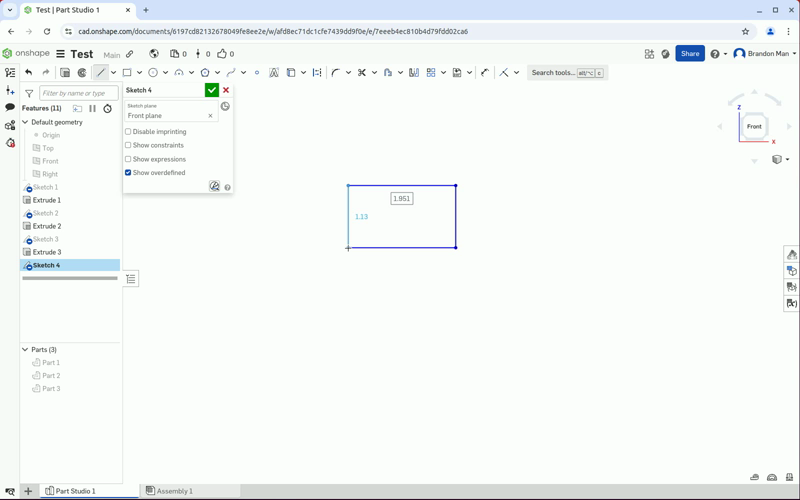
click(348, 247)
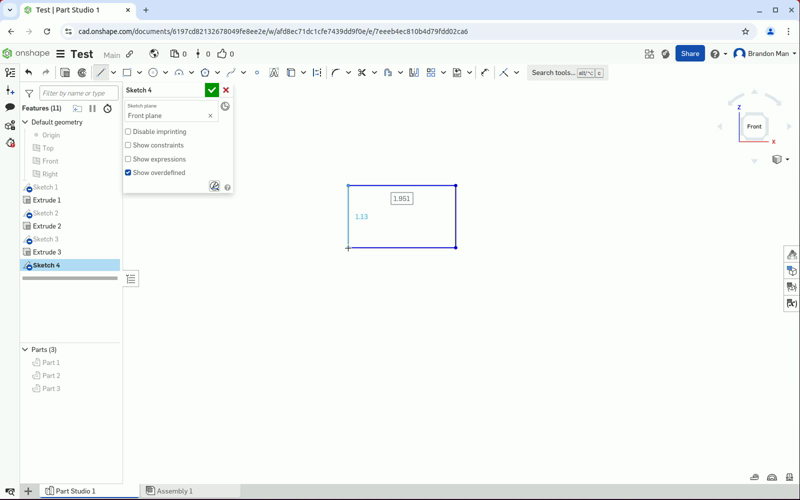
scroll(-6)
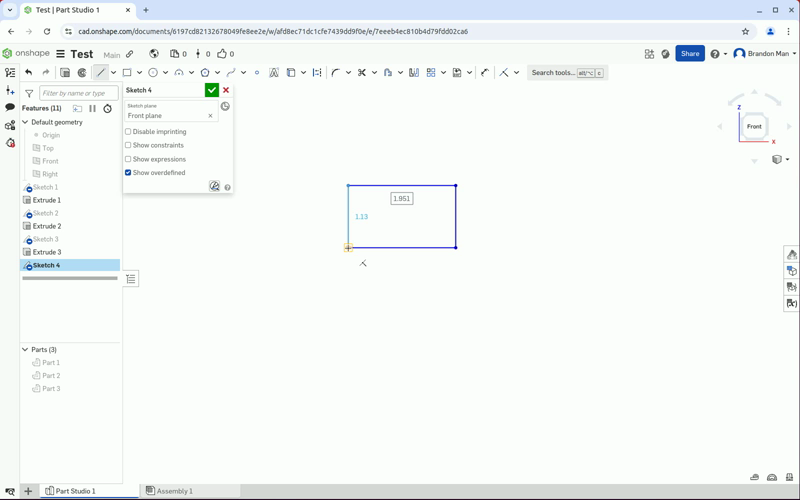
scroll(-6)
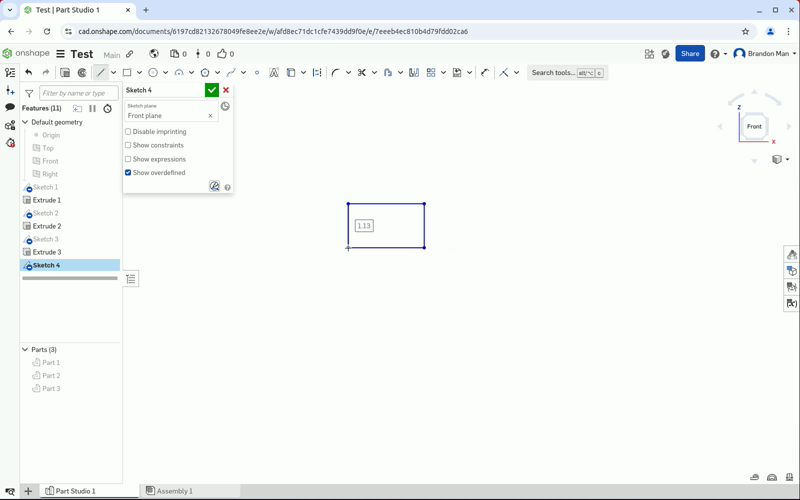
scroll(-6)
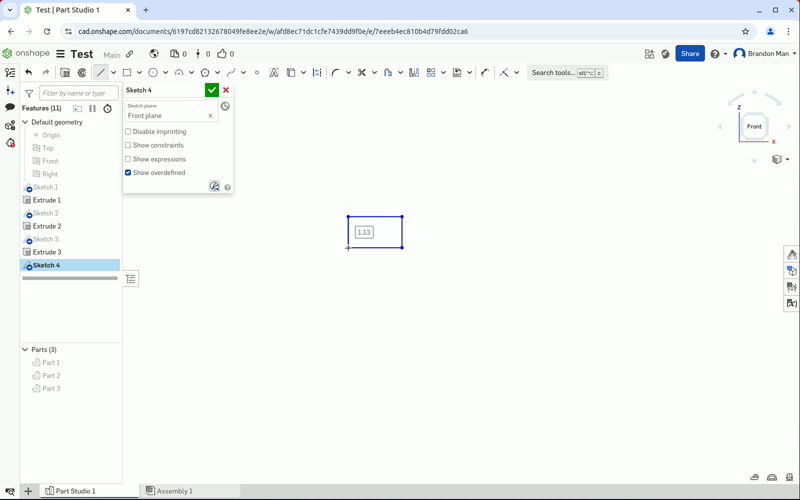
scroll(-6)
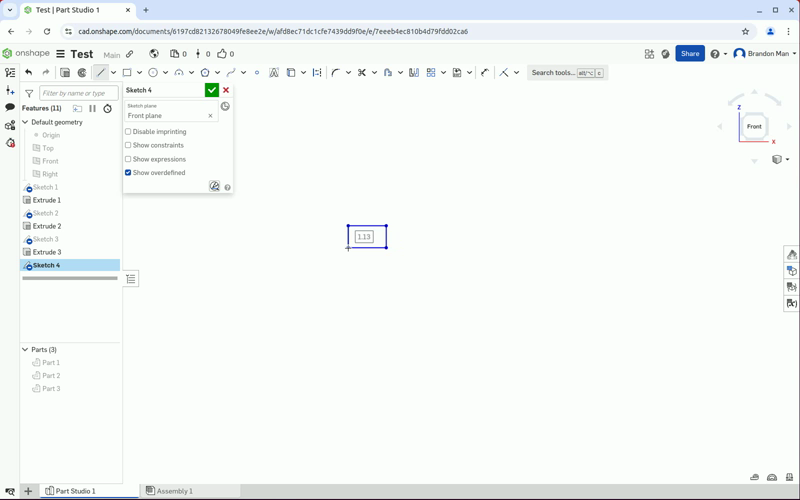
scroll(-6)
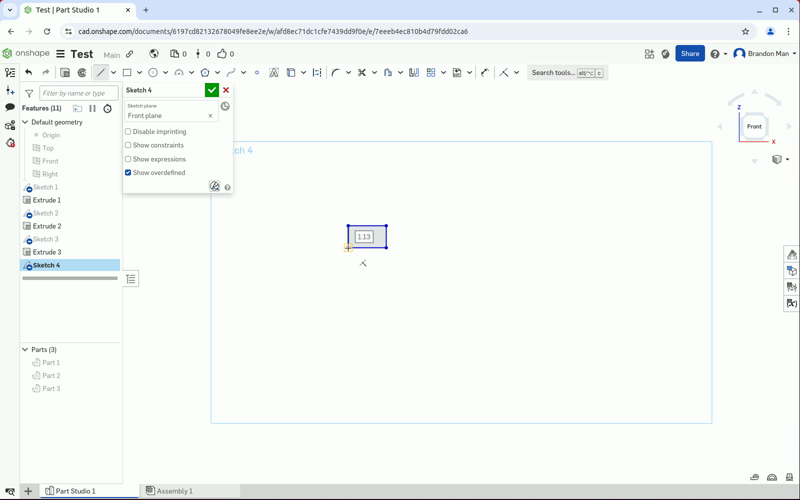
scroll(-6)
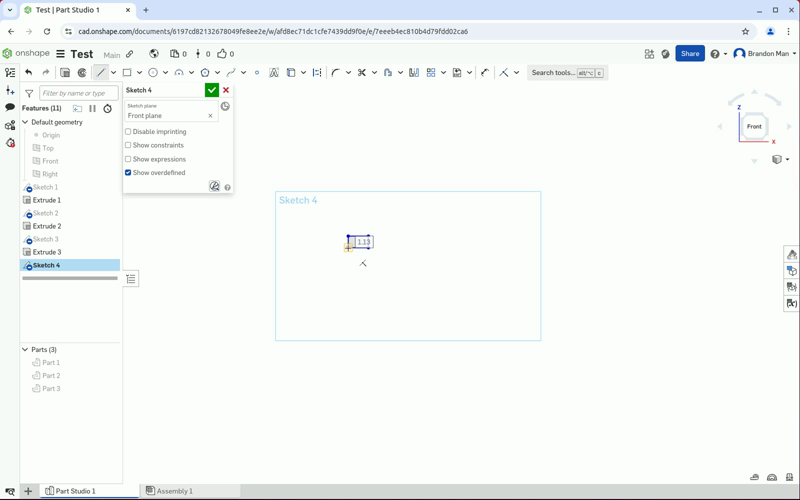
scroll(-6)
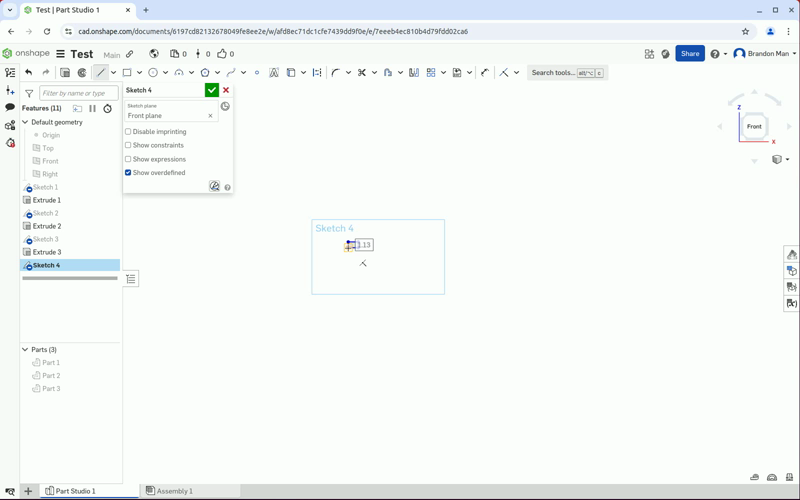
key(esc)
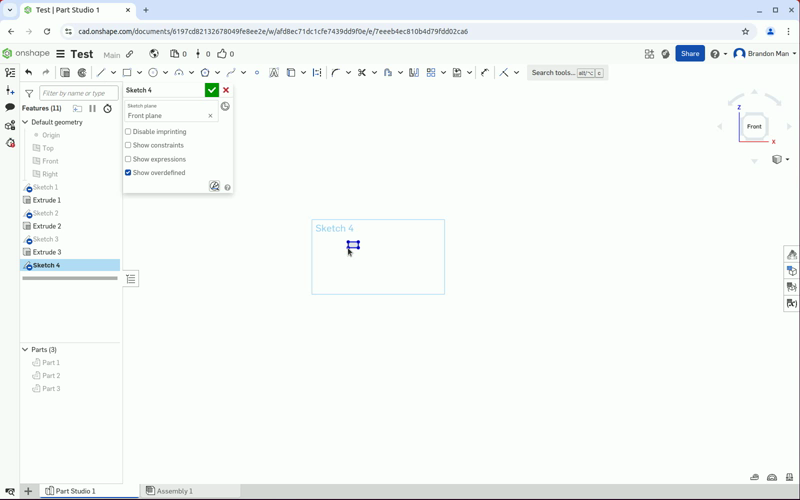
mouse_move(352, 243)
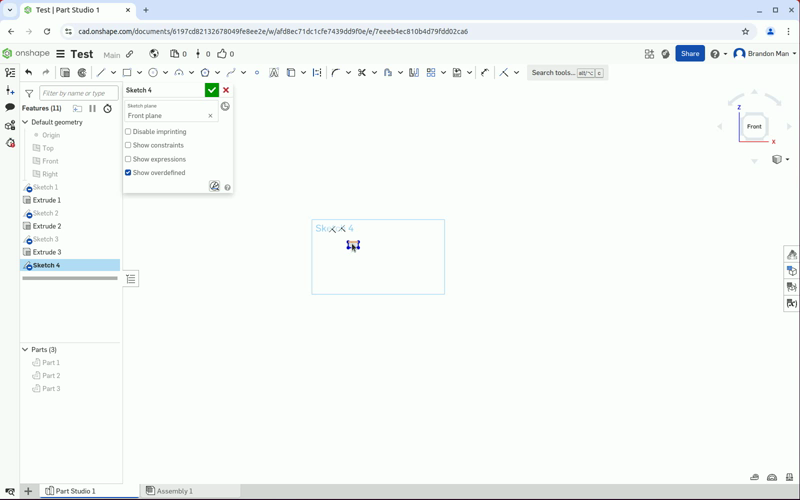
scroll(6)
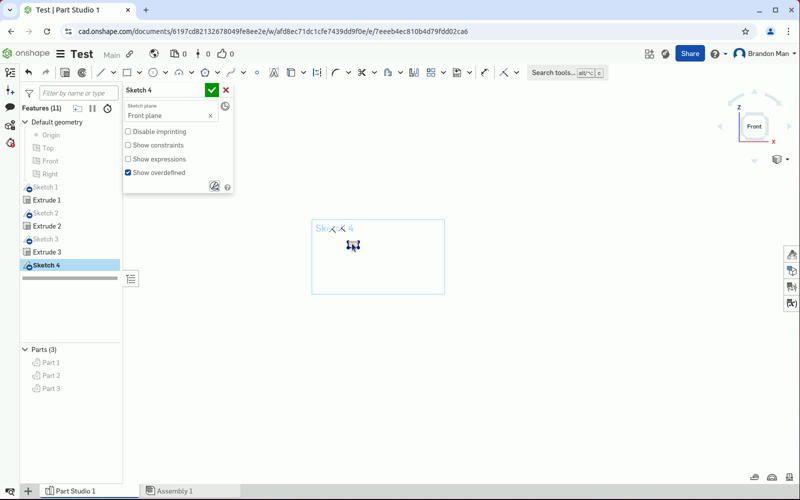
scroll(6)
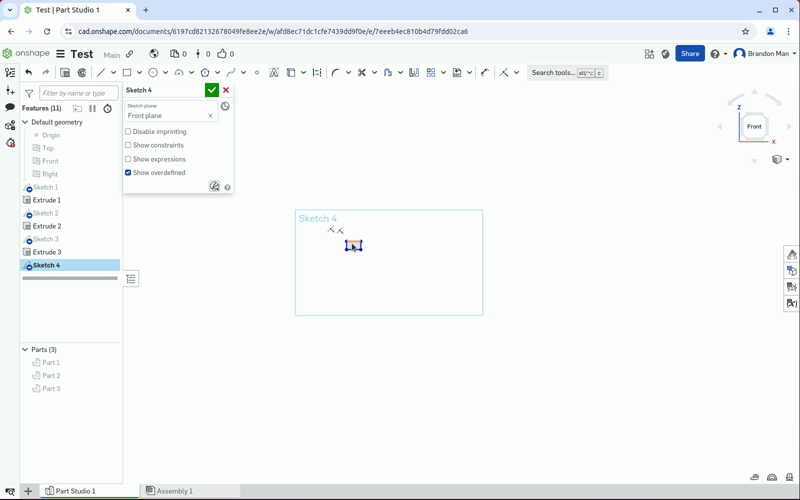
scroll(6)
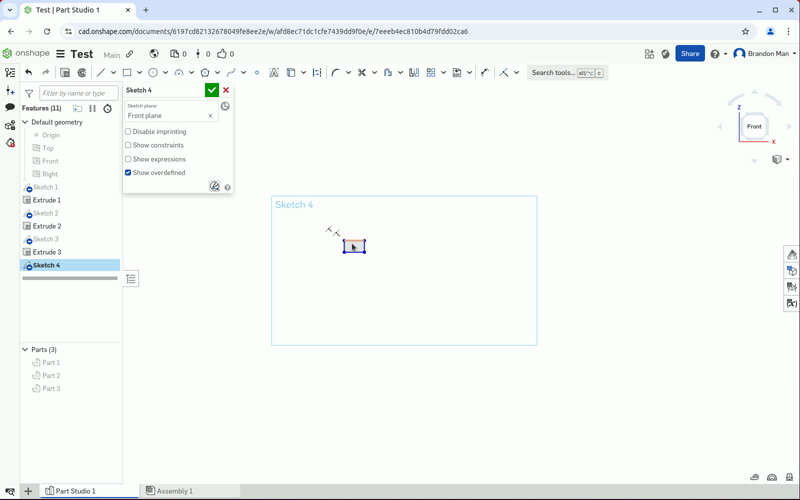
scroll(6)
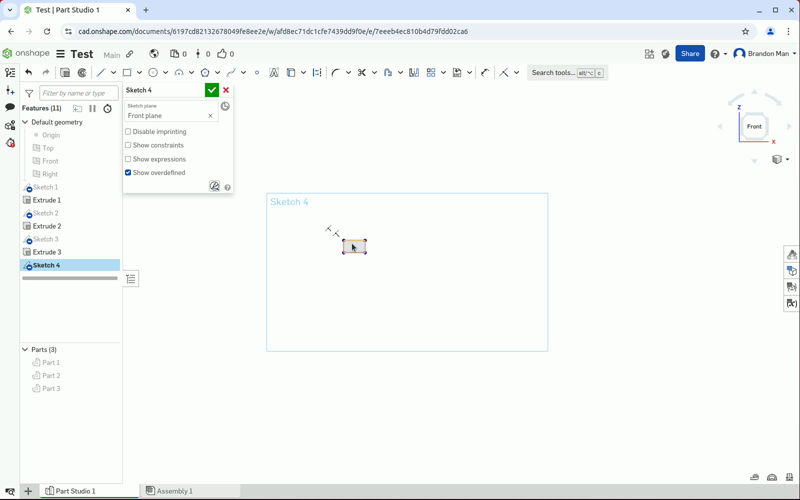
scroll(6)
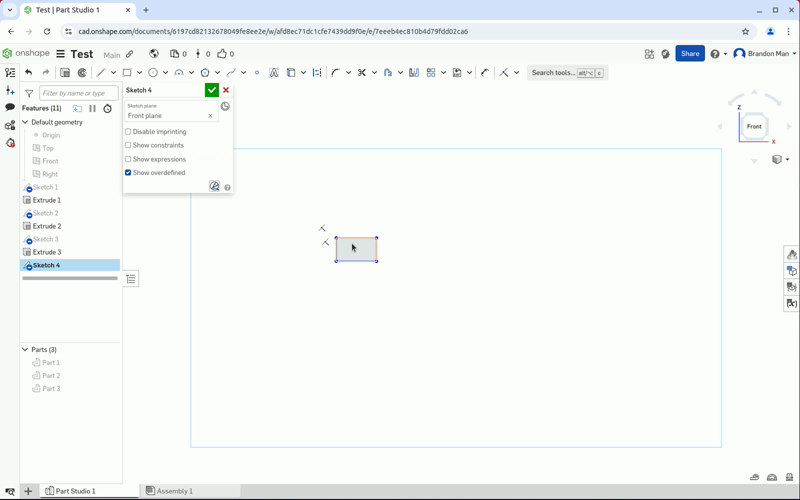
scroll(6)
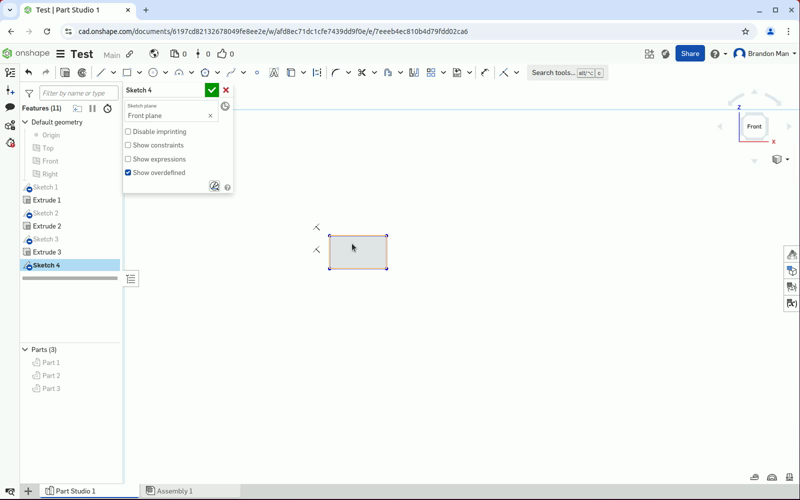
scroll(6)
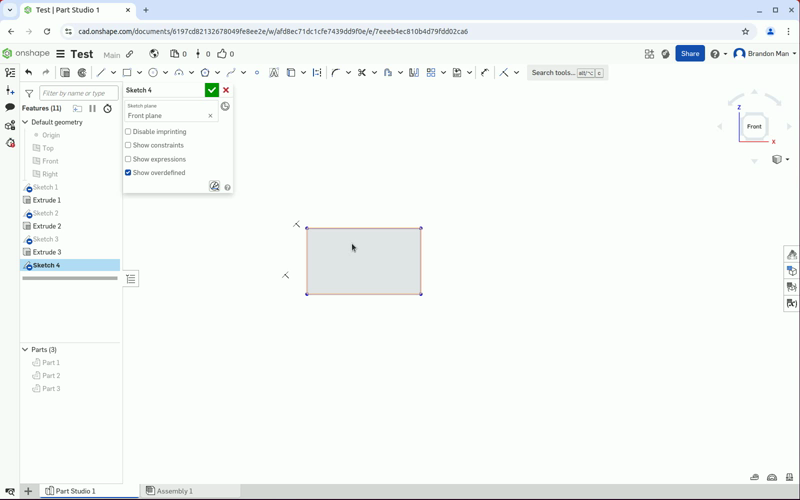
click(352, 243)
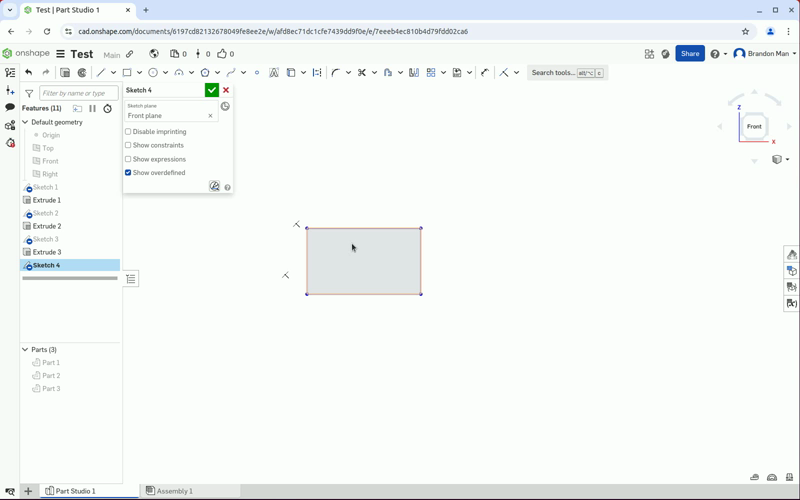
scroll(-6)
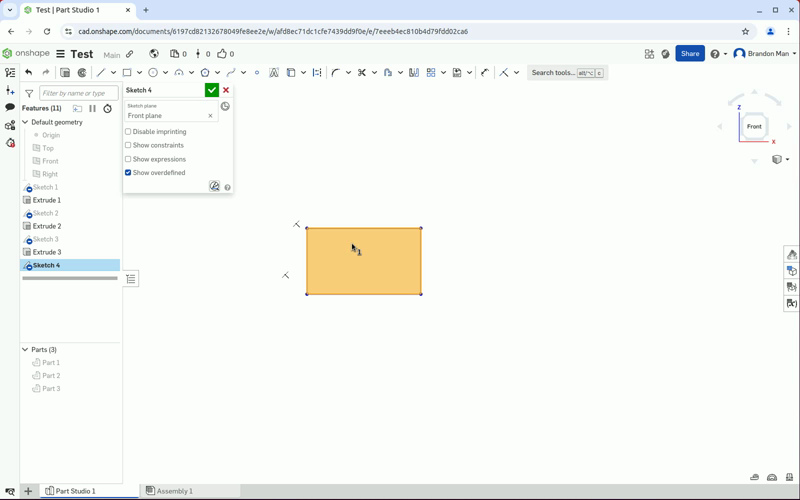
scroll(-6)
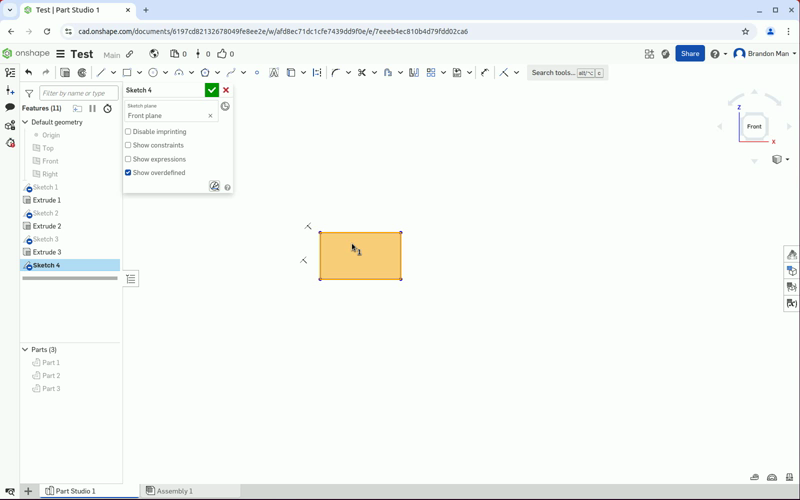
scroll(-6)
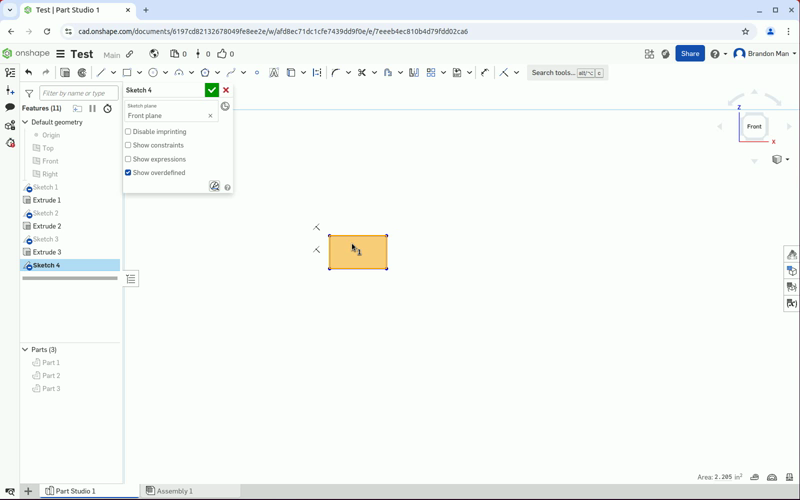
scroll(-6)
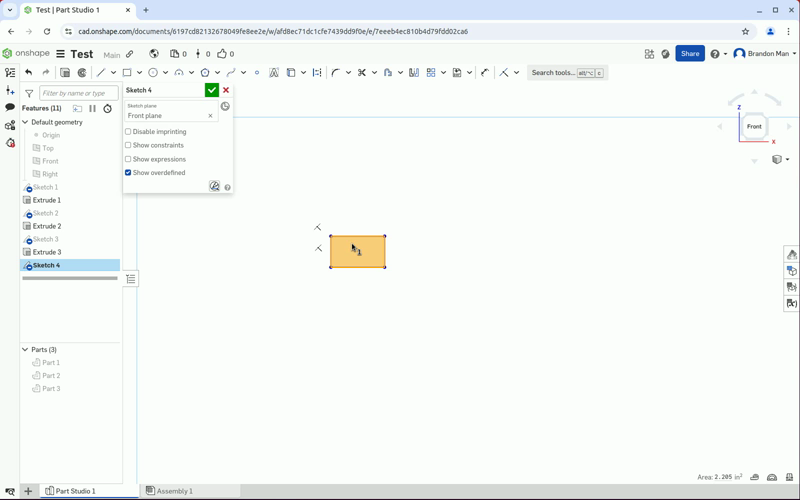
scroll(-6)
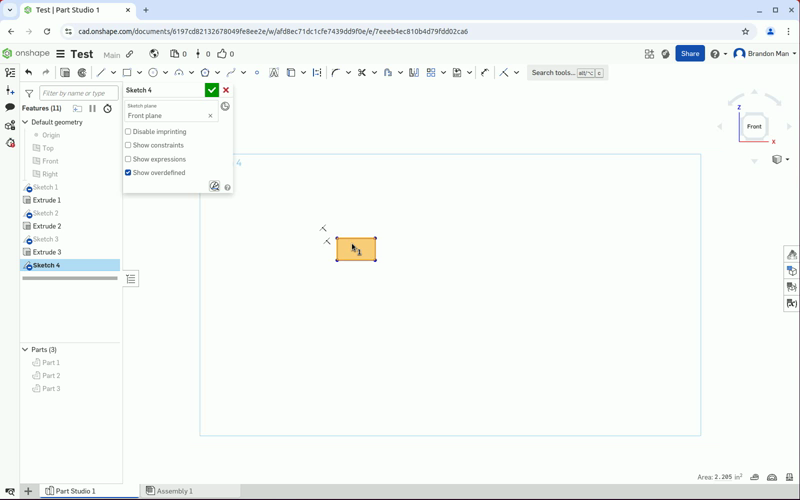
scroll(-6)
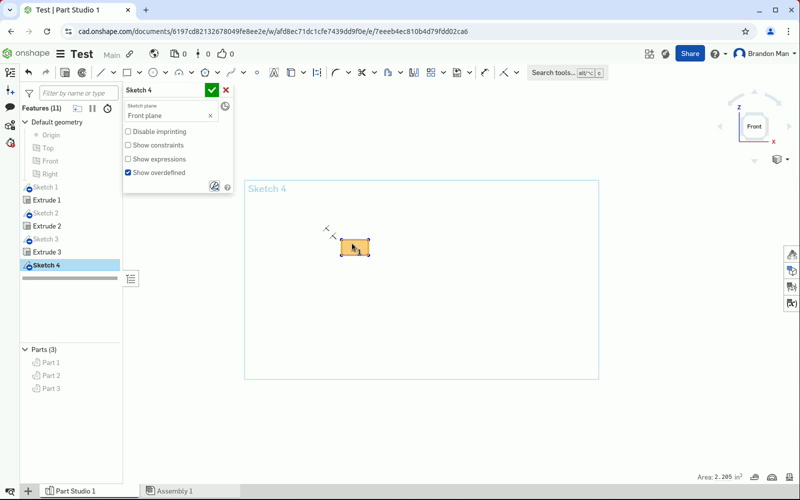
scroll(-6)
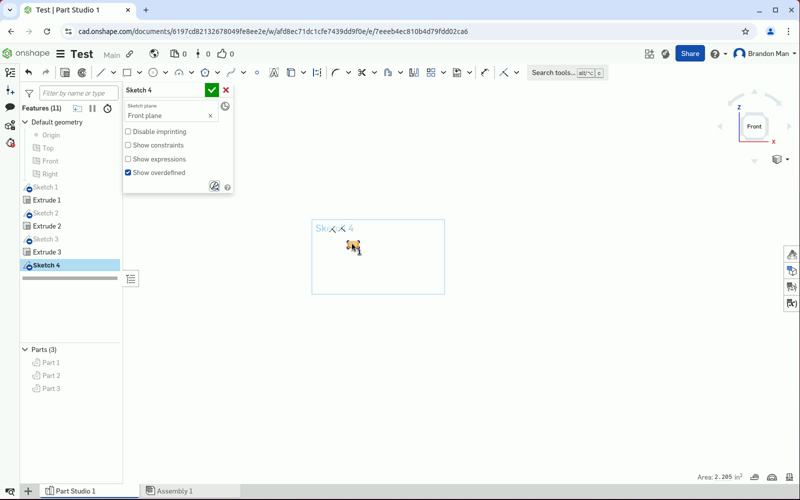
mouse_move(73, 352)
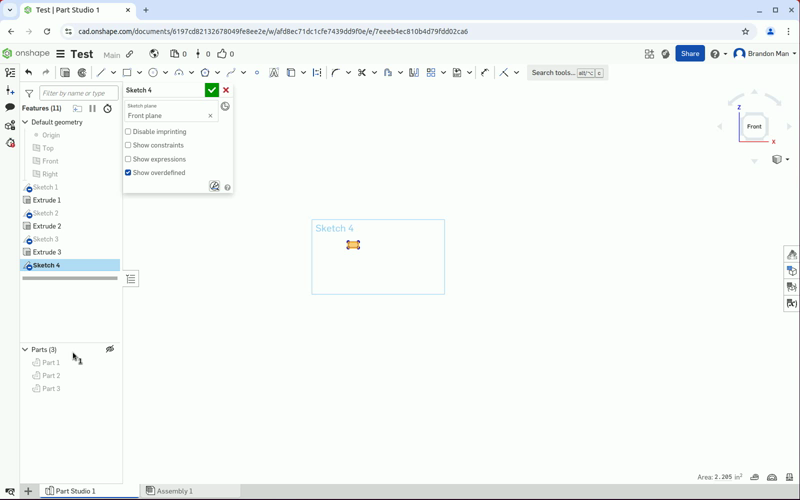
key(shift+y)
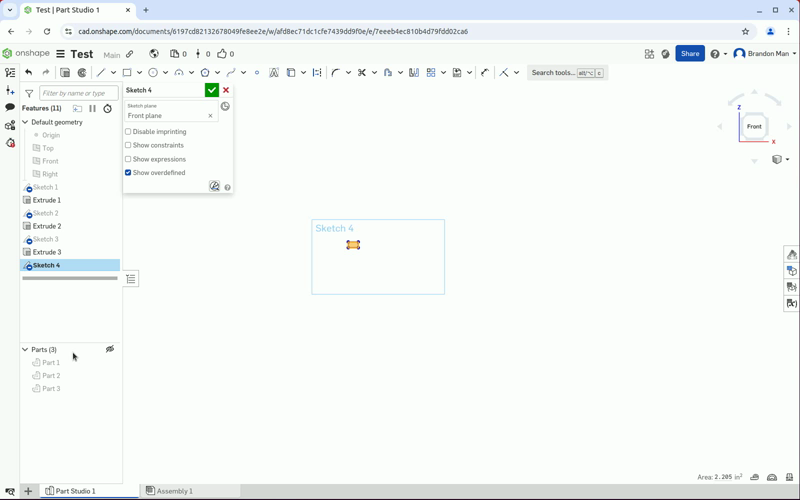
key(shift+e)
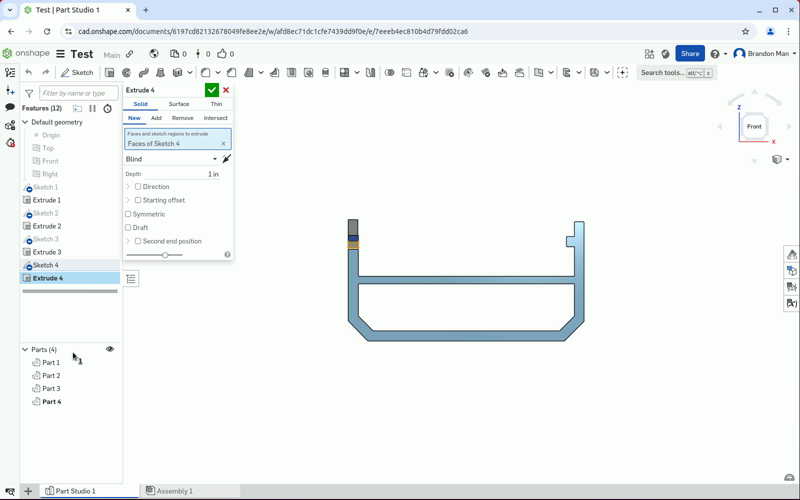
mouse_move(143, 106)
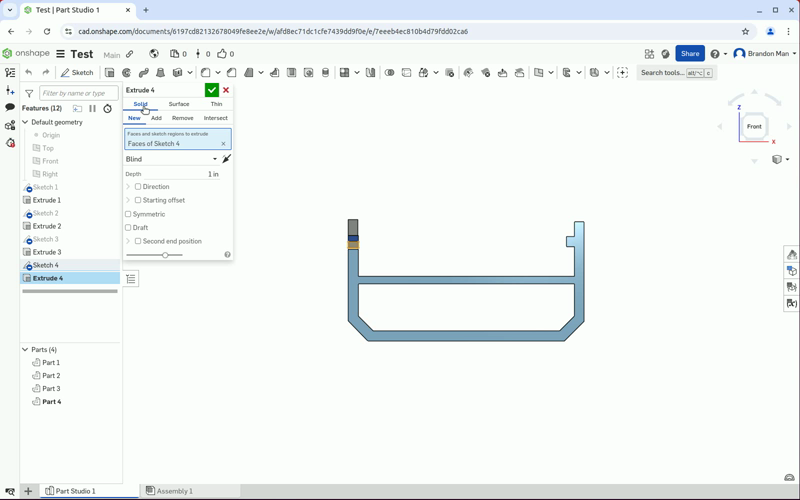
click(143, 106)
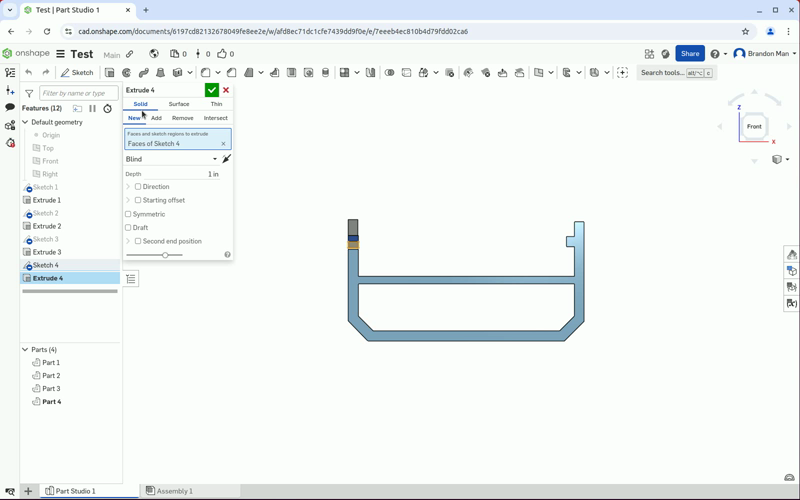
mouse_move(137, 120)
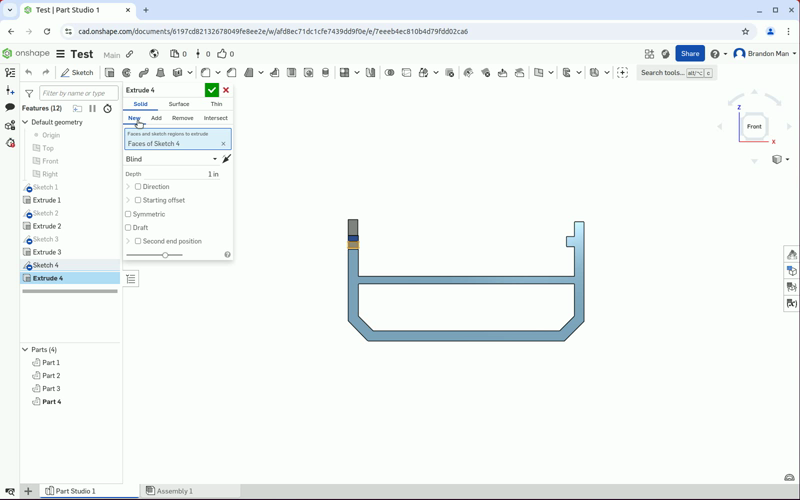
click(137, 120)
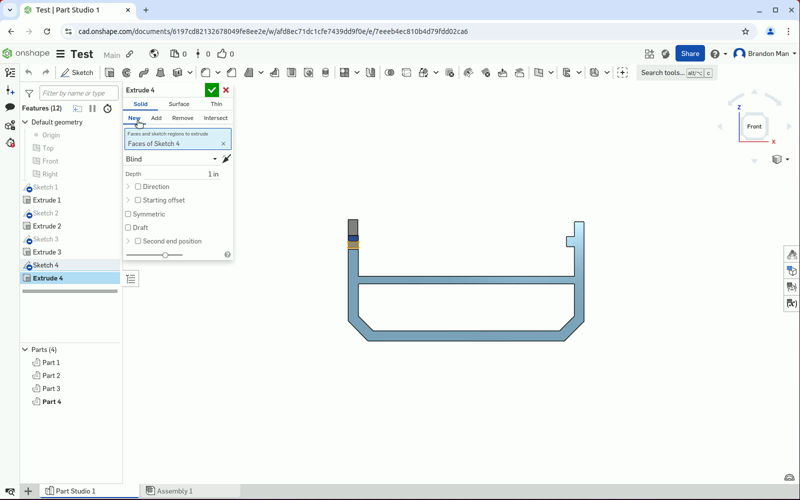
key(tab, 4)
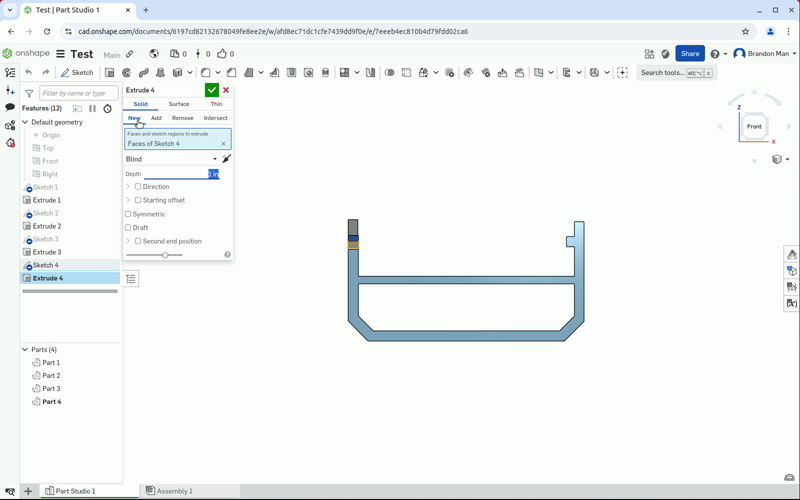
text(6.981)
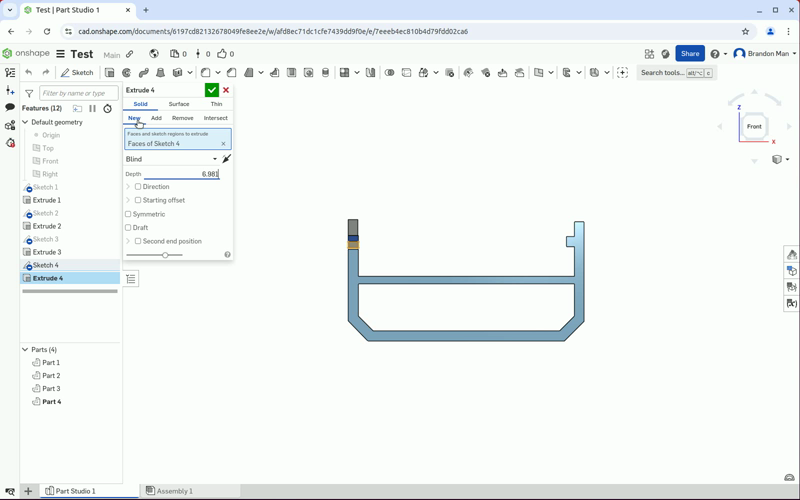
key(enter)
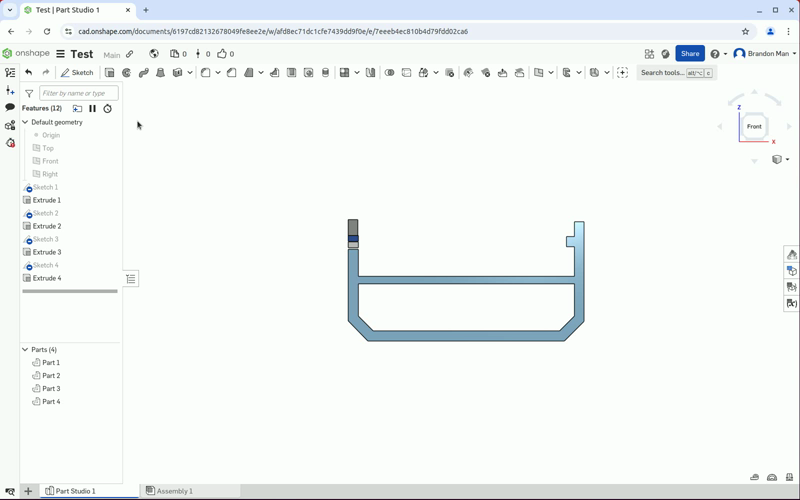
key(shift+h)
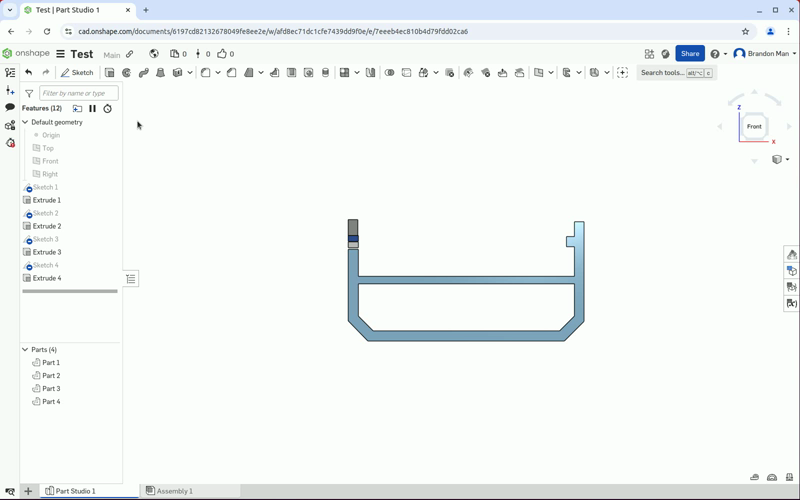
key(shift+h)
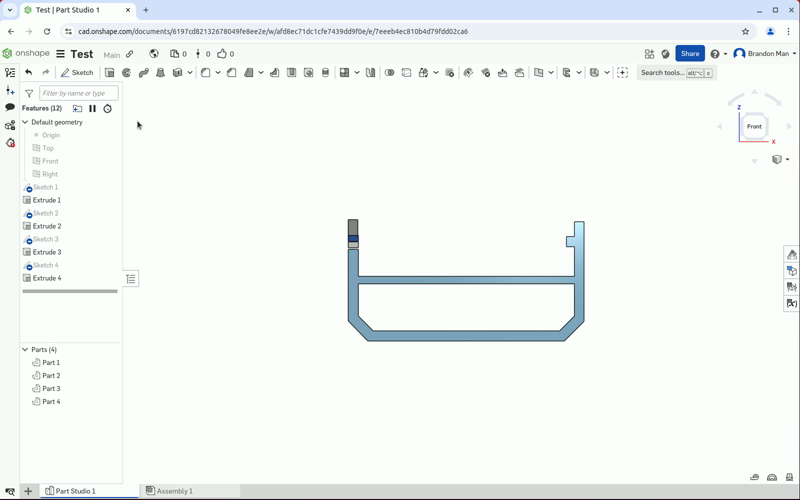
mouse_move(73, 189)
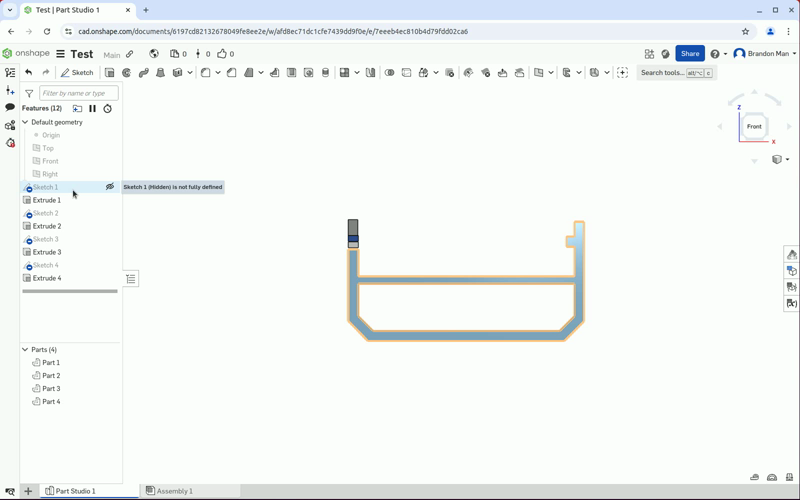
click(73, 189)
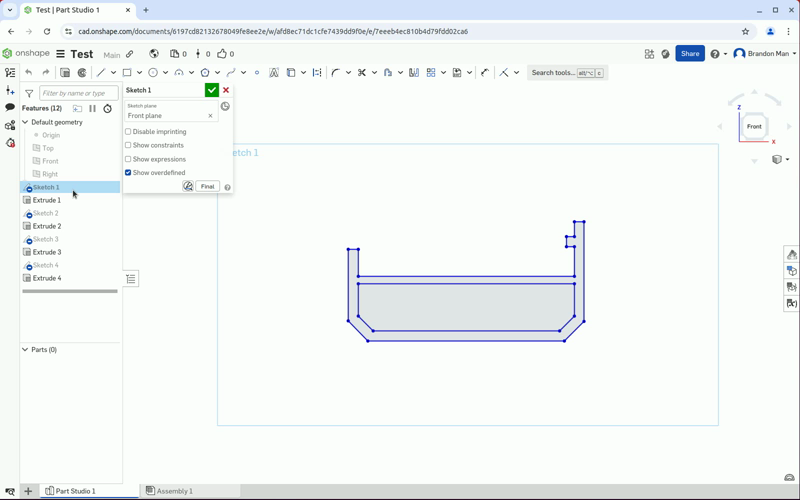
mouse_move(229, 92)
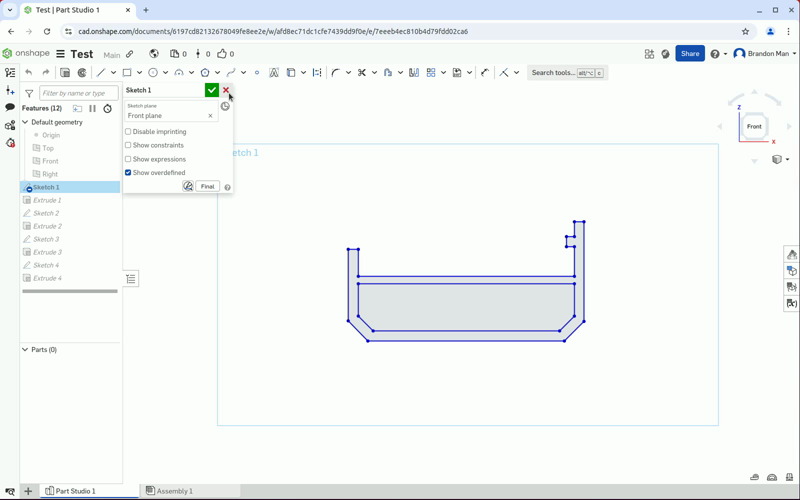
click(229, 92)
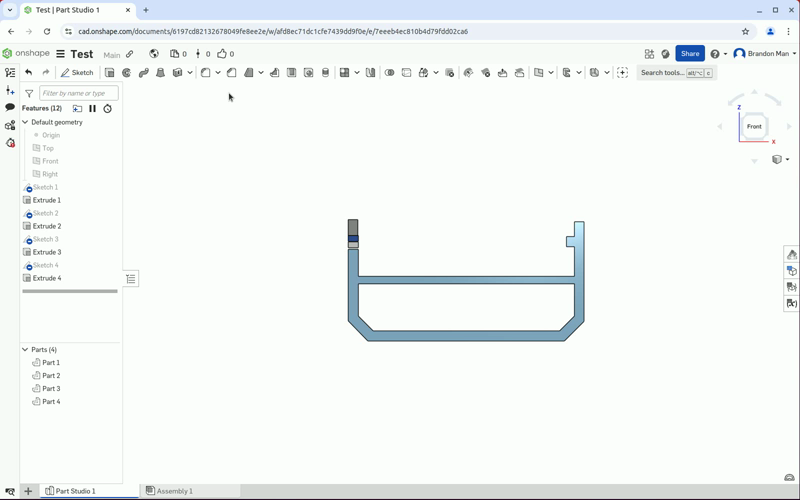
mouse_move(73, 352)
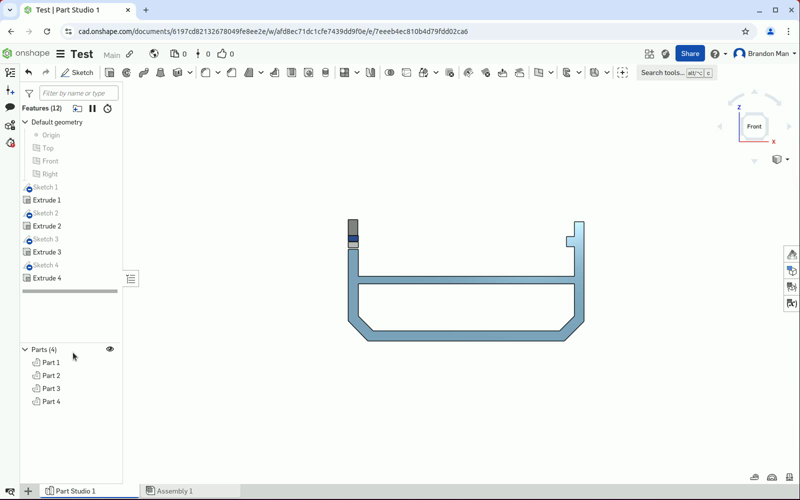
key(y)
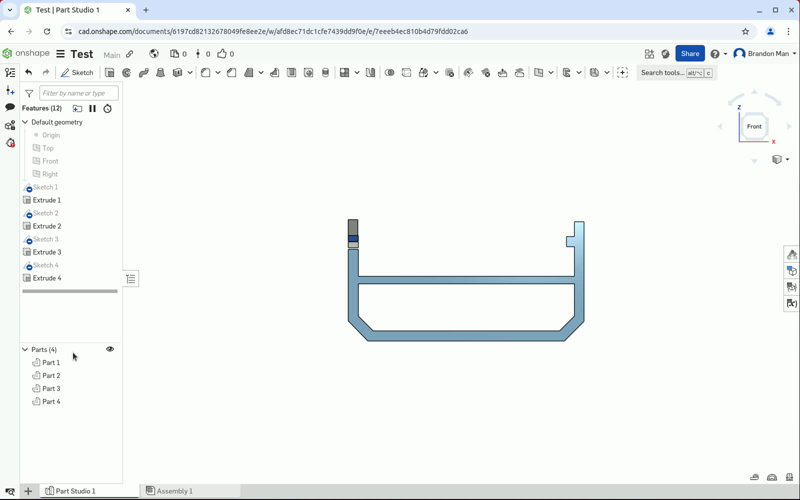
key(shift+p)
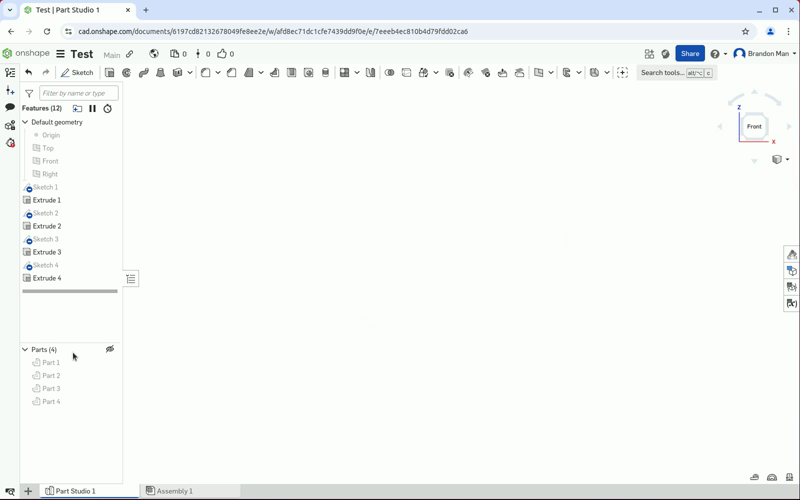
key(space)
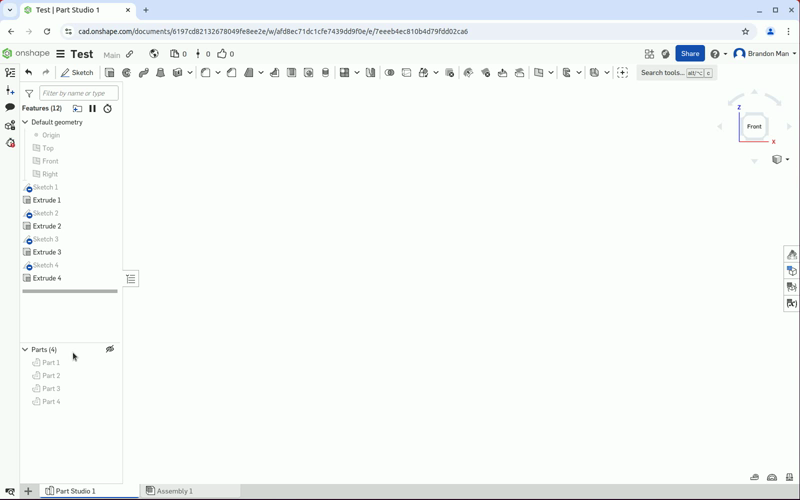
key_down(shift)
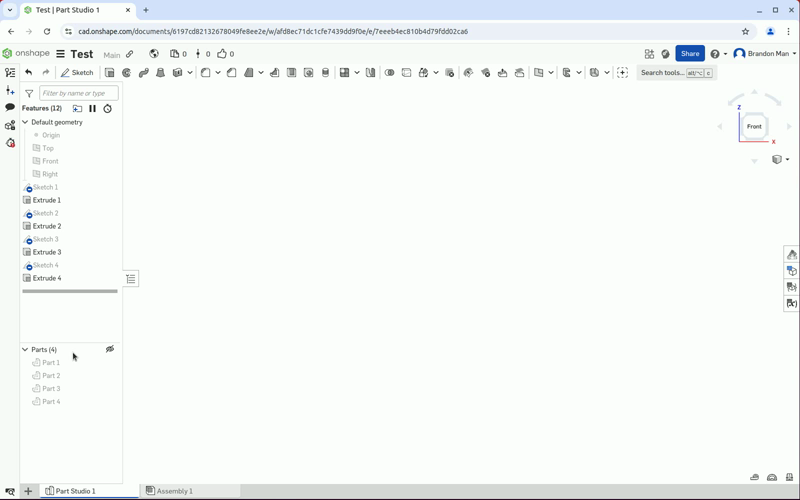
key(left)
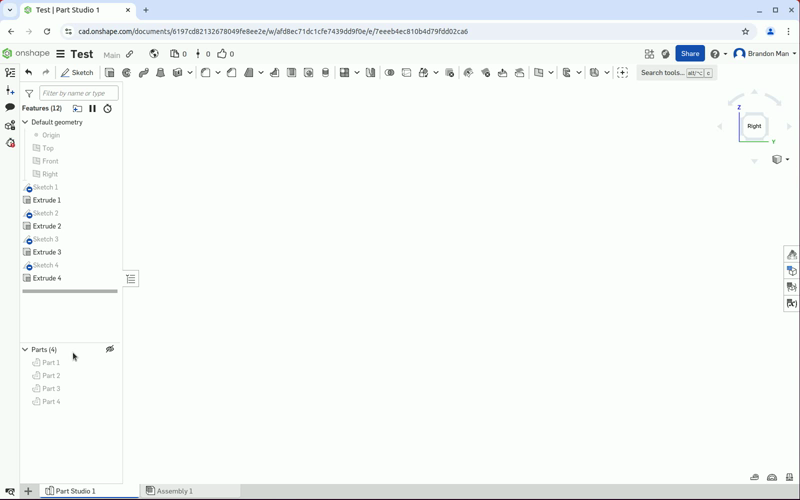
key_up(shift)
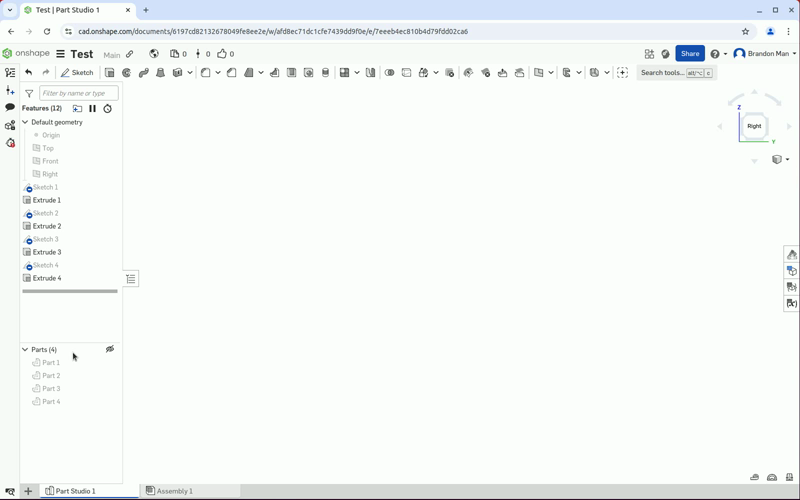
mouse_move(73, 352)
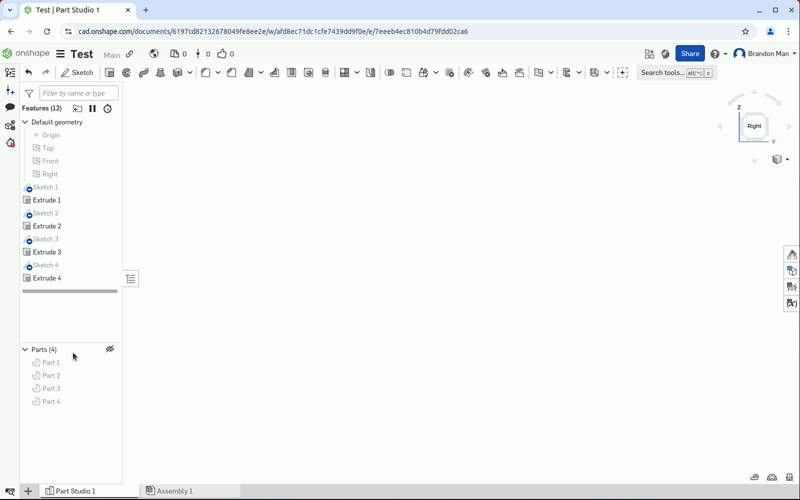
key(shift+y)
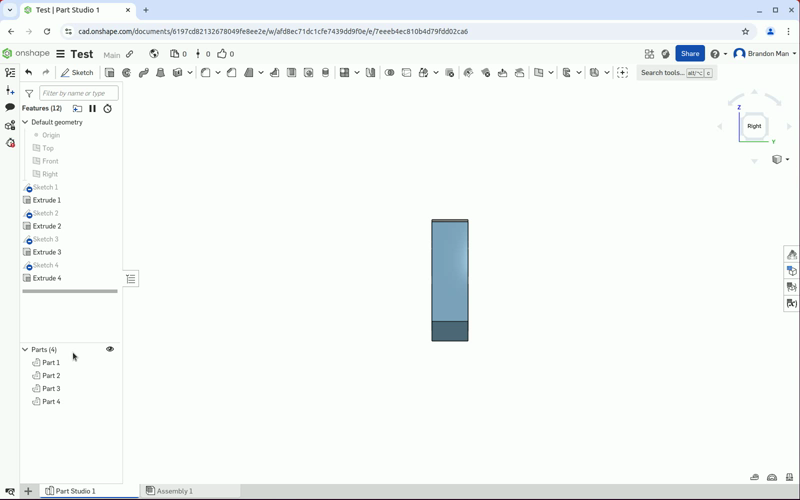
mouse_move(541, 75)
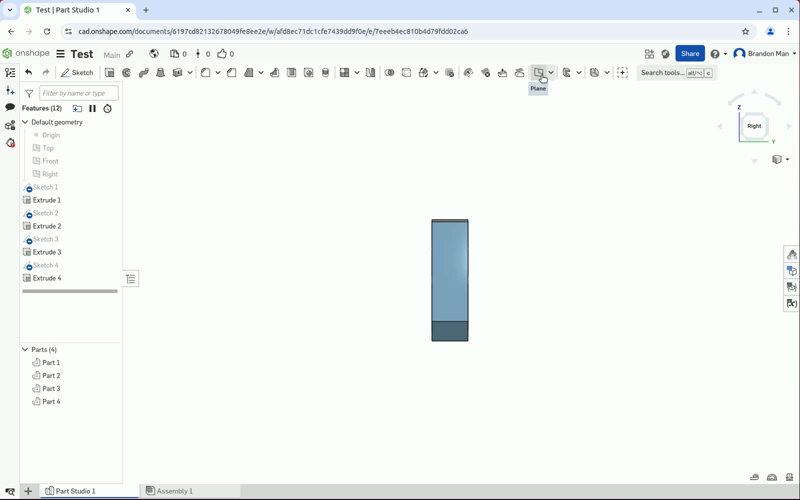
click(541, 75)
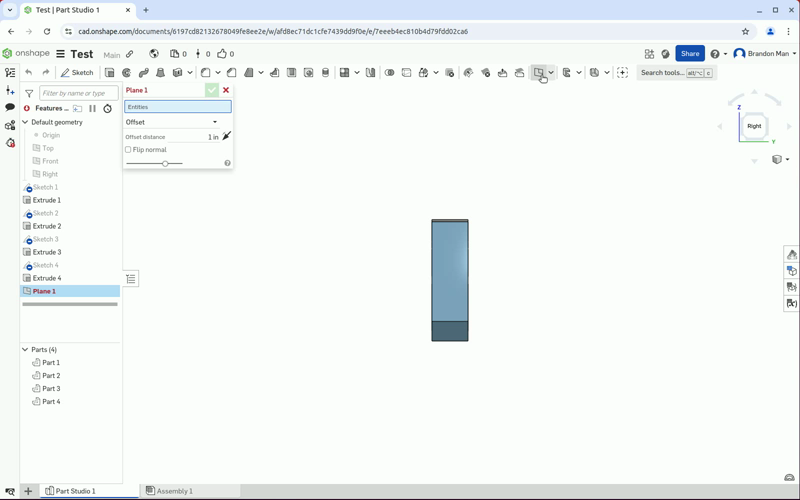
mouse_move(73, 176)
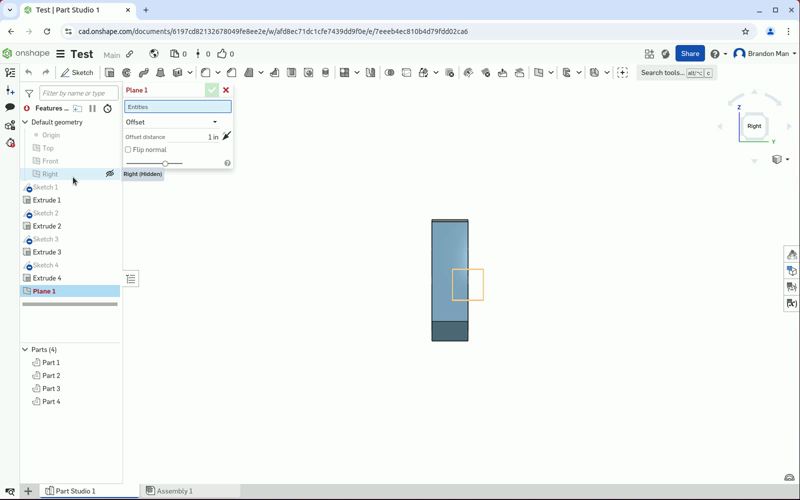
click(73, 176)
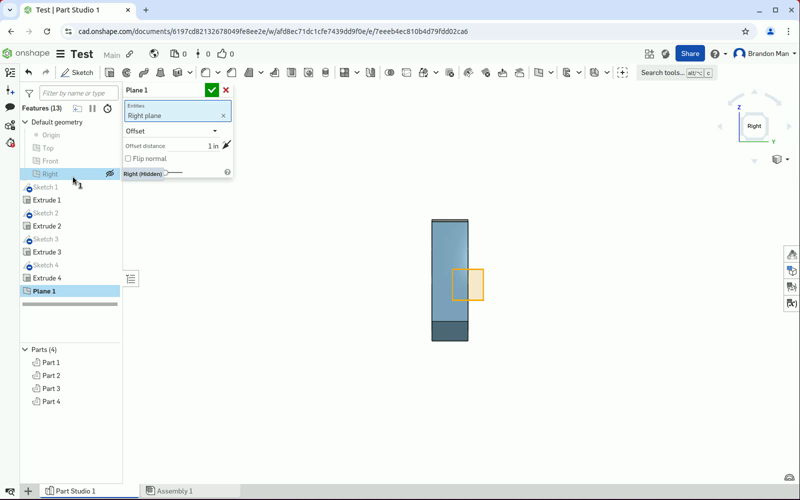
key(tab, 2)
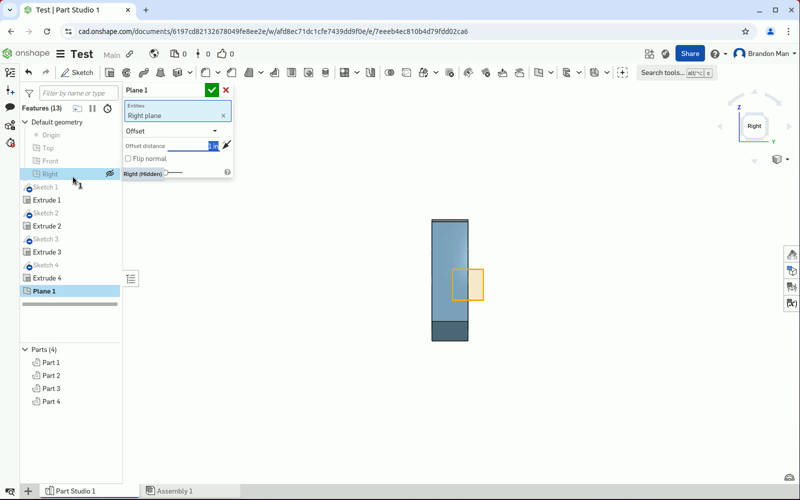
text(23.108)
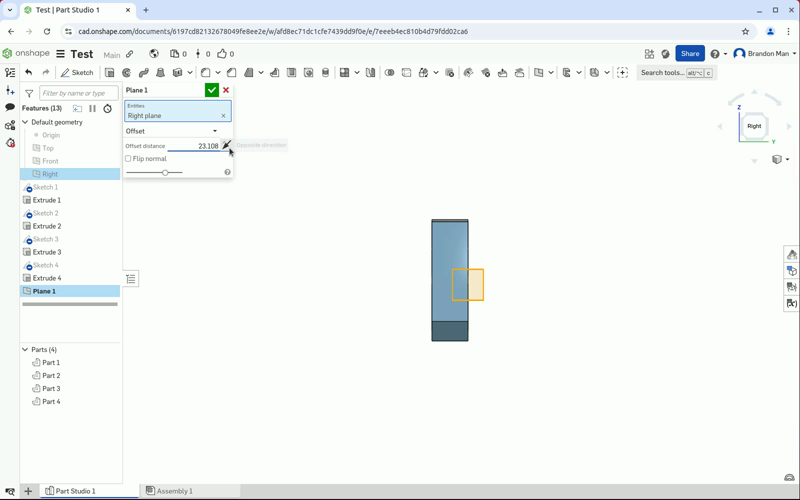
mouse_move(229, 147)
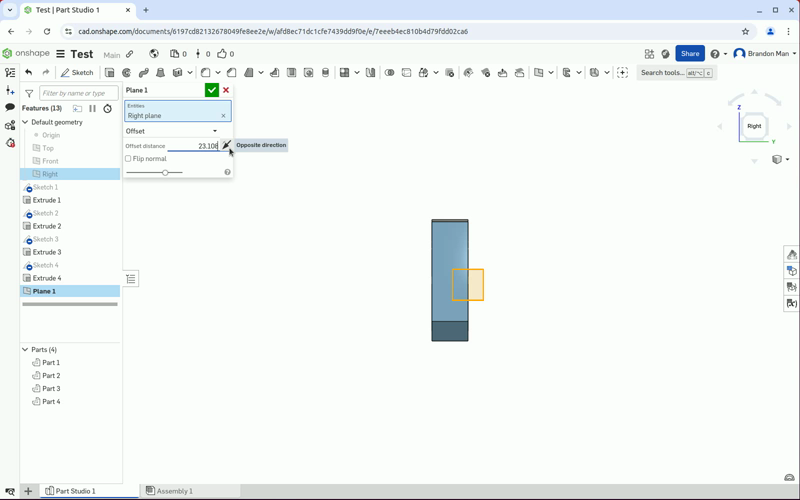
click(229, 147)
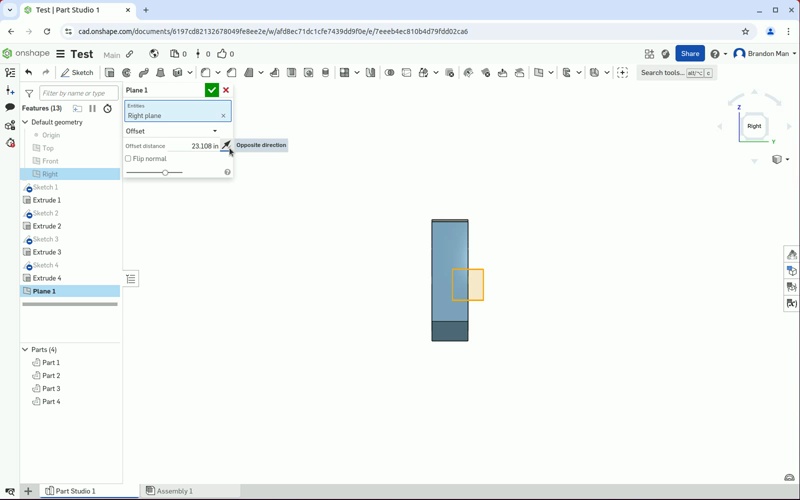
key(enter, 2)
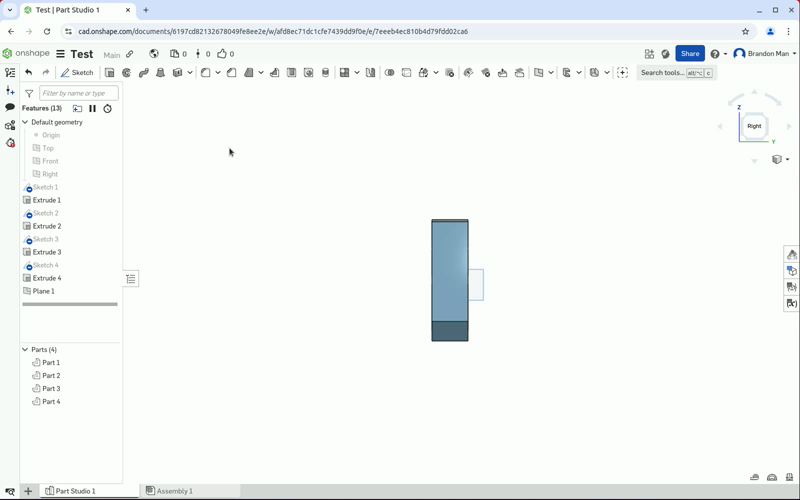
key(shift+s)
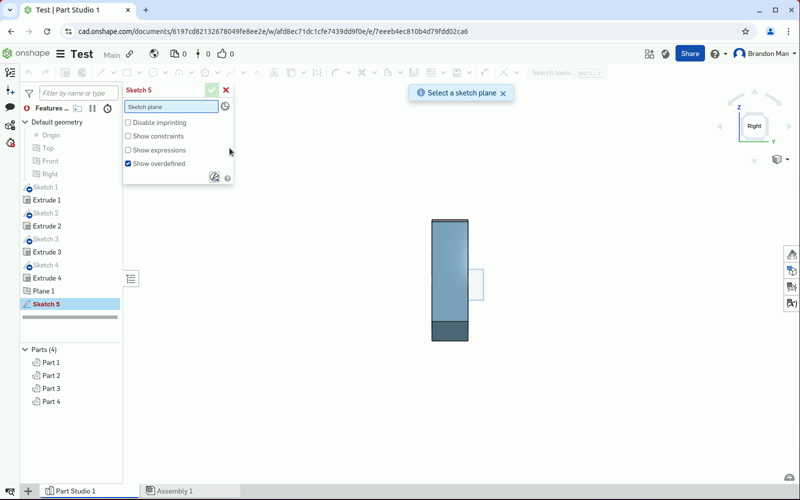
mouse_move(73, 293)
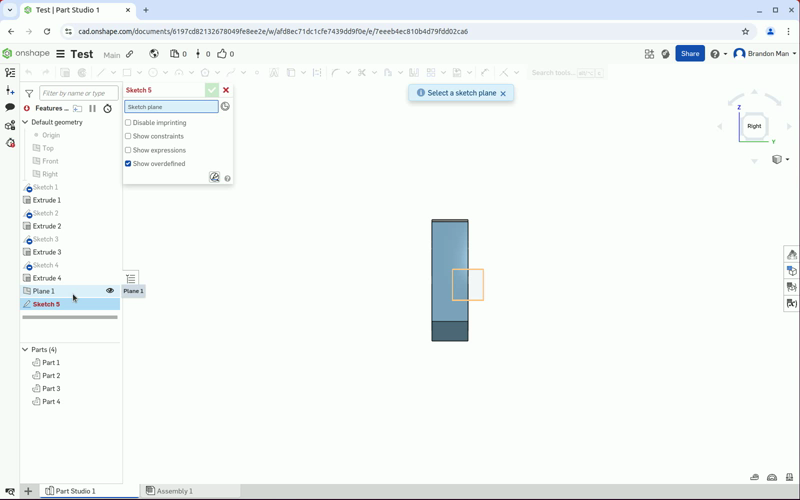
click(73, 293)
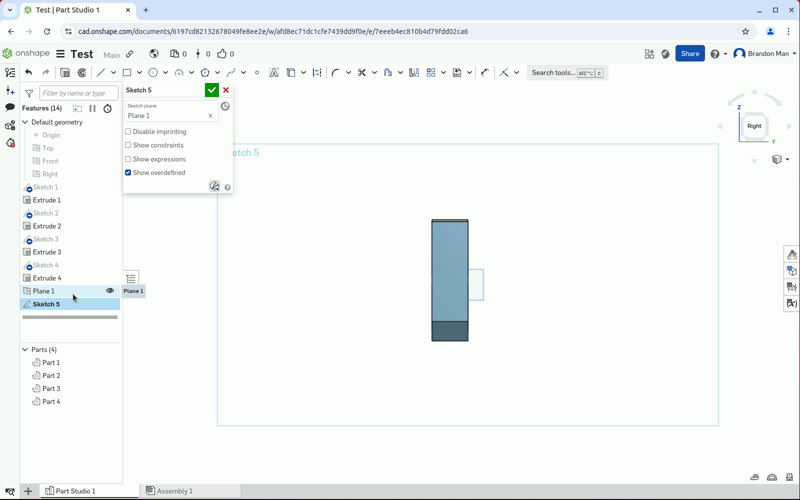
mouse_move(73, 352)
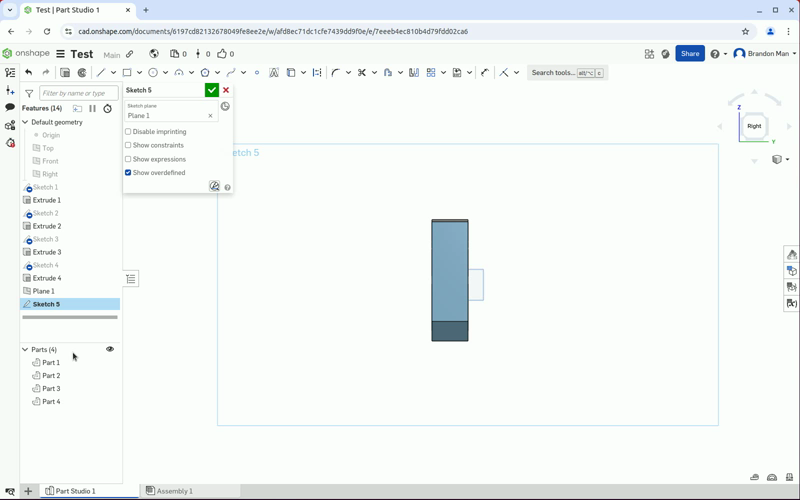
key(y)
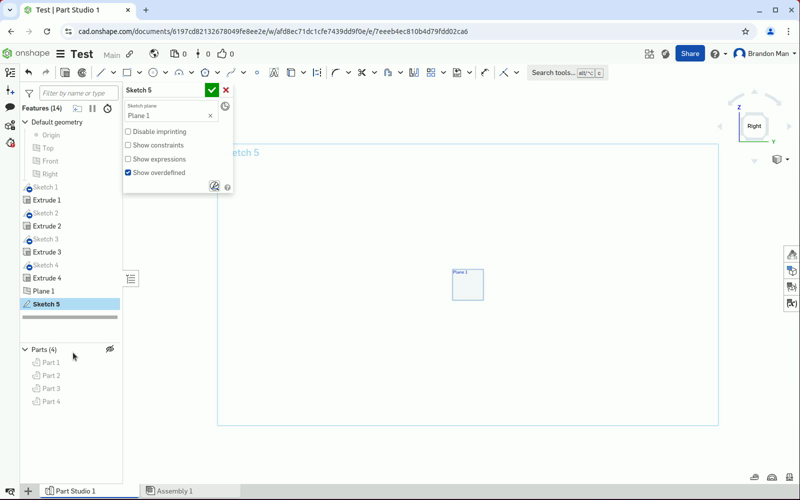
key(a)
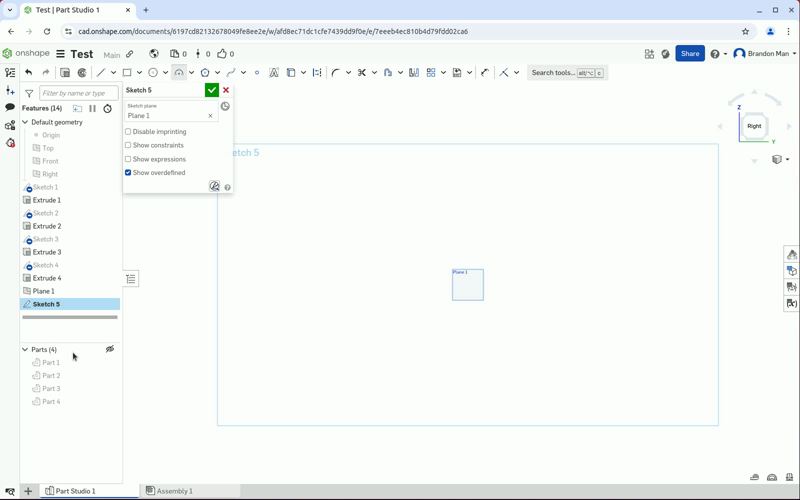
key_down(shift)
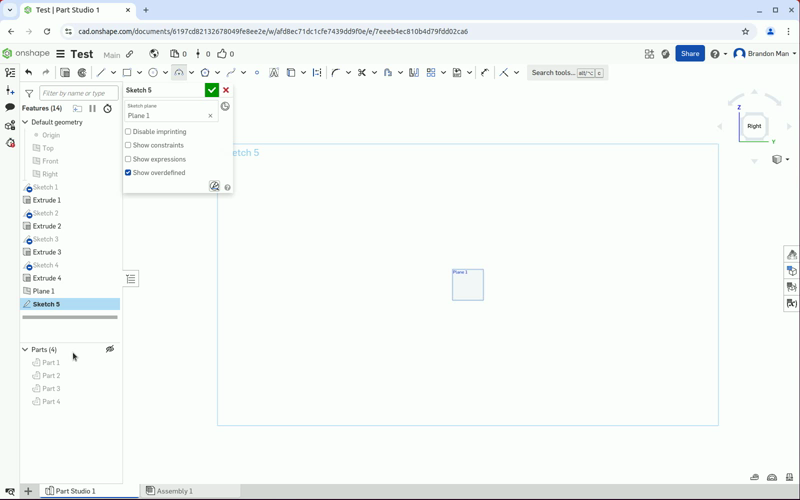
mouse_move(443, 247)
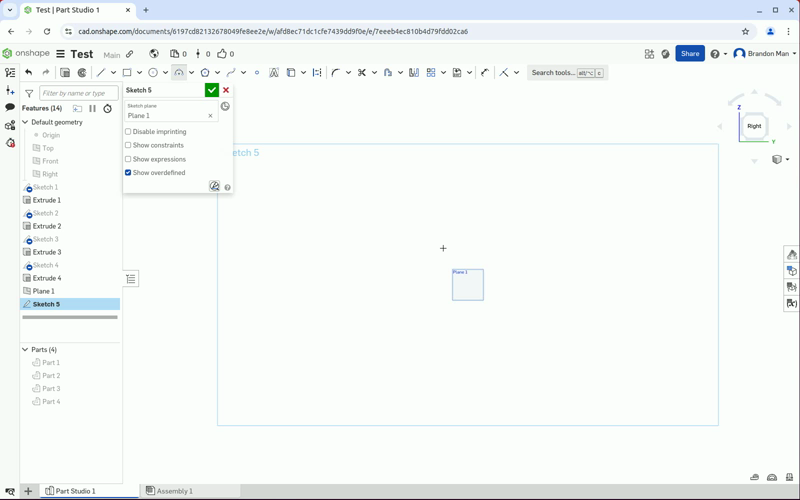
click(443, 247)
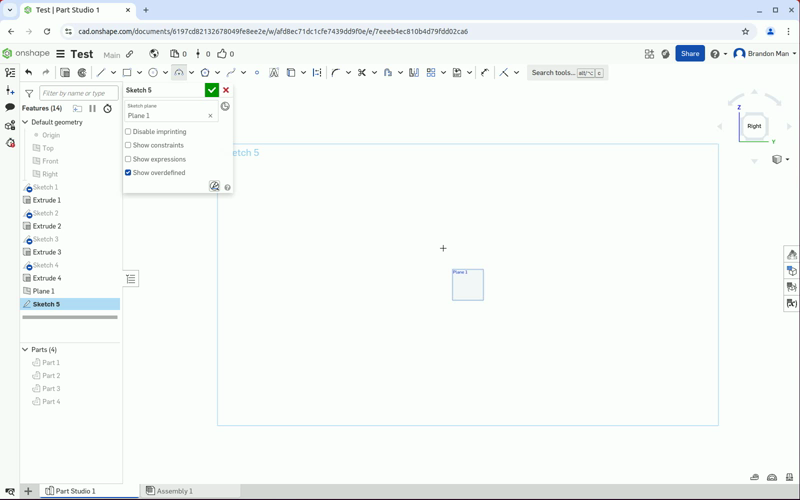
key_up(shift)
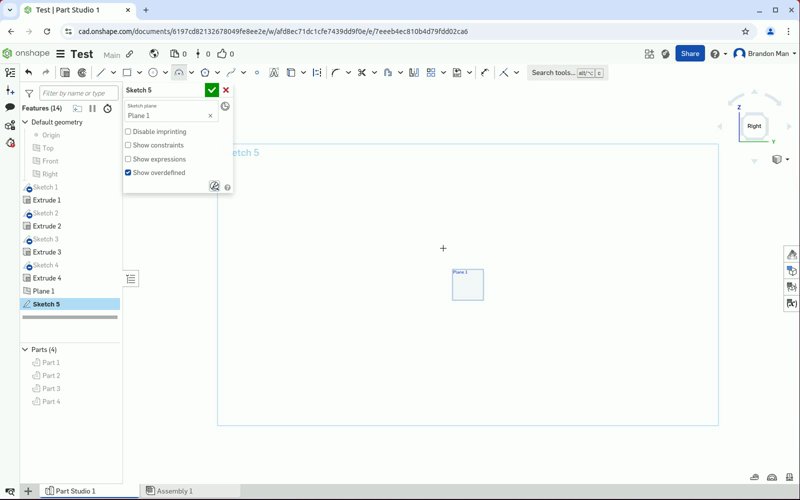
key_down(shift)
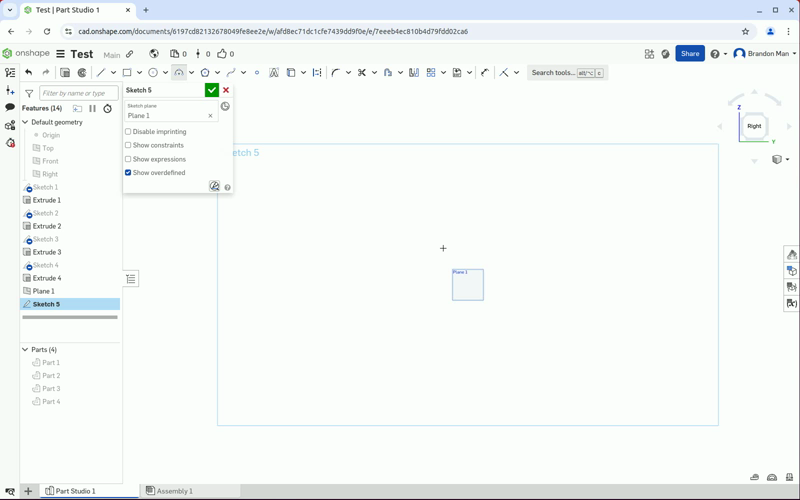
mouse_move(443, 236)
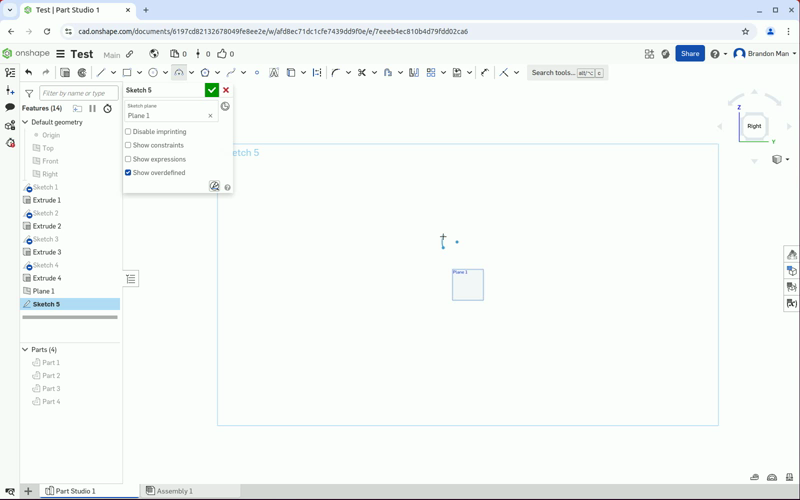
click(443, 236)
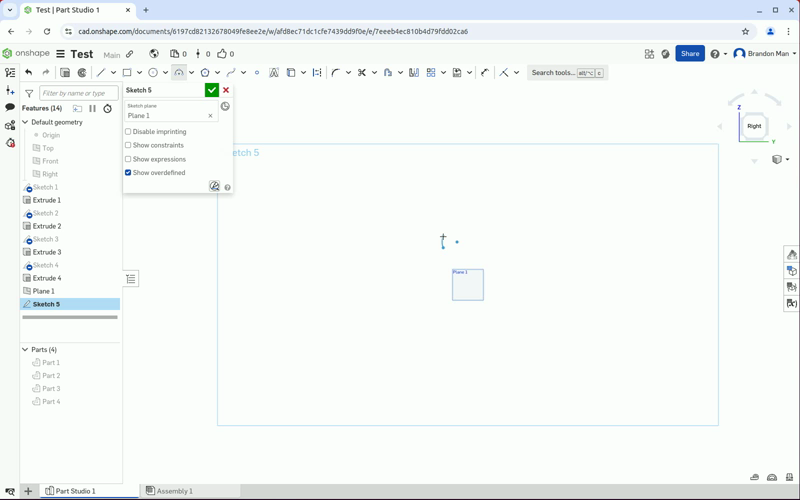
mouse_move(449, 242)
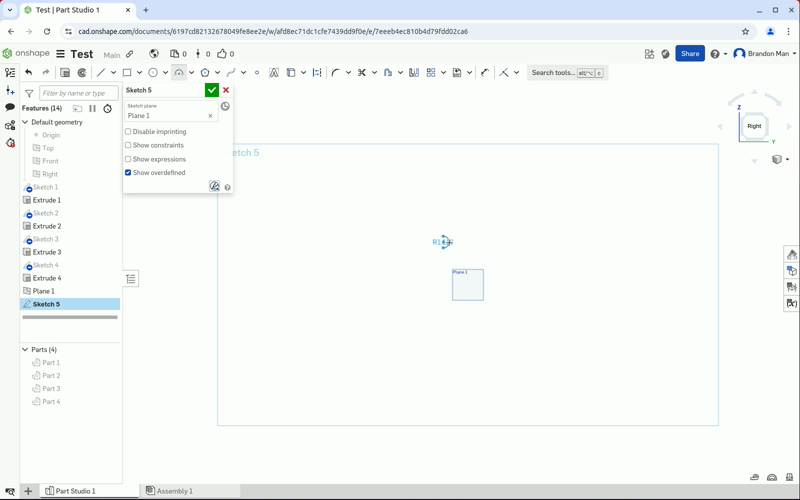
click(449, 242)
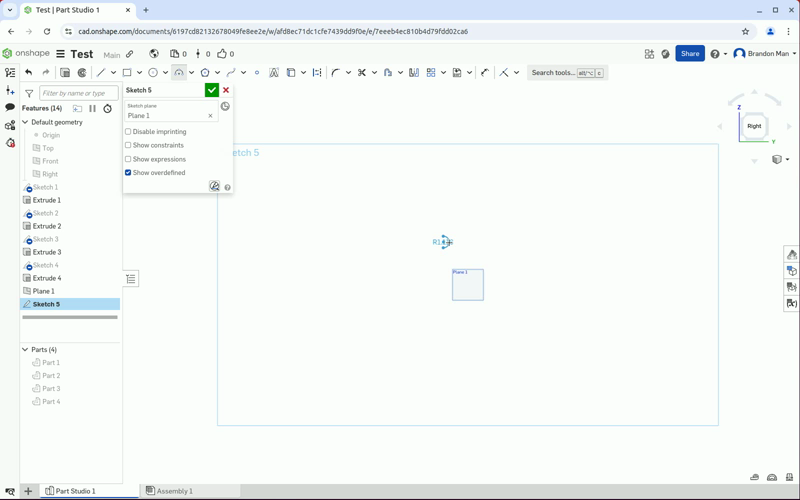
key_up(shift)
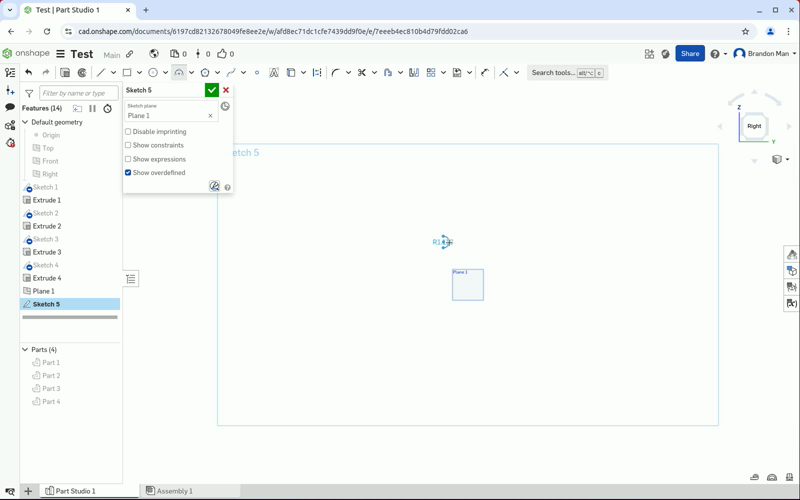
key(esc)
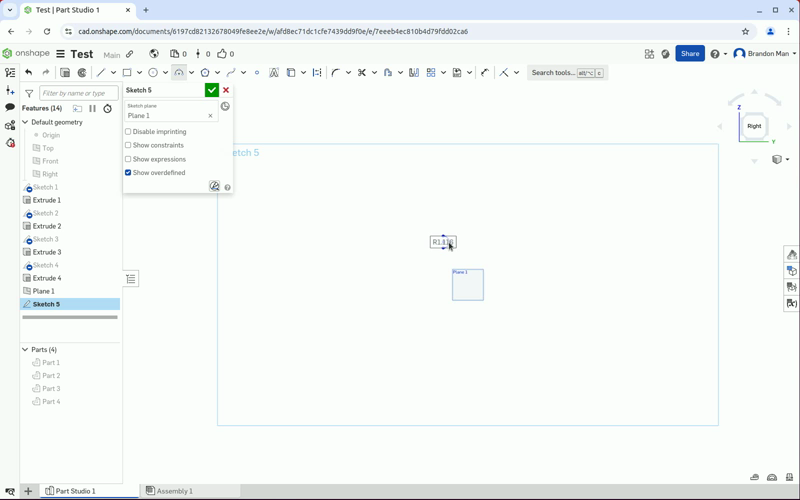
key(l)
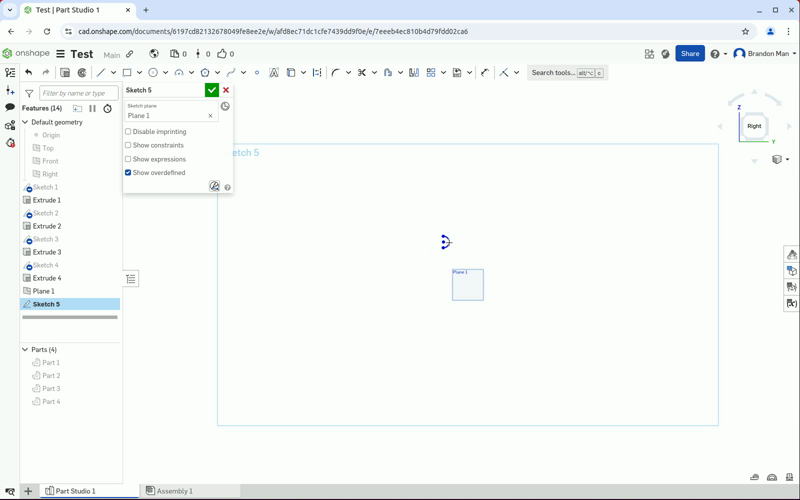
mouse_move(443, 236)
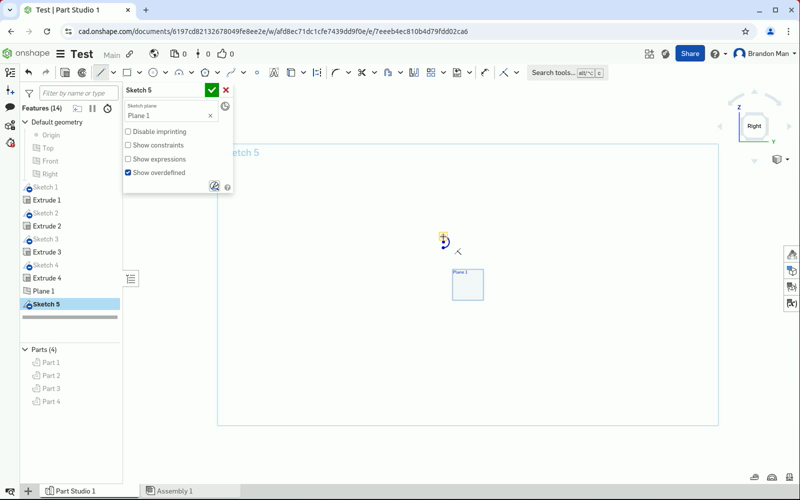
click(443, 236)
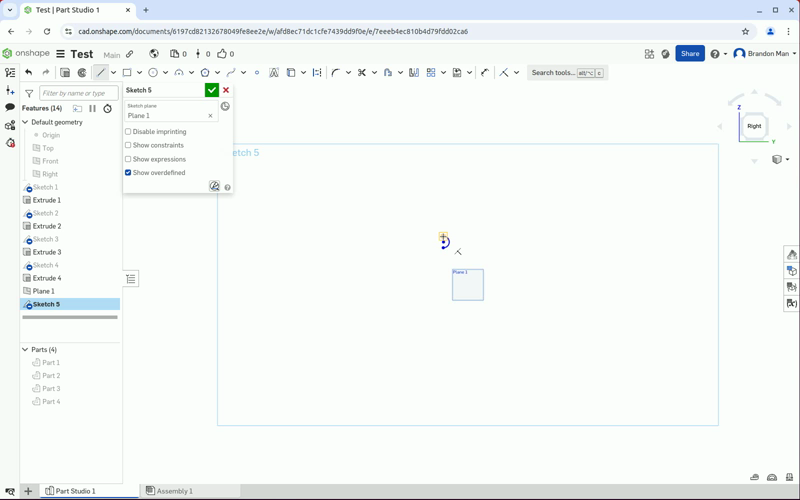
mouse_move(473, 236)
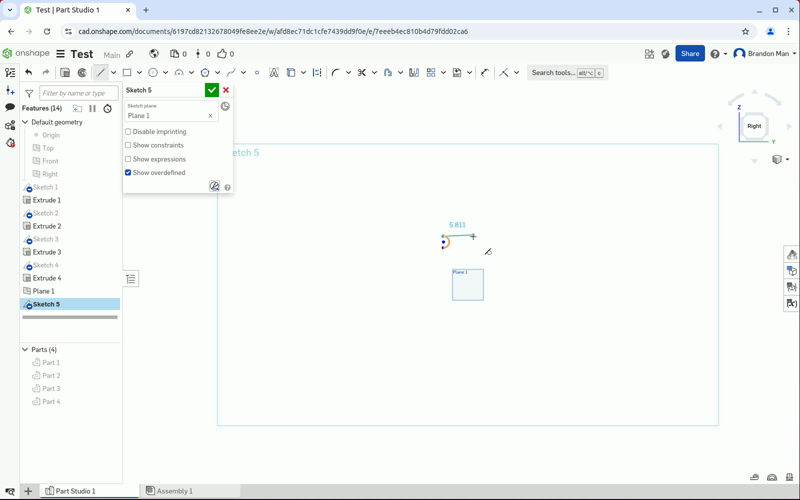
key_down(shift)
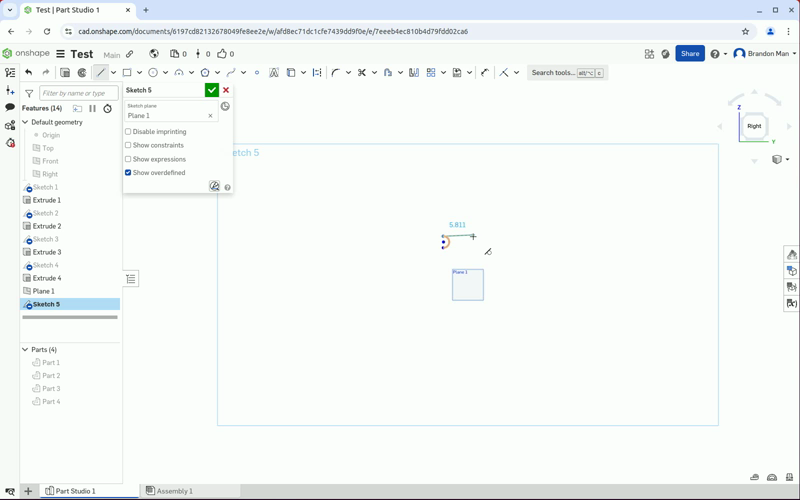
mouse_move(443, 247)
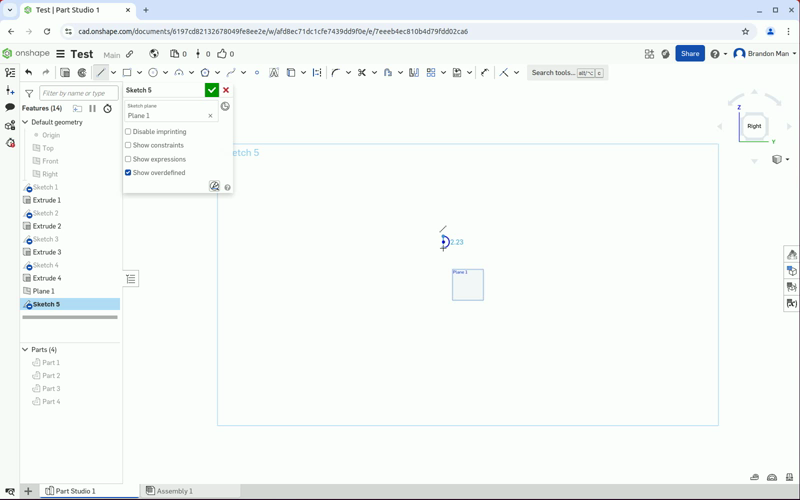
key_up(shift)
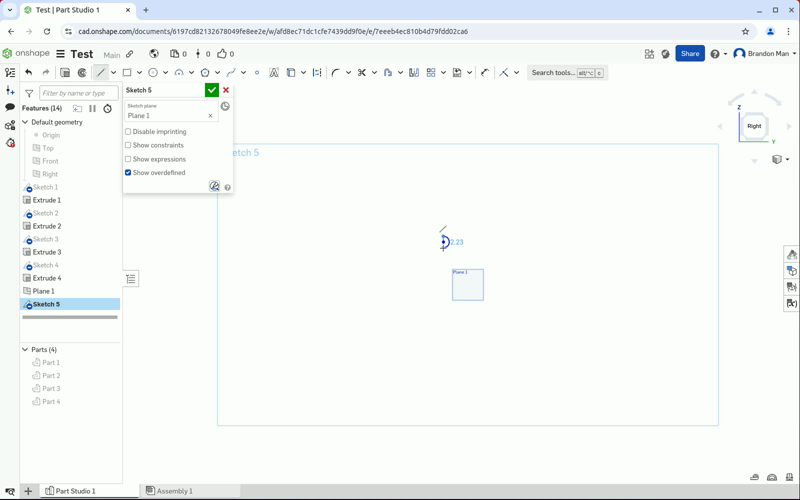
click(443, 247)
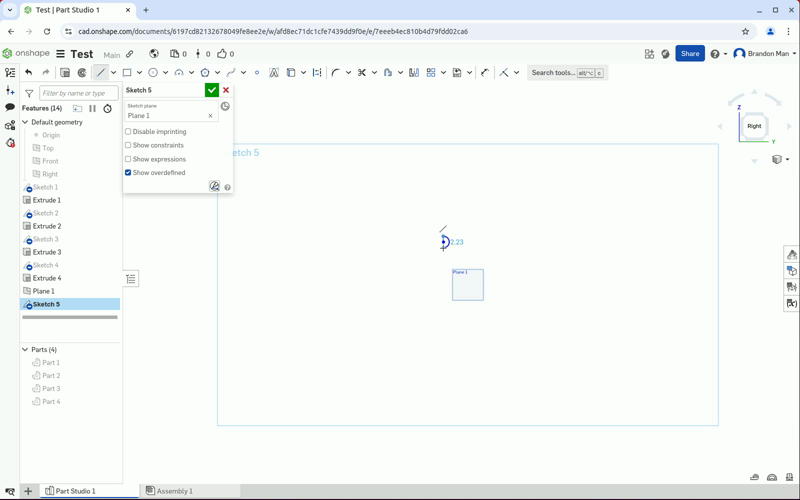
key(esc)
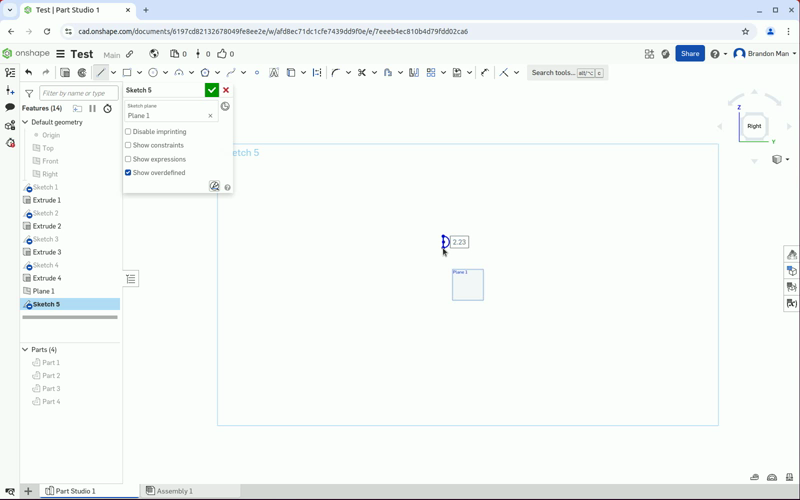
mouse_move(446, 242)
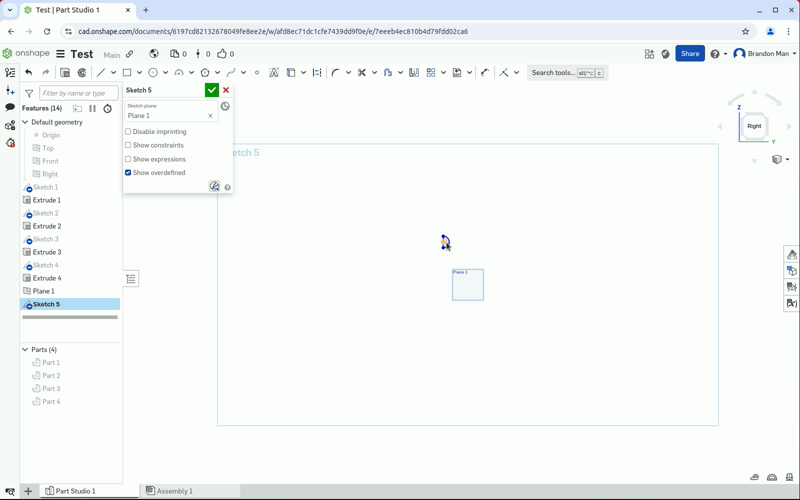
scroll(6)
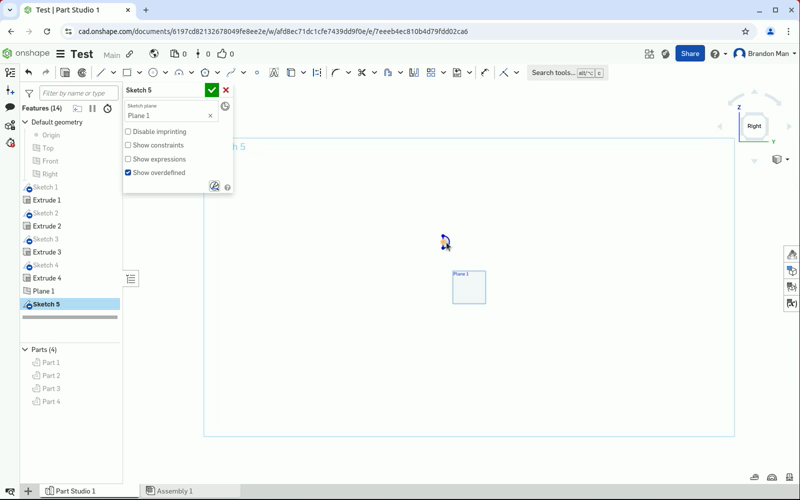
scroll(6)
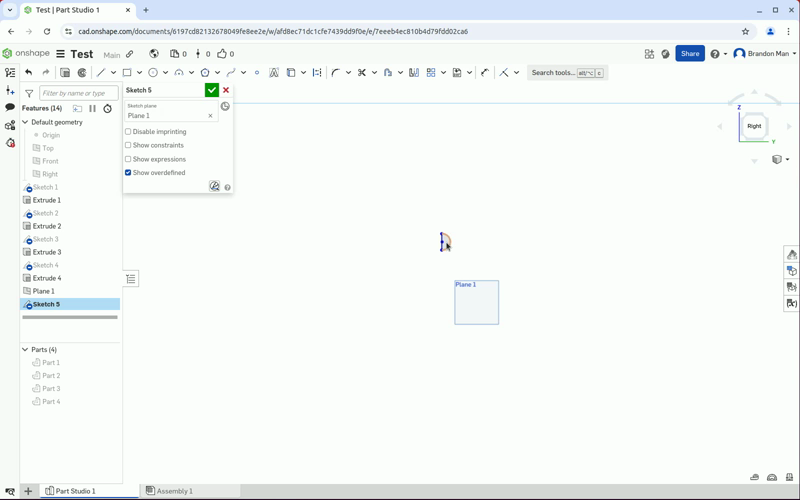
scroll(6)
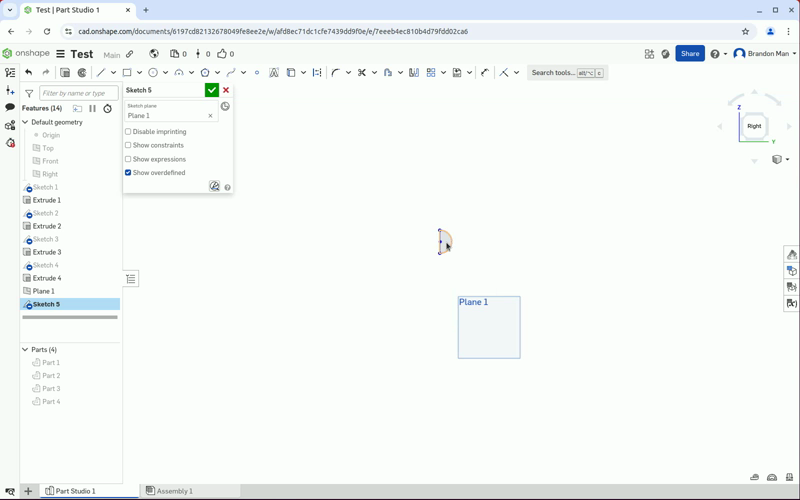
scroll(6)
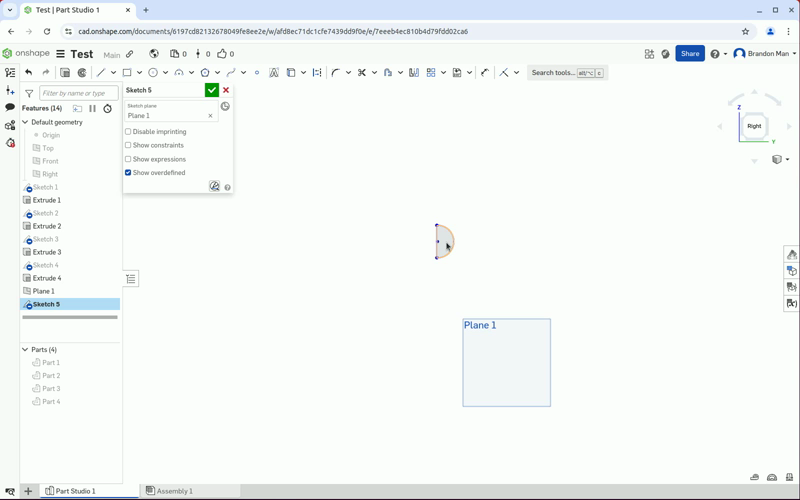
scroll(6)
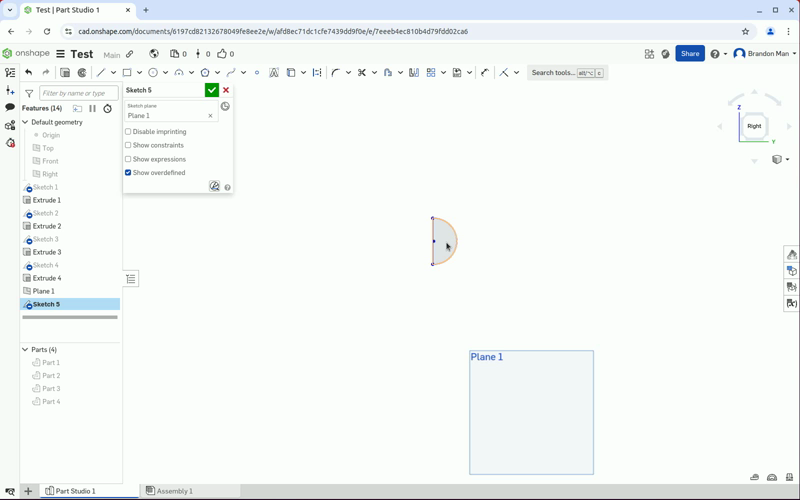
scroll(6)
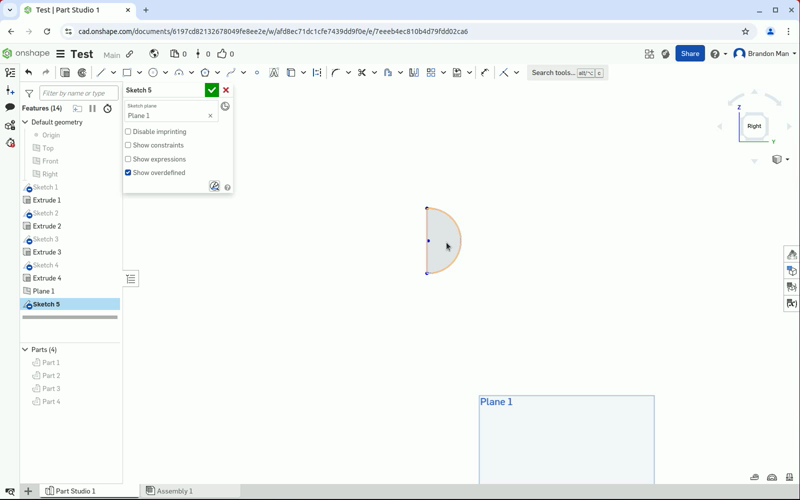
scroll(6)
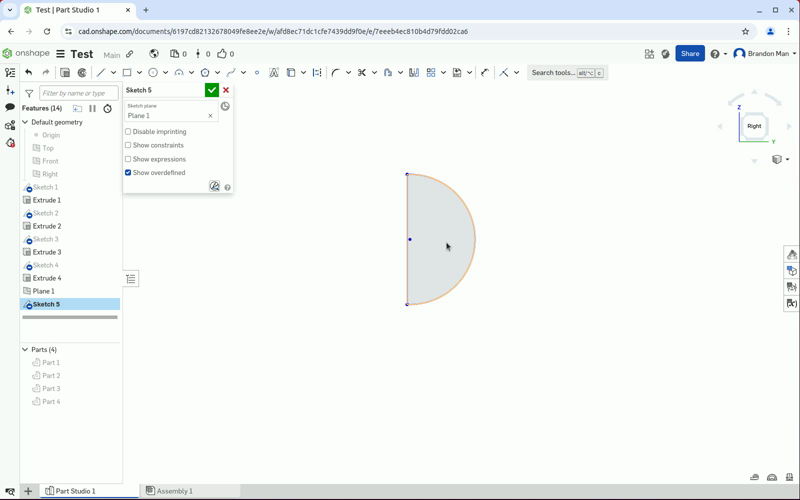
click(446, 242)
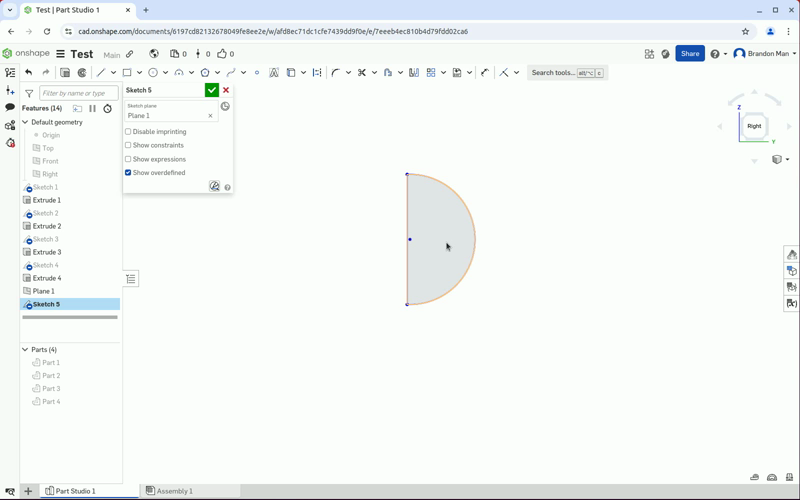
scroll(-6)
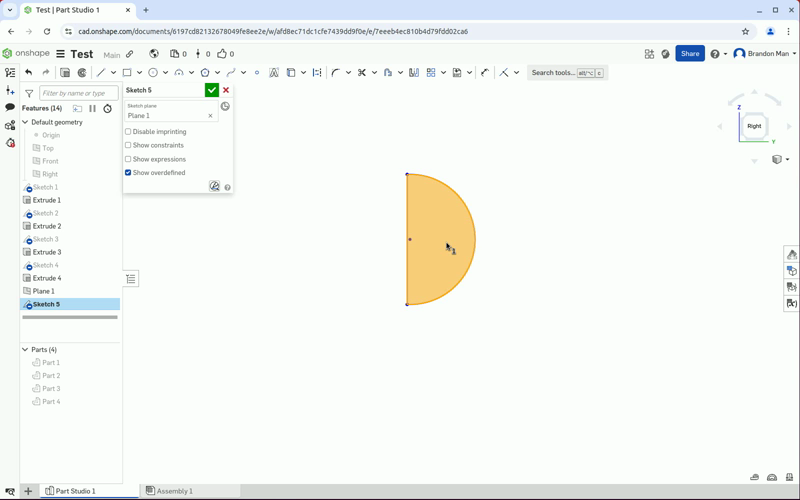
scroll(-6)
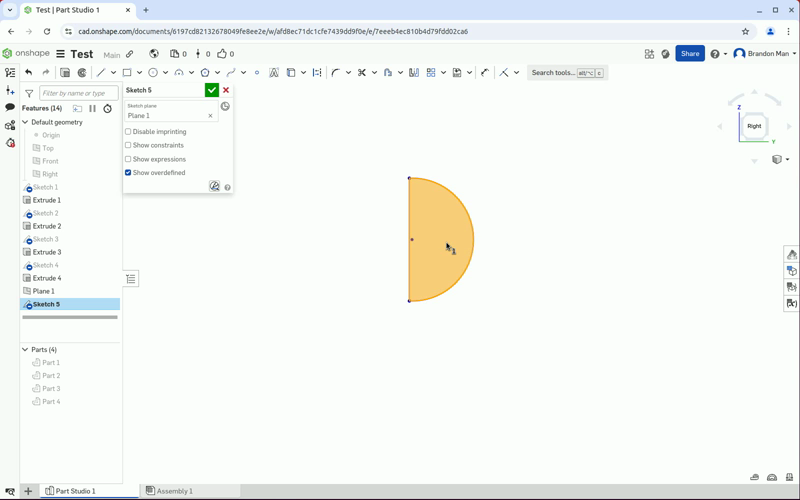
scroll(-6)
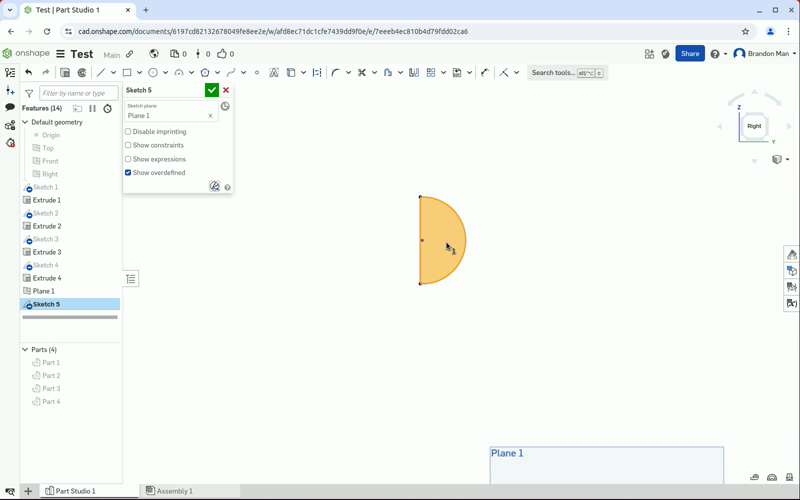
scroll(-6)
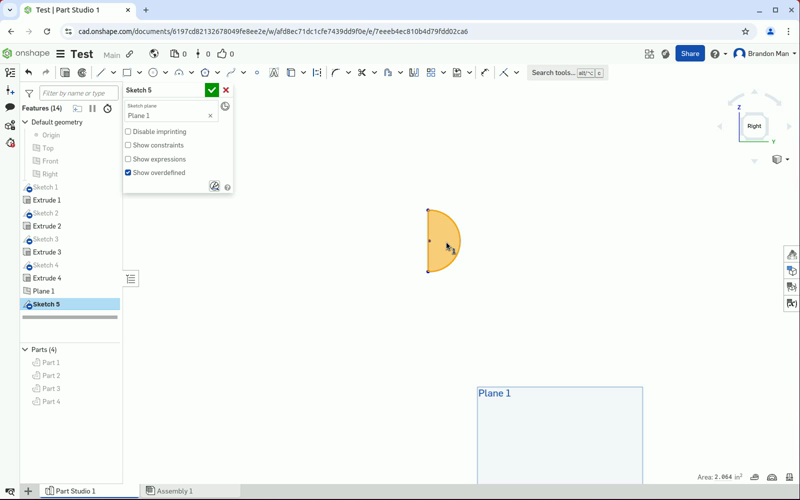
scroll(-6)
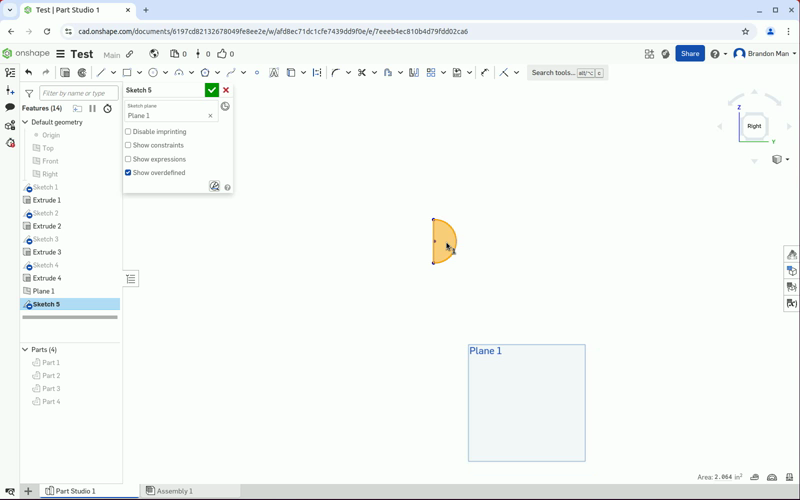
scroll(-6)
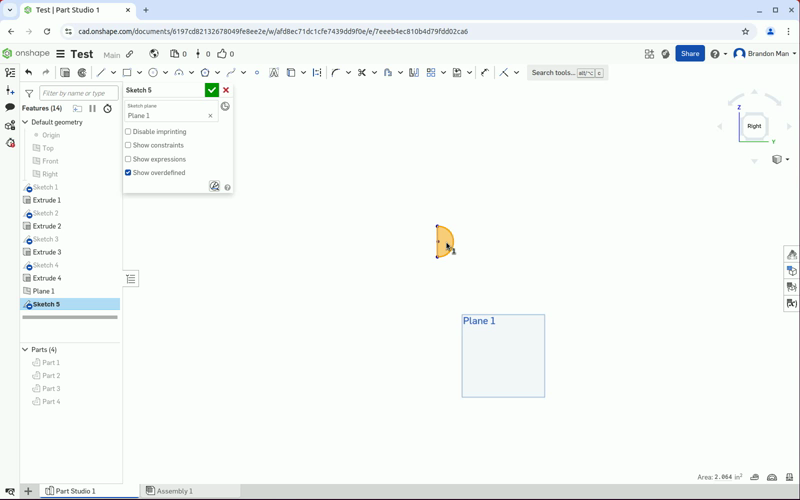
scroll(-6)
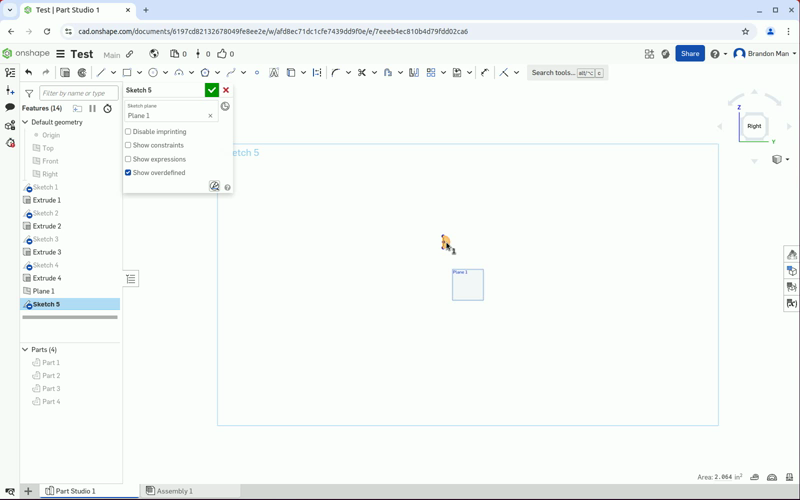
mouse_move(73, 352)
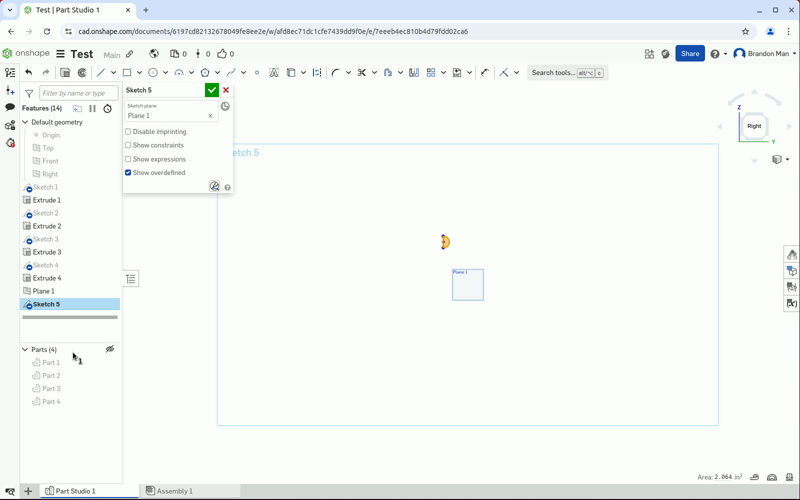
key(shift+y)
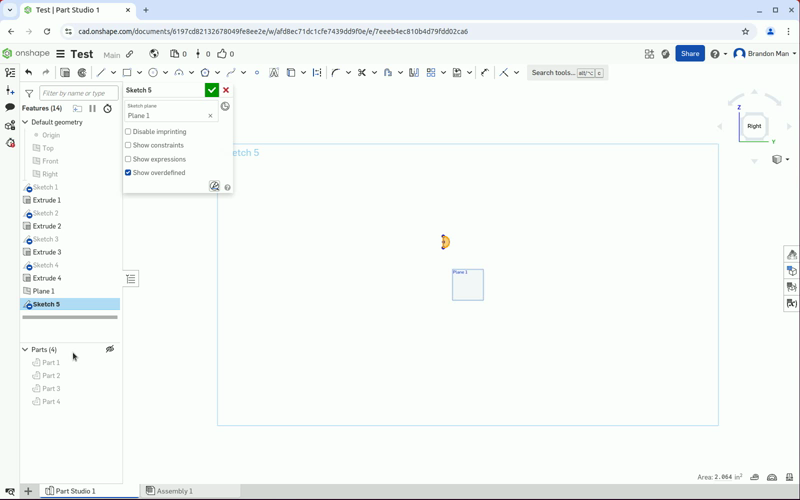
key(shift+e)
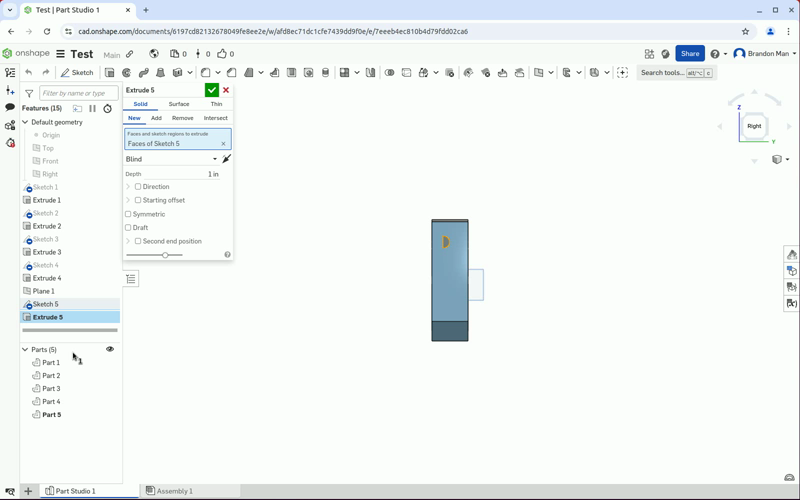
mouse_move(143, 106)
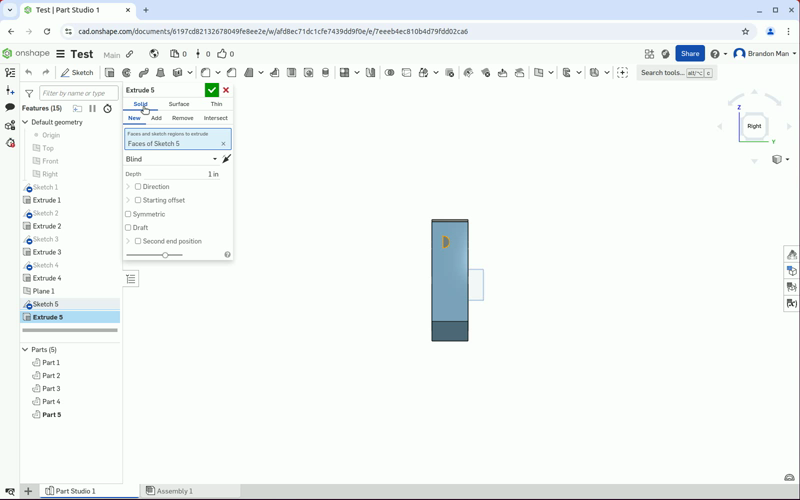
click(143, 106)
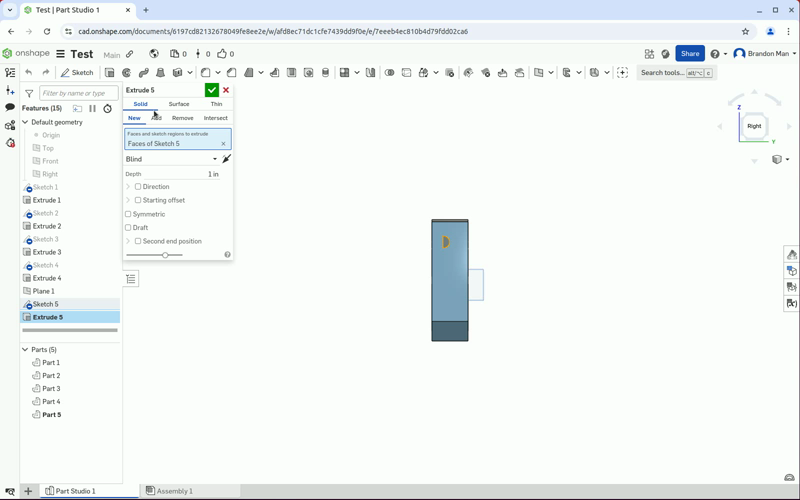
mouse_move(186, 120)
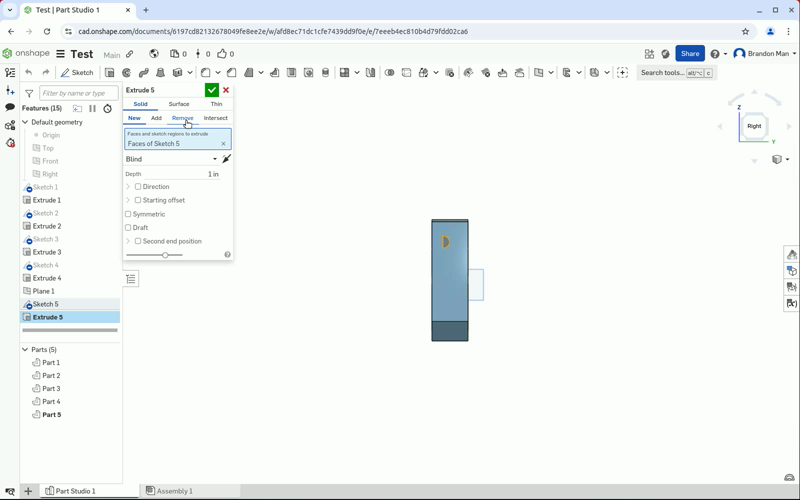
click(186, 120)
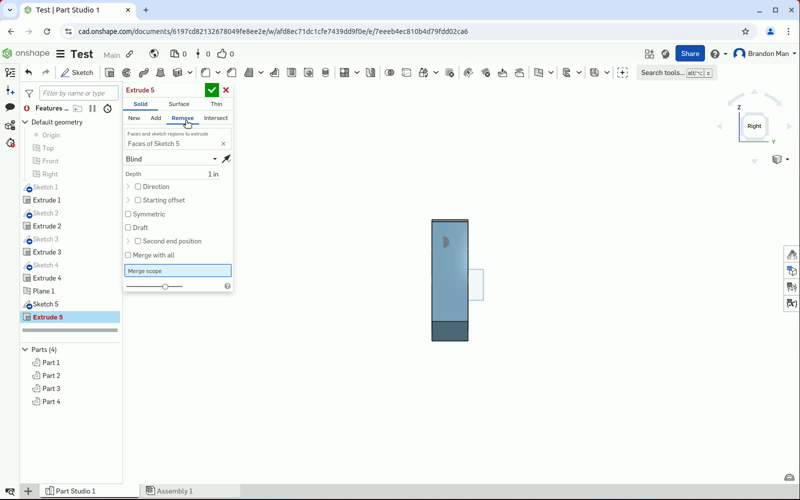
key(tab, 4)
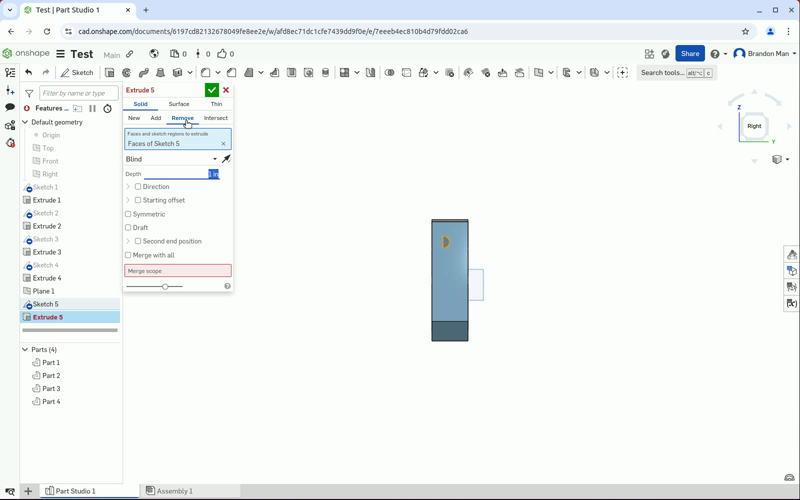
text(6.981)
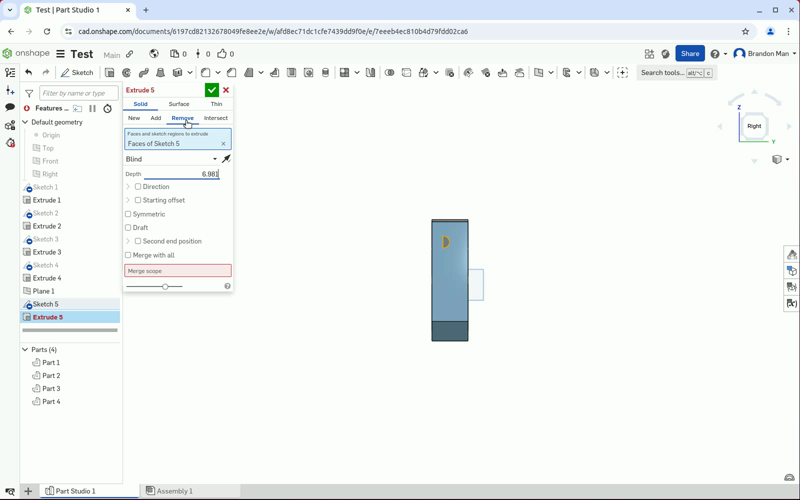
key(tab, 6)
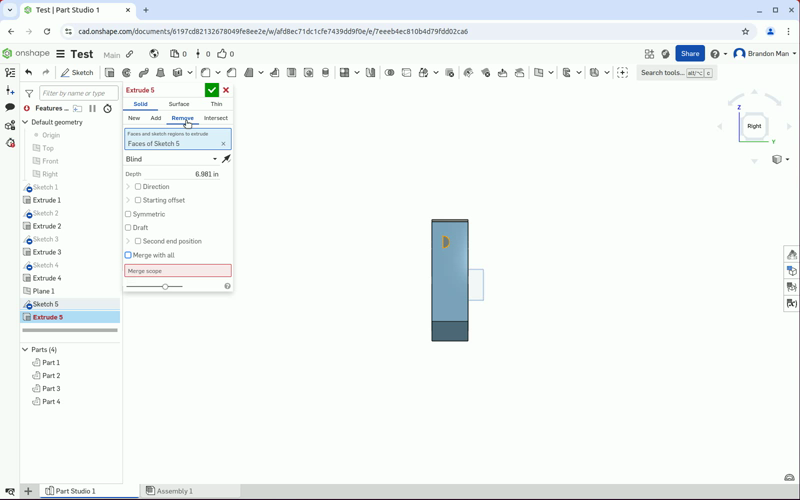
key(space)
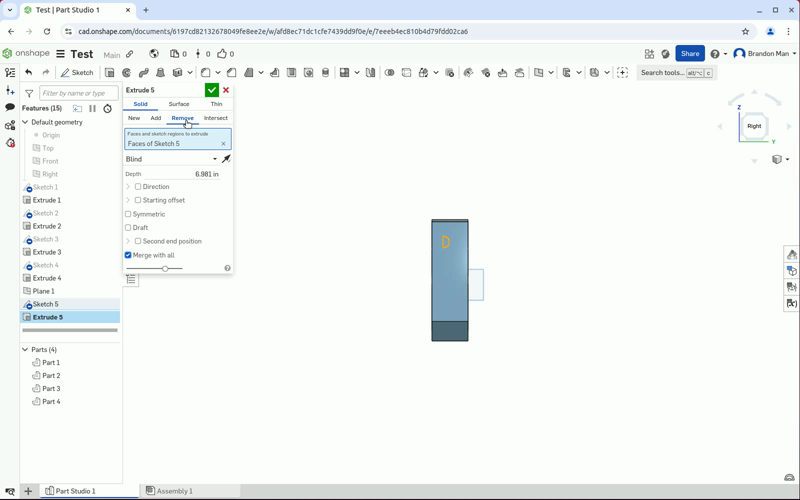
key(enter)
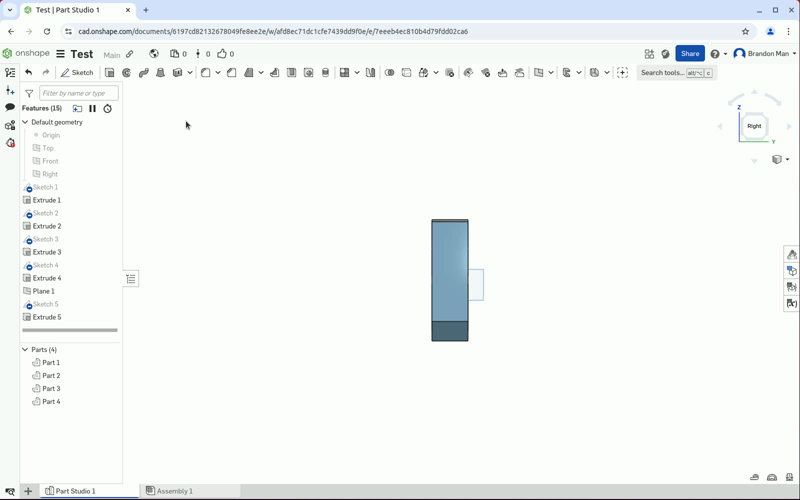
key(shift+h)
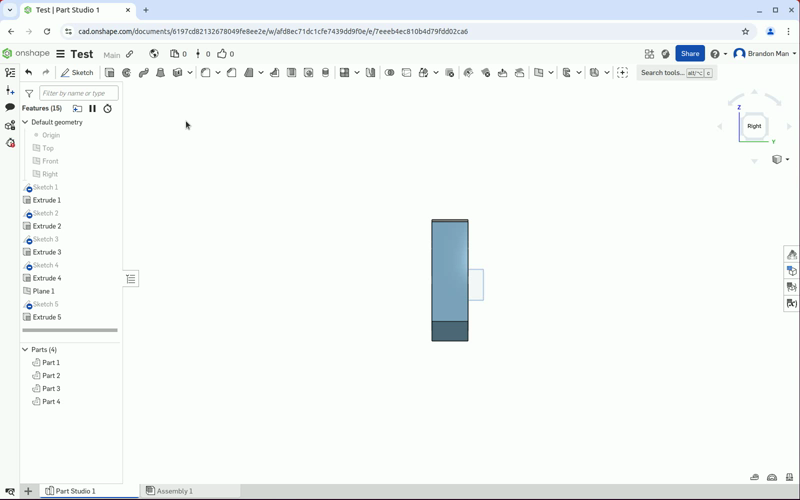
key(shift+h)
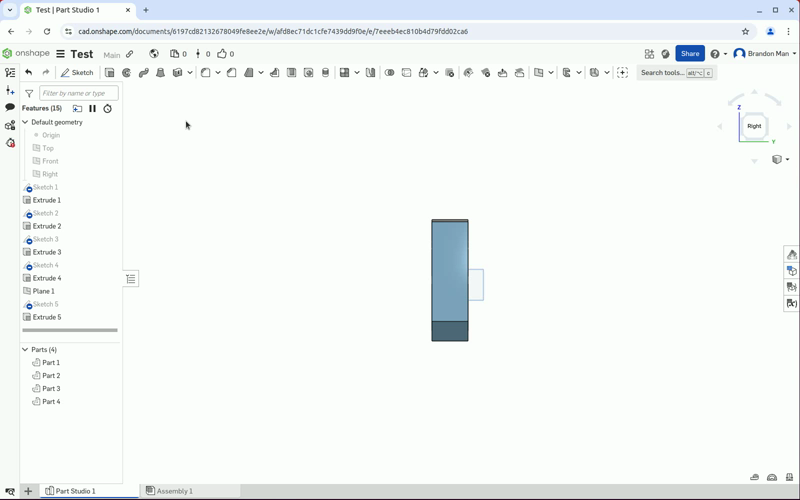
mouse_move(73, 189)
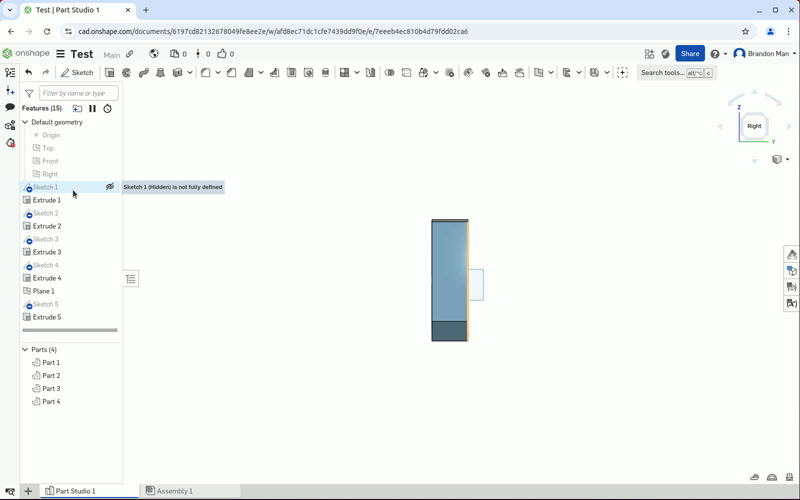
click(73, 189)
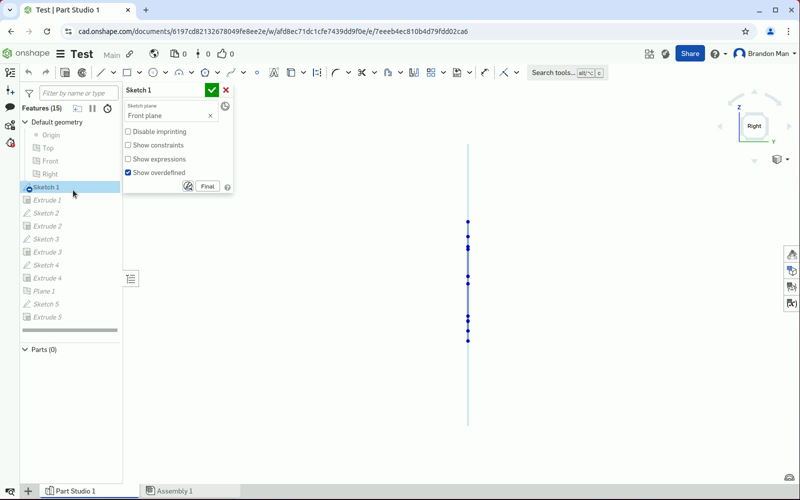
mouse_move(229, 92)
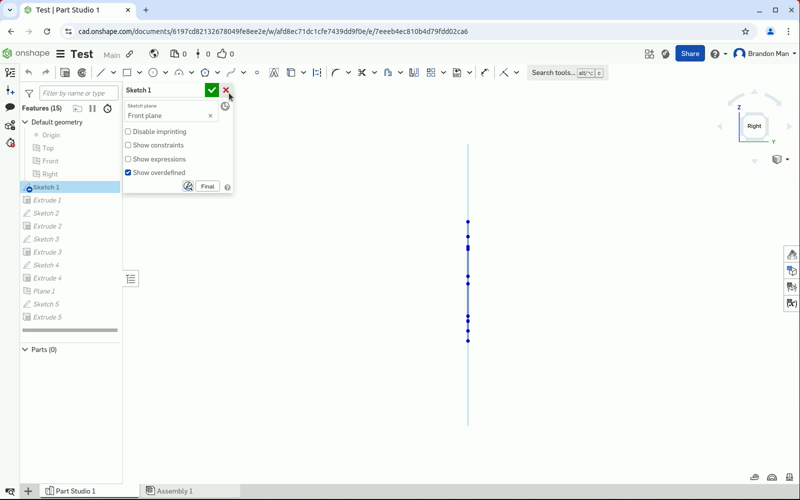
click(229, 92)
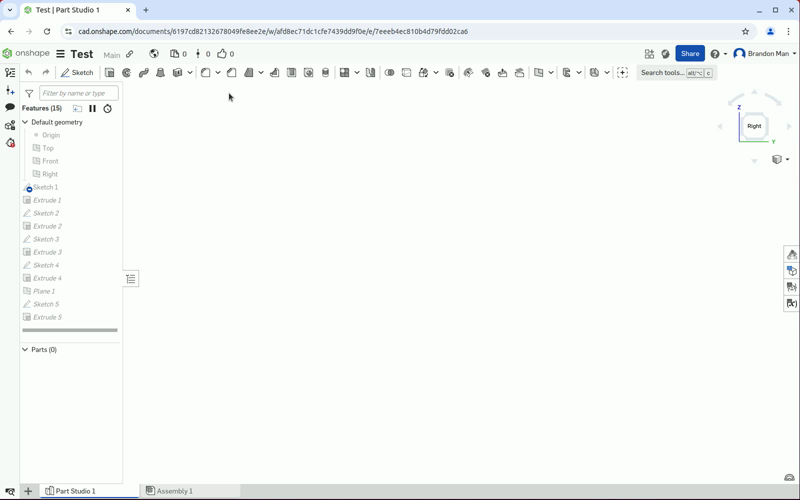
key(shift+s)
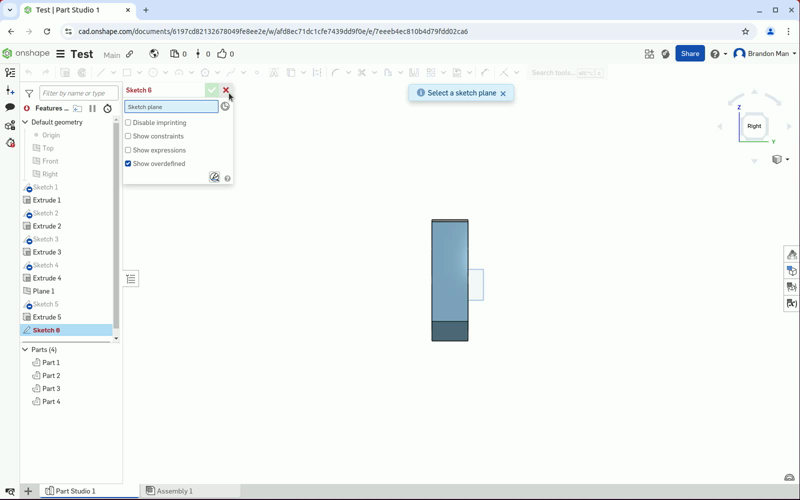
mouse_move(69, 293)
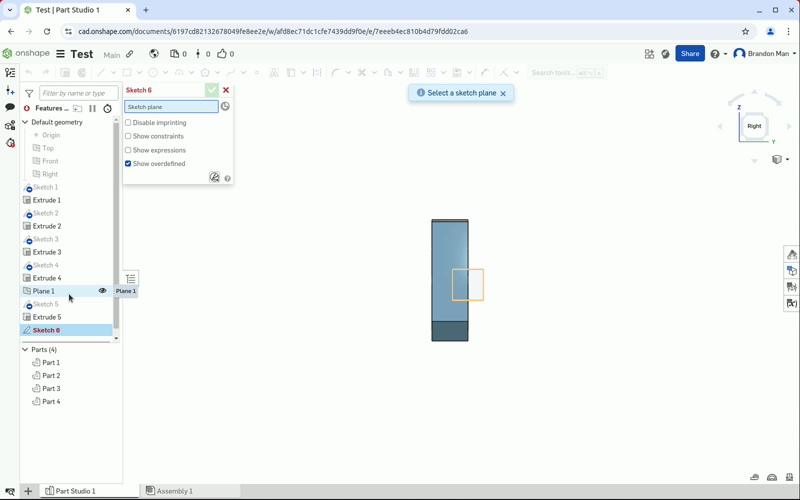
click(69, 293)
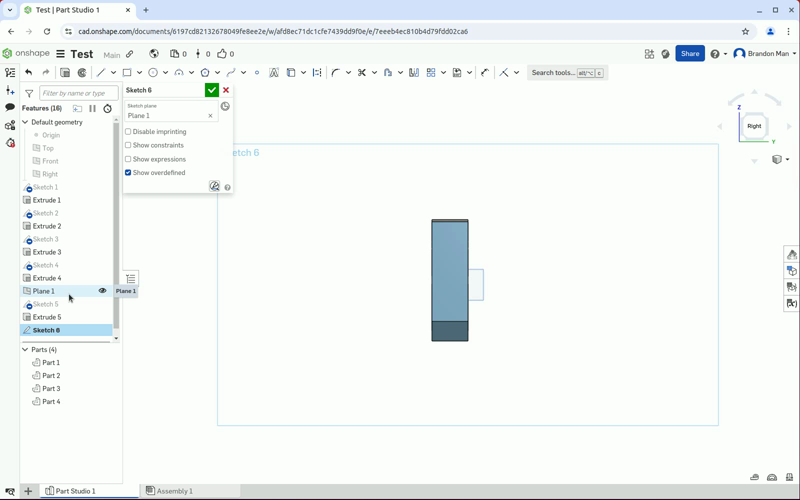
mouse_move(73, 352)
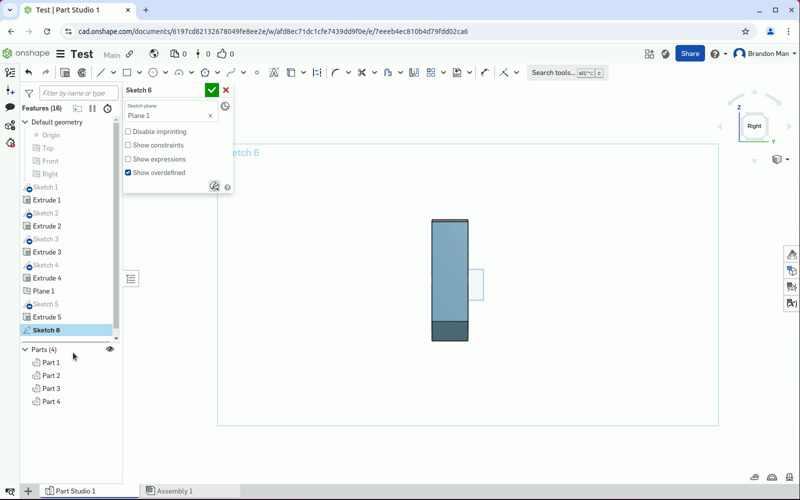
key(y)
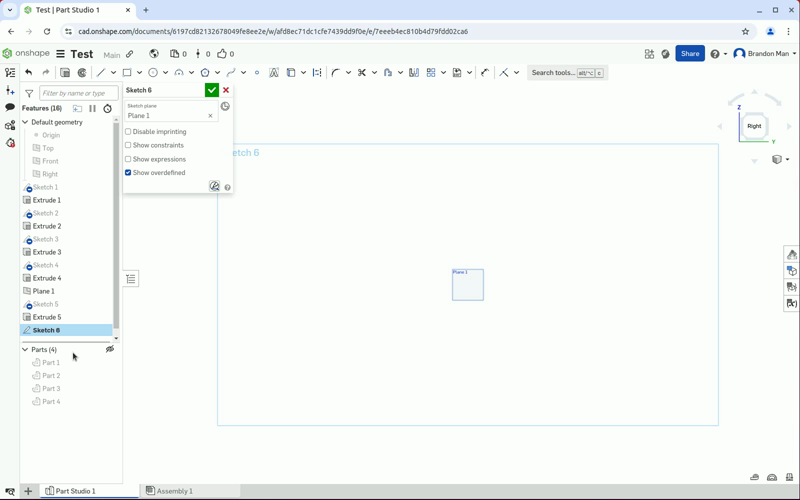
key(a)
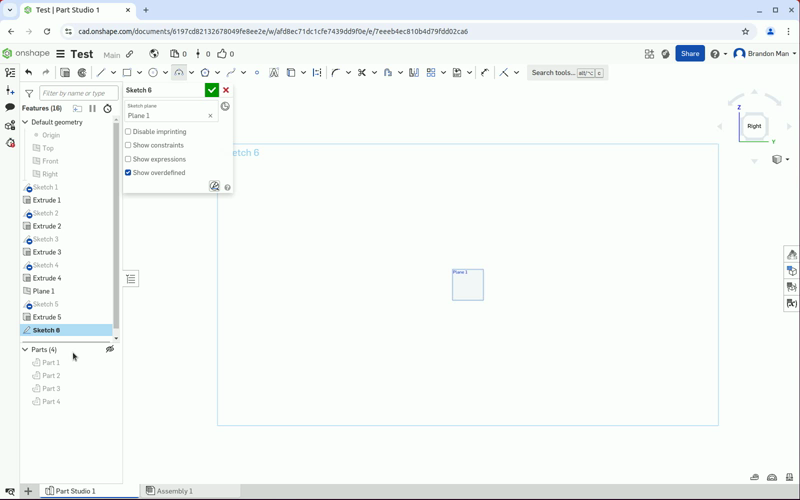
key_down(shift)
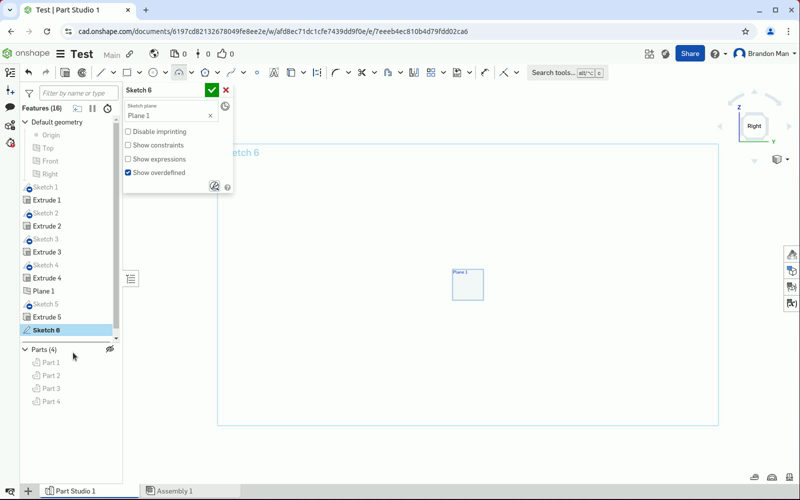
mouse_move(443, 247)
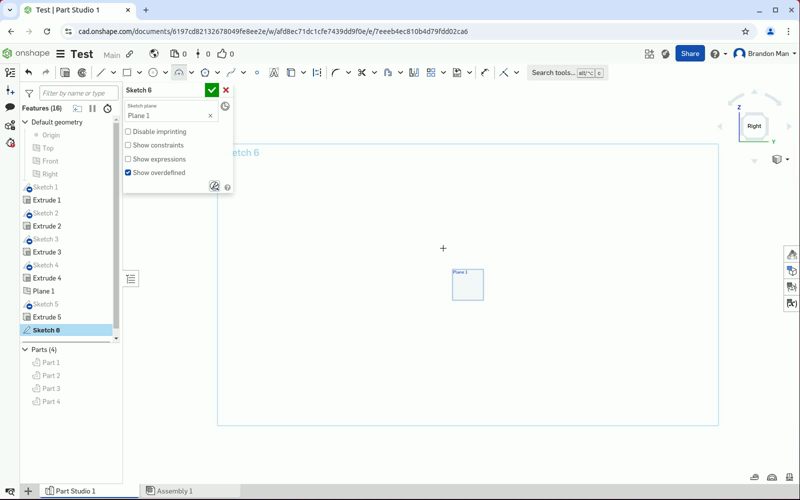
click(443, 247)
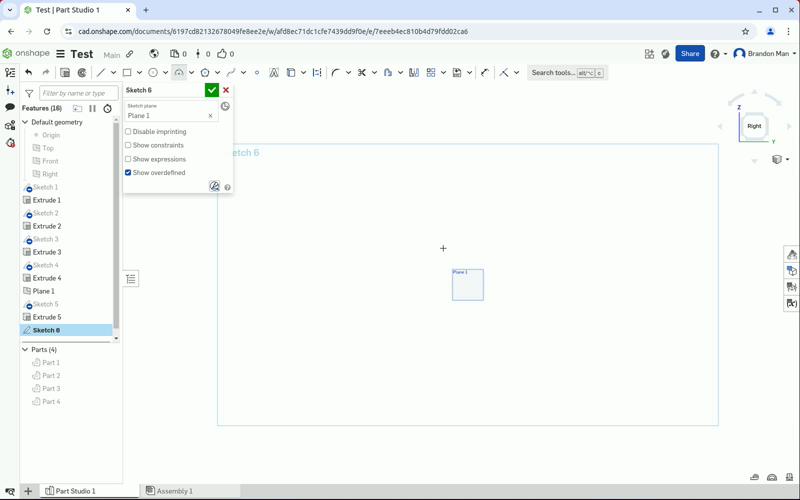
key_up(shift)
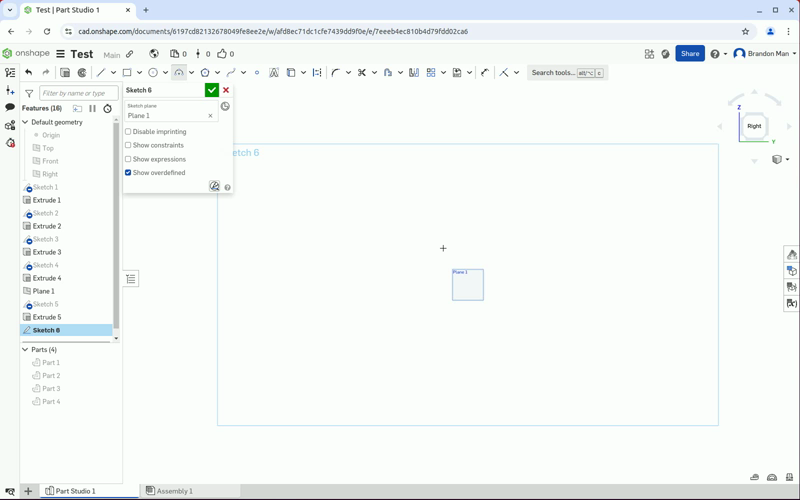
key_down(shift)
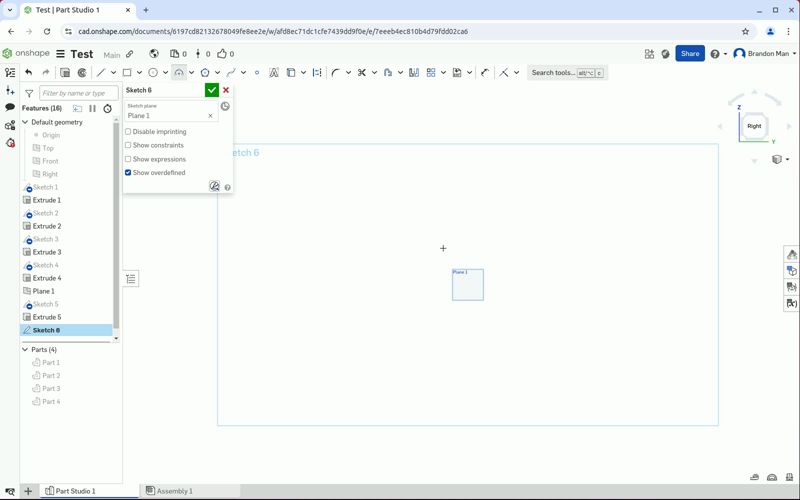
mouse_move(443, 236)
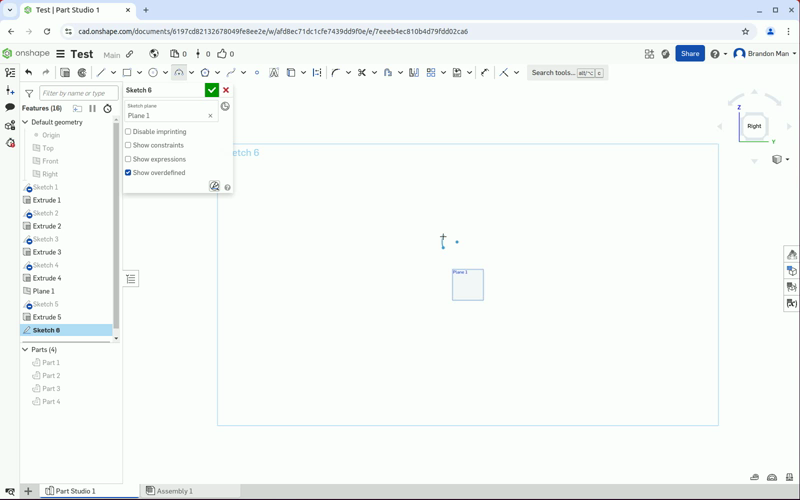
click(443, 236)
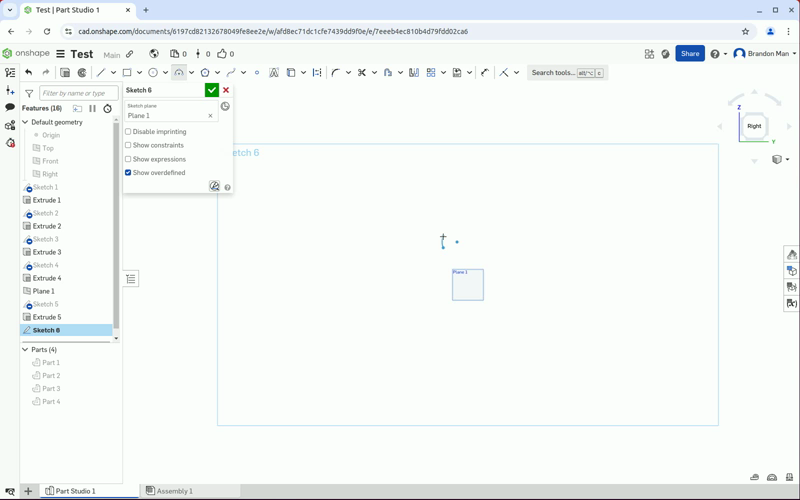
mouse_move(449, 242)
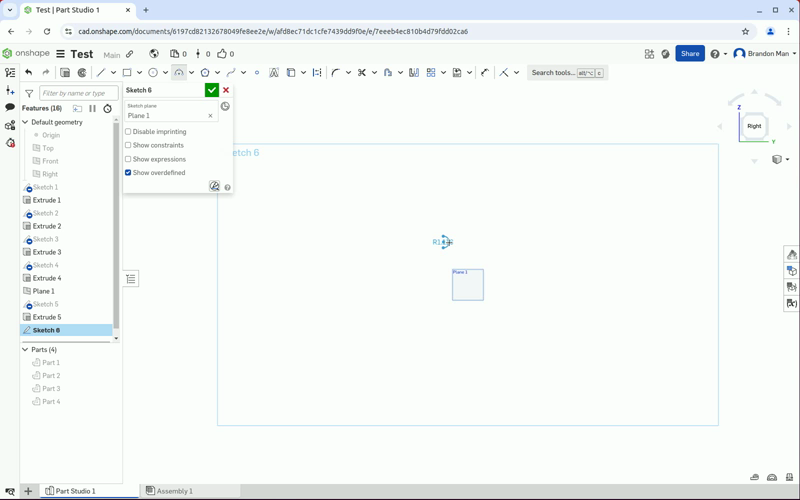
click(449, 242)
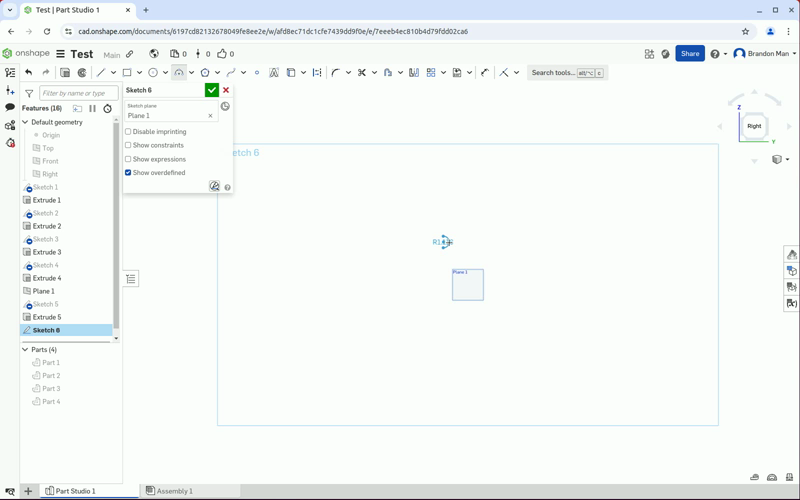
key_up(shift)
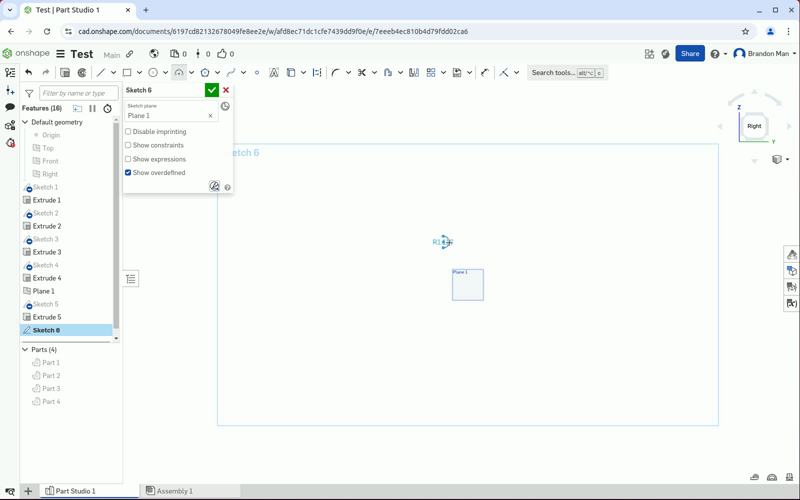
key(esc)
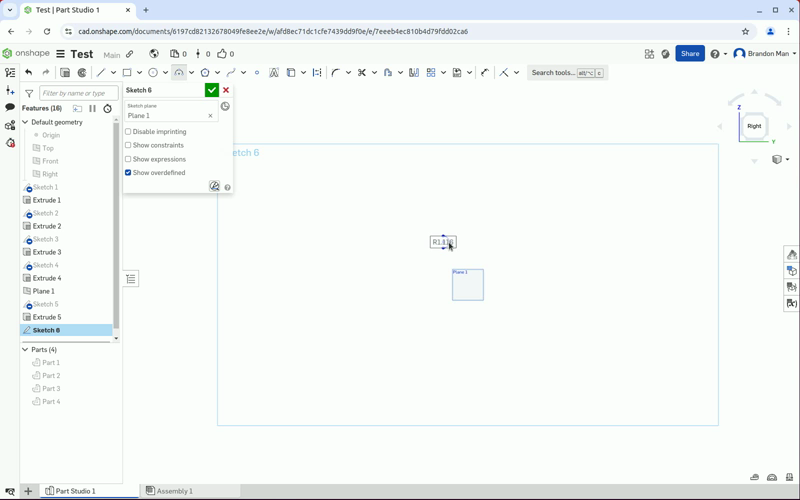
key(l)
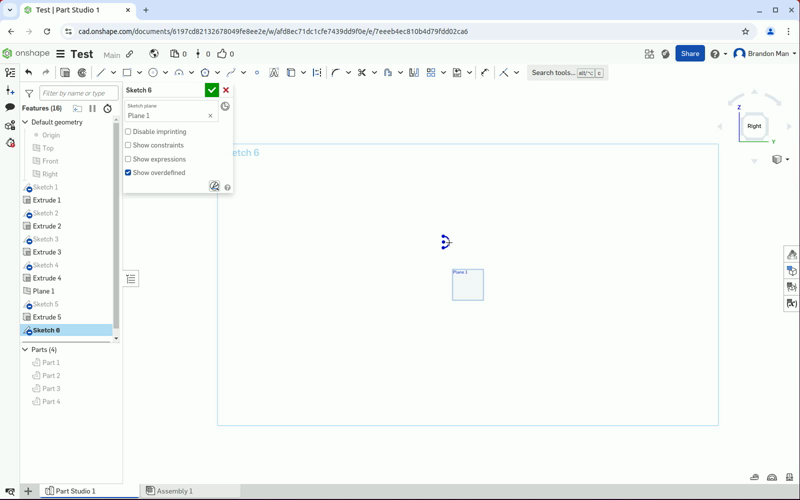
mouse_move(443, 236)
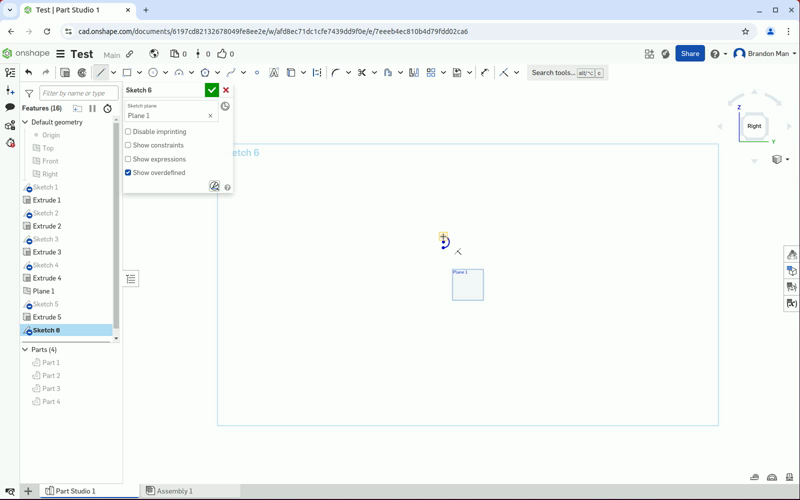
click(443, 236)
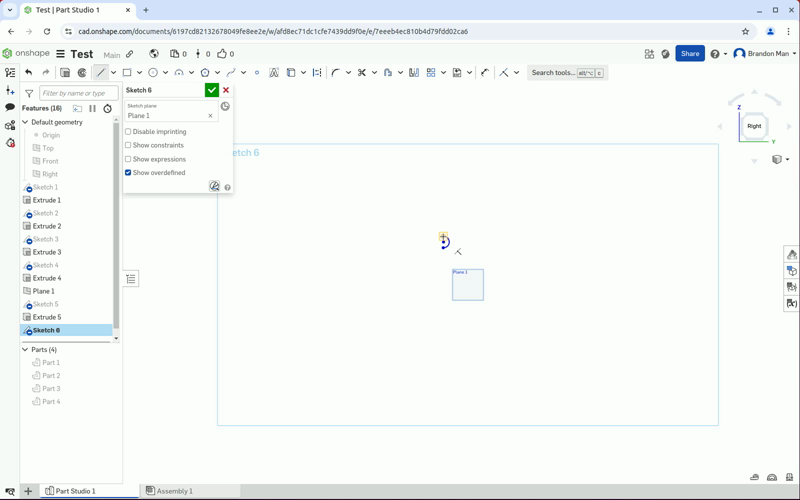
mouse_move(473, 236)
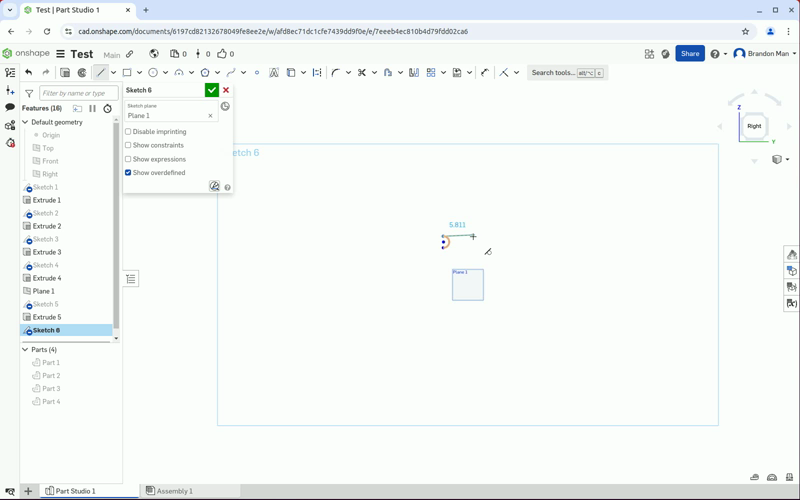
key_down(shift)
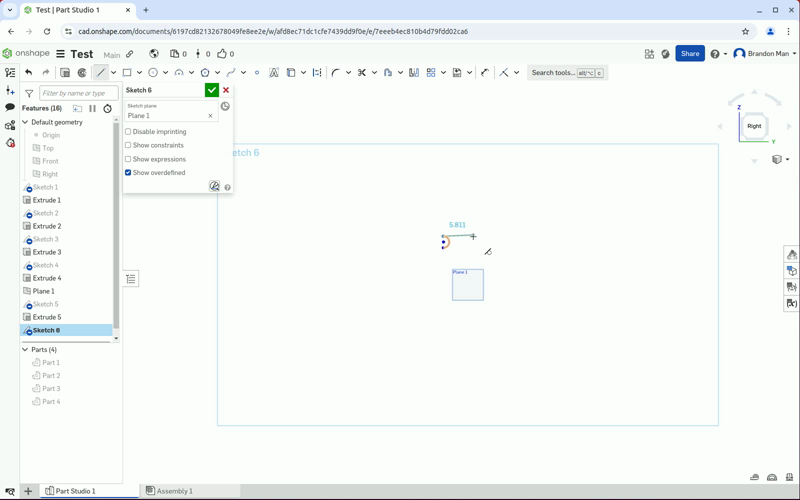
mouse_move(443, 247)
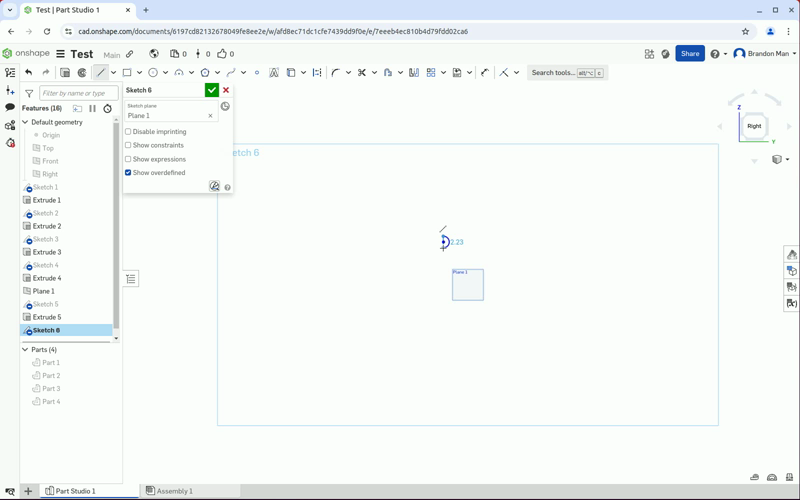
key_up(shift)
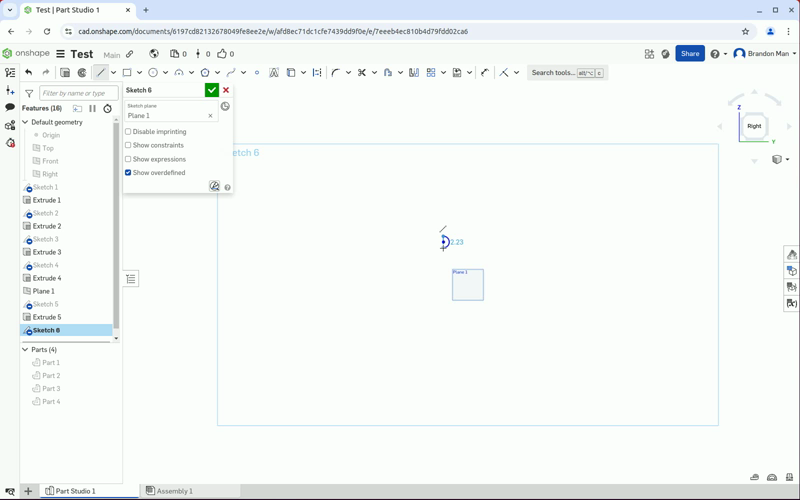
click(443, 247)
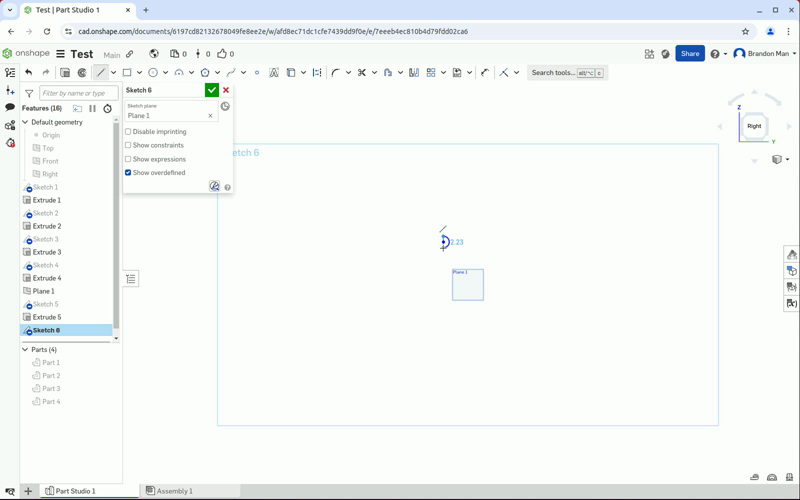
key(esc)
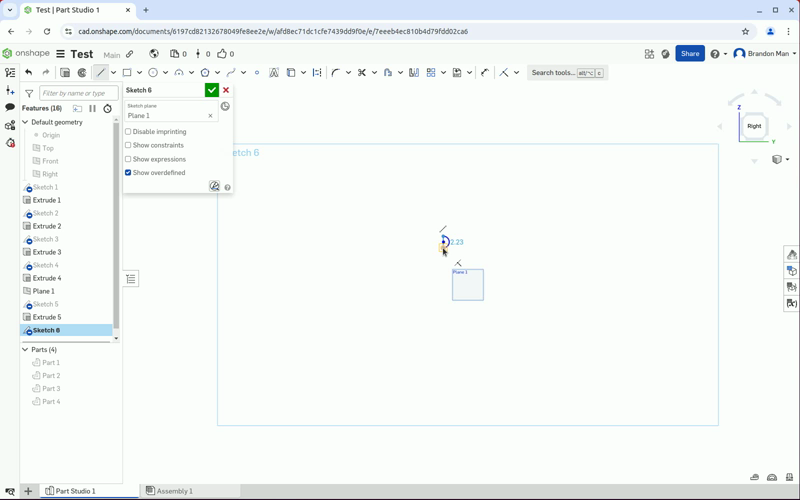
mouse_move(446, 245)
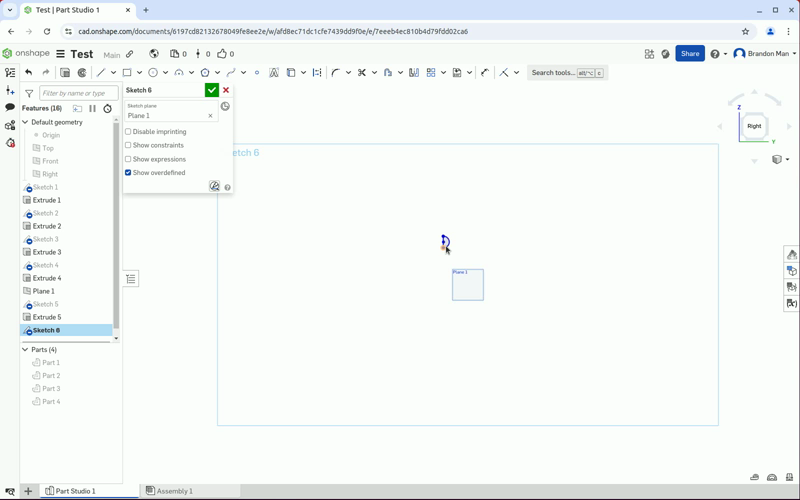
scroll(6)
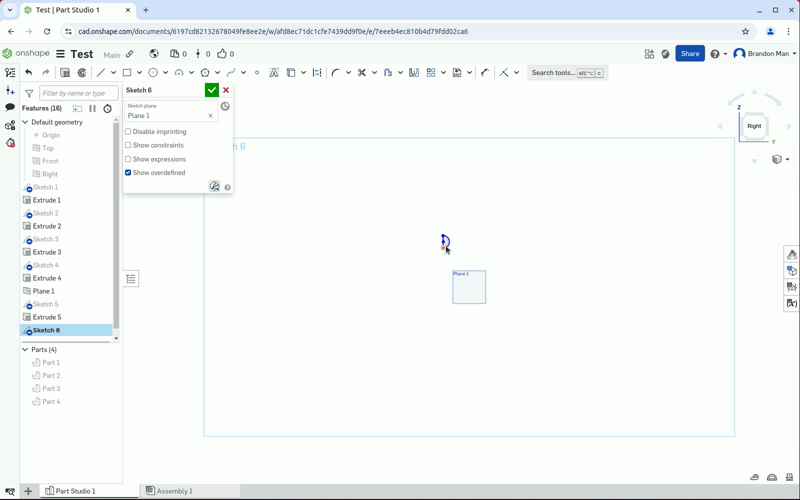
scroll(6)
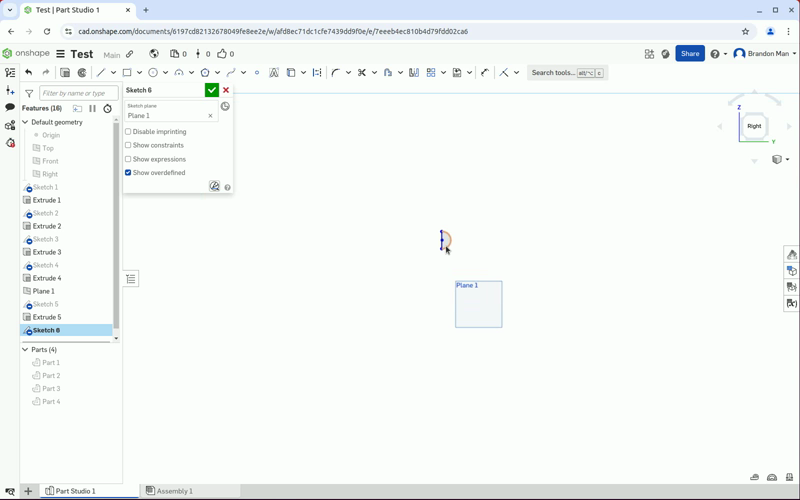
scroll(6)
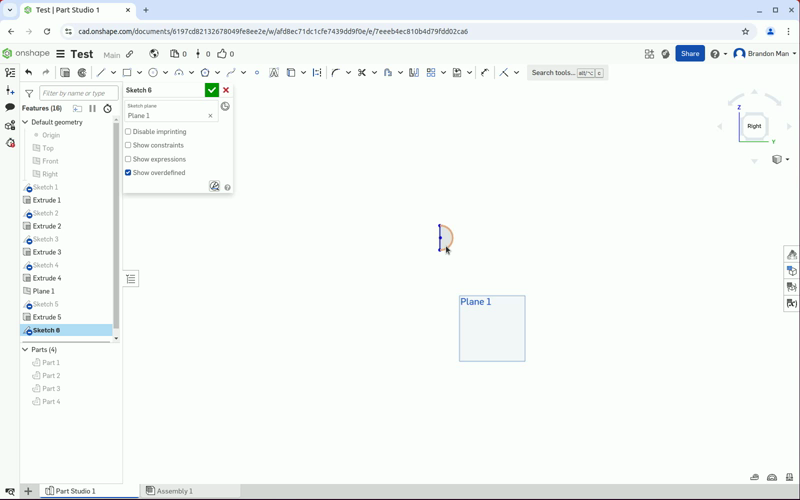
scroll(6)
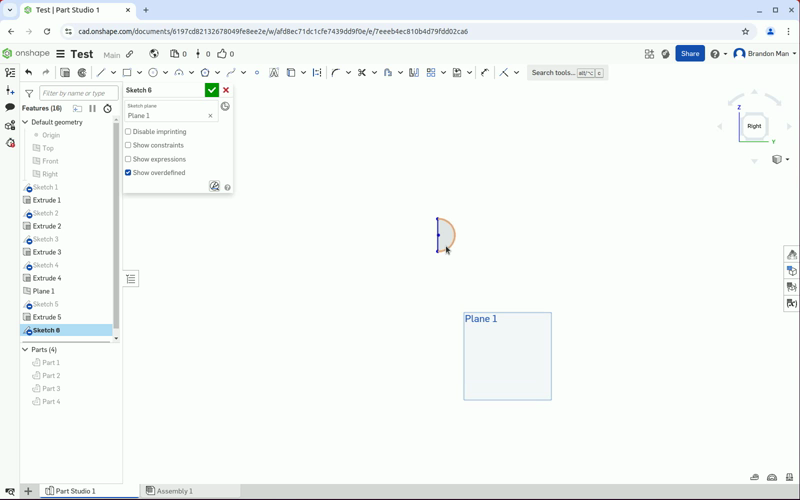
scroll(6)
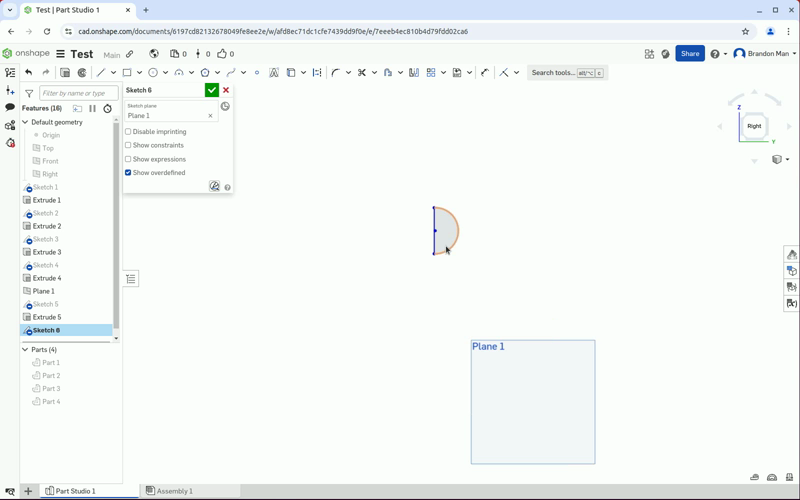
scroll(6)
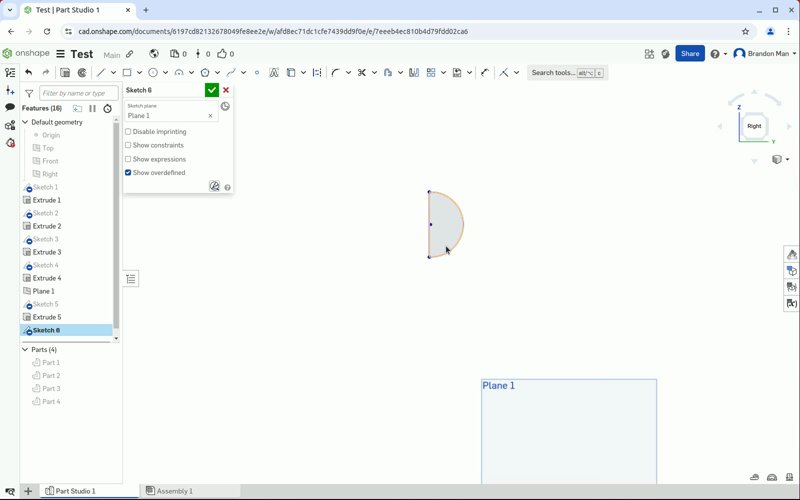
scroll(6)
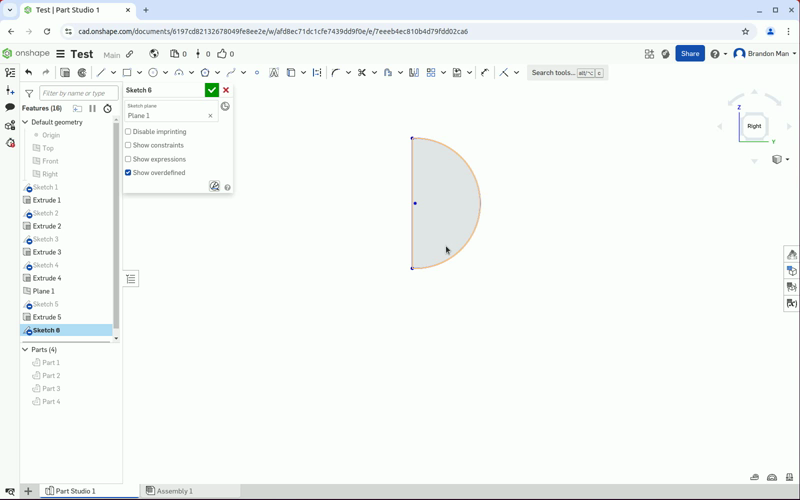
click(446, 245)
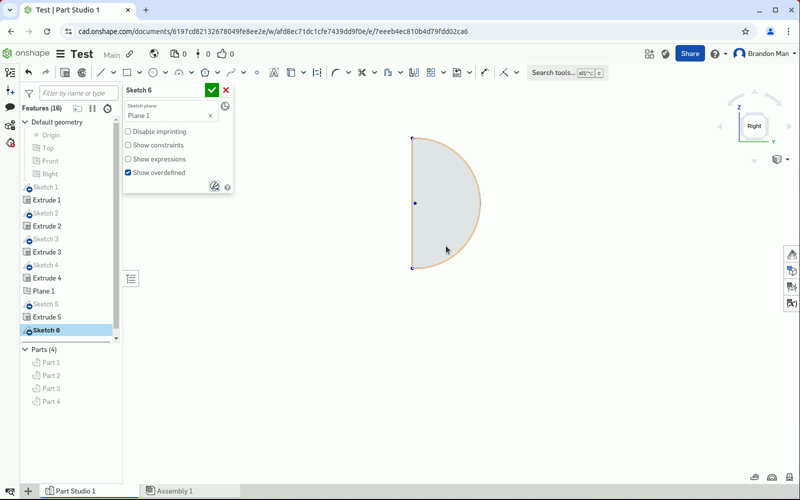
scroll(-6)
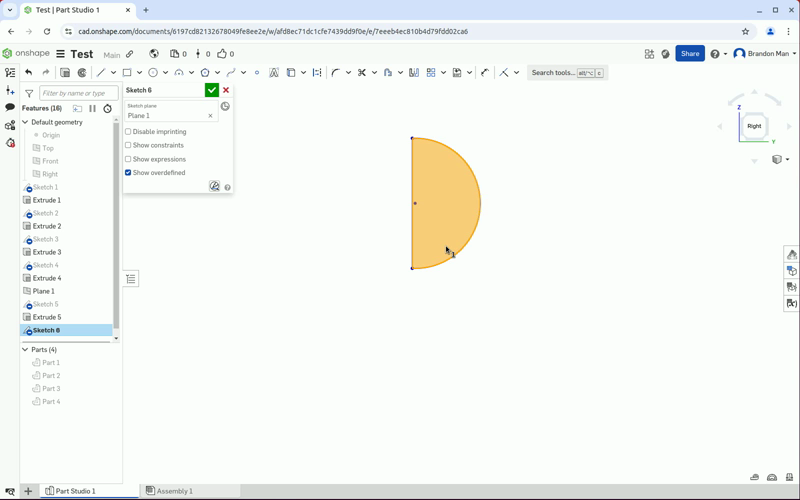
scroll(-6)
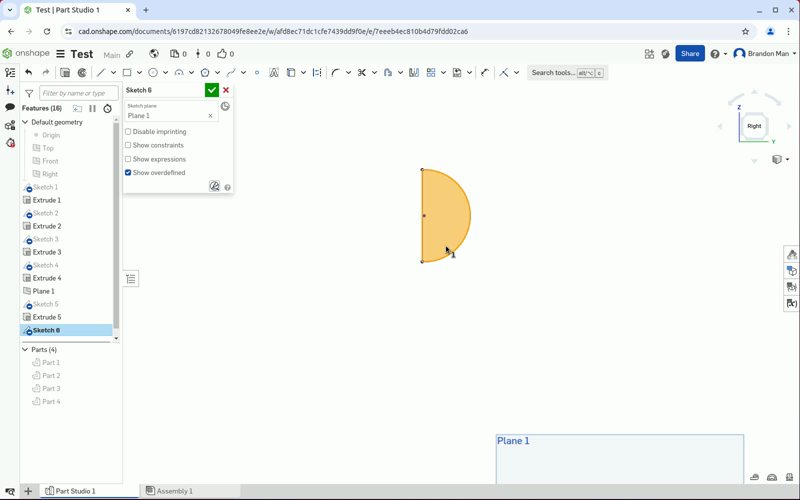
scroll(-6)
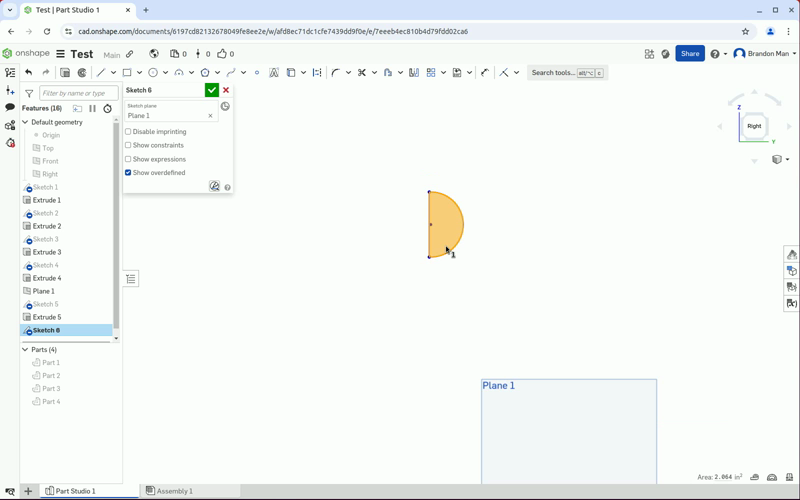
scroll(-6)
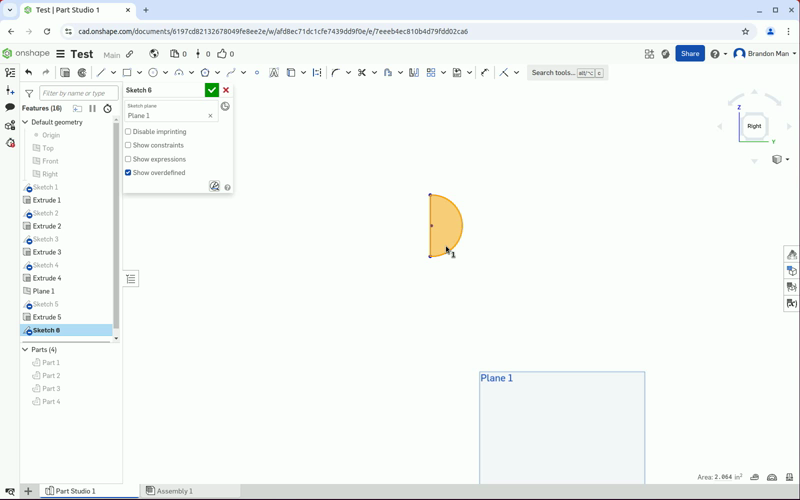
scroll(-6)
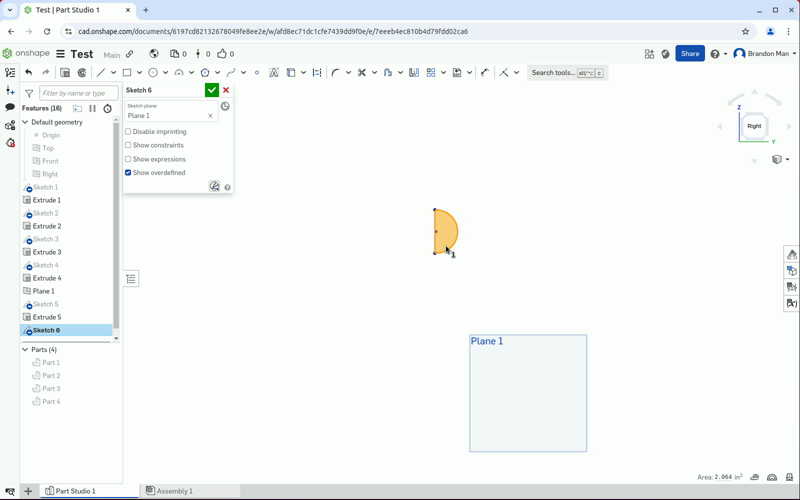
scroll(-6)
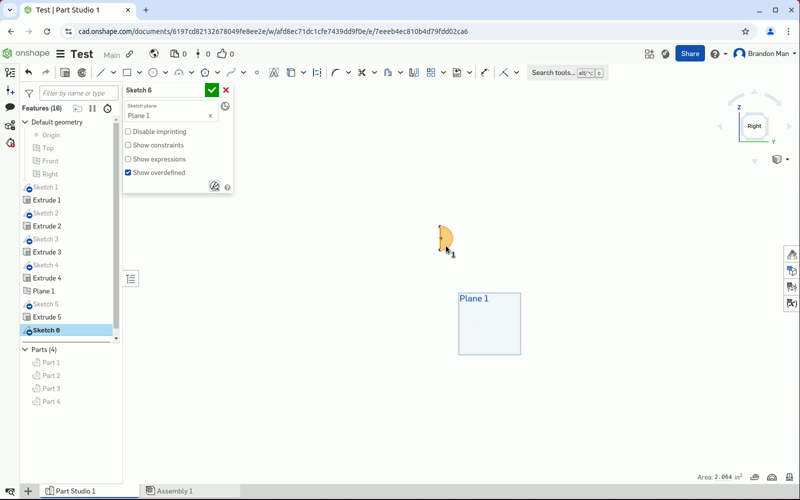
scroll(-6)
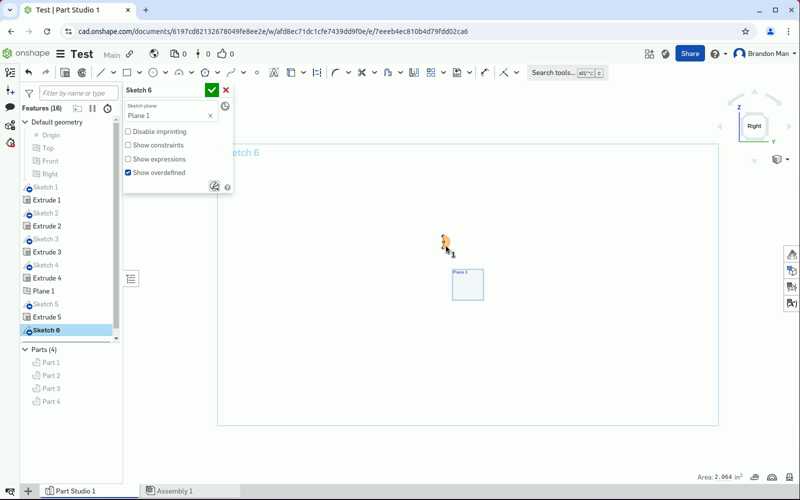
mouse_move(73, 352)
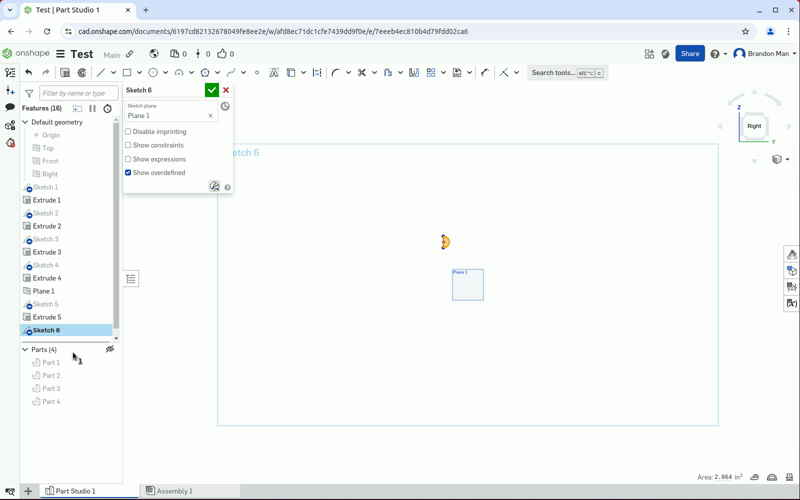
key(shift+y)
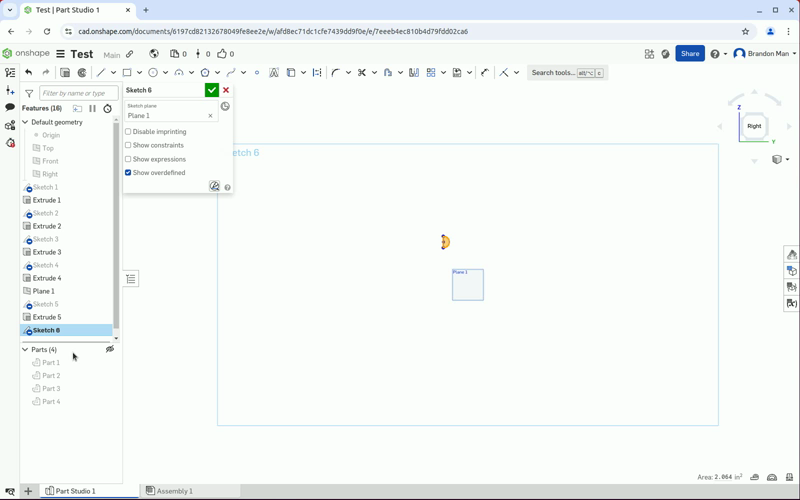
key(shift+e)
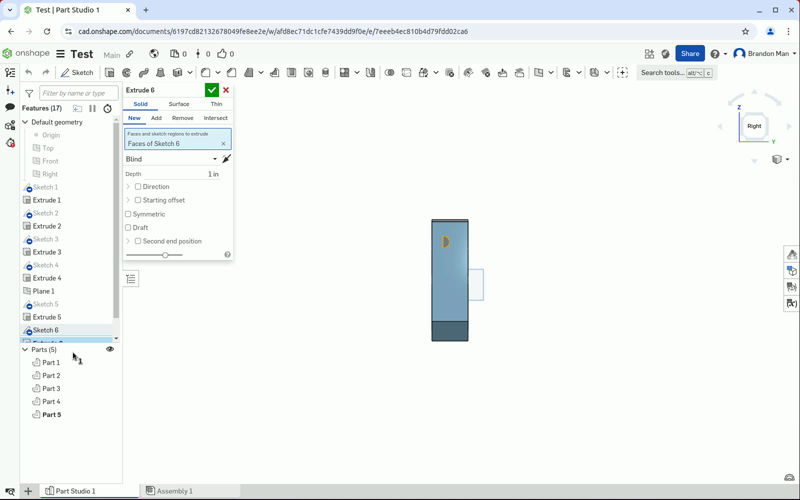
mouse_move(143, 106)
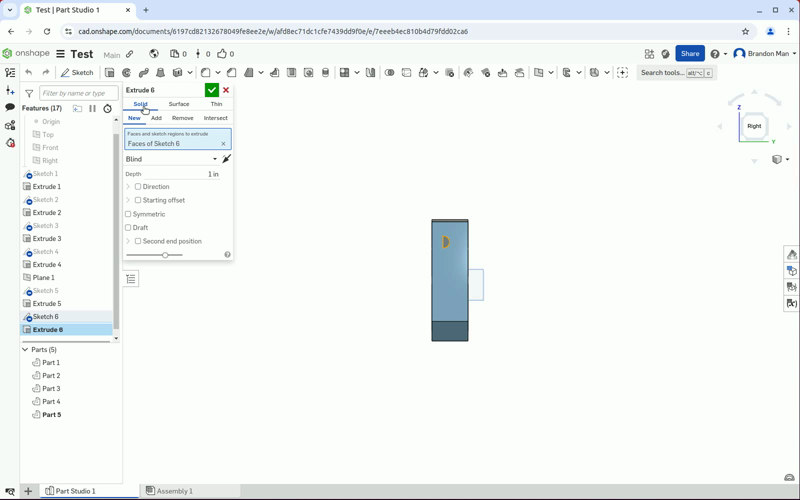
click(143, 106)
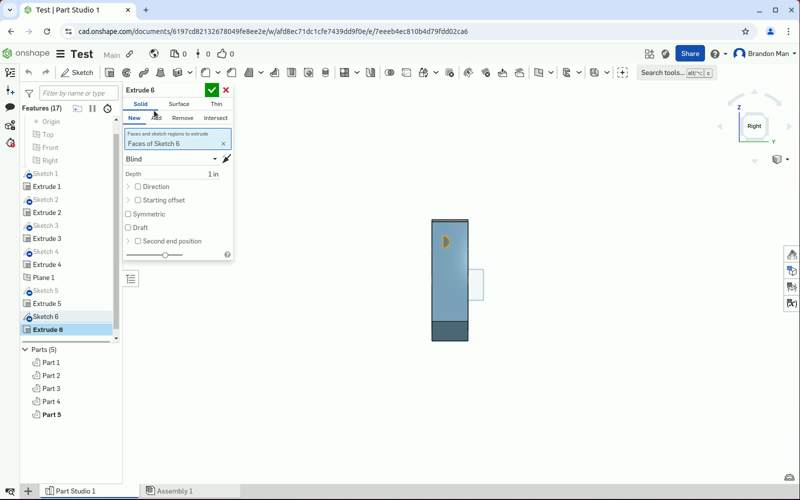
mouse_move(186, 120)
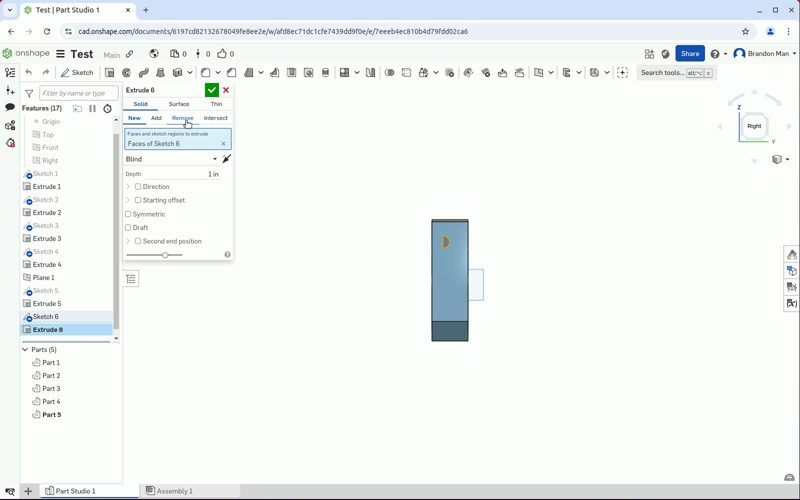
click(186, 120)
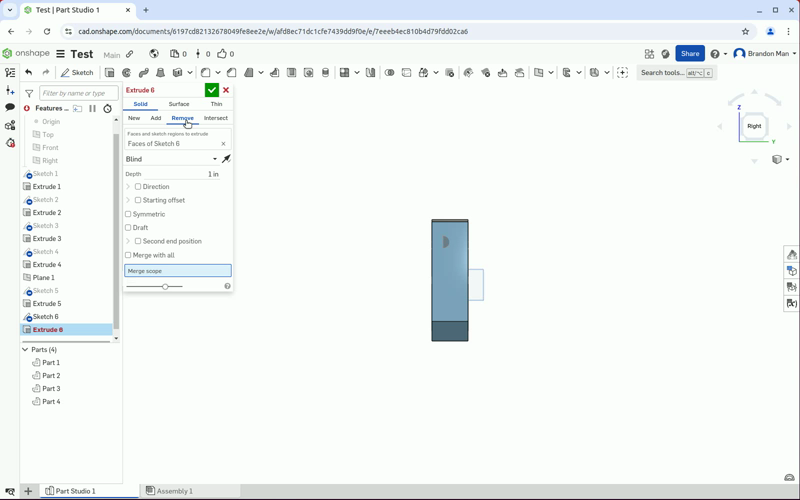
key(tab, 4)
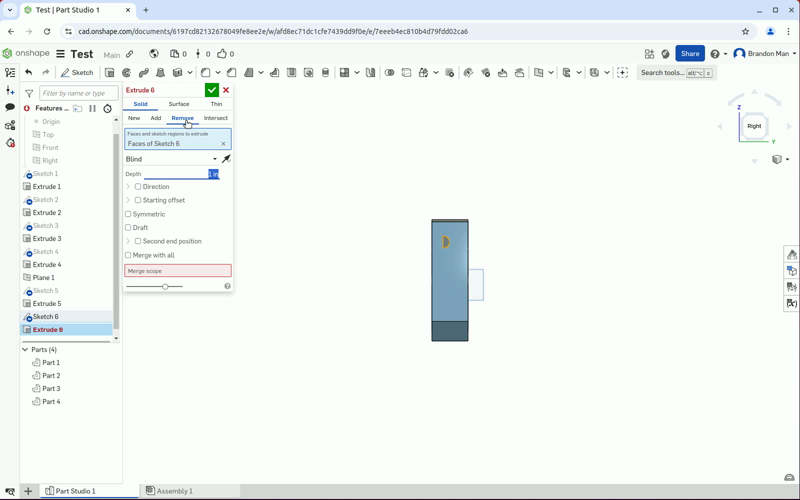
text(6.981)
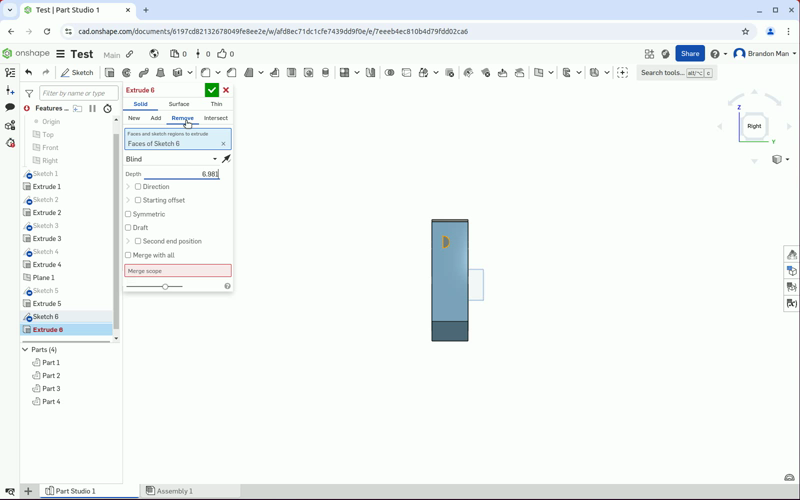
key(tab, 6)
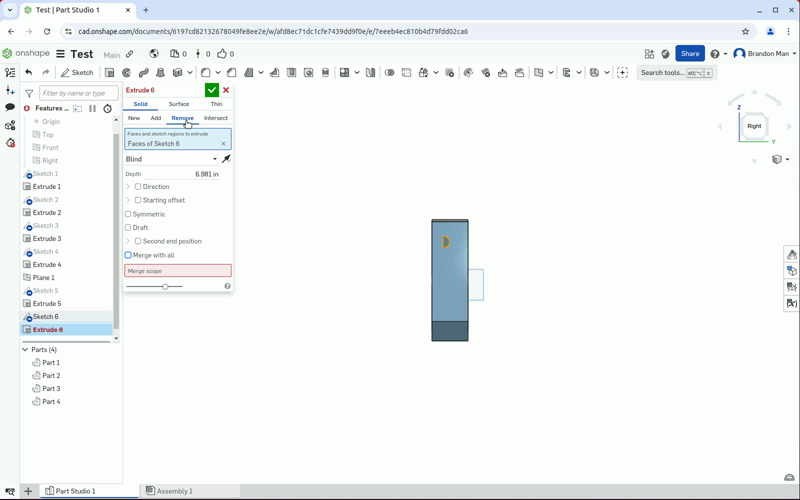
key(space)
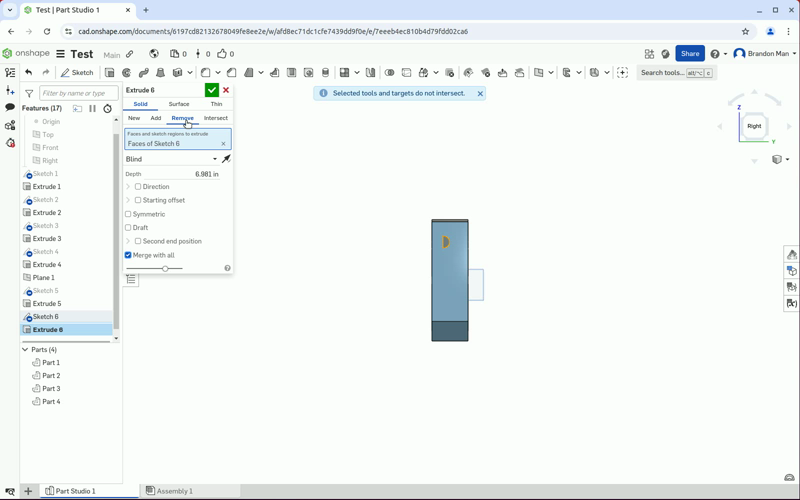
key(enter)
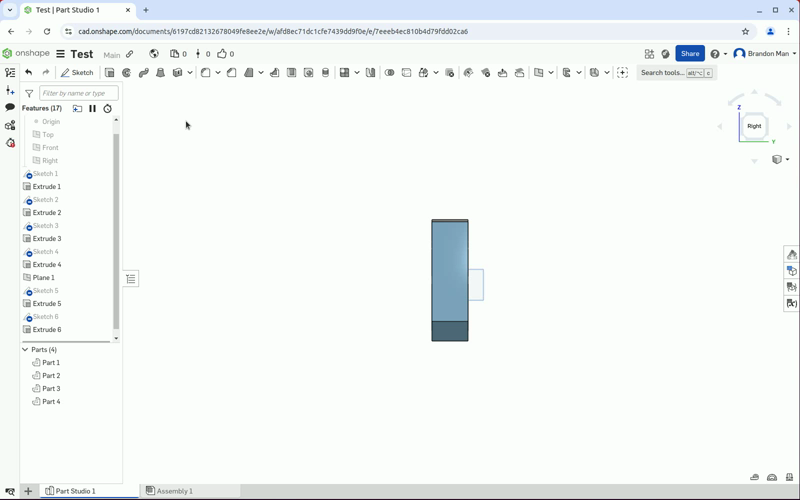
key(shift+h)
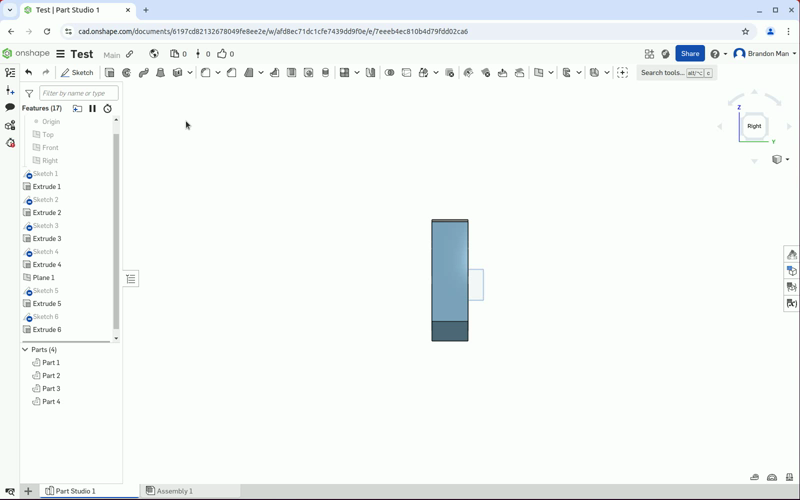
key(shift+h)
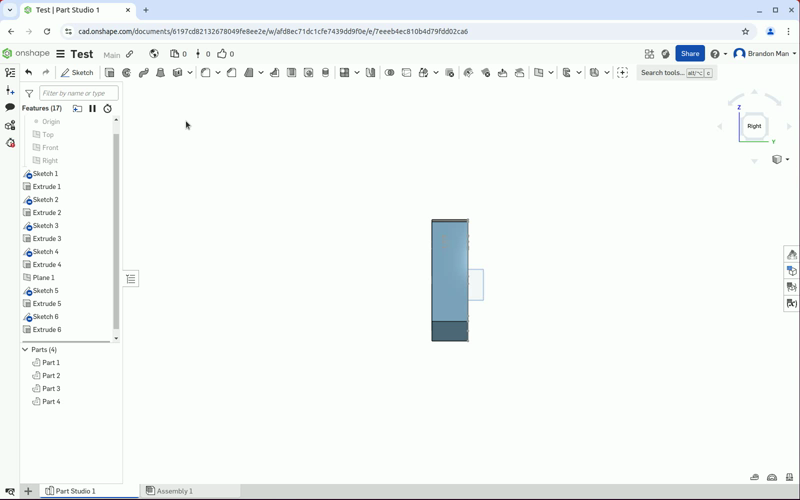
key(shift+7)
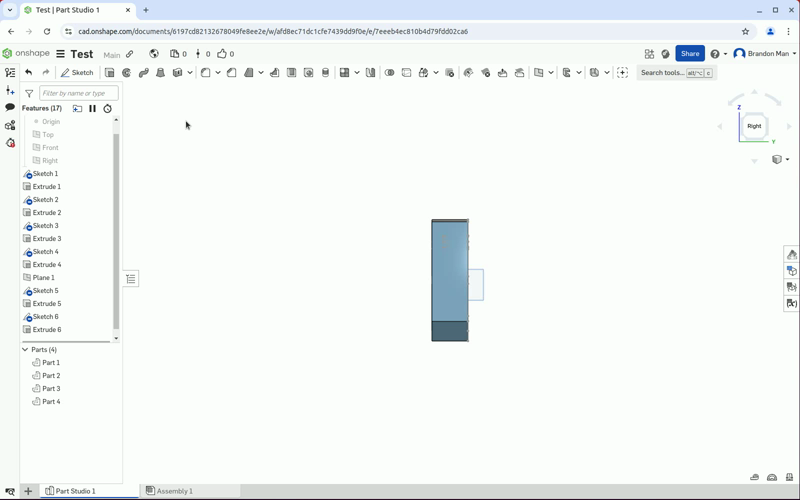
key(right, 2)
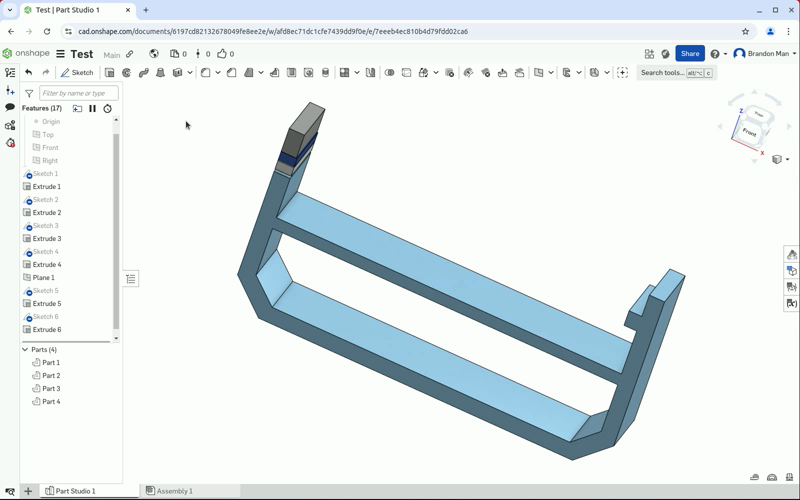
key(down, 2)
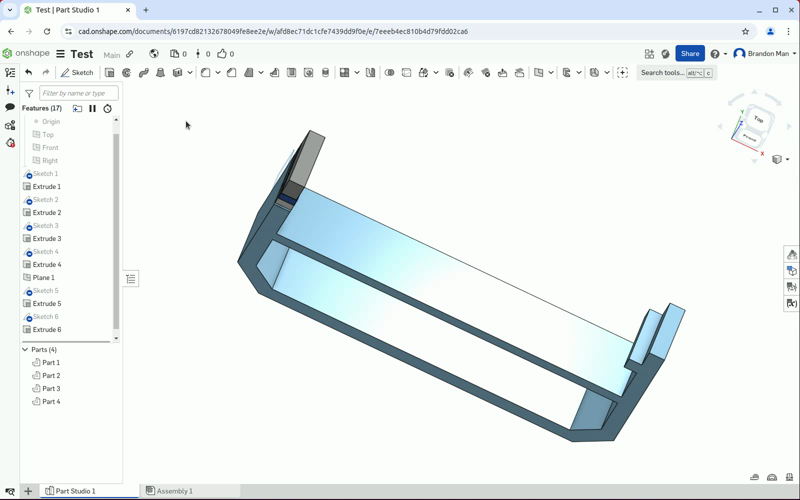
key(up, 2)
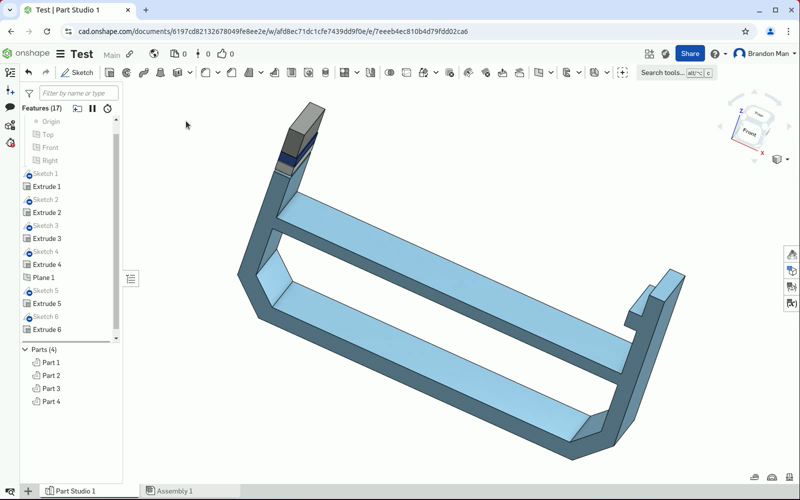
key(left, 2)
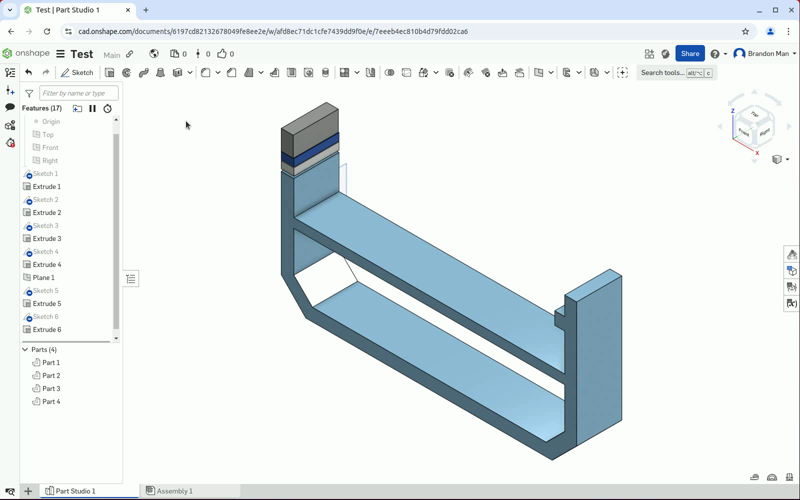
mouse_move(69, 176)
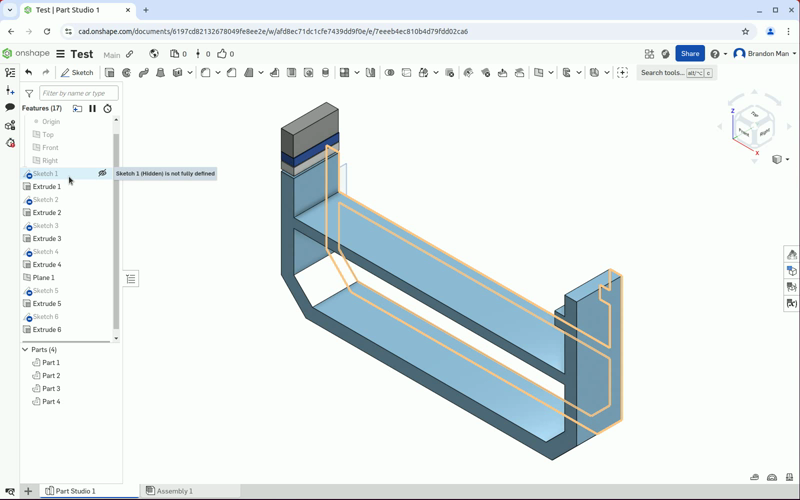
click(69, 176)